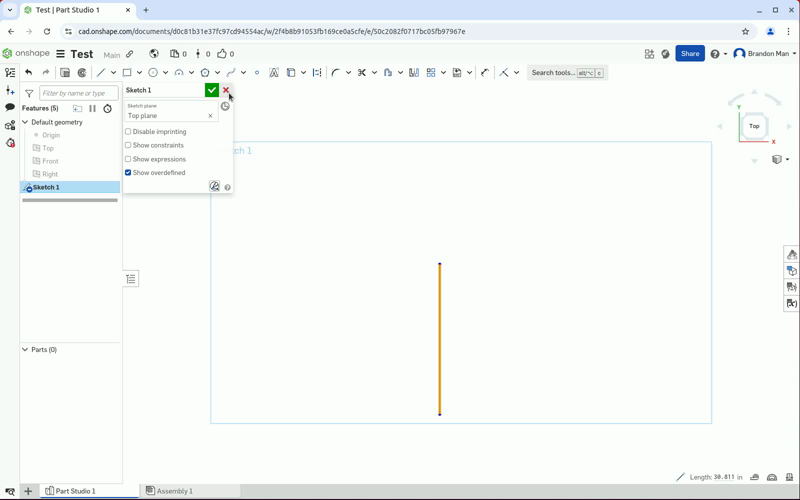
key(shift+h)
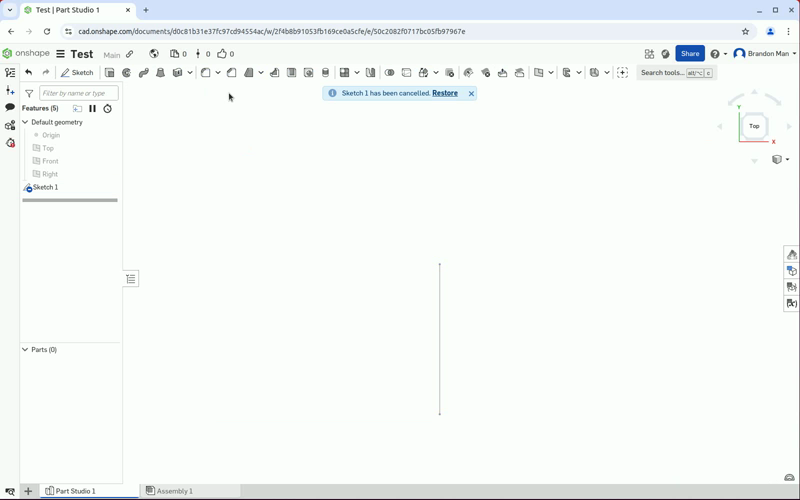
key(shift+s)
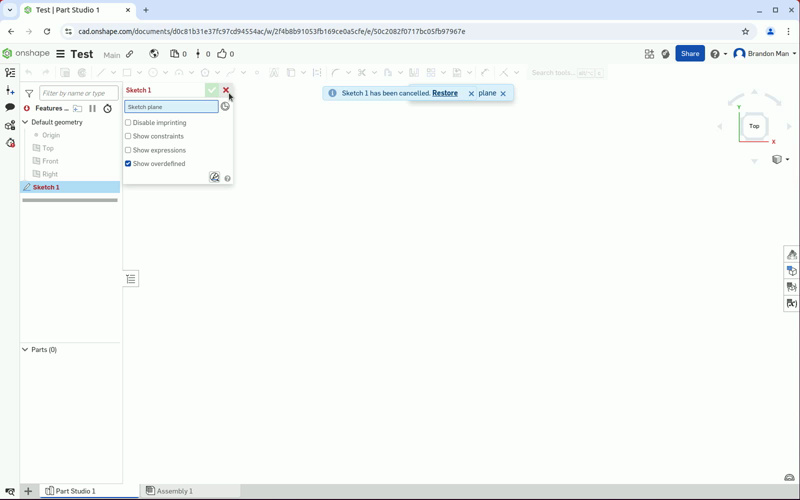
mouse_move(73, 150)
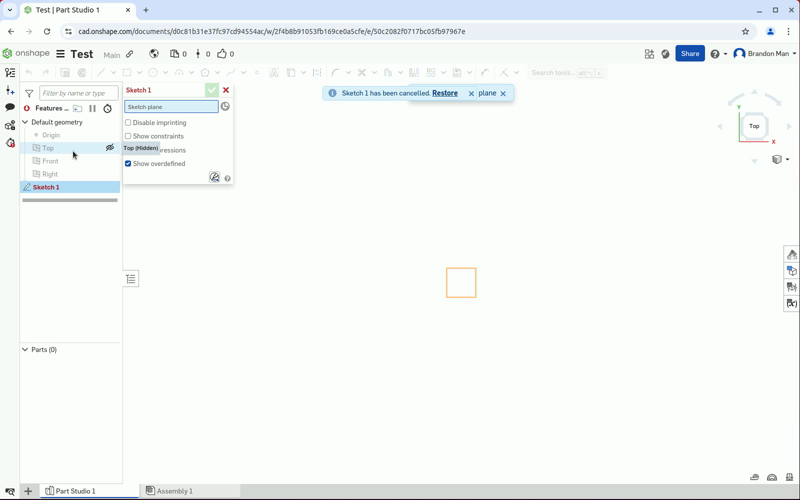
click(73, 150)
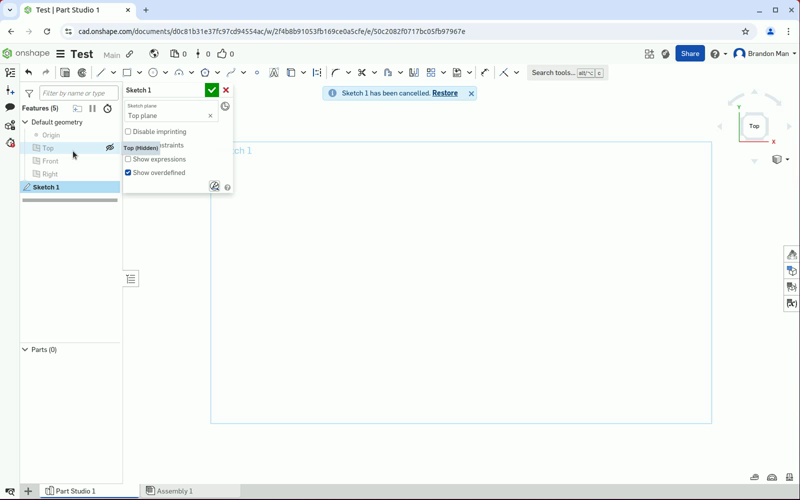
mouse_move(73, 352)
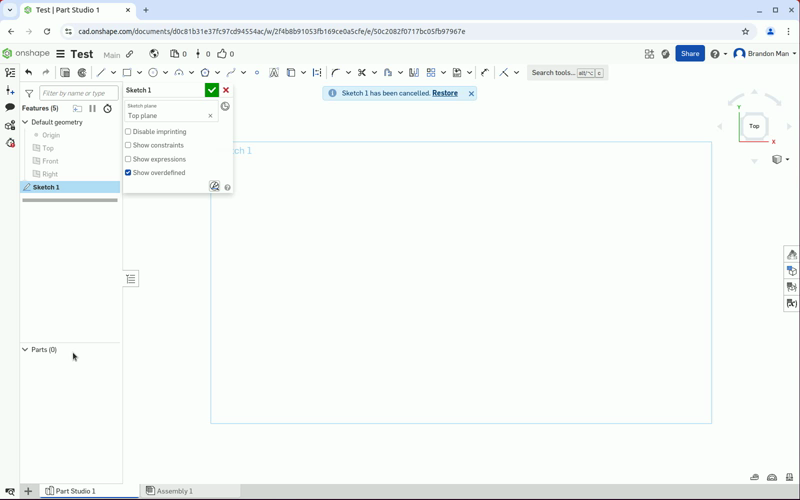
key(y)
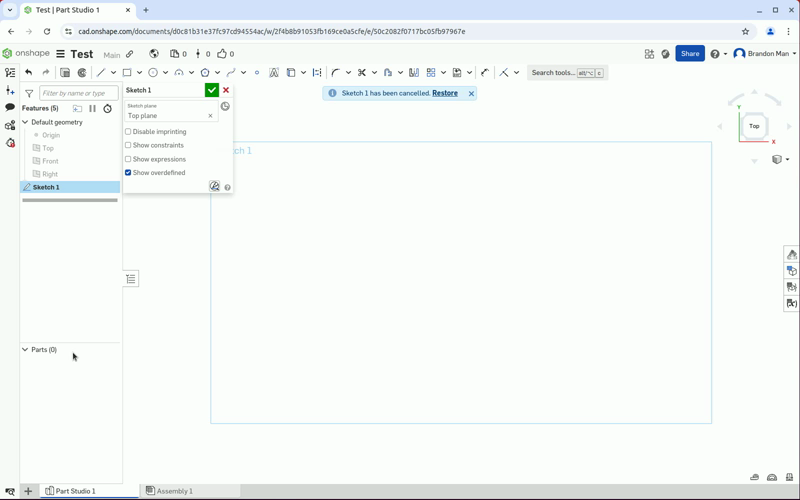
key(c)
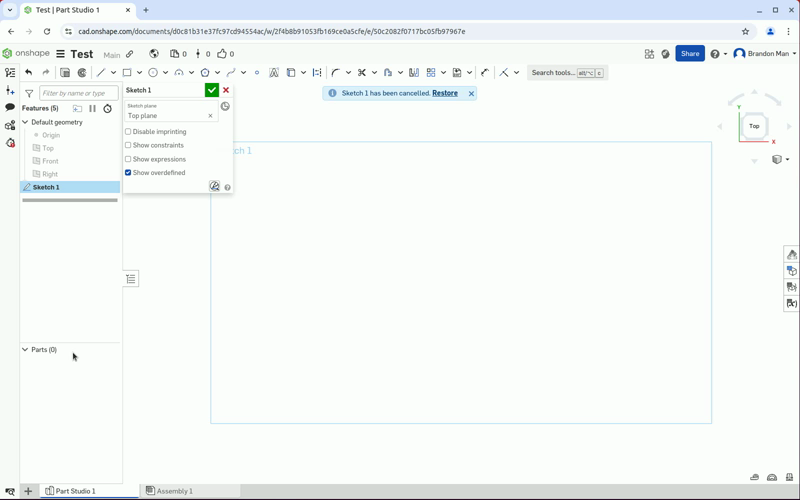
key_down(shift)
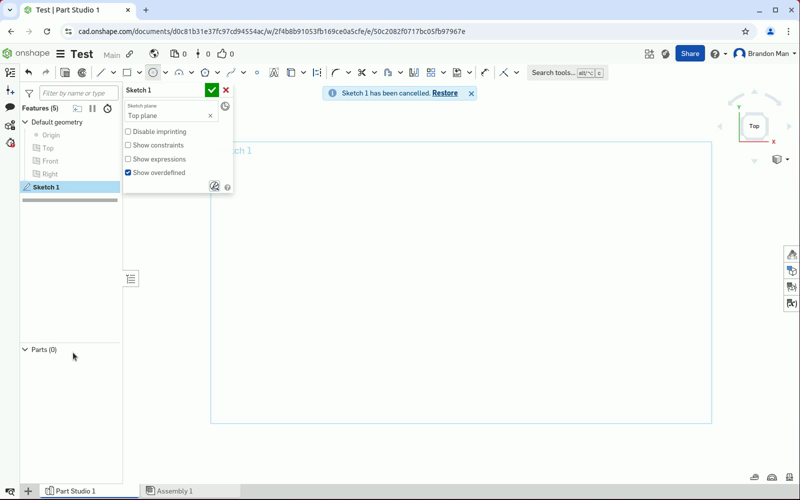
mouse_move(461, 282)
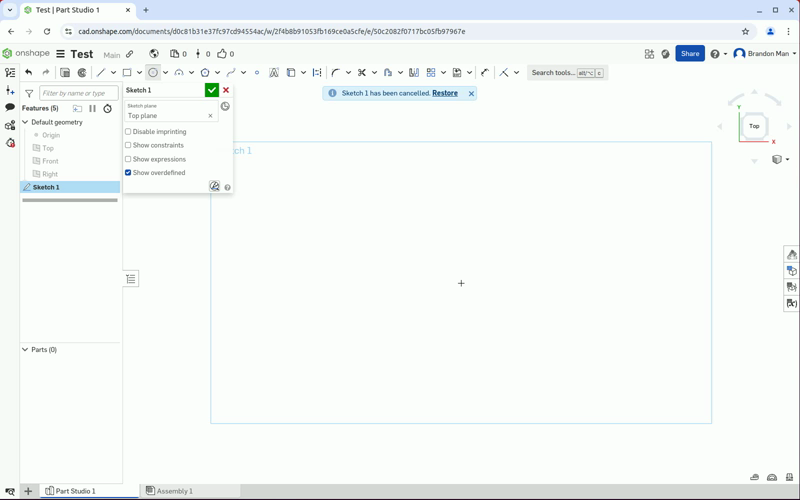
click(461, 282)
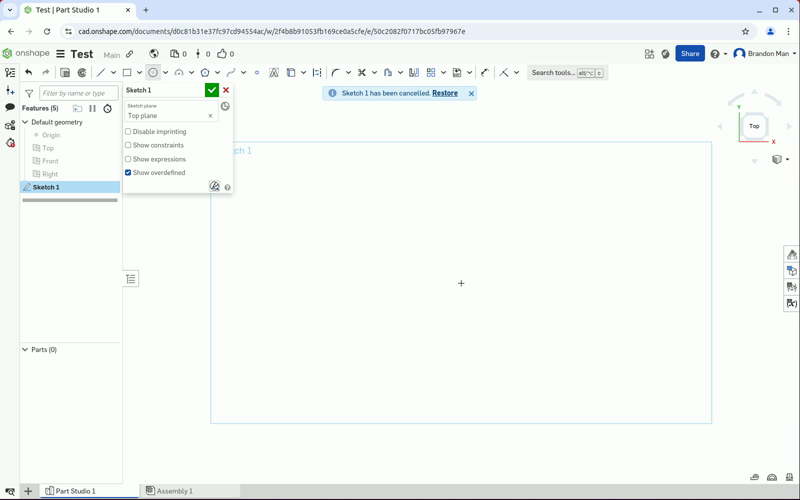
key_up(shift)
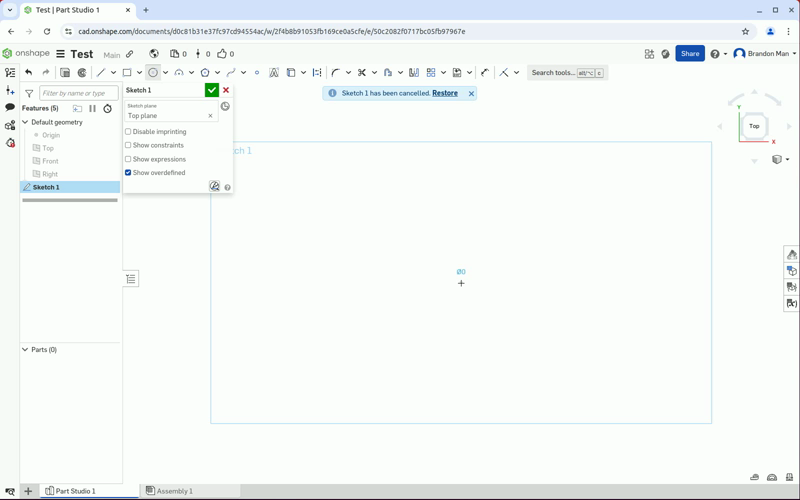
mouse_move(472, 282)
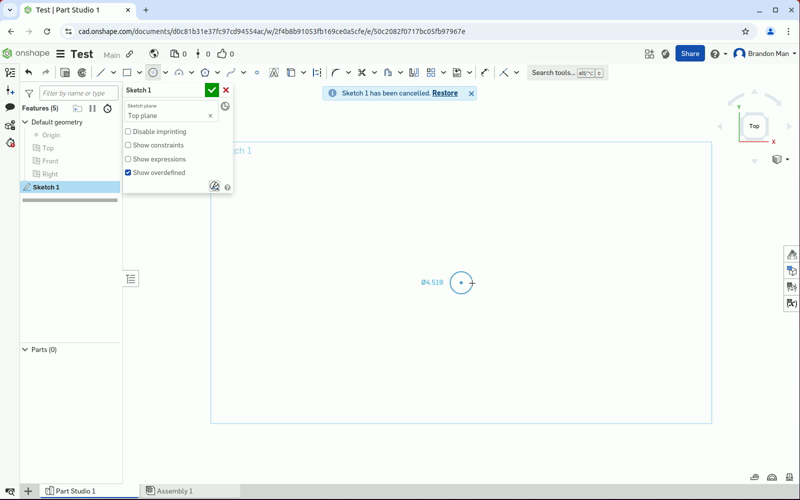
click(472, 282)
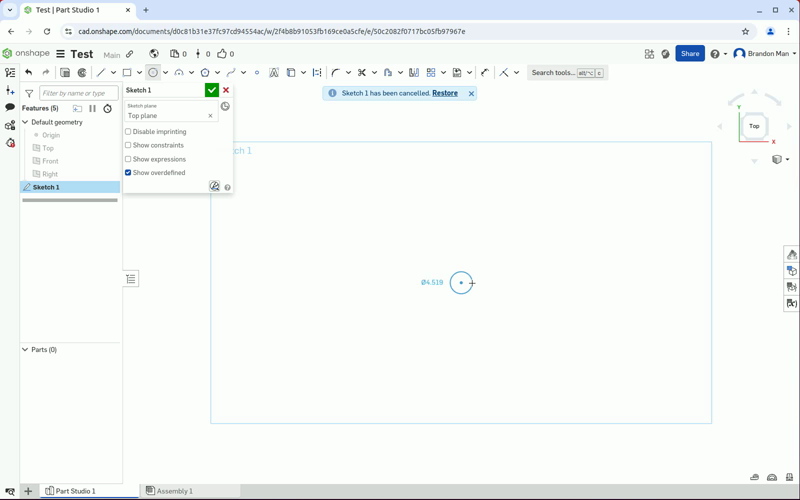
key(esc)
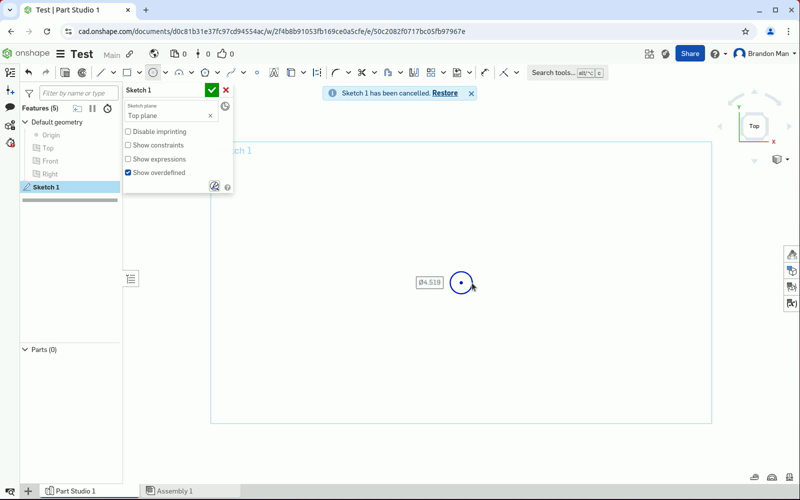
mouse_move(455, 283)
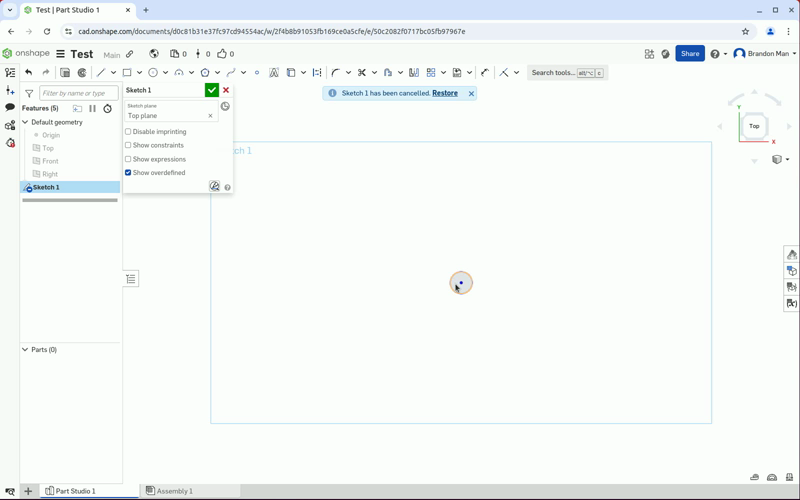
scroll(6)
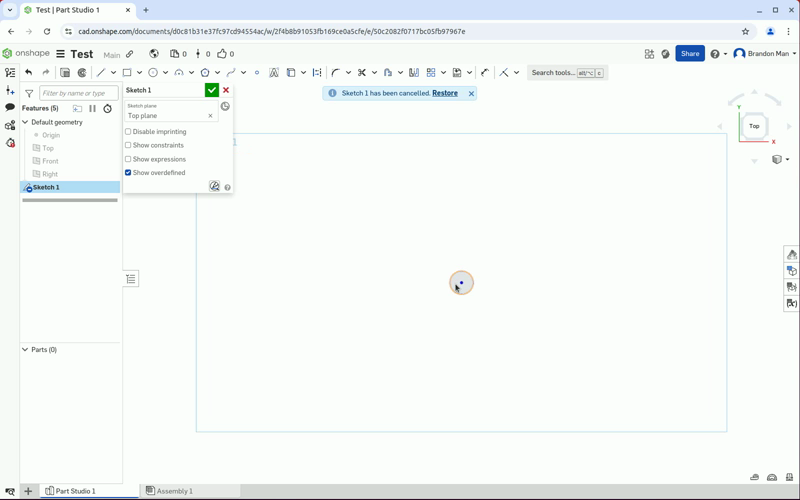
scroll(6)
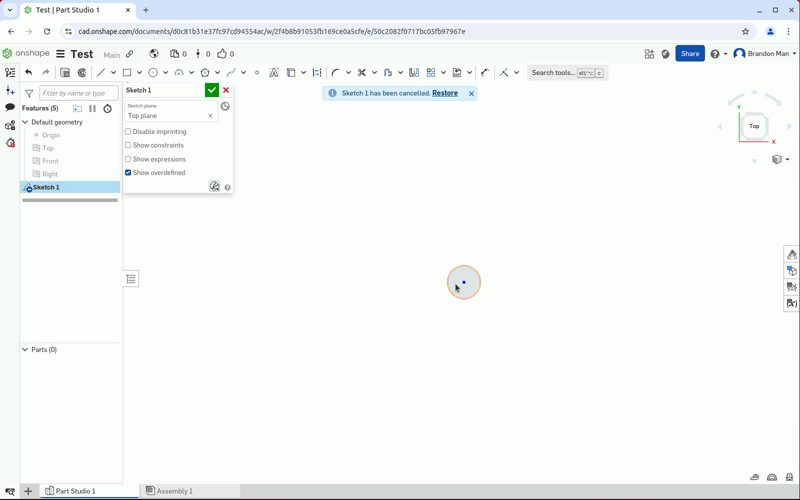
scroll(6)
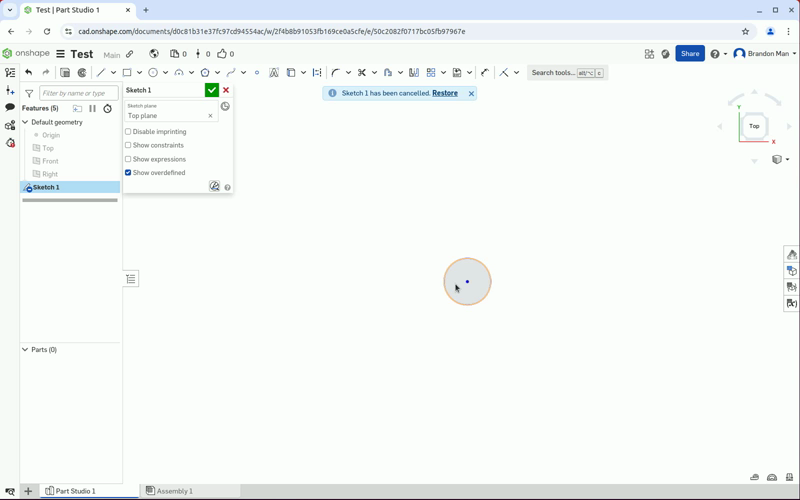
scroll(6)
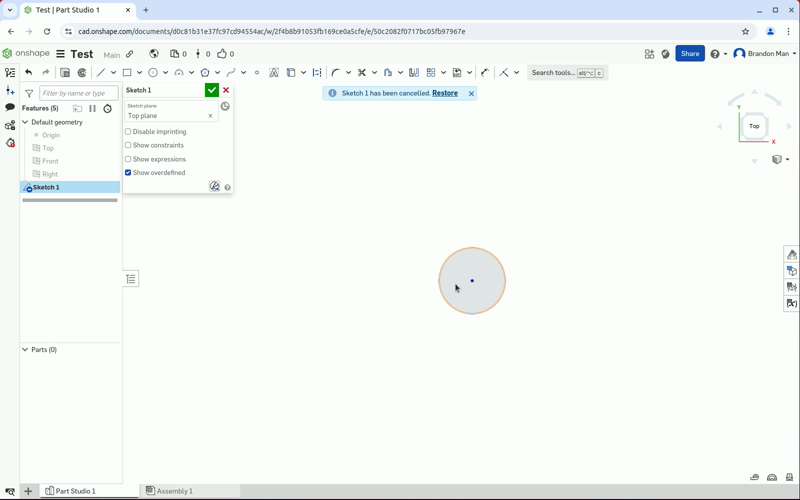
scroll(6)
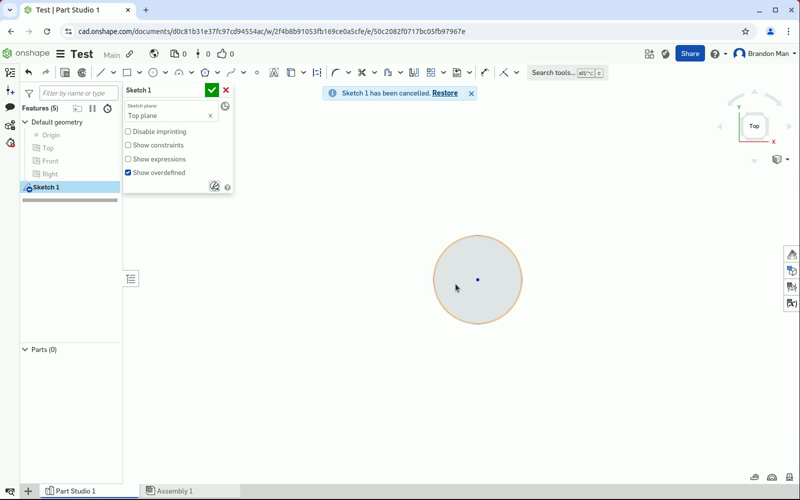
scroll(6)
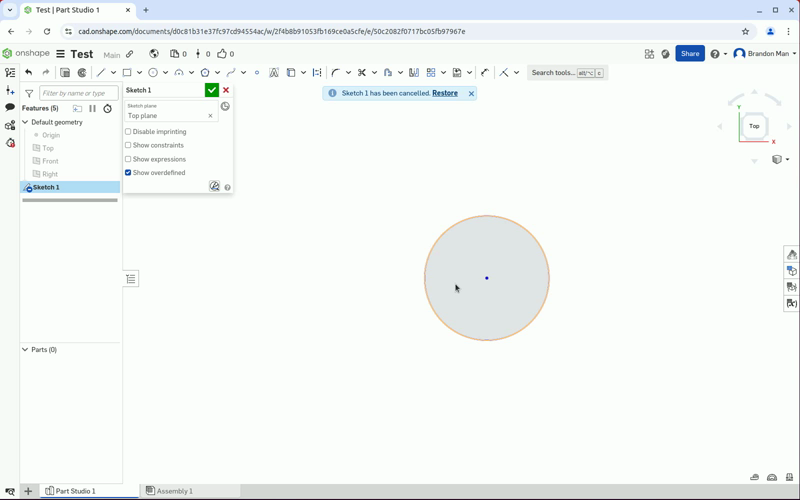
scroll(6)
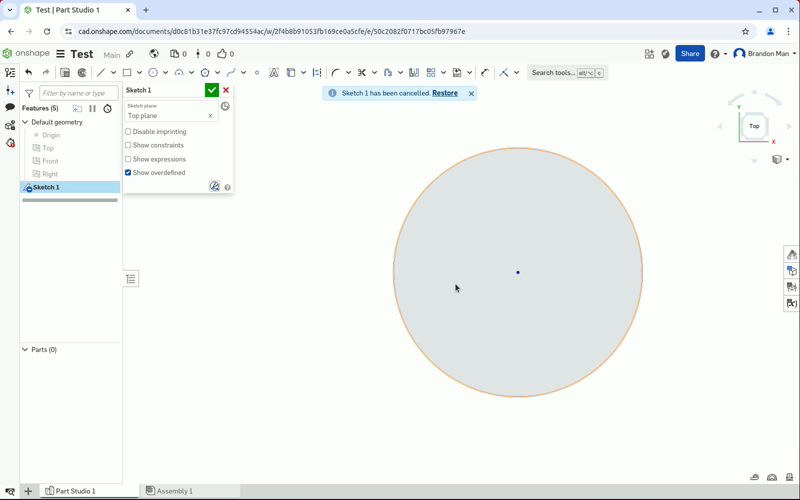
click(455, 283)
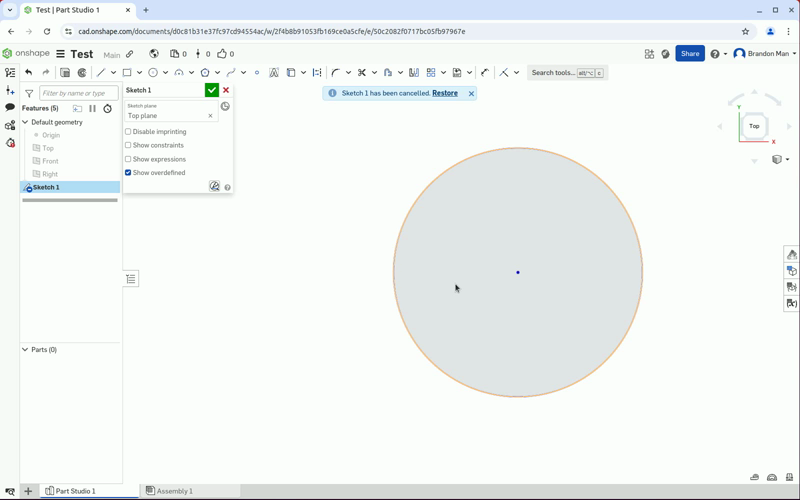
scroll(-6)
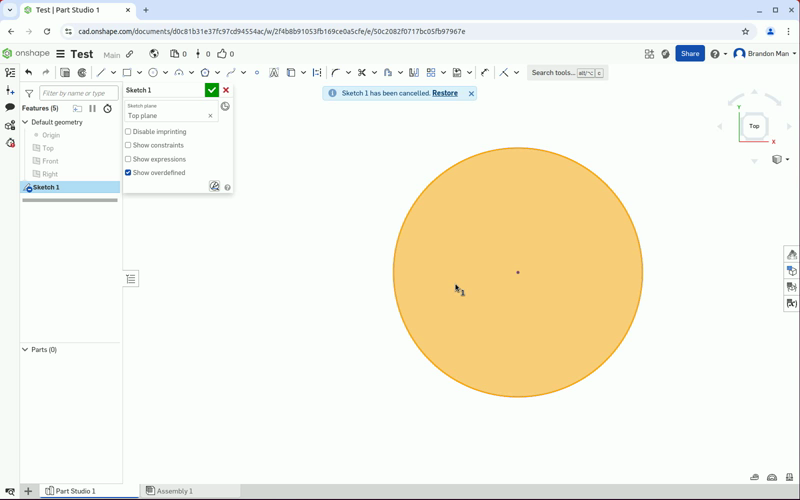
scroll(-6)
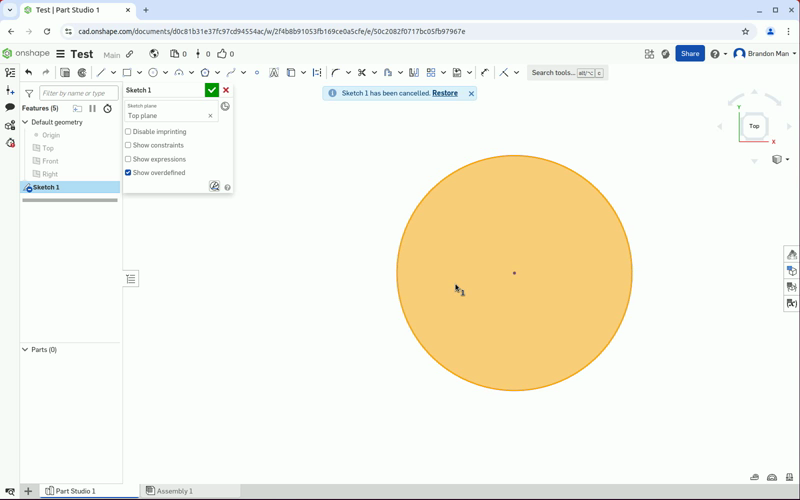
scroll(-6)
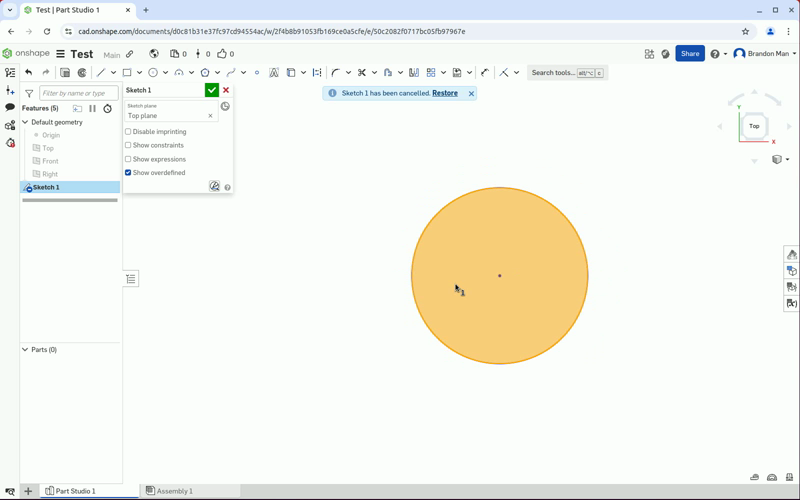
scroll(-6)
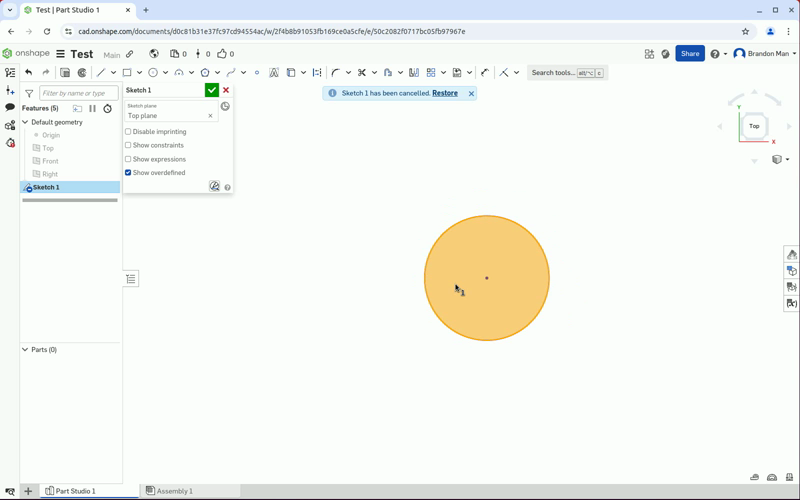
scroll(-6)
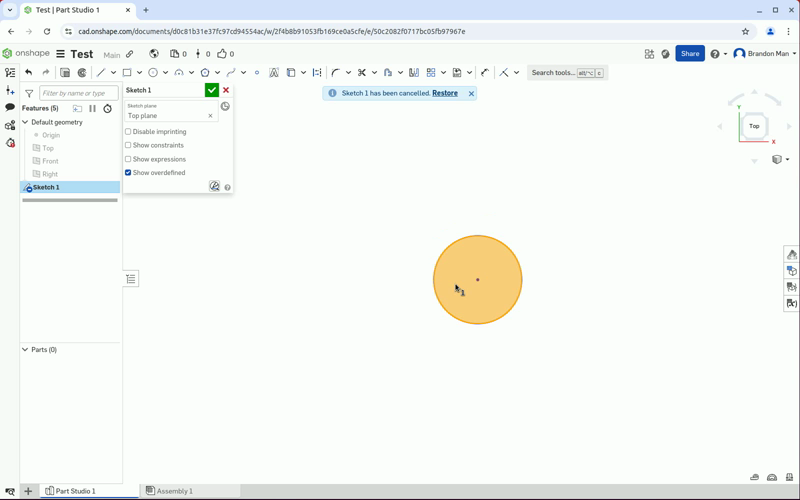
scroll(-6)
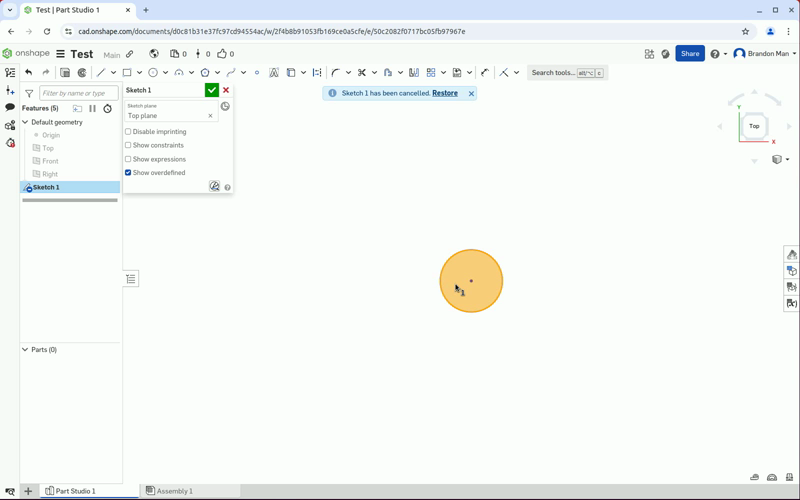
scroll(-6)
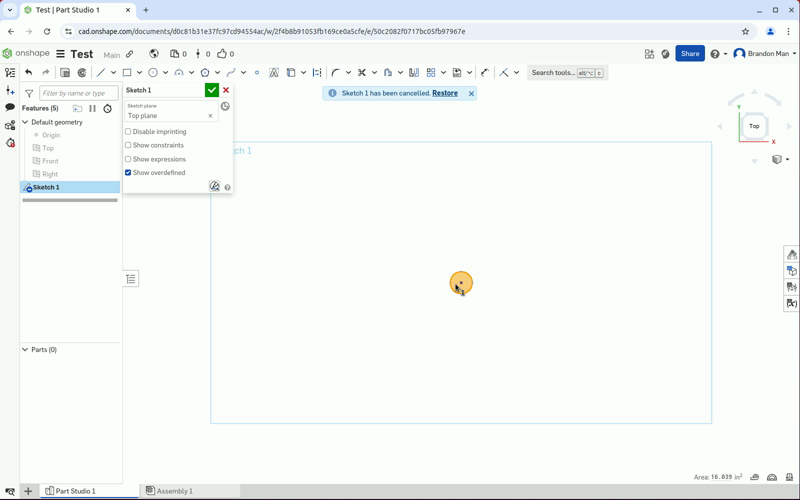
mouse_move(73, 352)
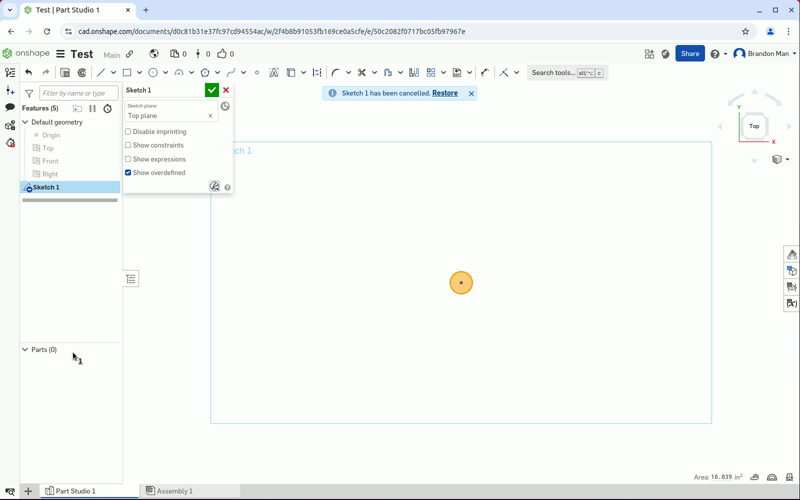
key(shift+y)
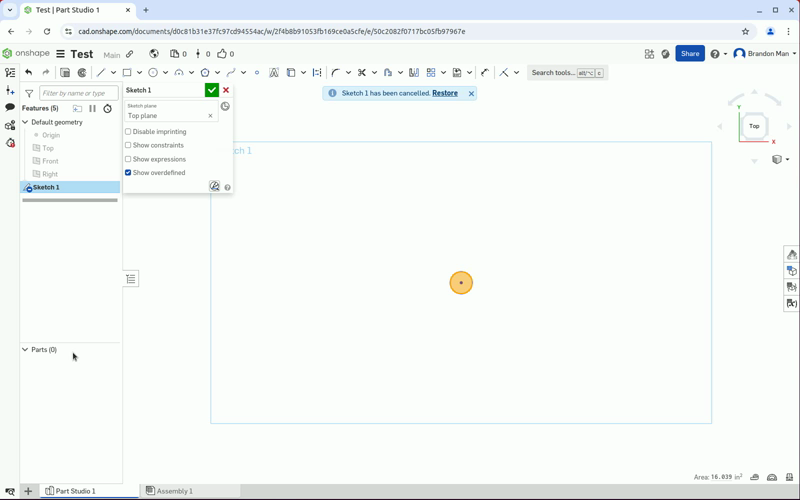
key(shift+e)
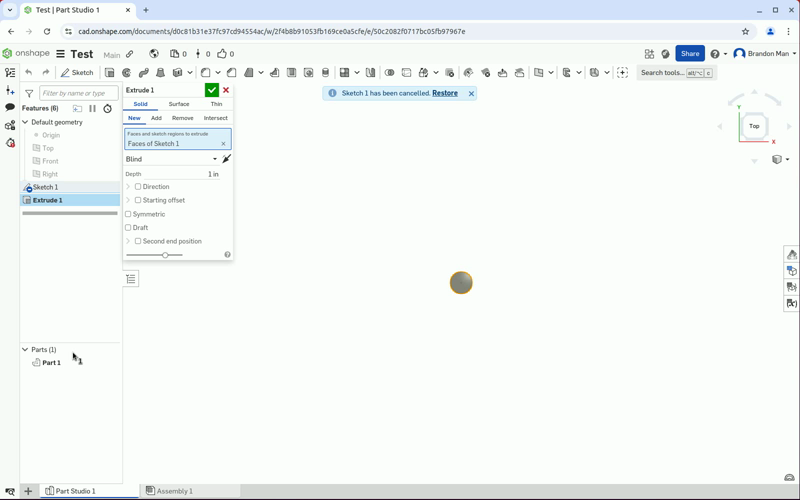
mouse_move(143, 106)
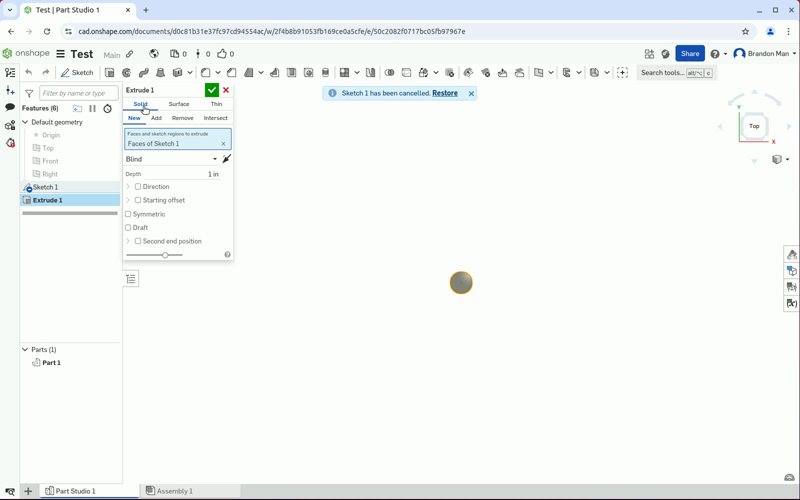
click(143, 106)
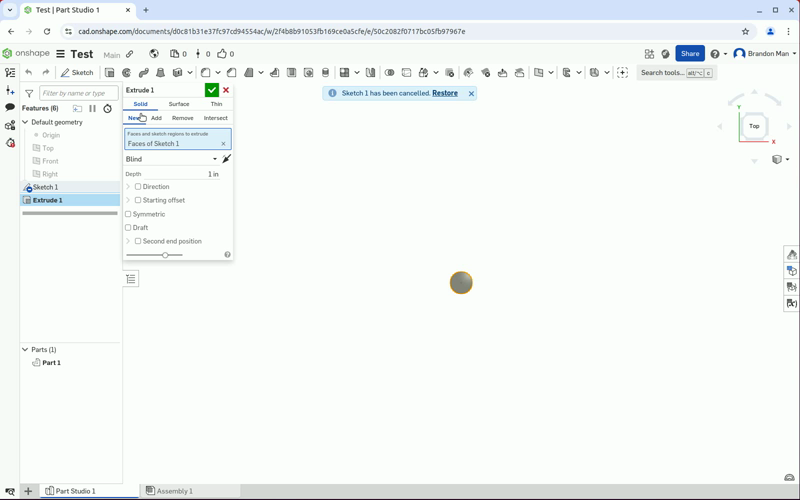
mouse_move(137, 120)
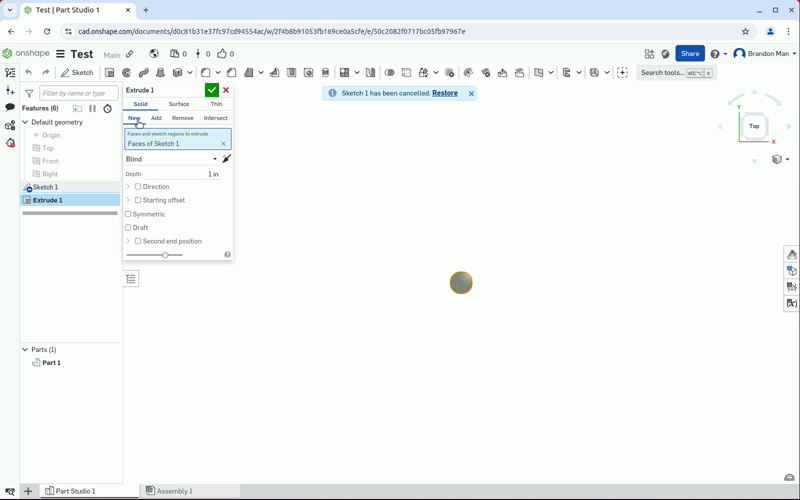
click(137, 120)
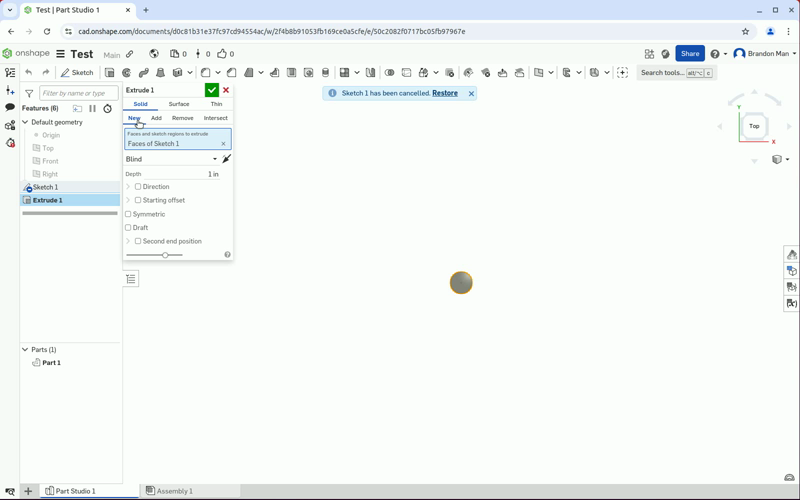
key(tab, 4)
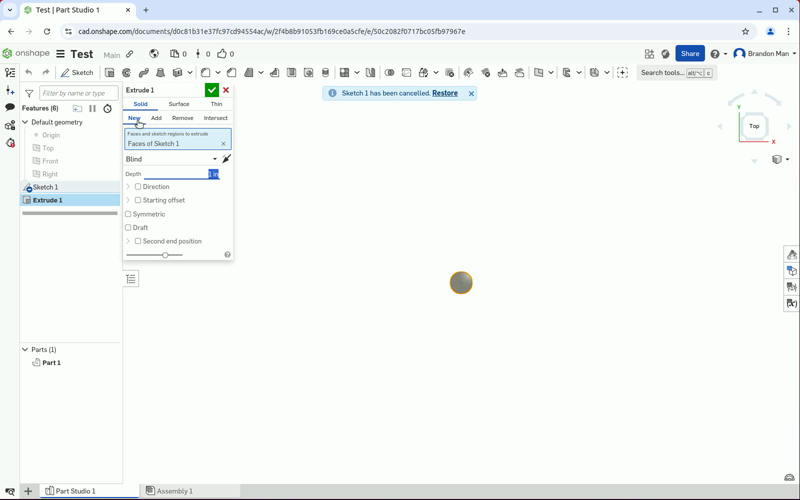
text(9.147)
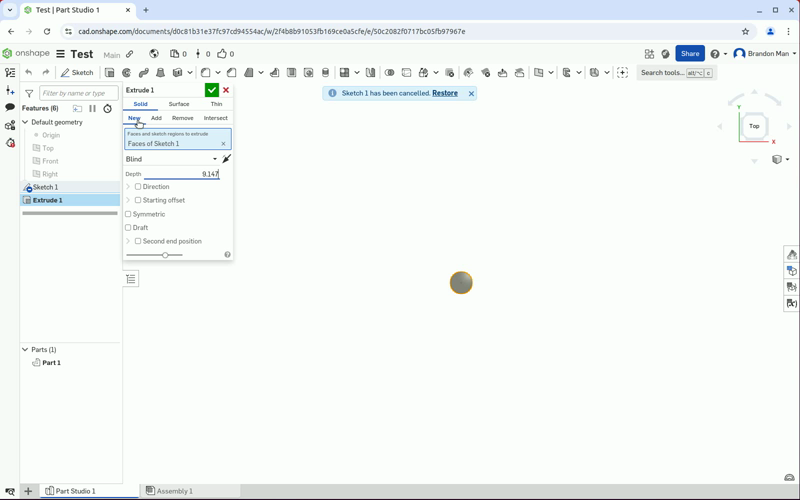
key(enter)
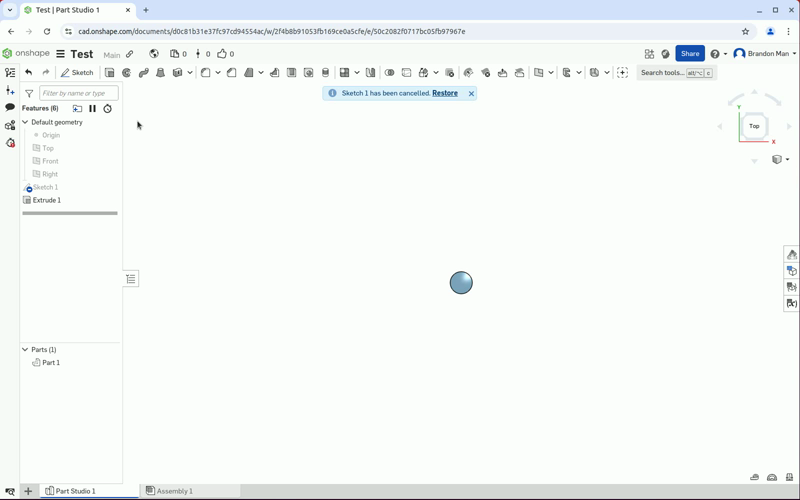
key(shift+h)
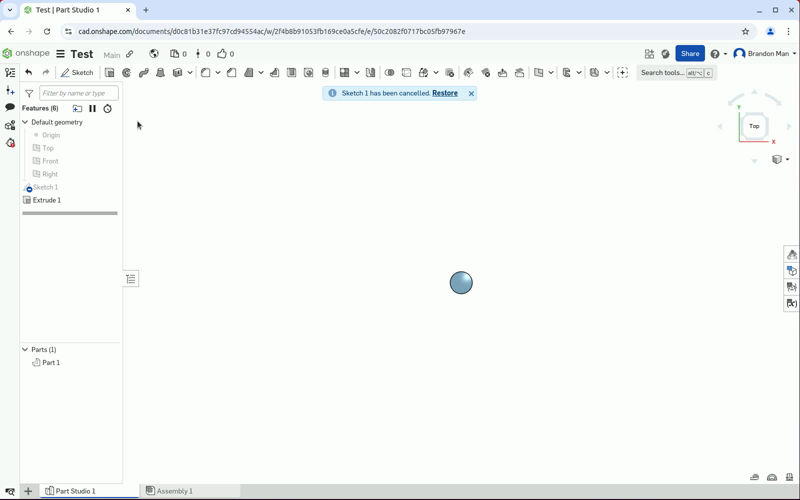
key(shift+h)
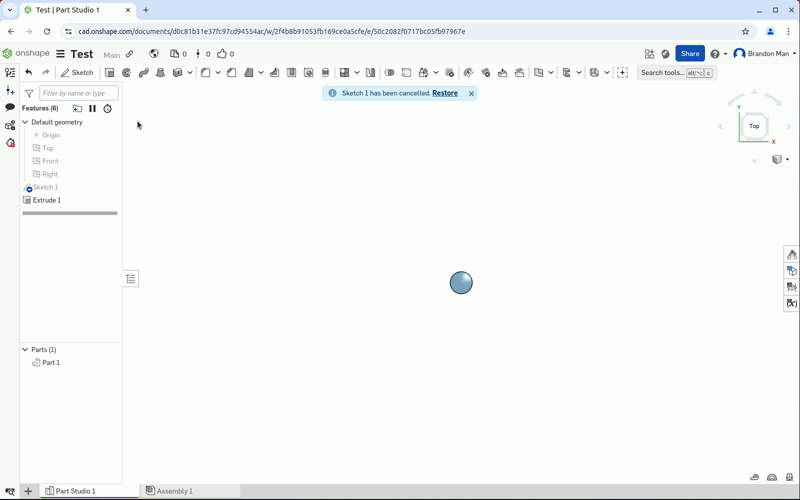
mouse_move(73, 189)
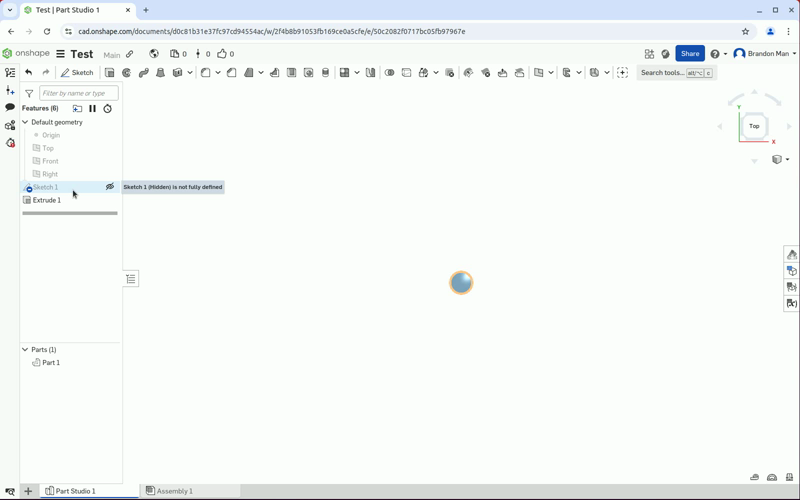
click(73, 189)
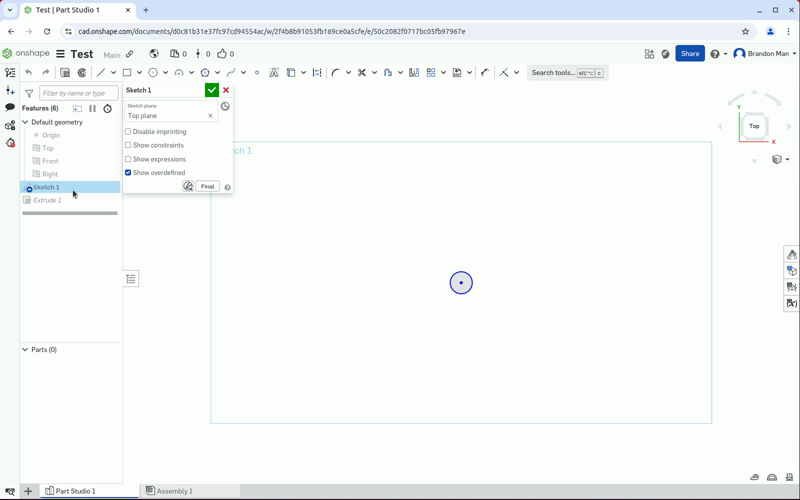
mouse_move(229, 92)
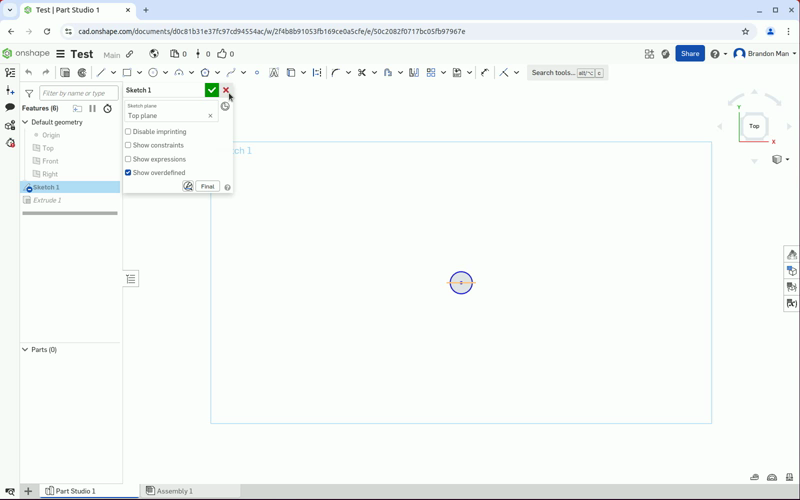
click(229, 92)
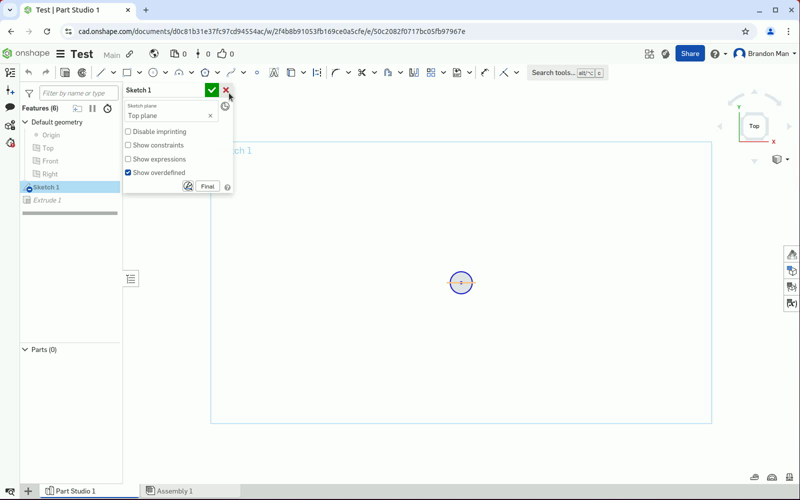
key(shift+s)
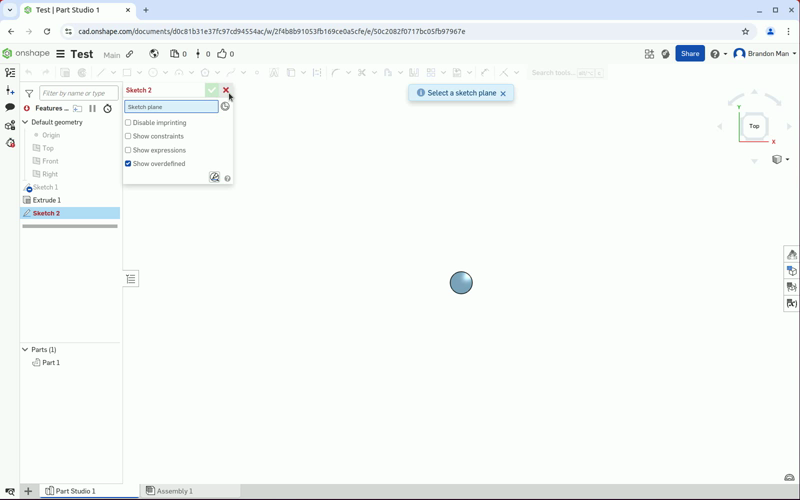
mouse_move(73, 150)
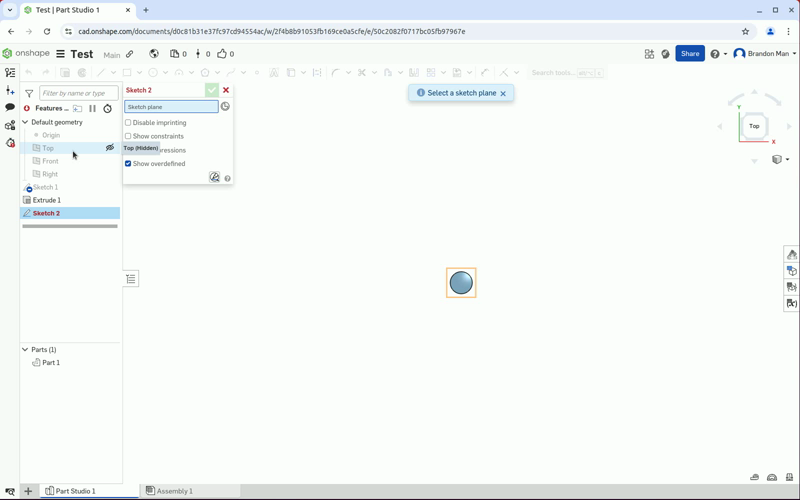
click(73, 150)
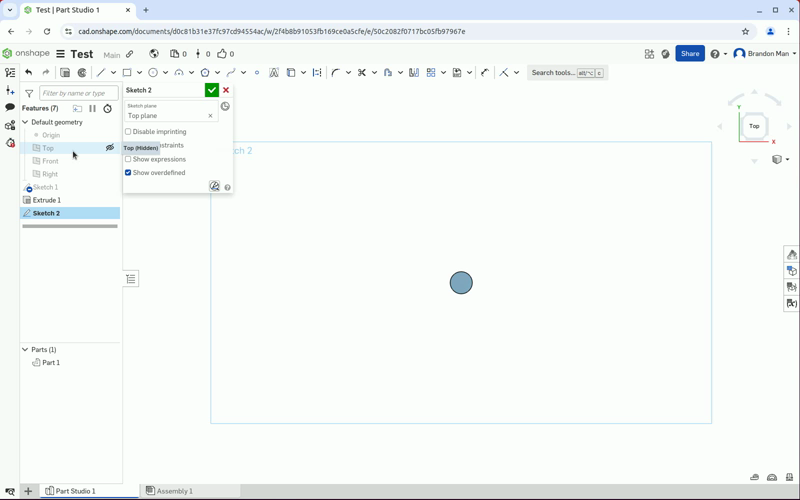
mouse_move(73, 352)
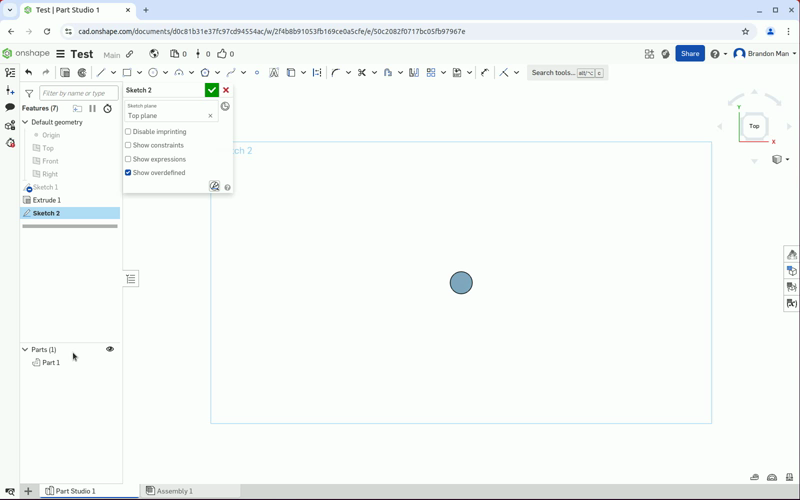
key(y)
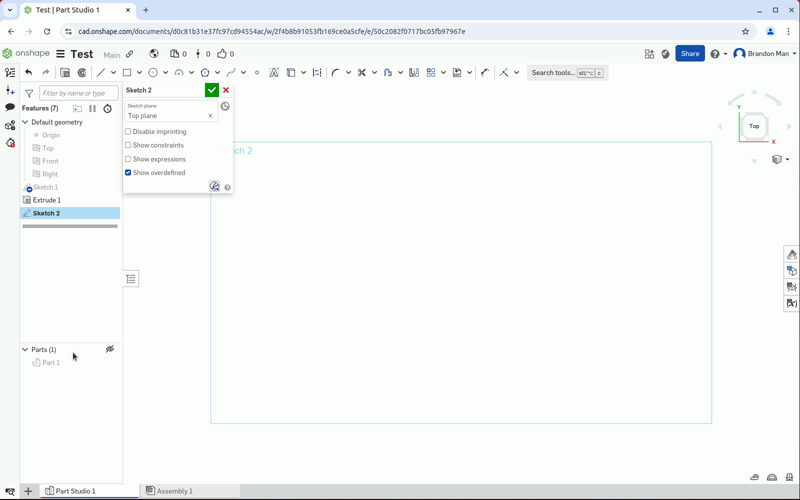
key(c)
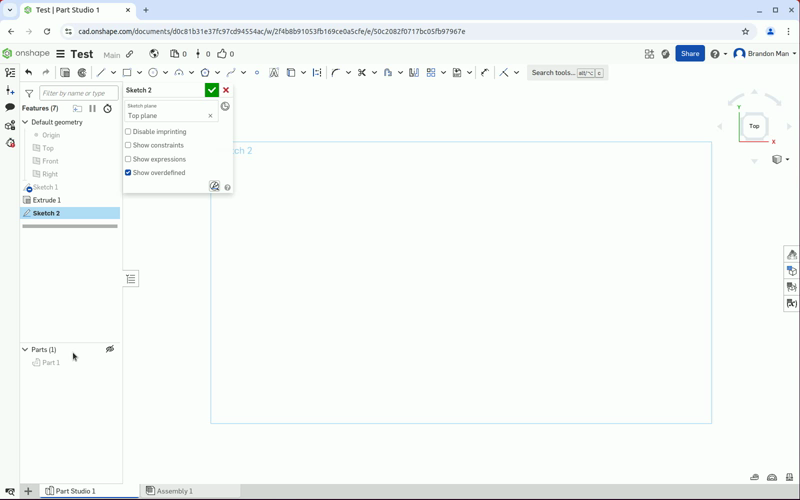
key_down(shift)
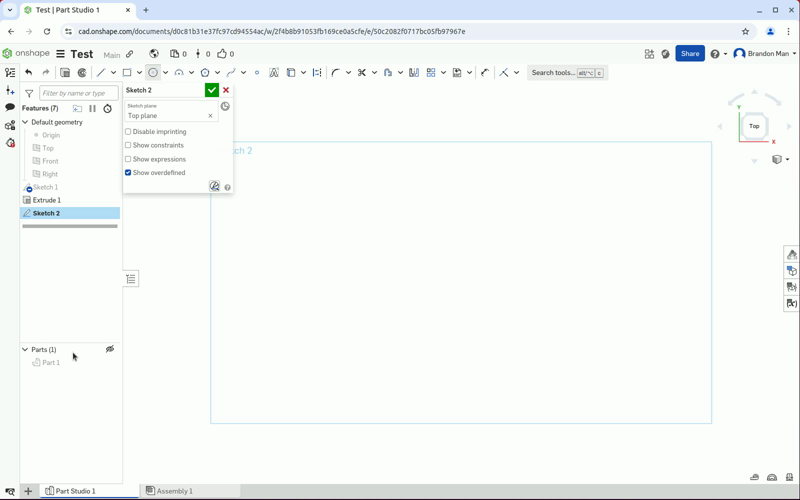
mouse_move(461, 282)
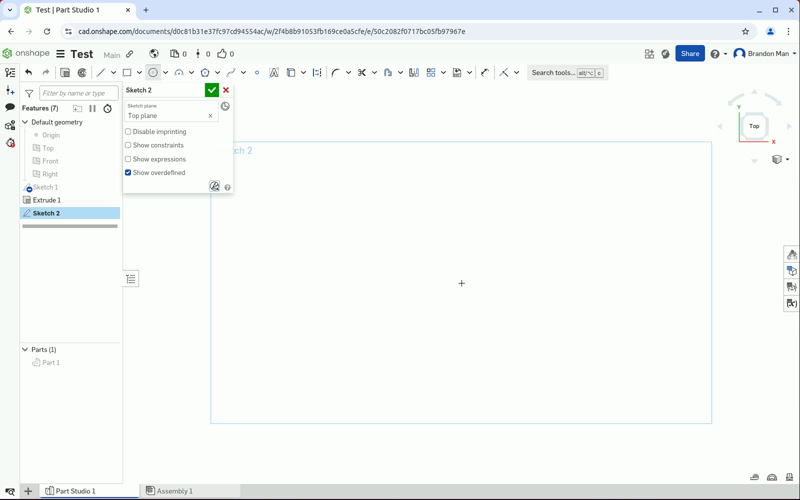
click(461, 282)
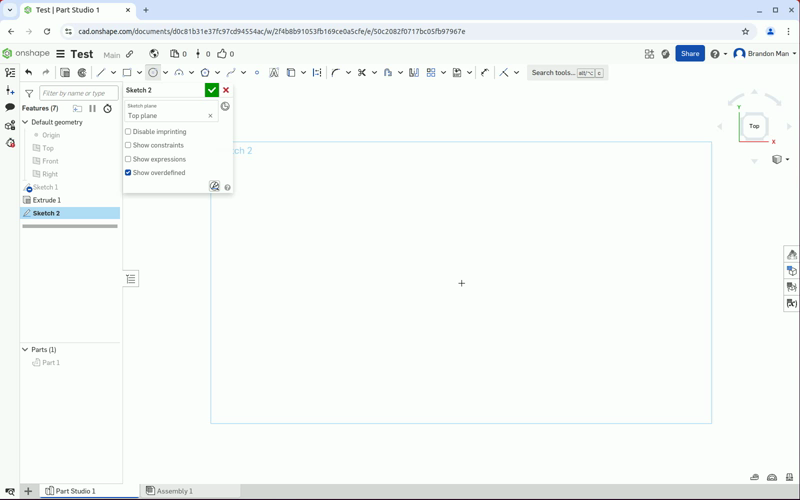
key_up(shift)
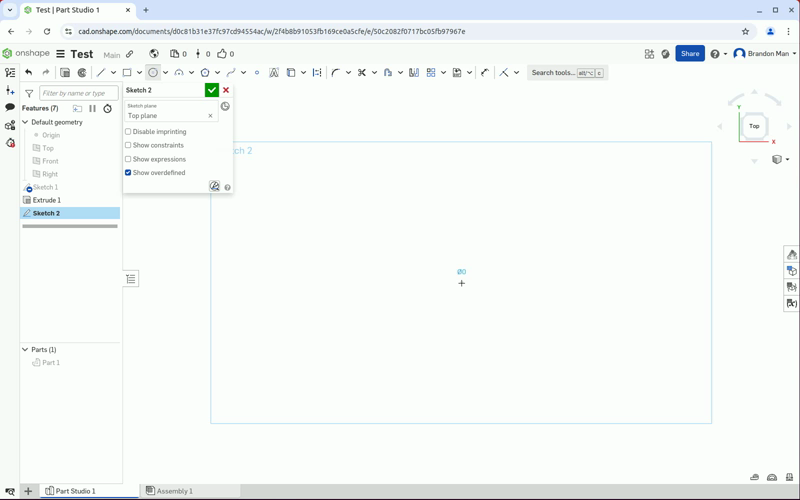
mouse_move(490, 282)
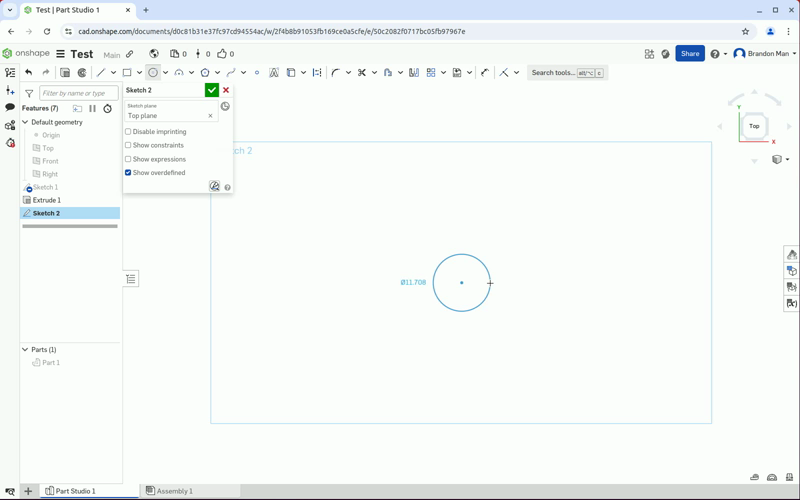
click(490, 282)
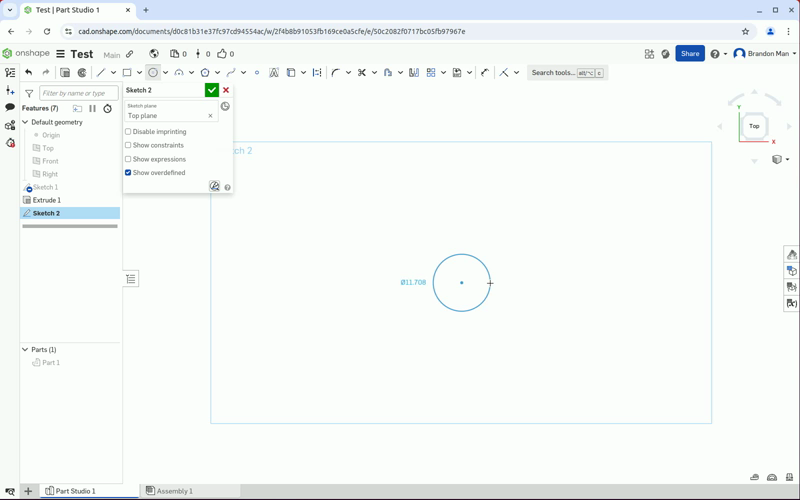
key(esc)
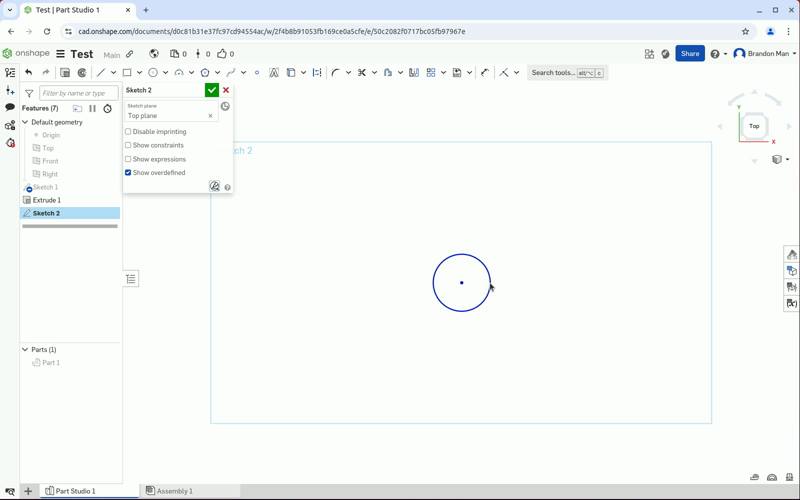
key(c)
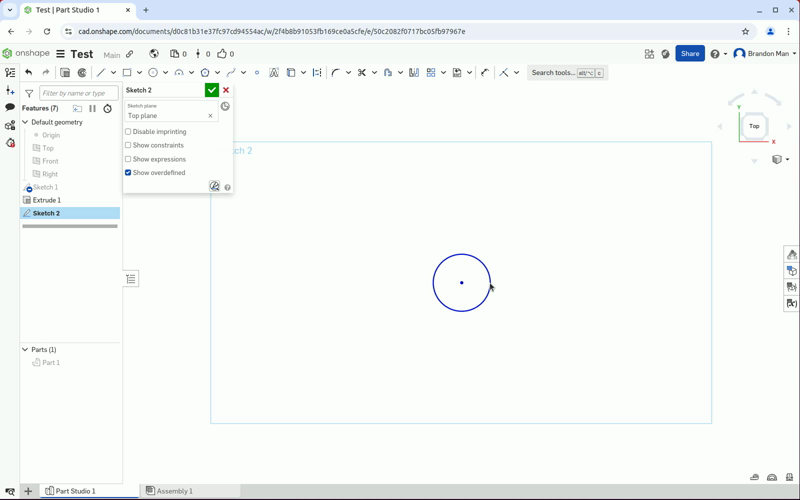
key_down(shift)
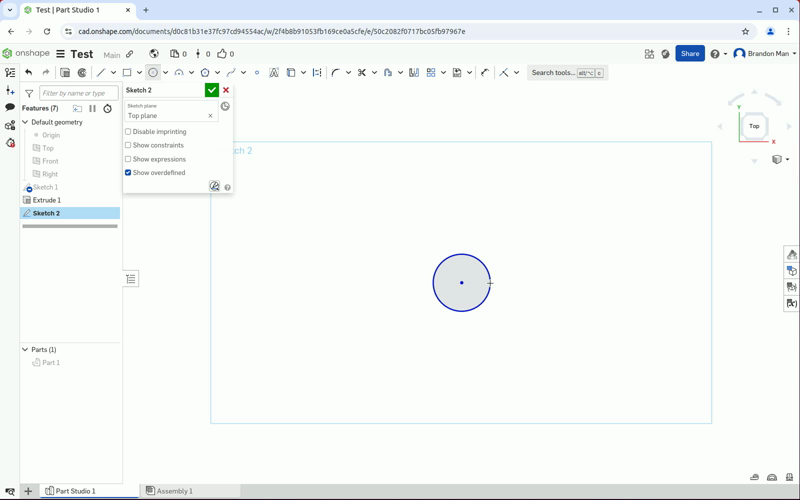
mouse_move(461, 282)
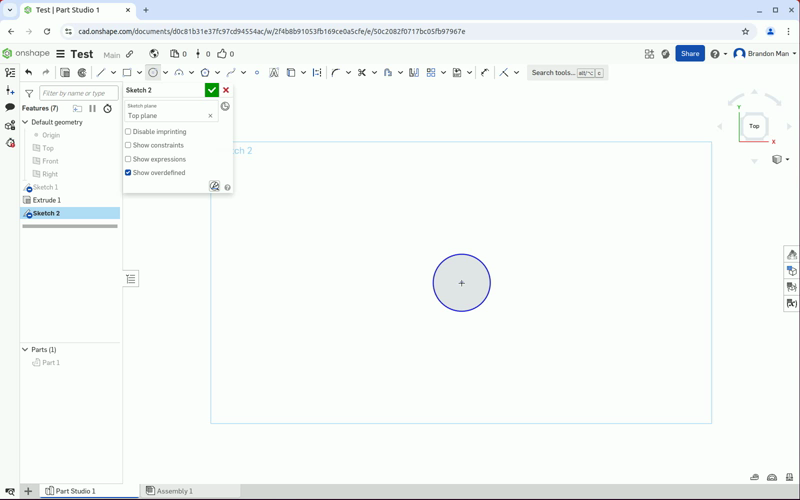
click(461, 282)
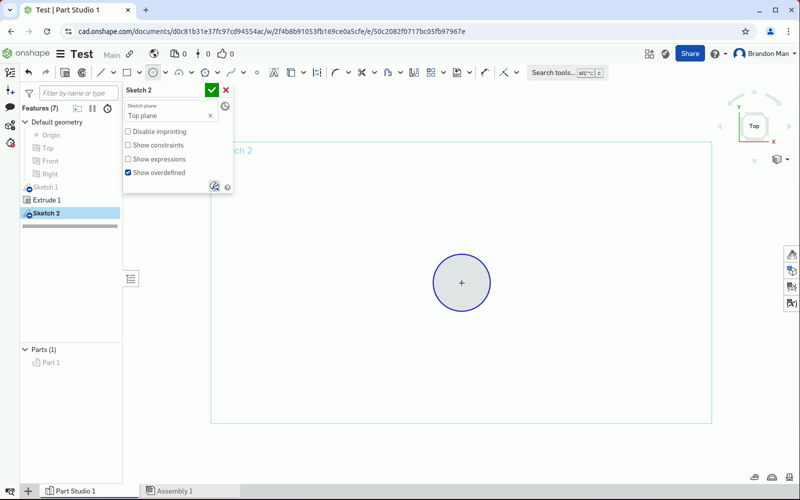
key_up(shift)
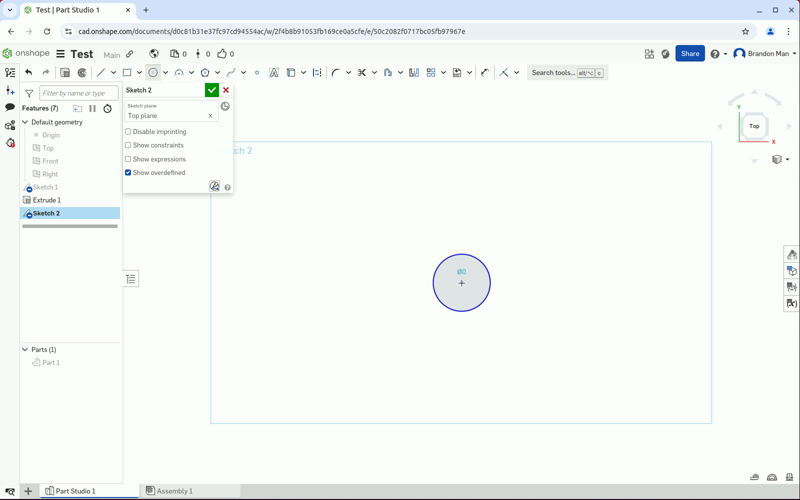
mouse_move(474, 282)
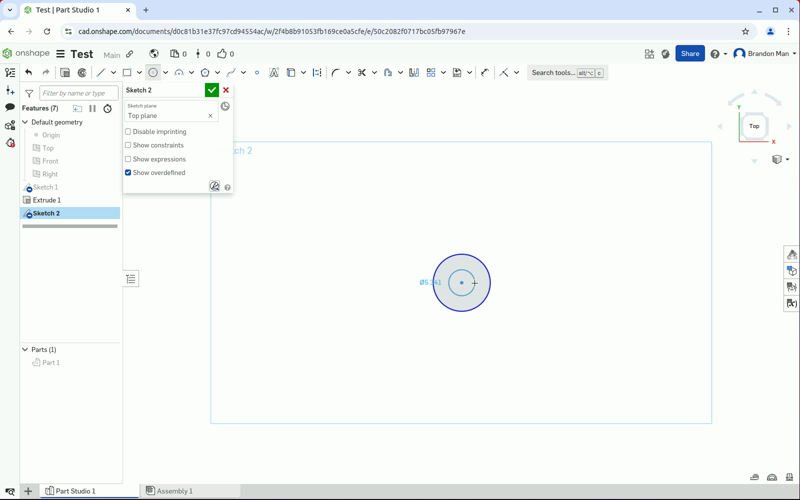
click(474, 282)
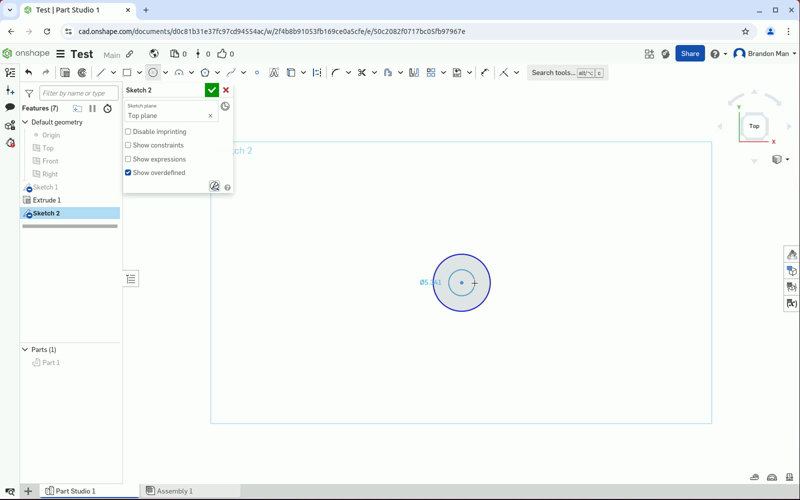
key(esc)
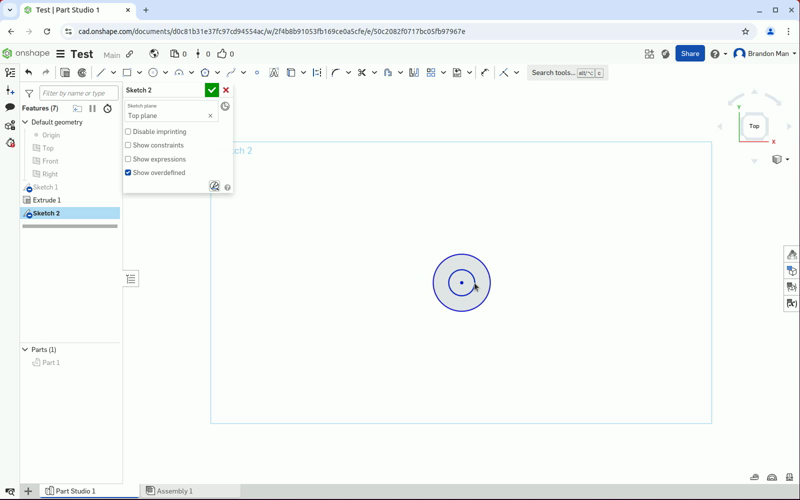
mouse_move(454, 258)
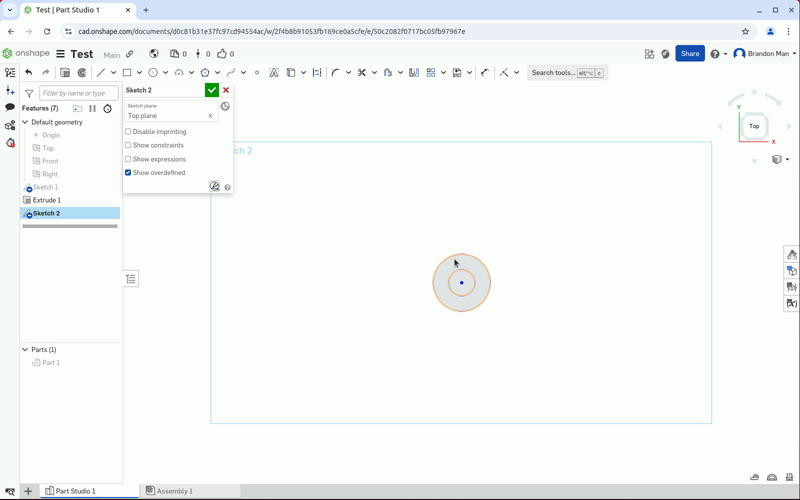
click(454, 258)
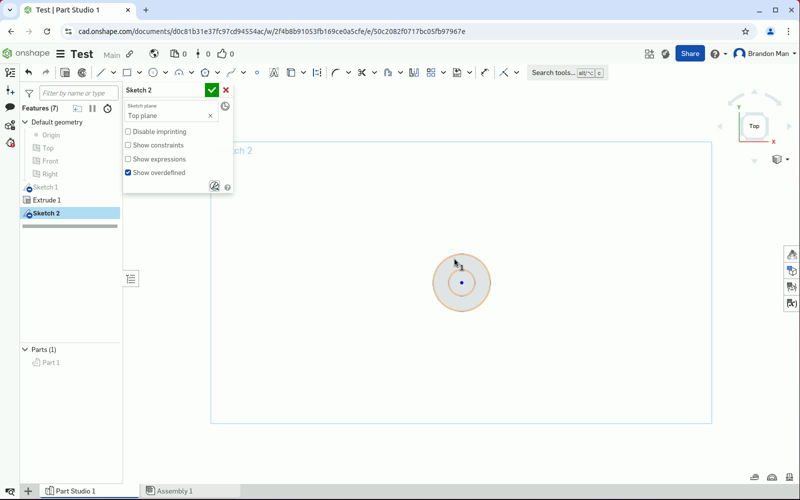
mouse_move(73, 352)
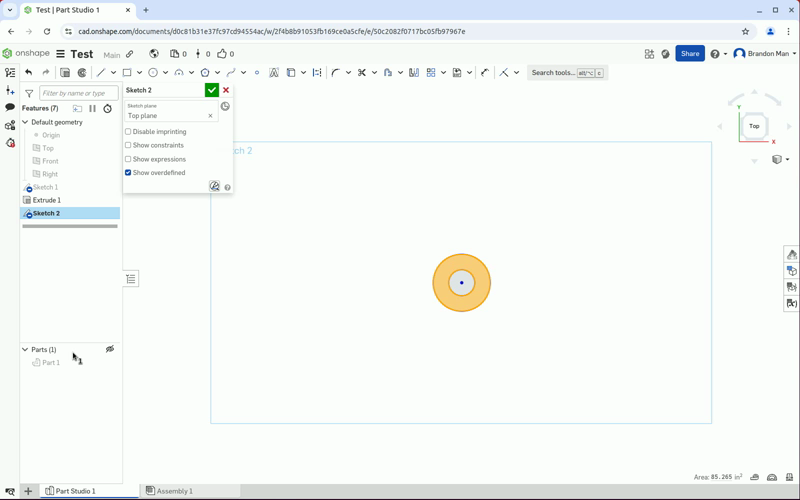
key(shift+y)
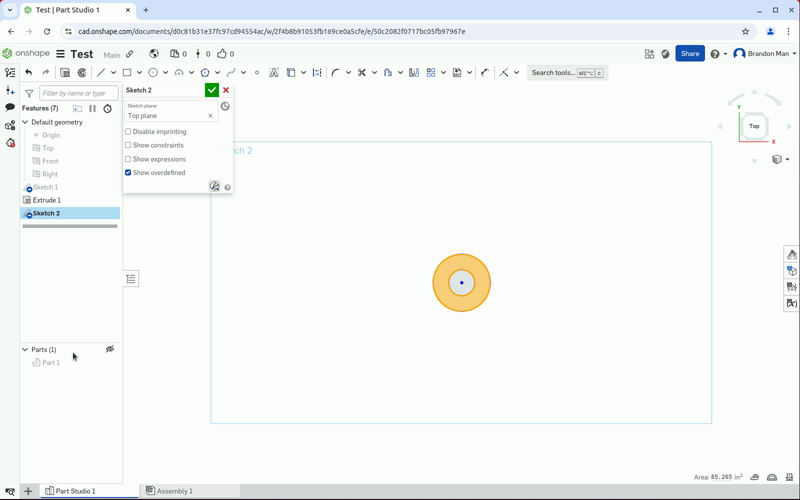
key(shift+e)
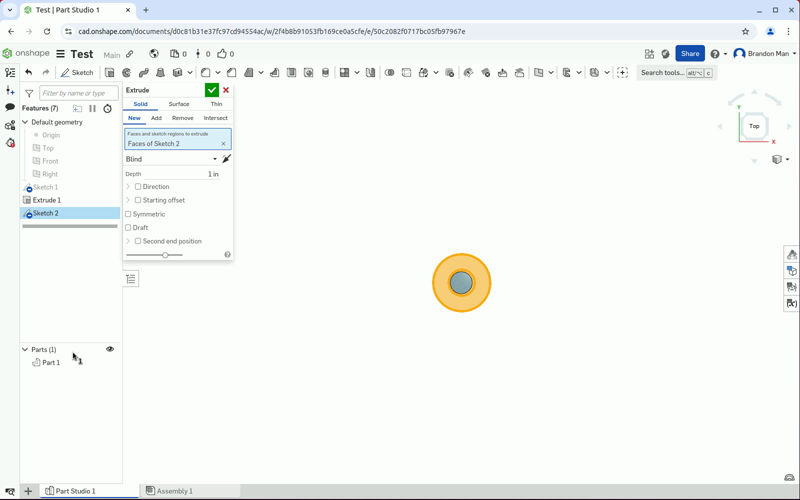
mouse_move(143, 106)
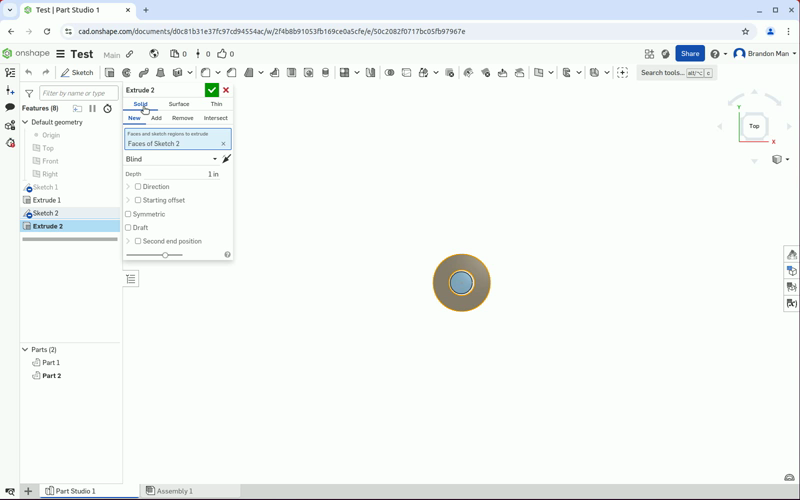
click(143, 106)
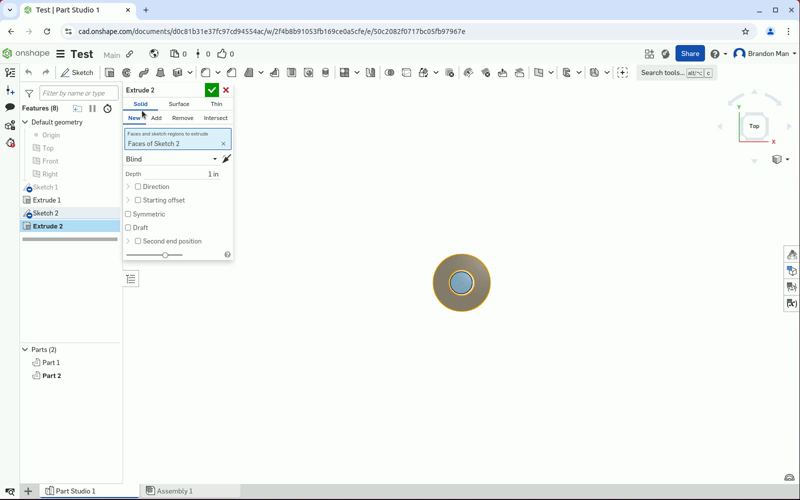
mouse_move(137, 120)
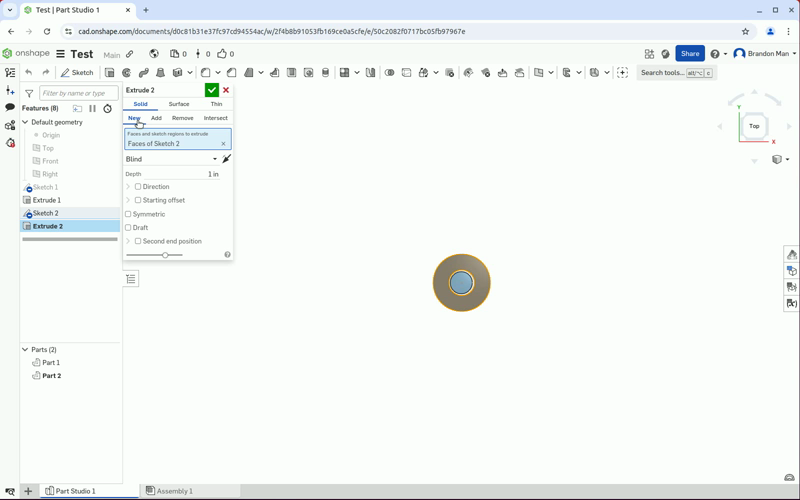
click(137, 120)
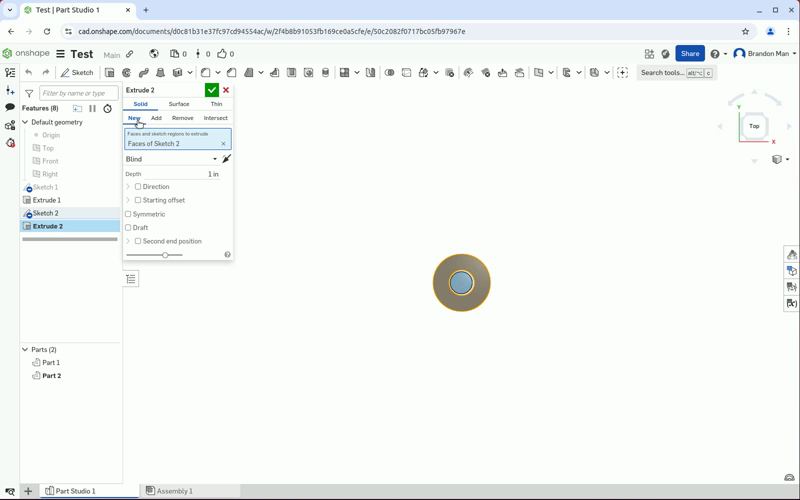
key(tab, 4)
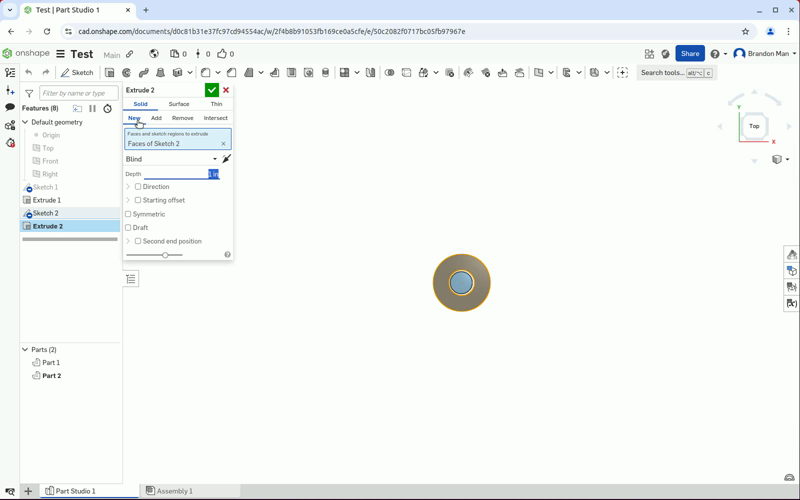
text(-1.685)
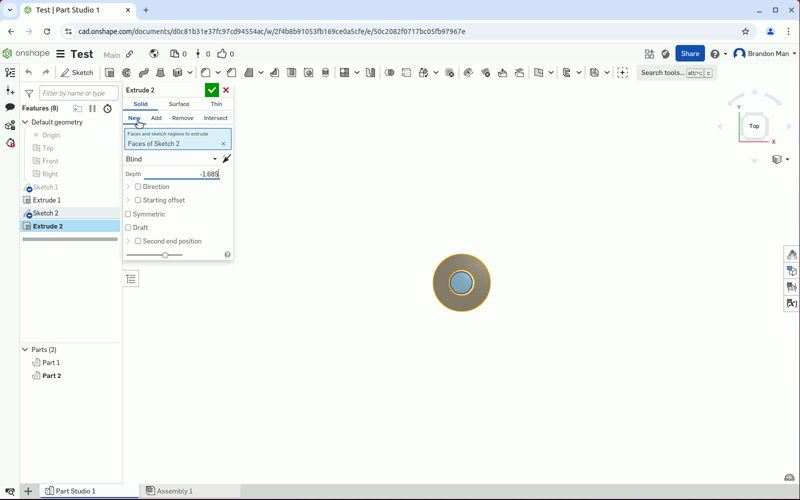
key(enter)
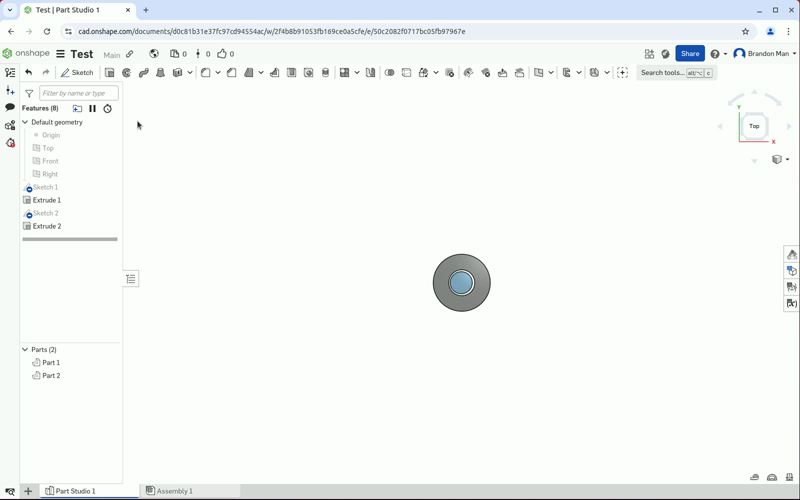
key(shift+h)
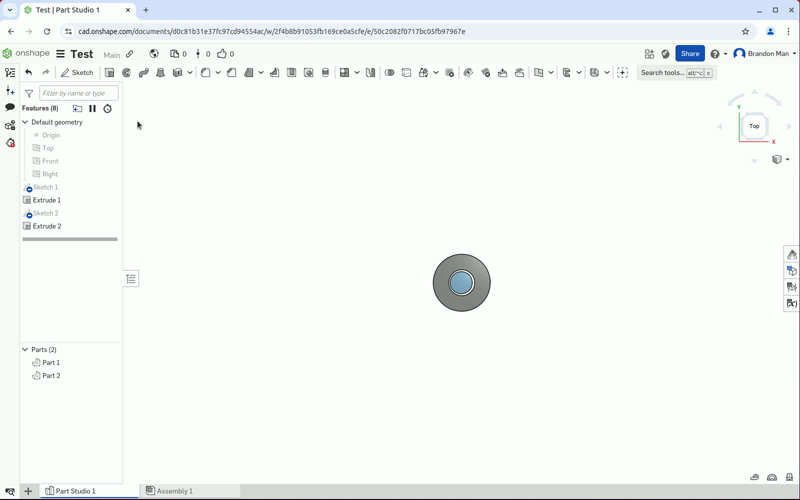
key(shift+h)
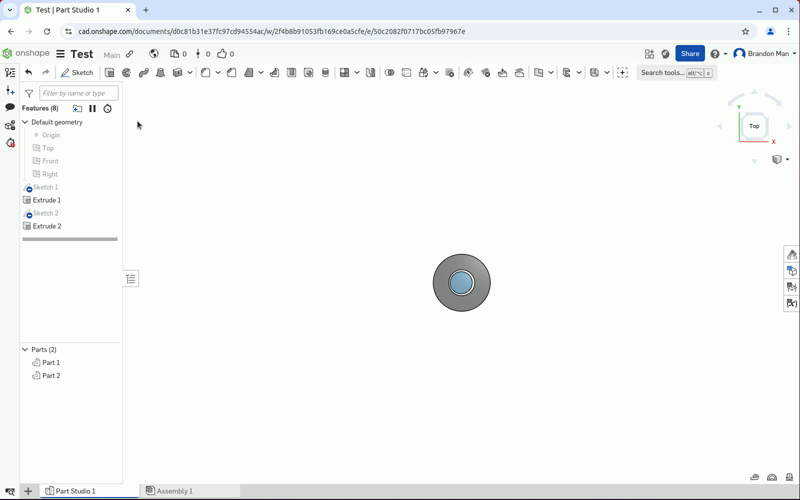
mouse_move(73, 189)
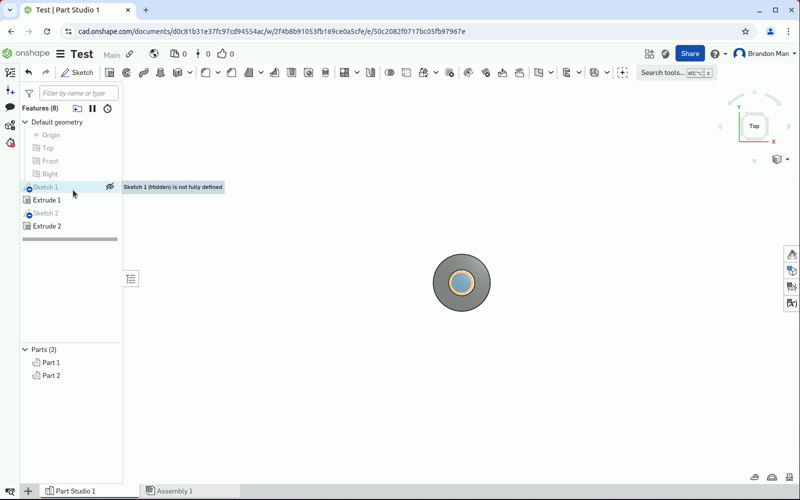
click(73, 189)
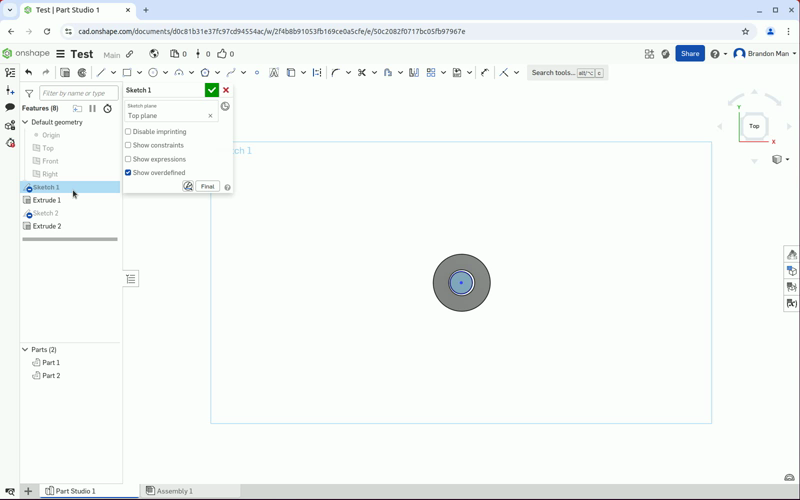
mouse_move(229, 92)
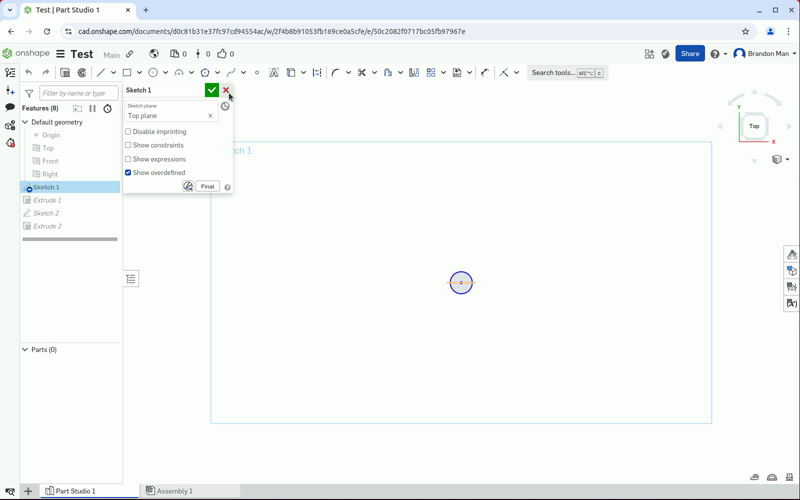
click(229, 92)
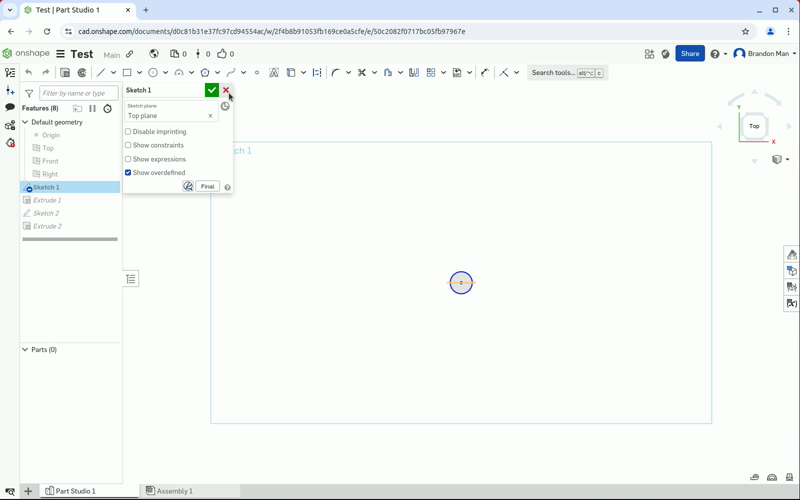
key(shift+s)
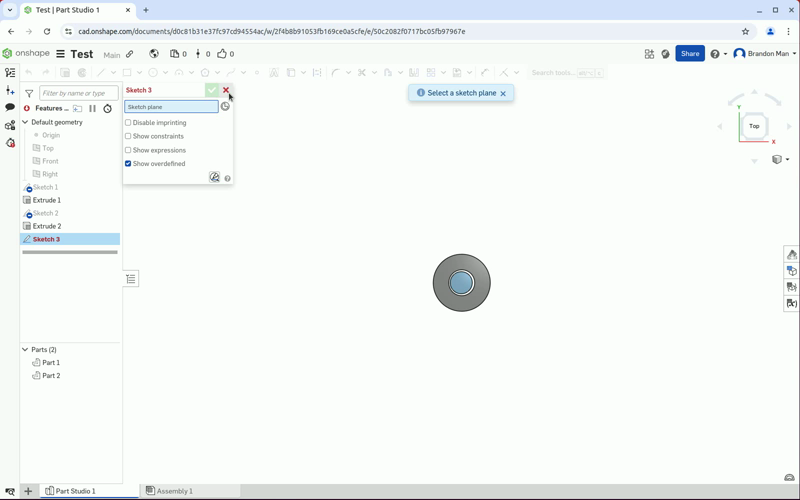
mouse_move(73, 150)
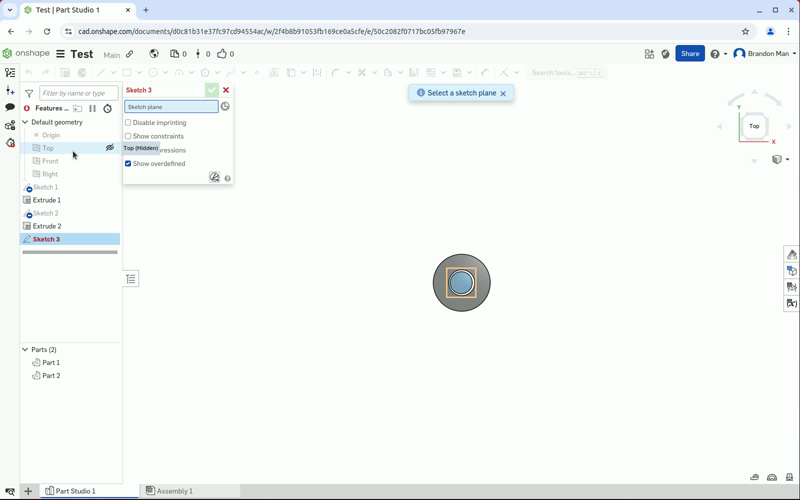
click(73, 150)
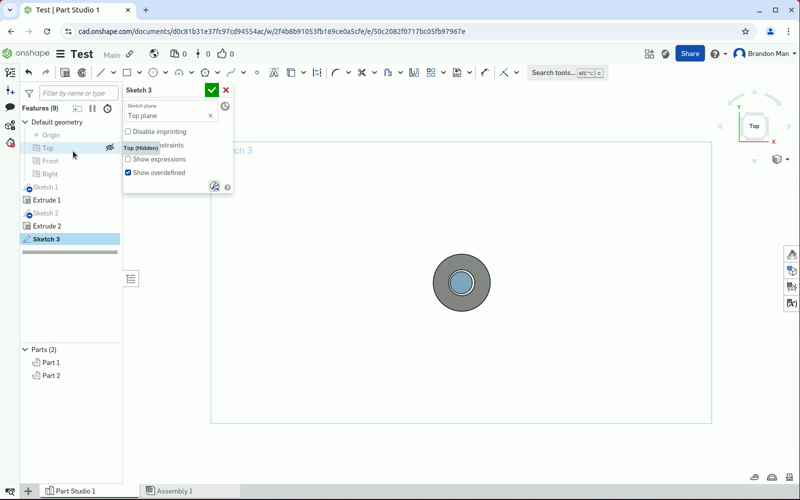
mouse_move(73, 352)
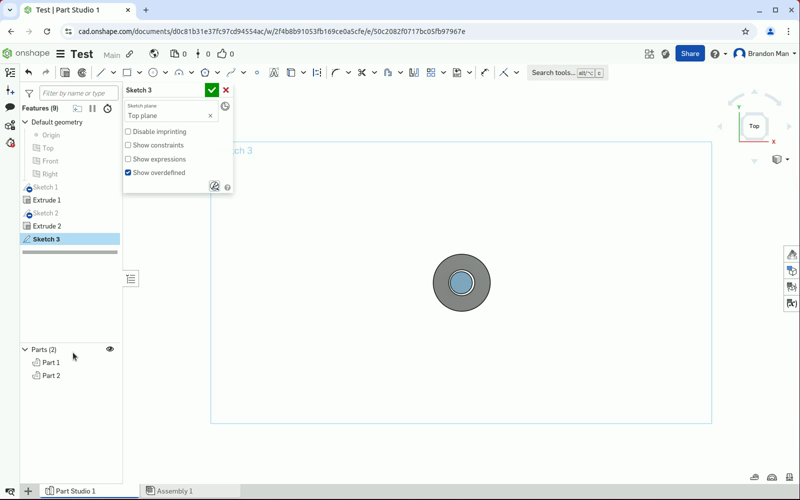
key(y)
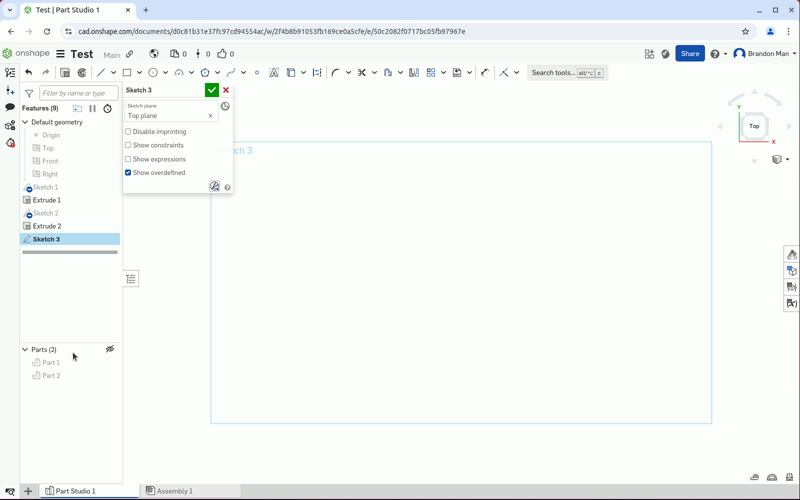
key(c)
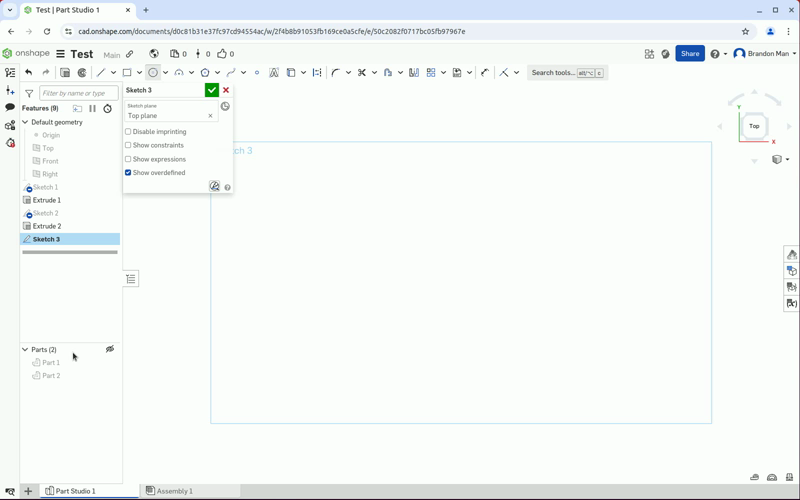
key_down(shift)
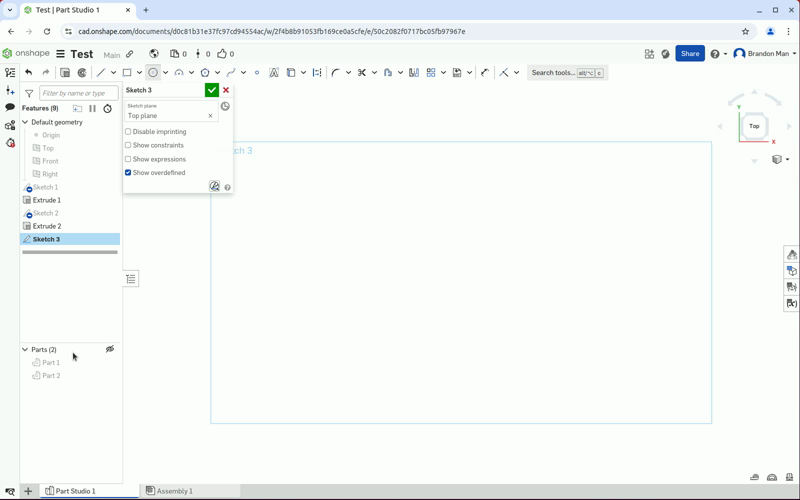
mouse_move(461, 282)
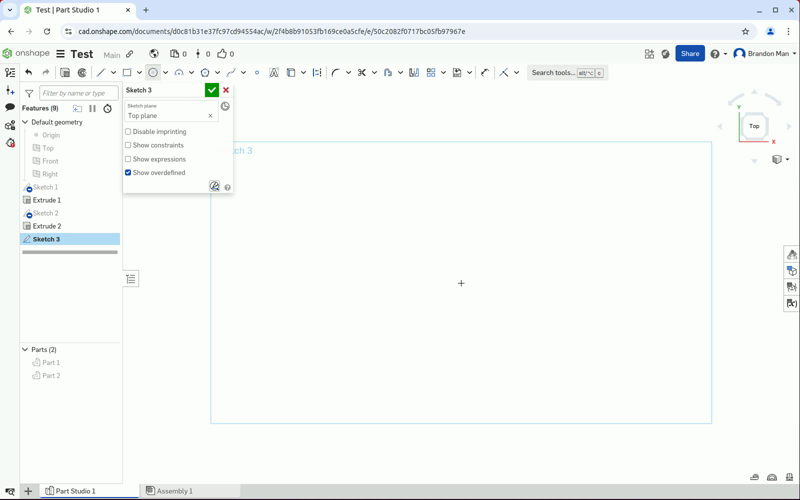
click(461, 282)
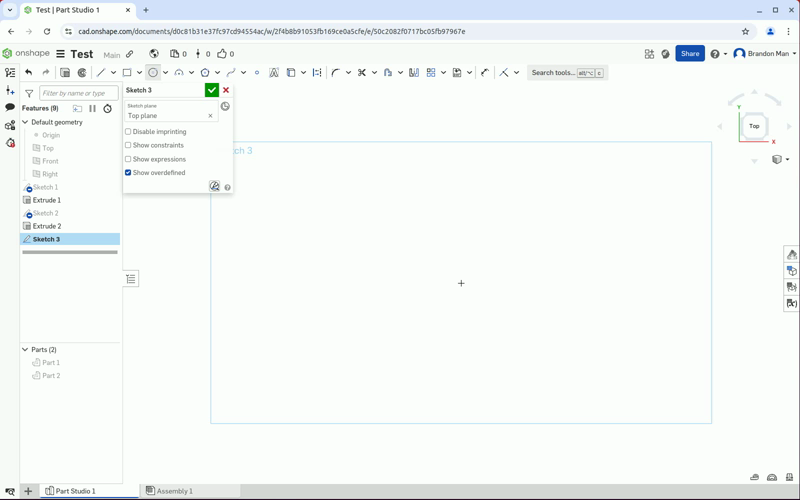
key_up(shift)
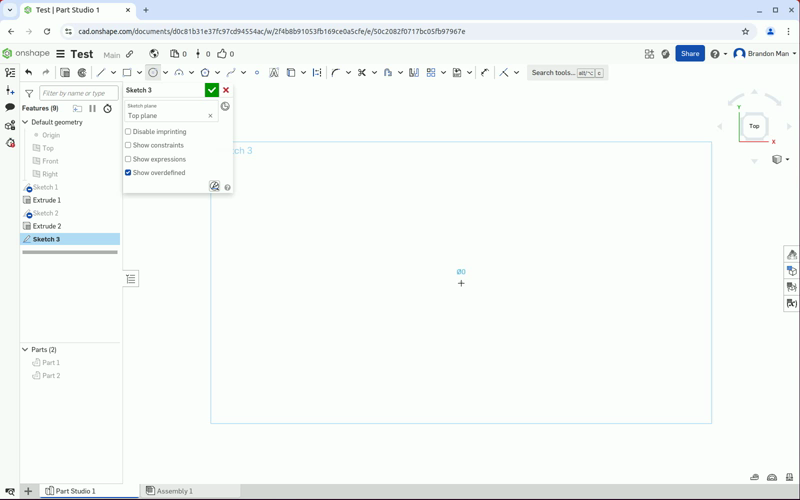
mouse_move(472, 282)
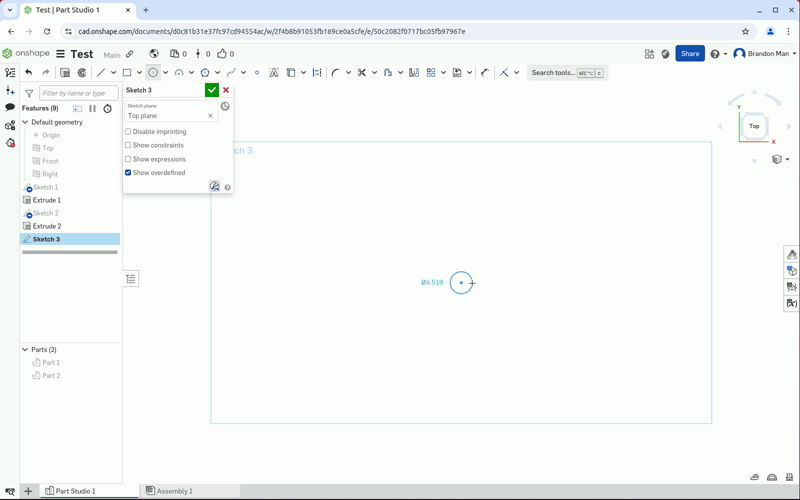
click(472, 282)
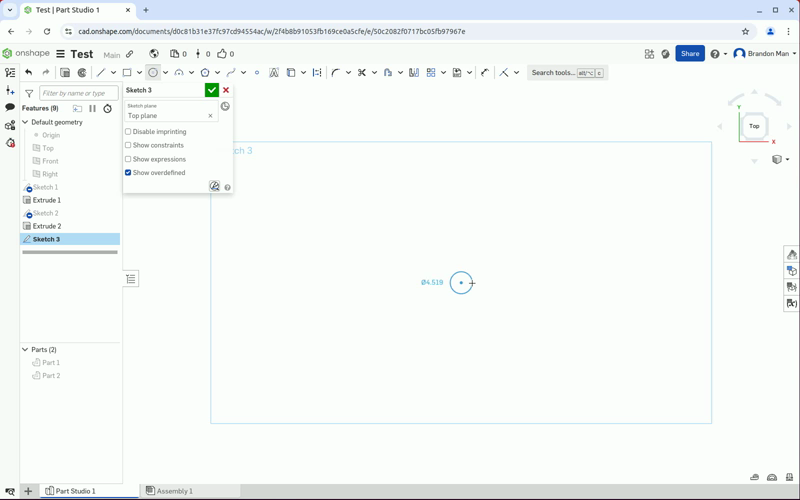
key(esc)
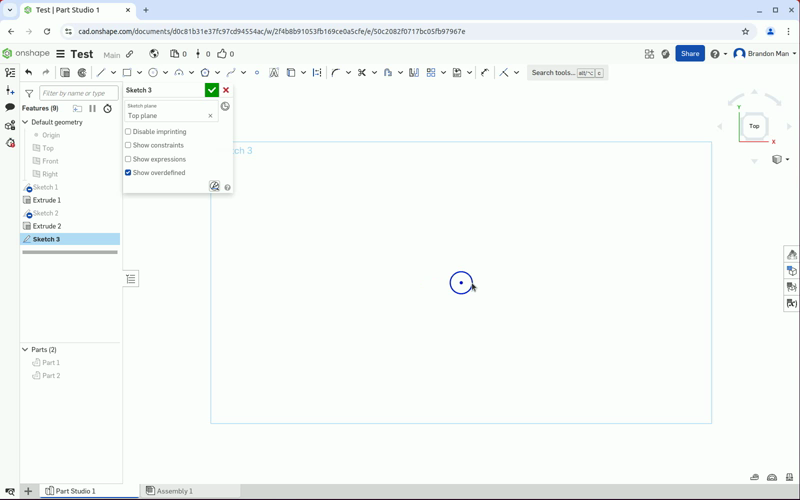
mouse_move(460, 284)
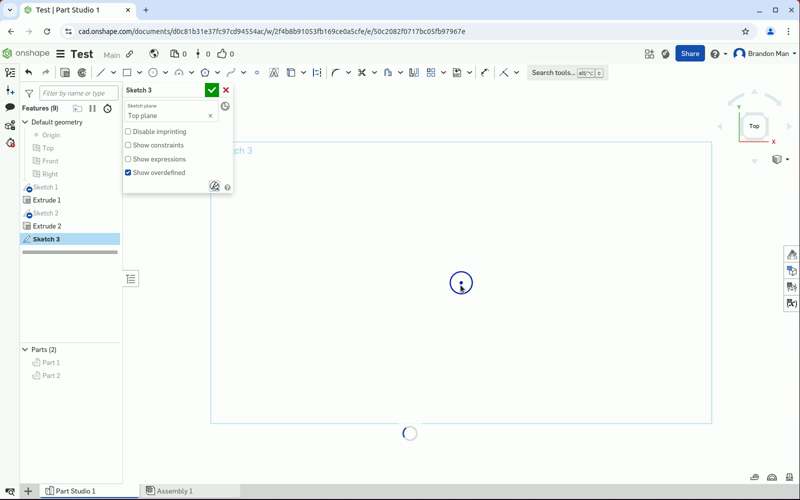
scroll(6)
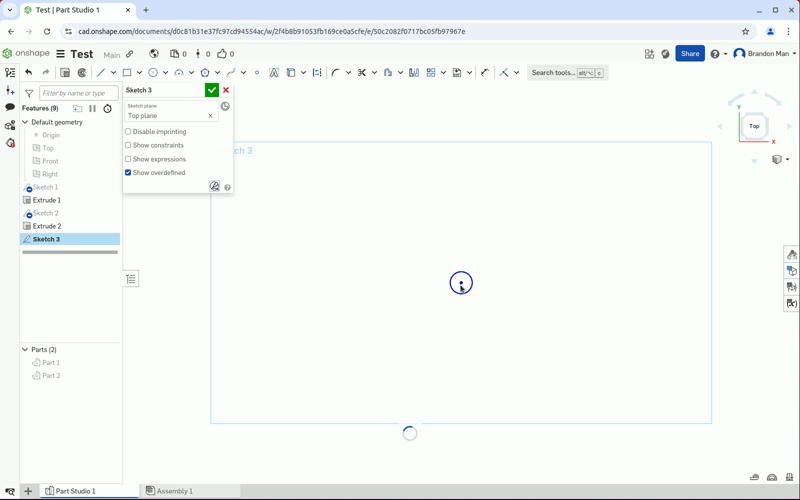
scroll(6)
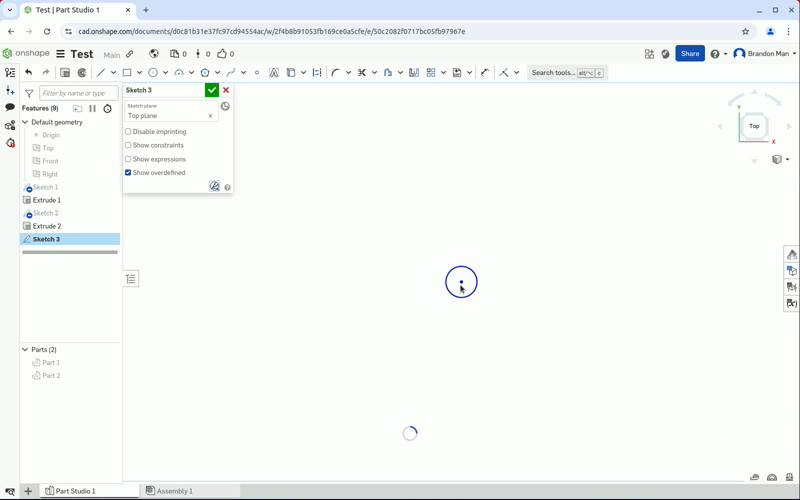
scroll(6)
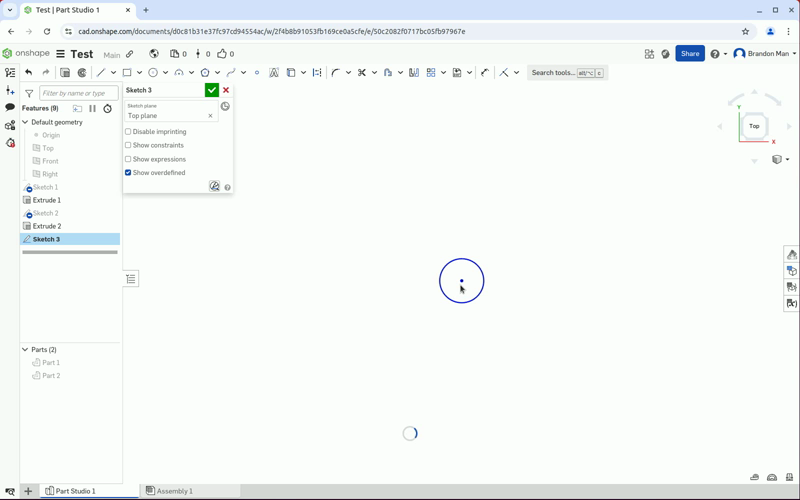
scroll(6)
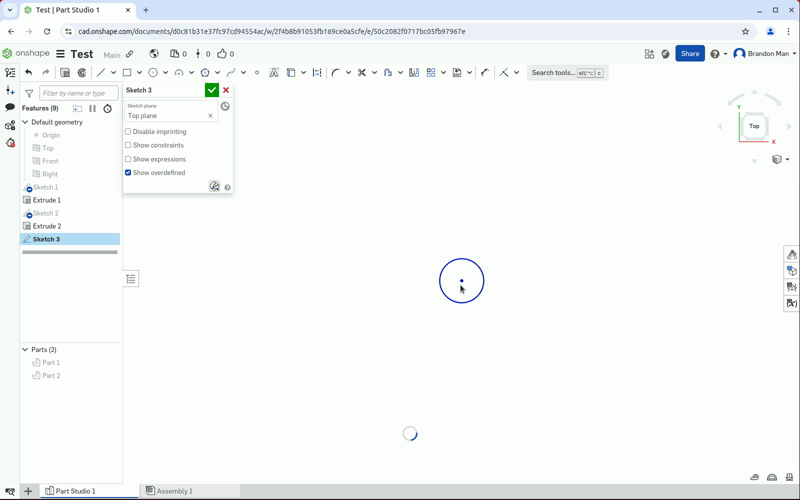
scroll(6)
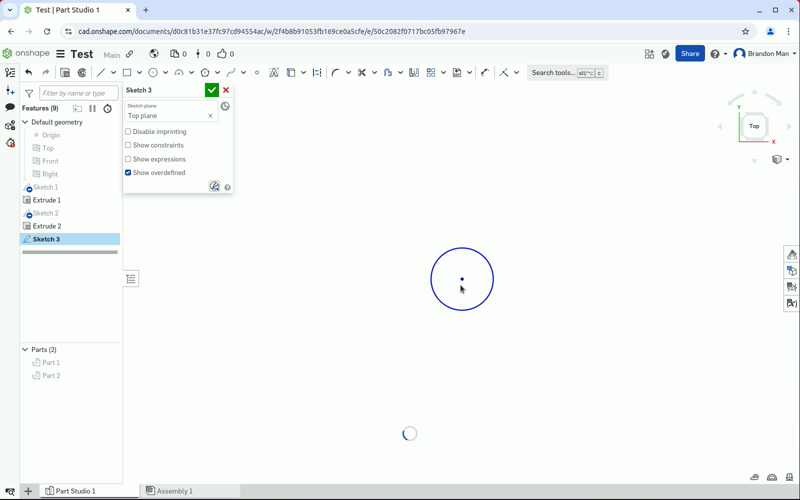
scroll(6)
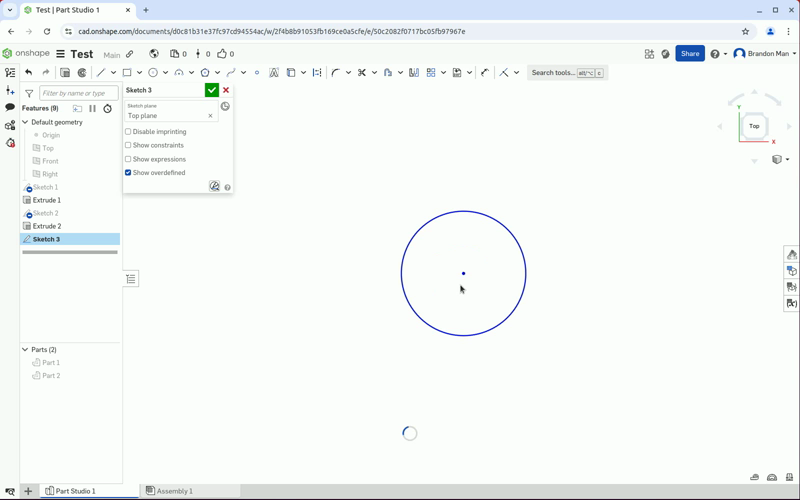
scroll(6)
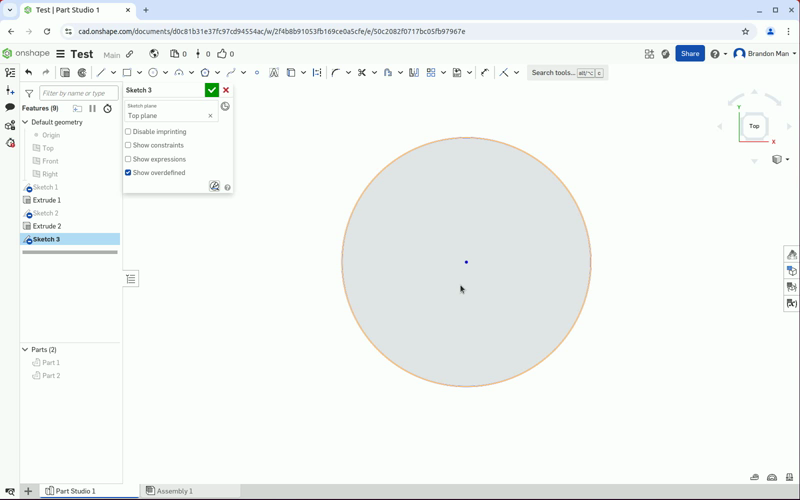
click(460, 284)
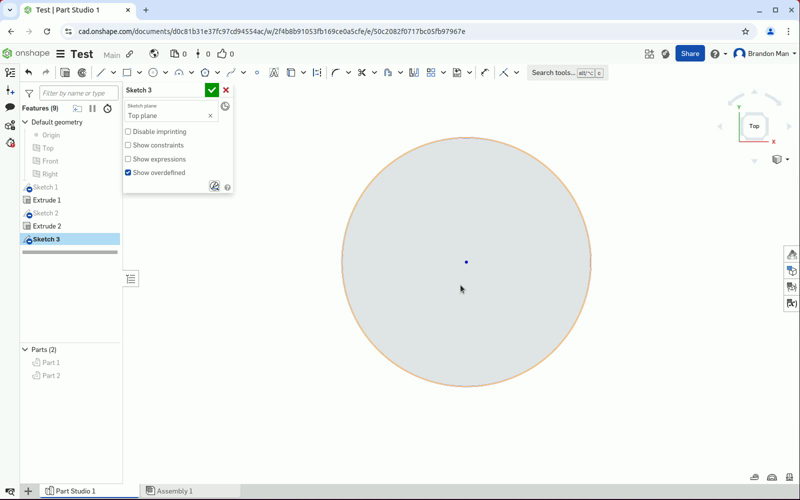
scroll(-6)
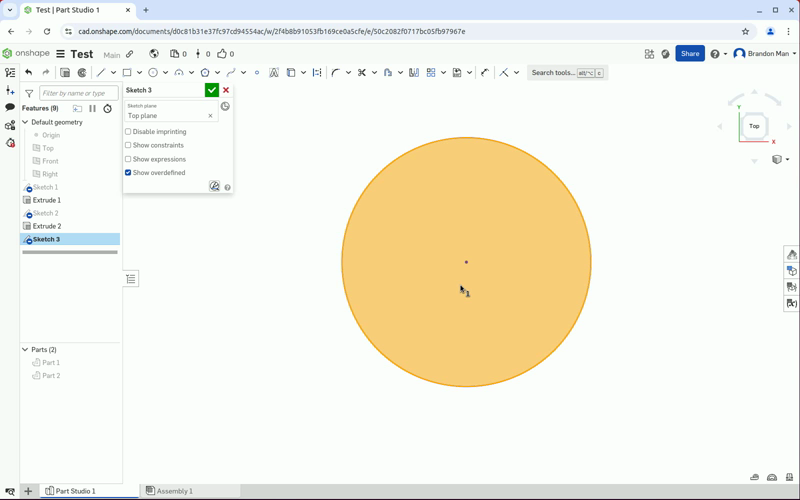
scroll(-6)
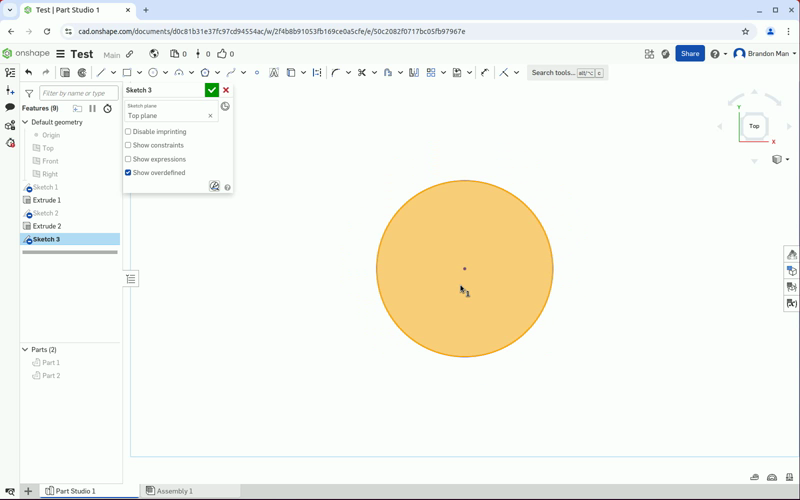
scroll(-6)
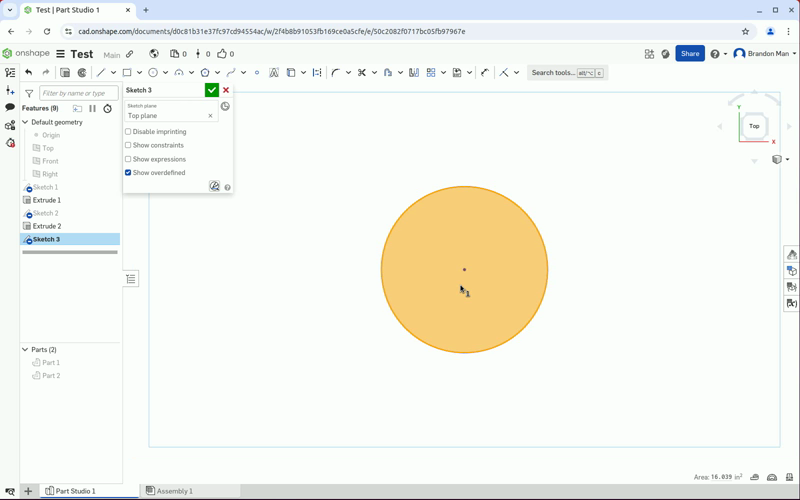
scroll(-6)
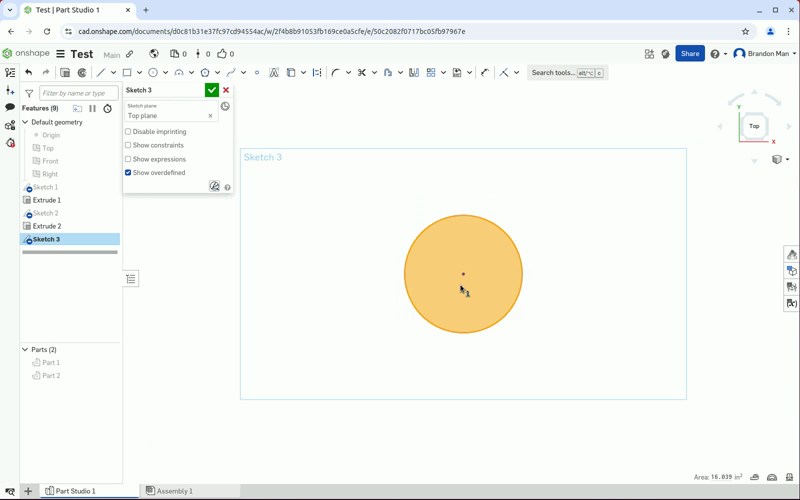
scroll(-6)
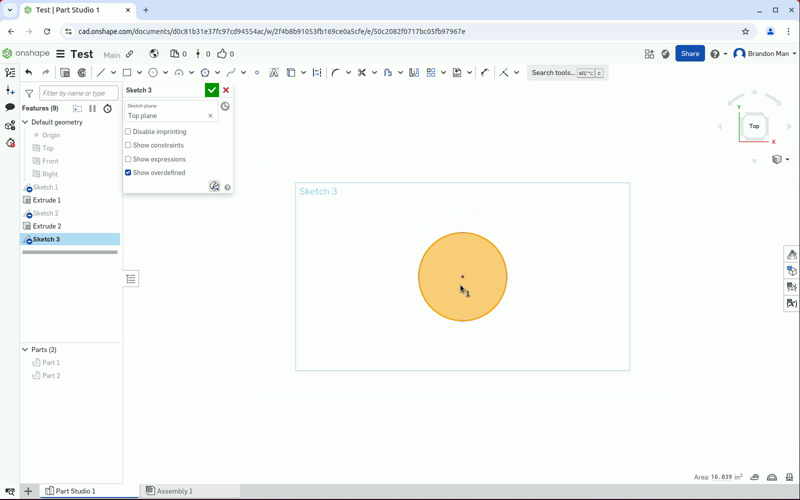
scroll(-6)
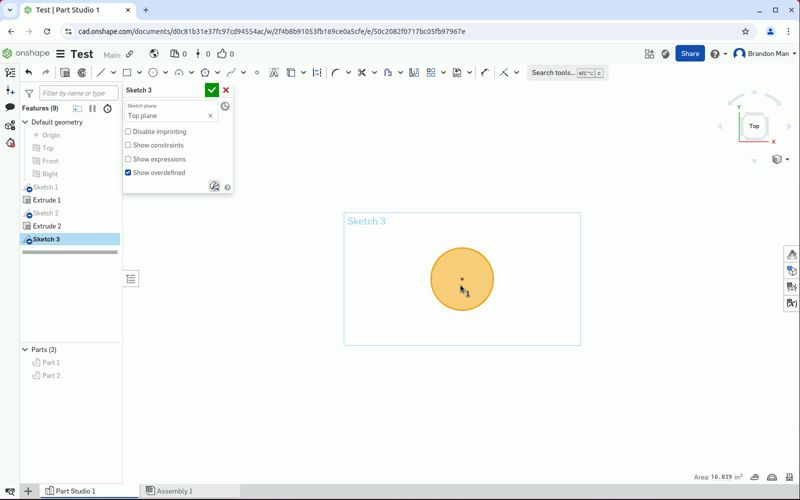
scroll(-6)
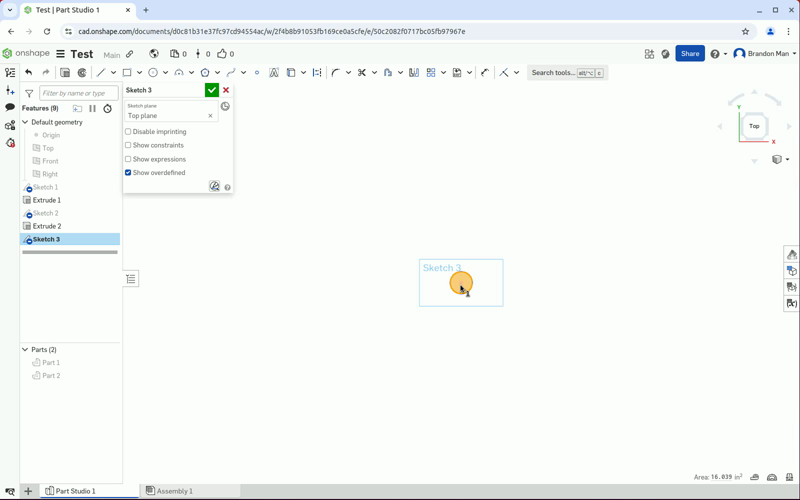
mouse_move(73, 352)
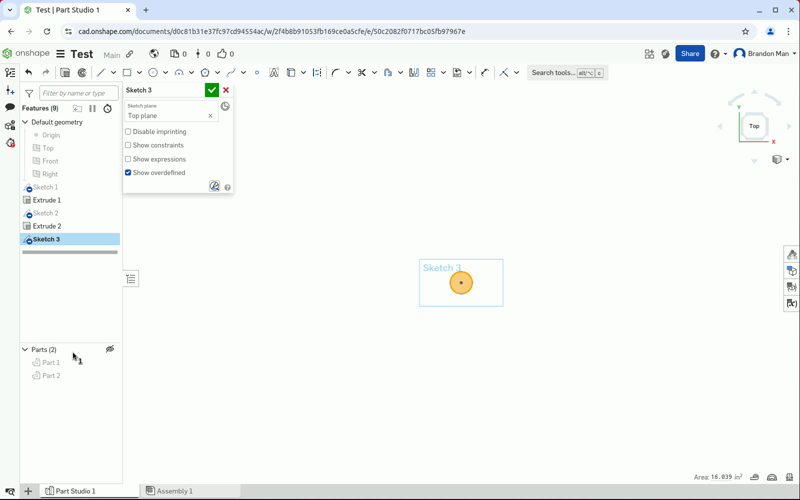
key(shift+y)
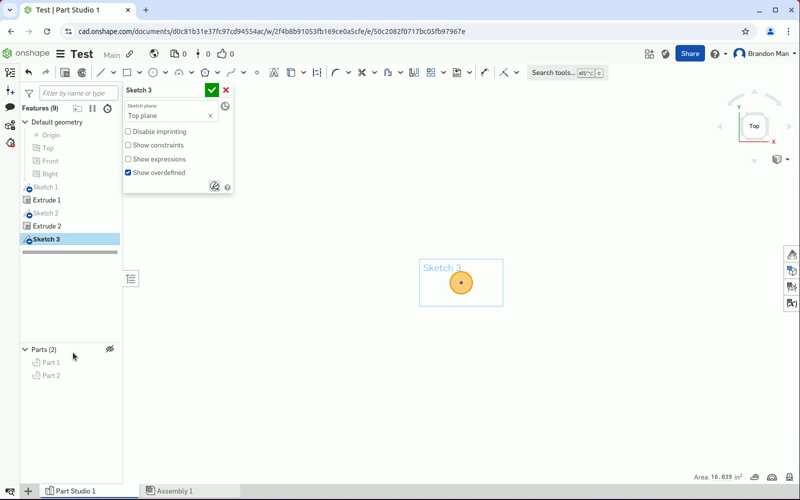
key(shift+e)
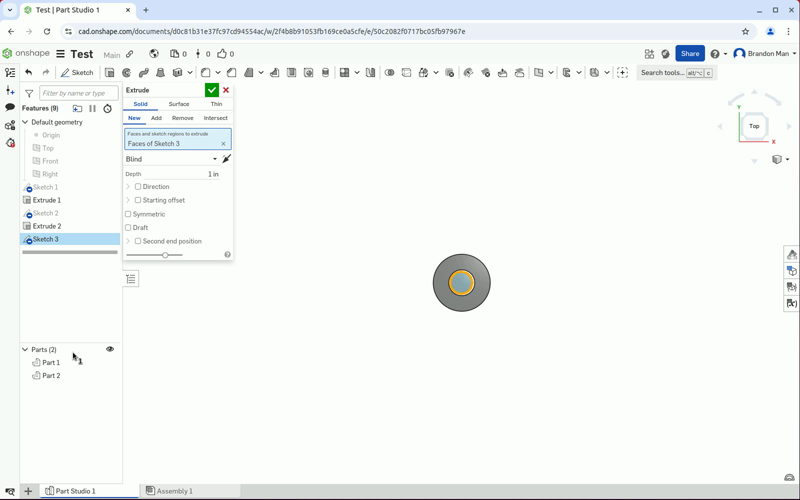
mouse_move(143, 106)
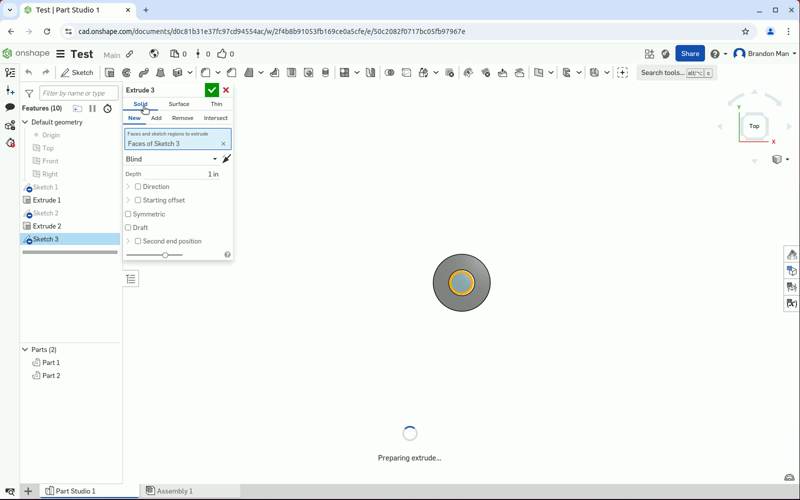
click(143, 106)
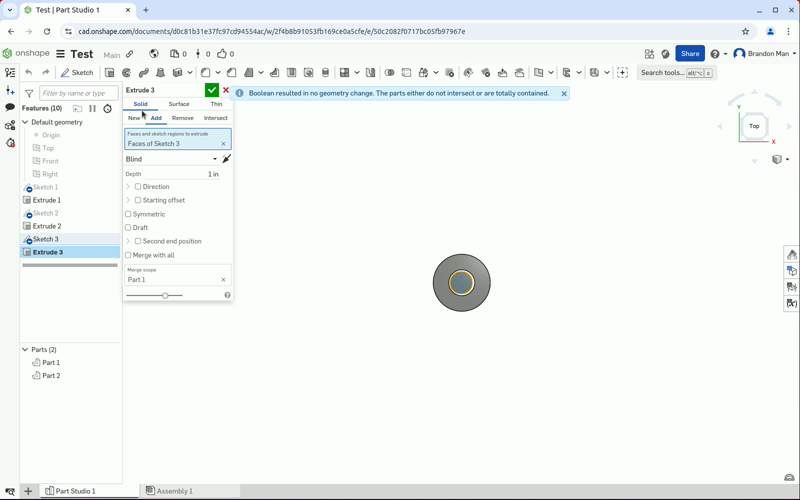
mouse_move(137, 120)
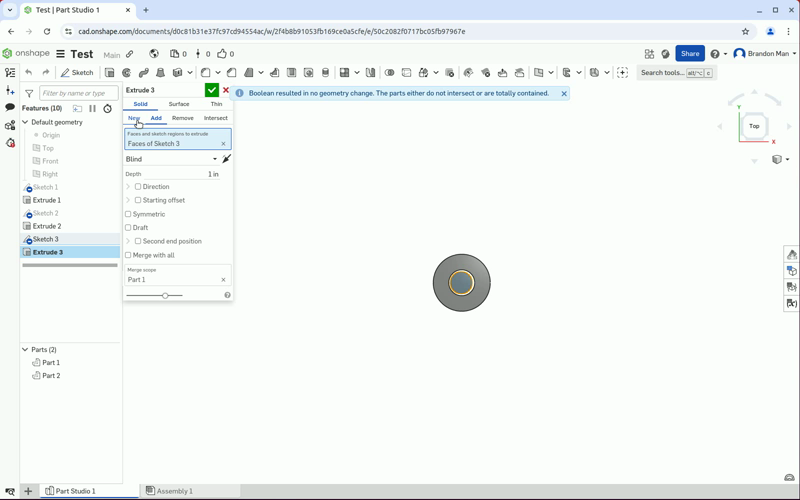
click(137, 120)
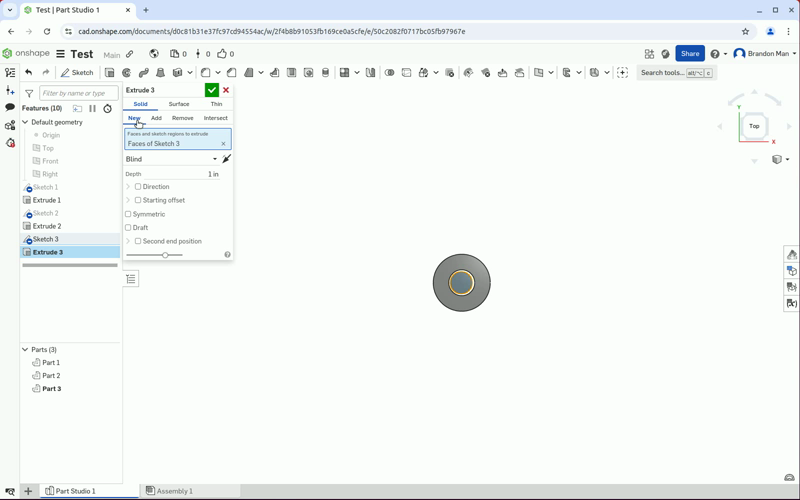
key(tab, 4)
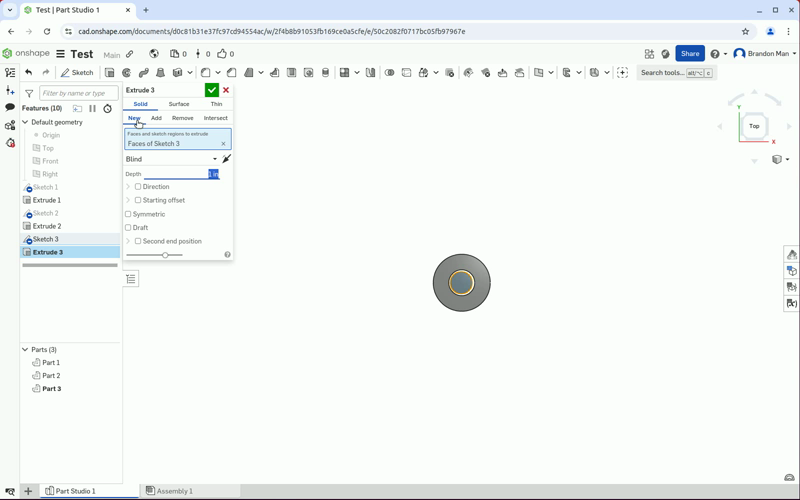
text(-1.685)
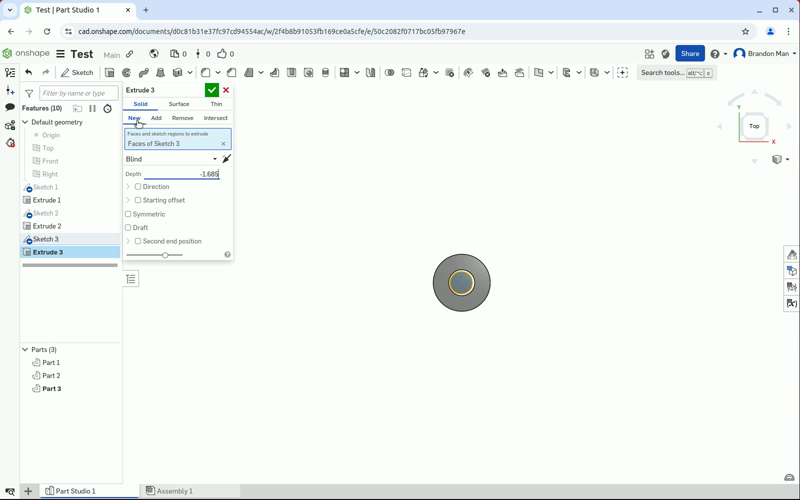
key(enter)
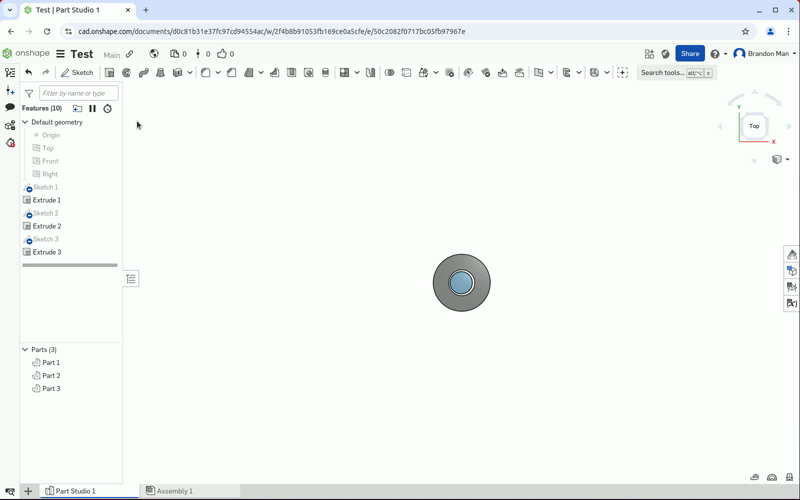
key(shift+h)
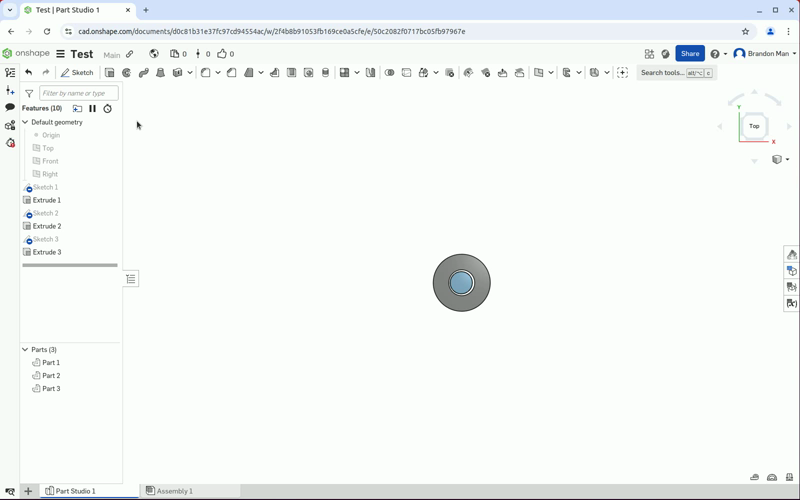
key(shift+h)
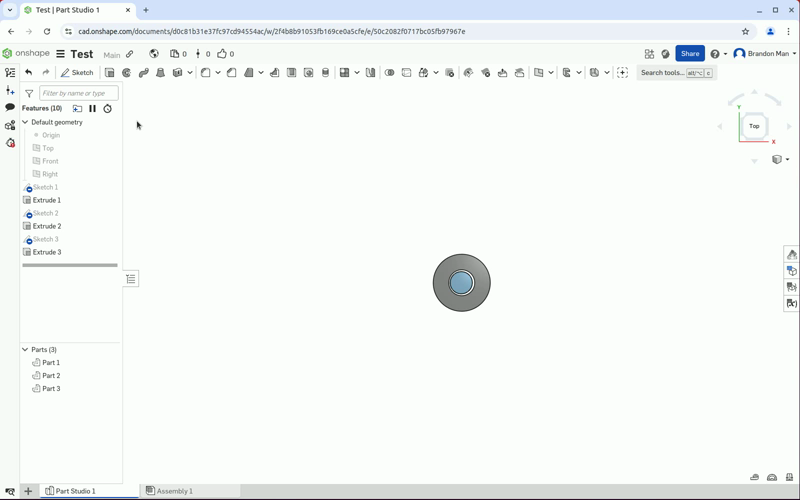
mouse_move(73, 189)
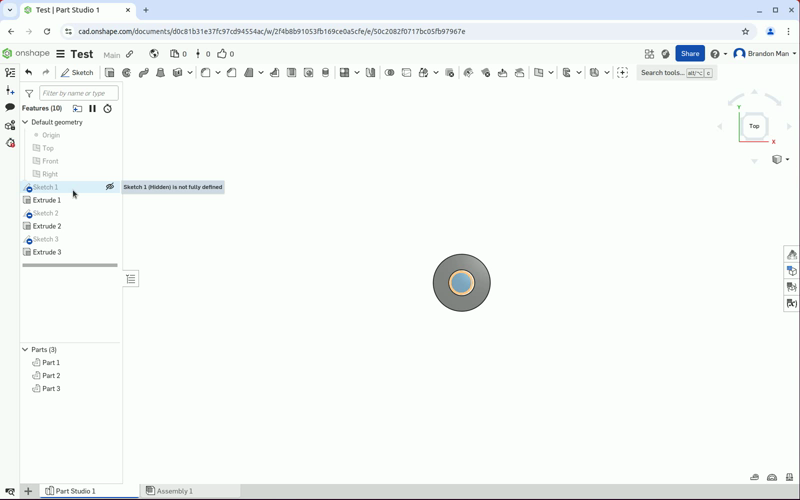
click(73, 189)
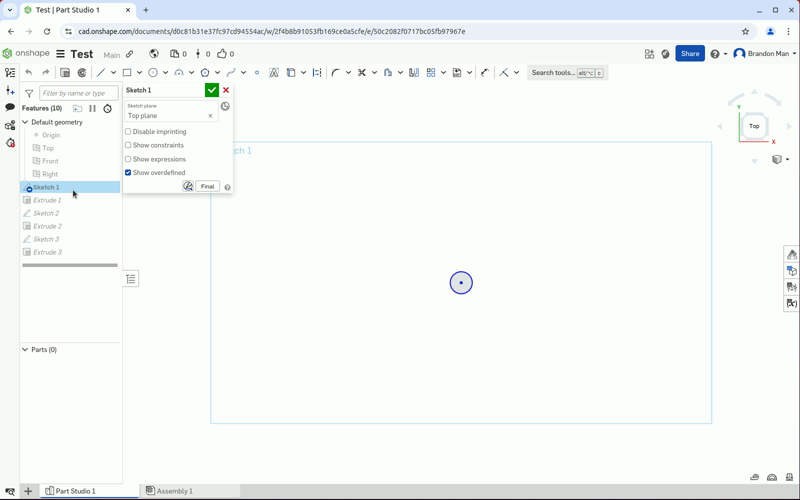
mouse_move(229, 92)
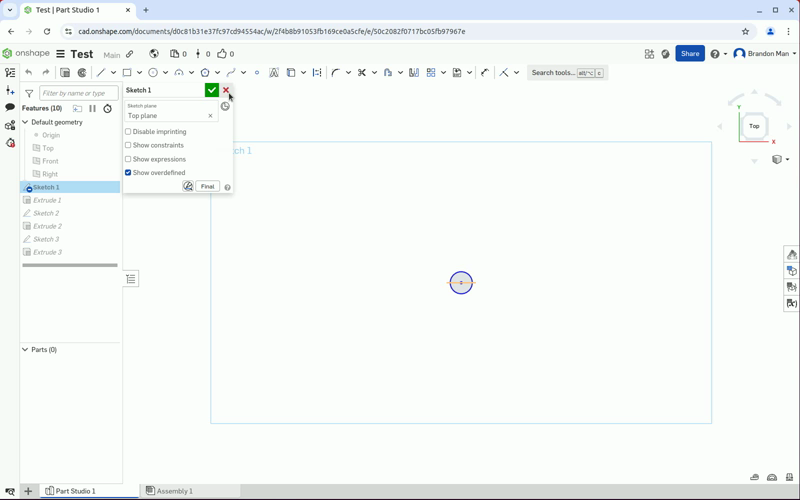
click(229, 92)
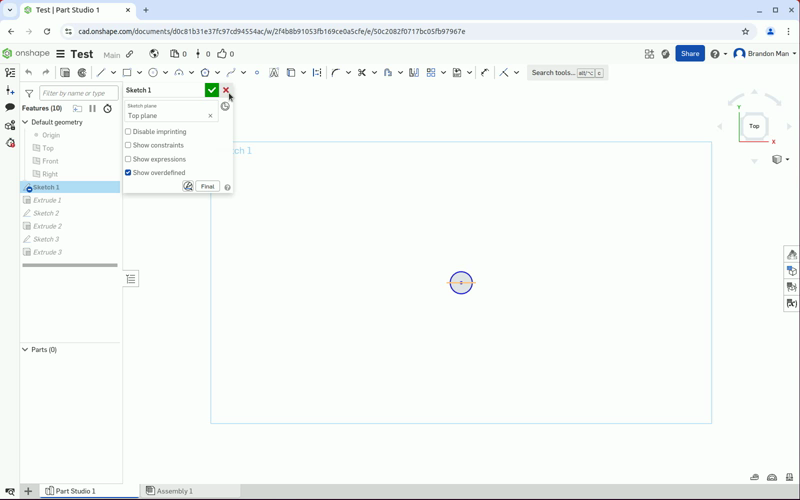
key(shift+s)
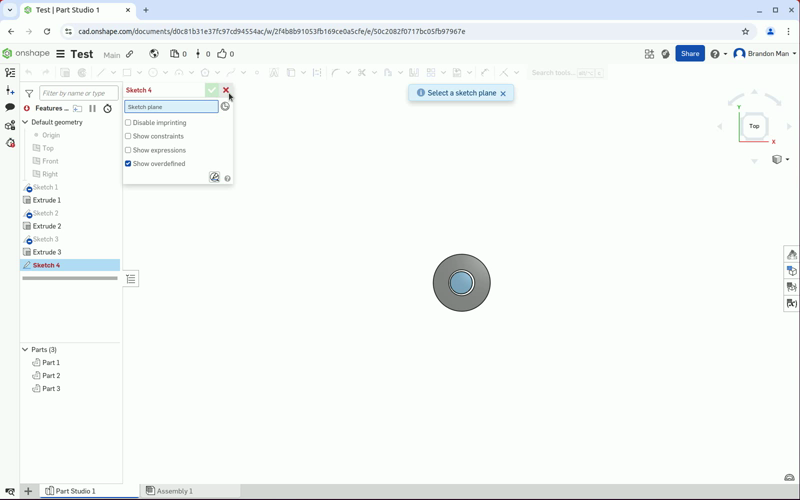
mouse_move(73, 150)
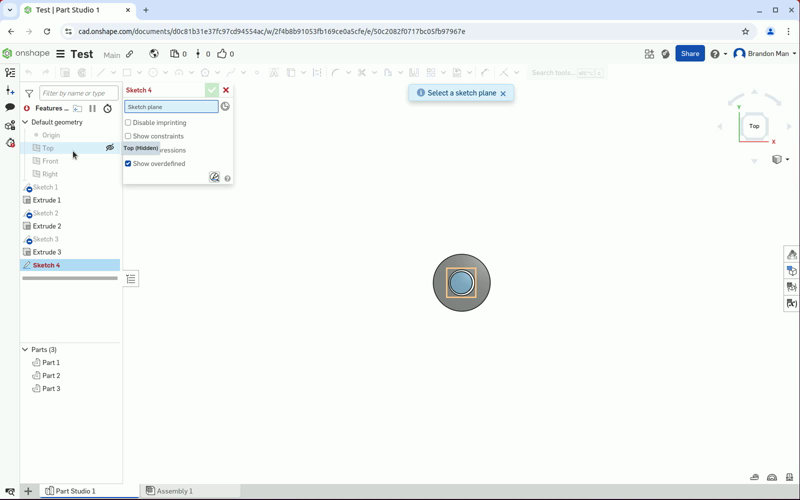
click(73, 150)
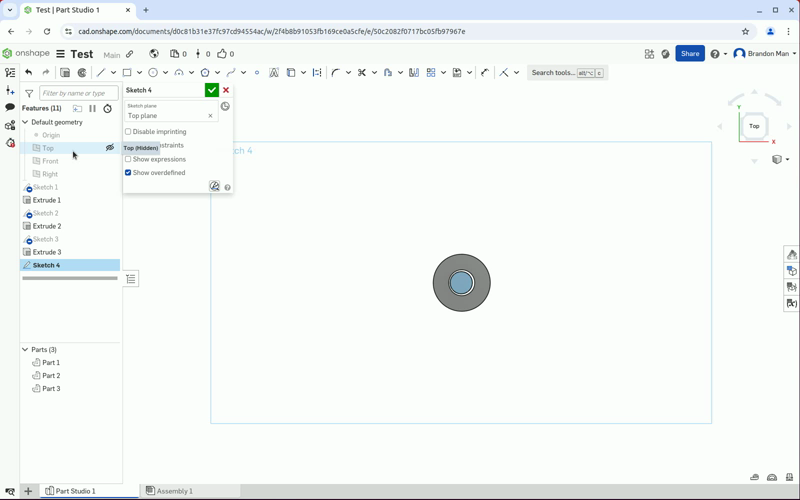
mouse_move(73, 352)
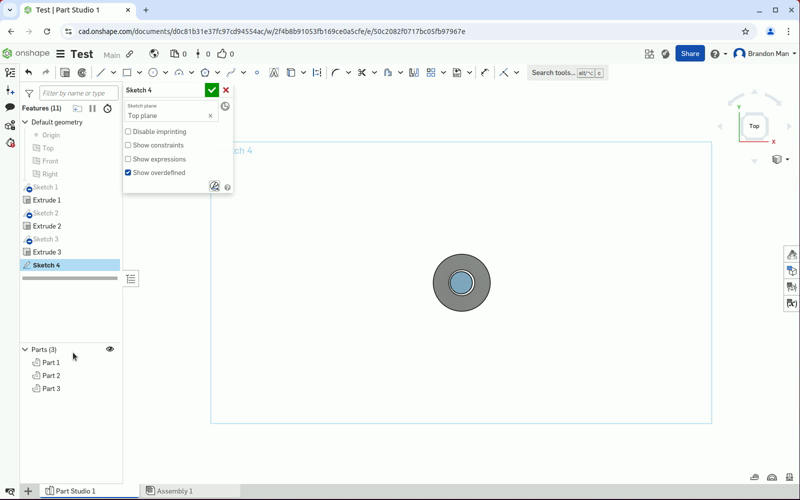
key(y)
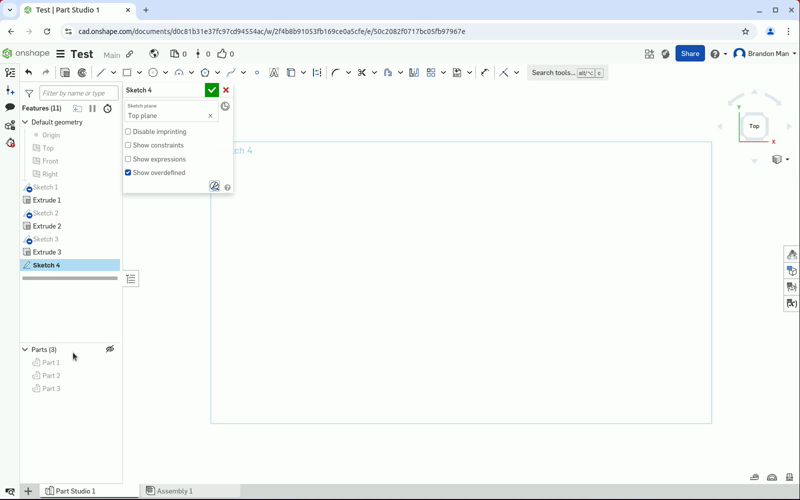
key(c)
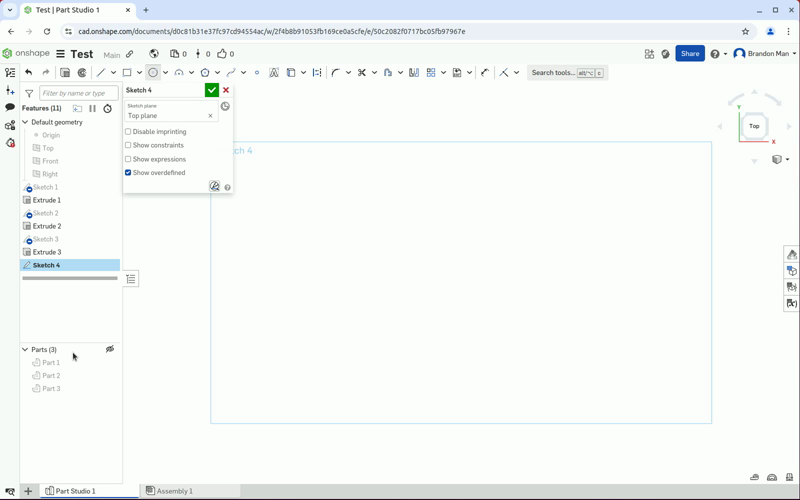
key_down(shift)
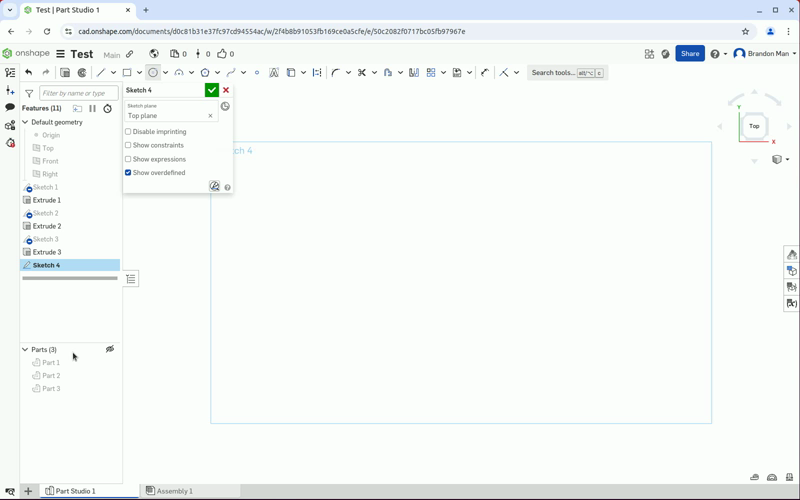
mouse_move(461, 282)
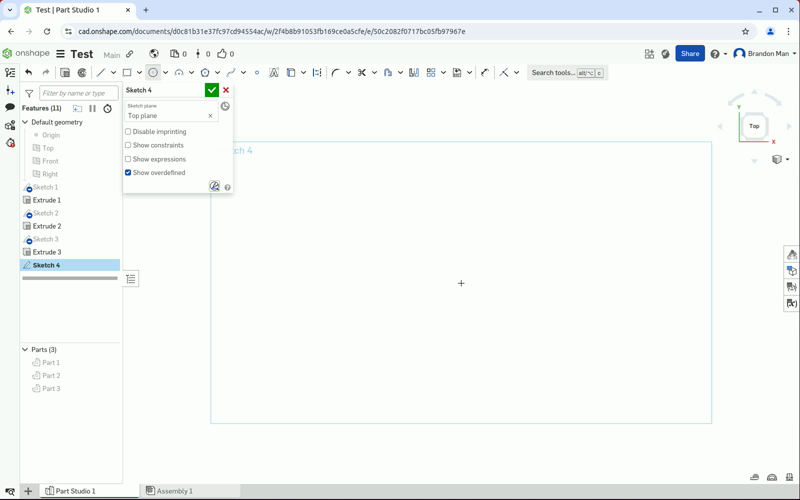
click(461, 282)
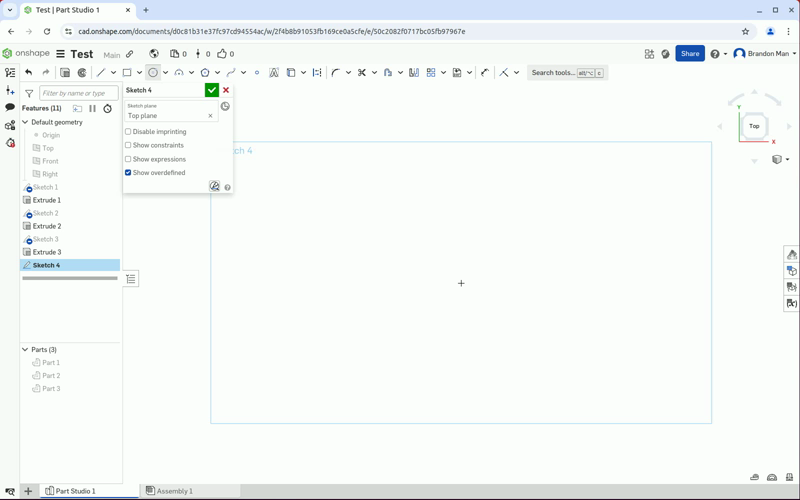
key_up(shift)
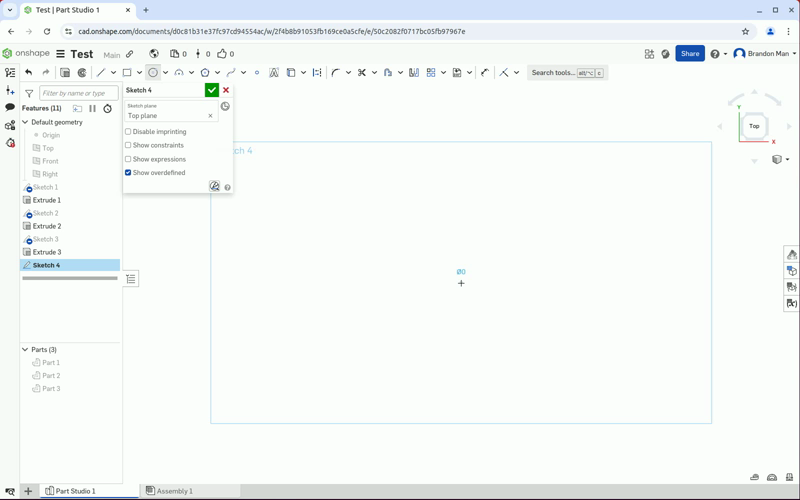
mouse_move(474, 282)
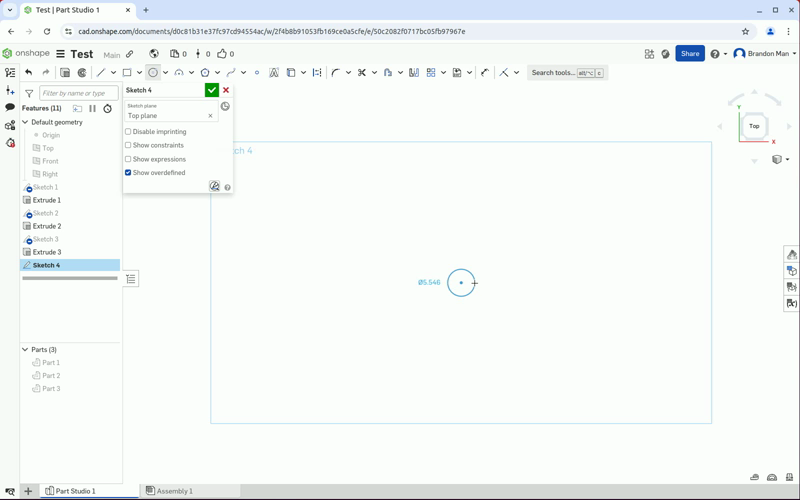
click(474, 282)
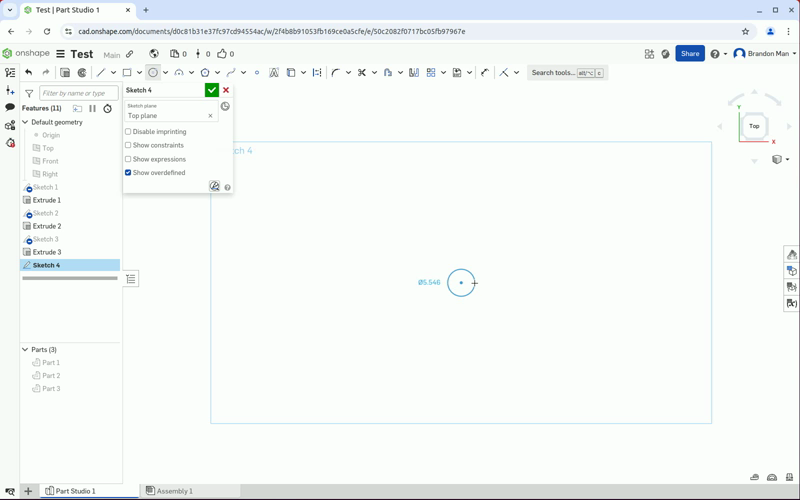
key(esc)
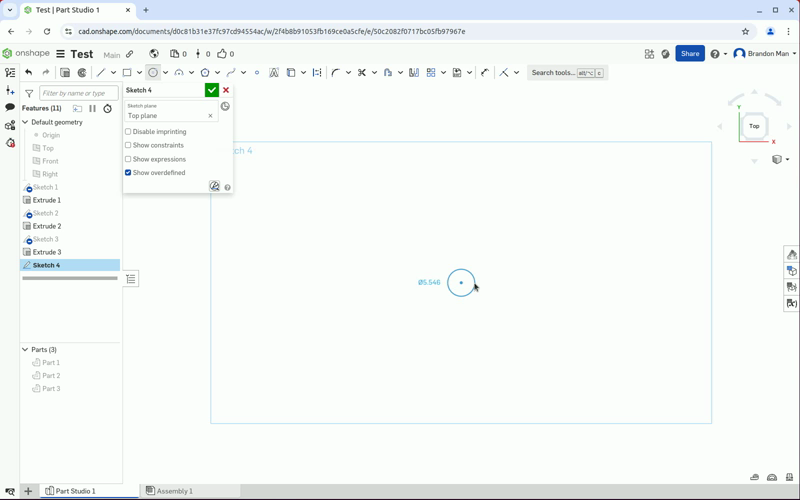
key(c)
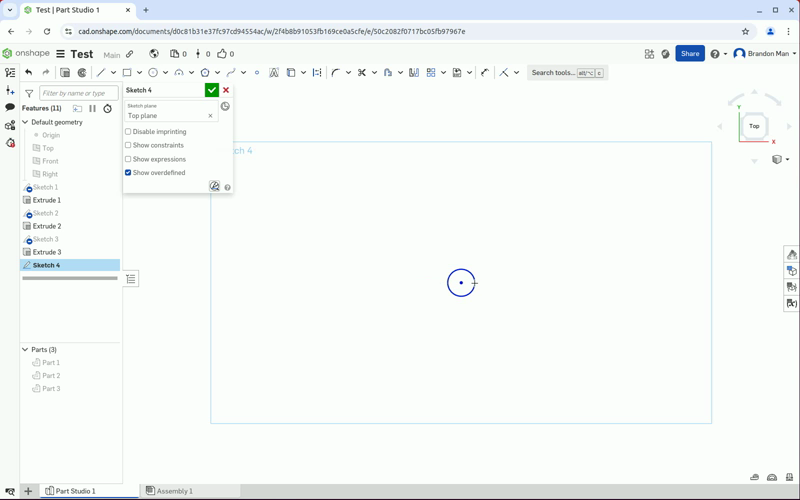
key_down(shift)
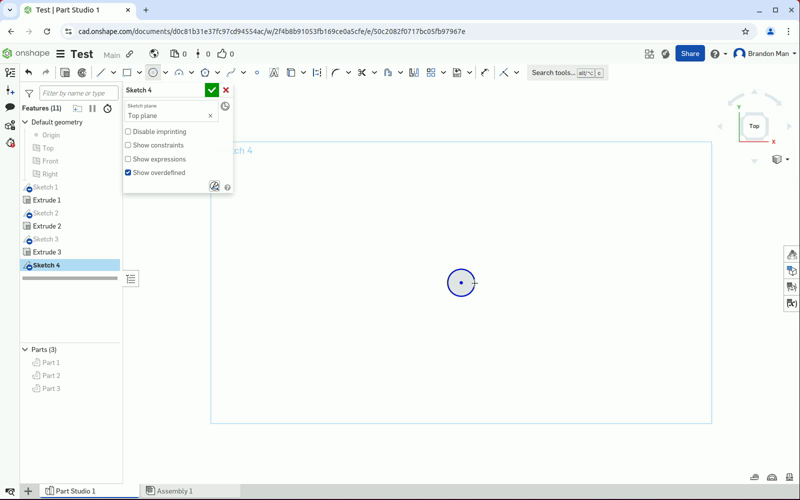
mouse_move(461, 282)
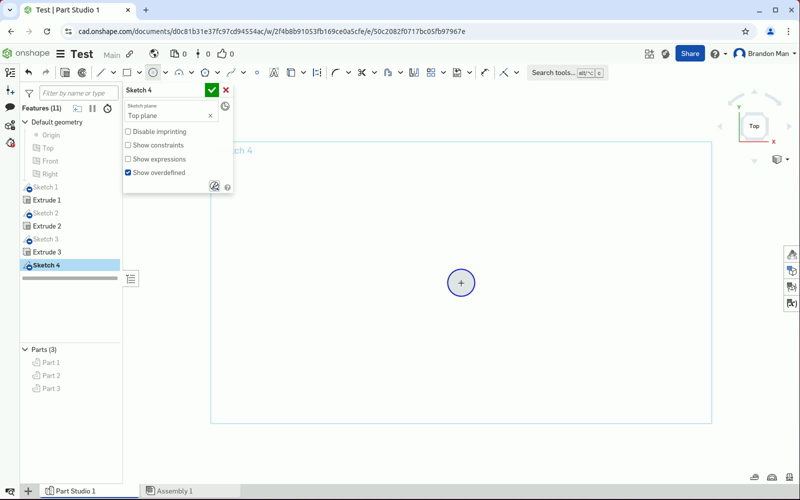
click(461, 282)
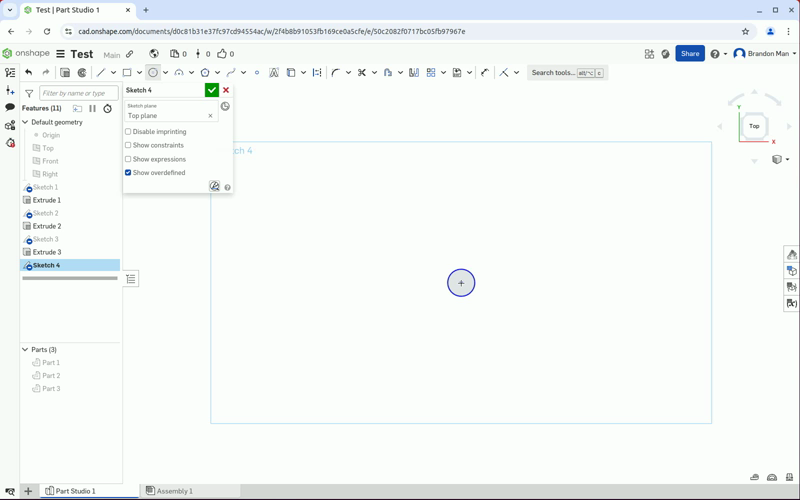
key_up(shift)
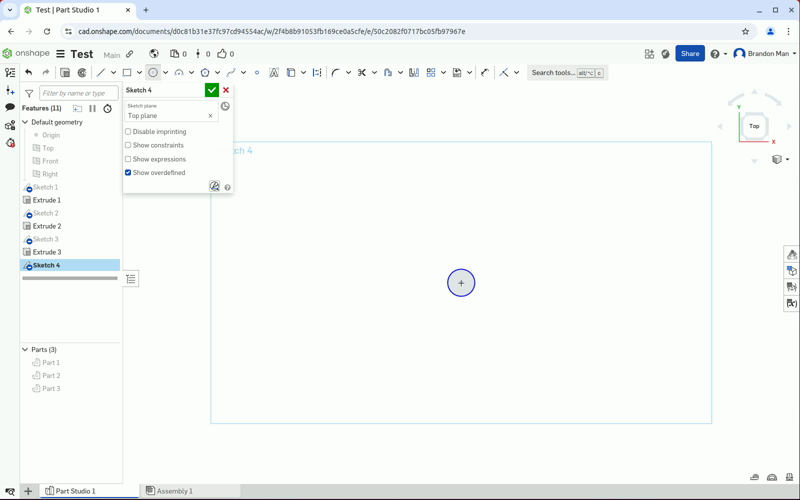
mouse_move(472, 282)
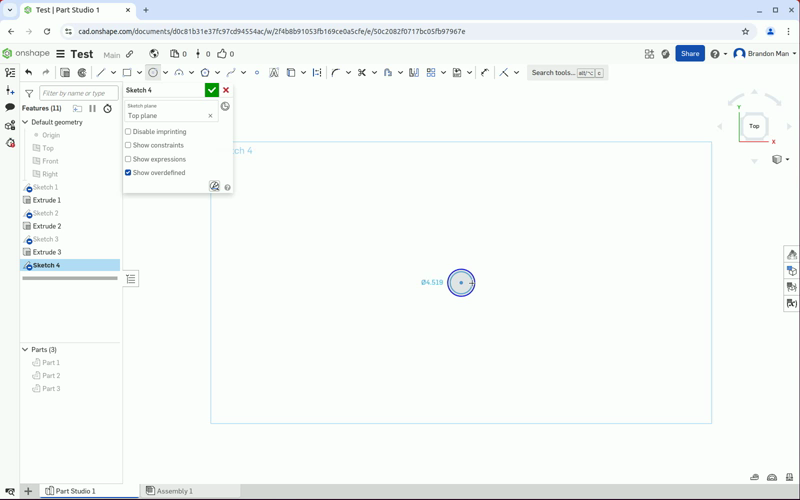
scroll(6)
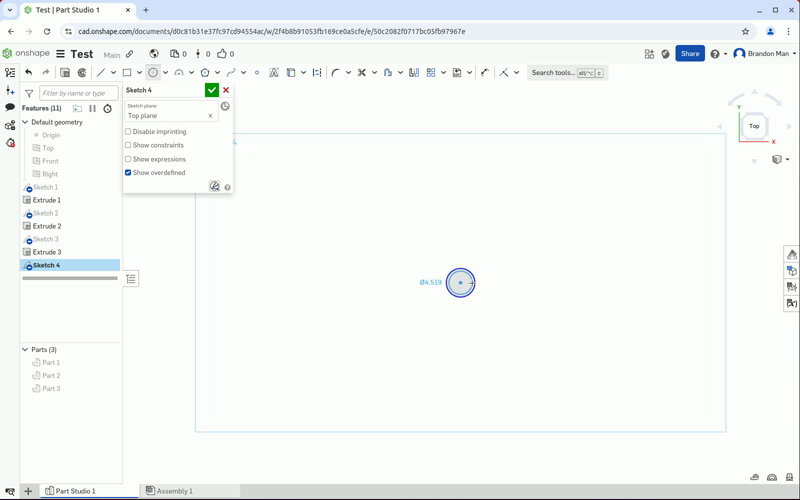
scroll(6)
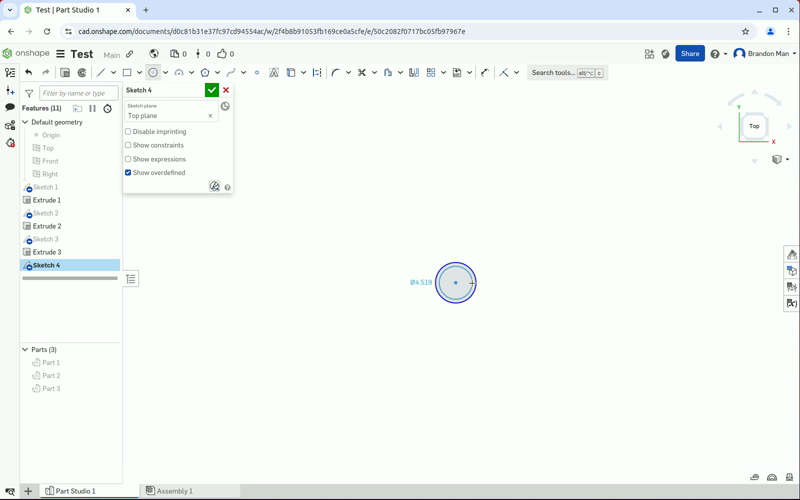
scroll(6)
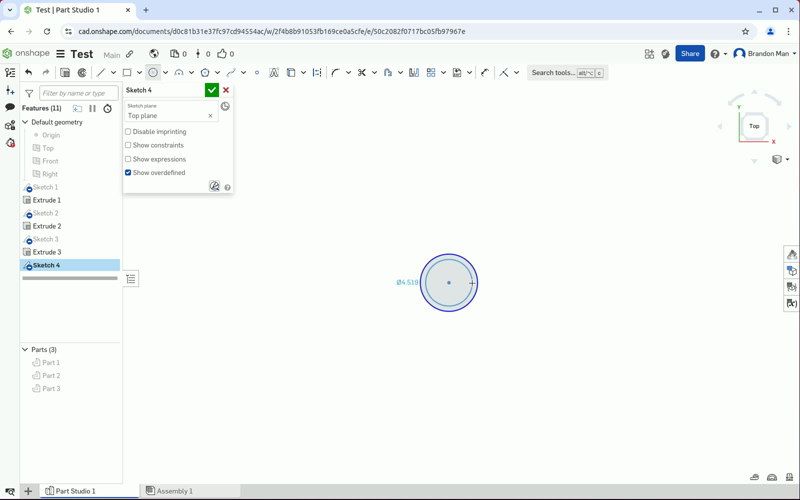
scroll(6)
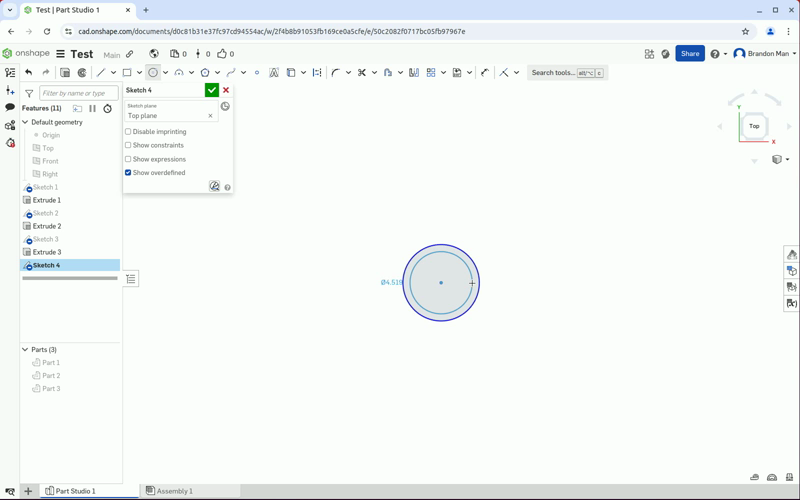
scroll(6)
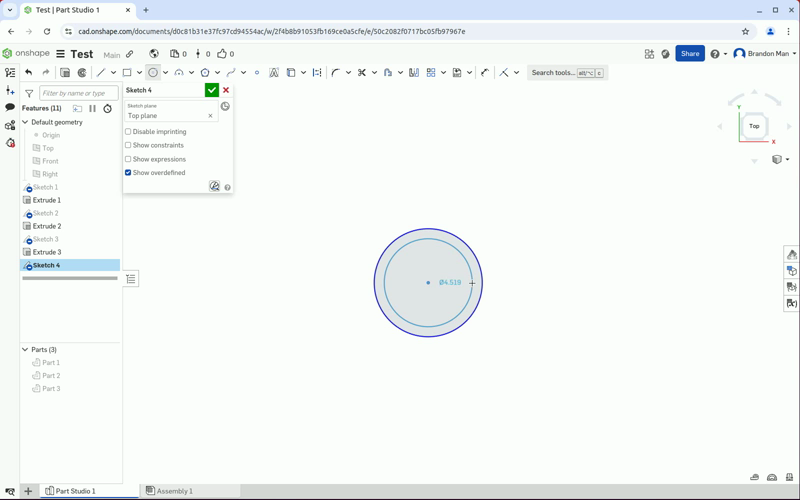
scroll(6)
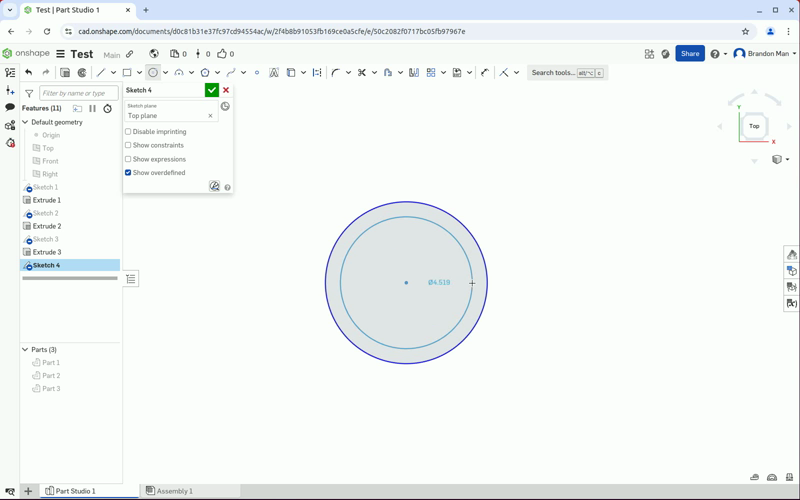
scroll(6)
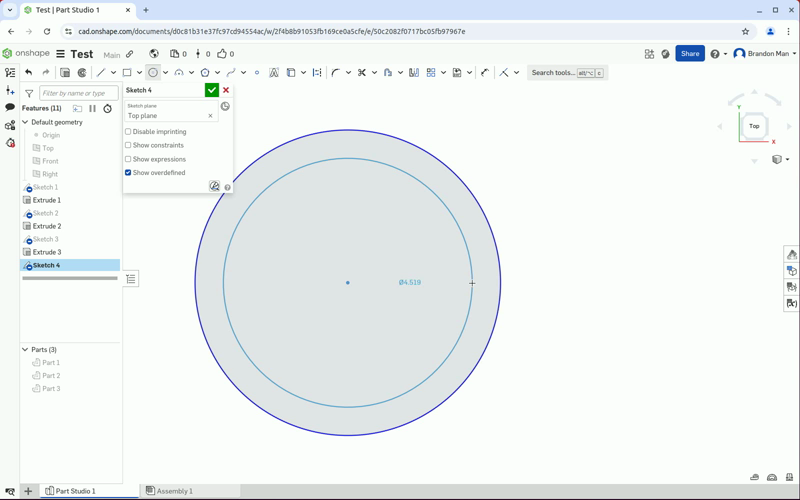
click(472, 282)
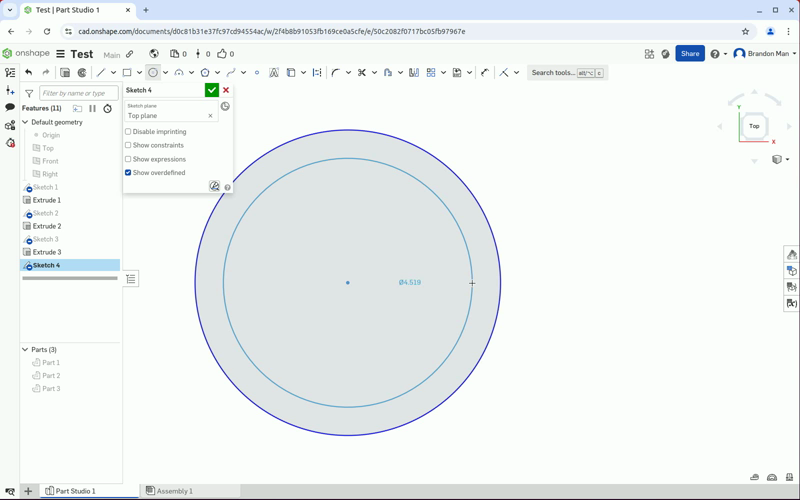
scroll(-6)
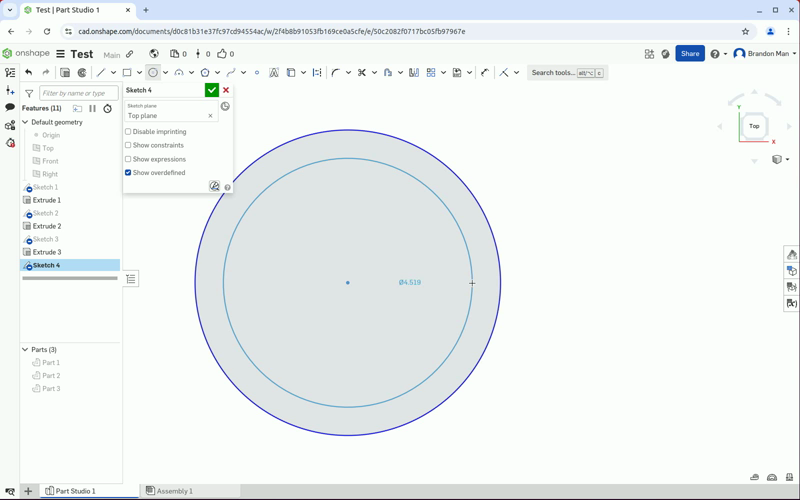
scroll(-6)
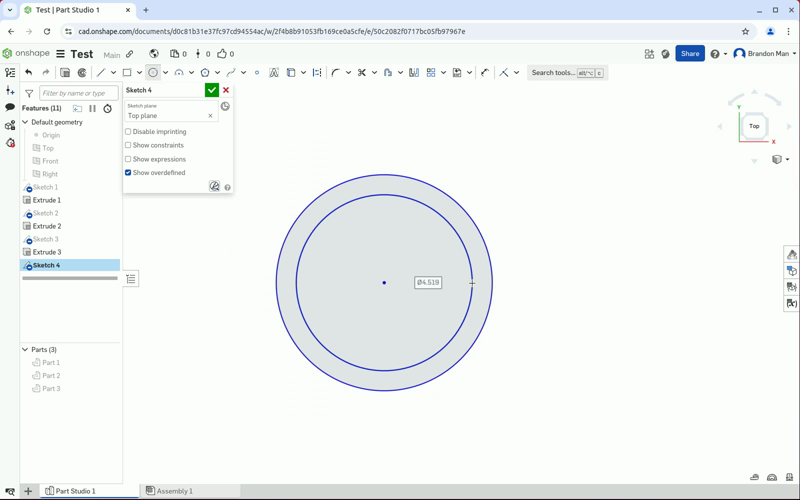
scroll(-6)
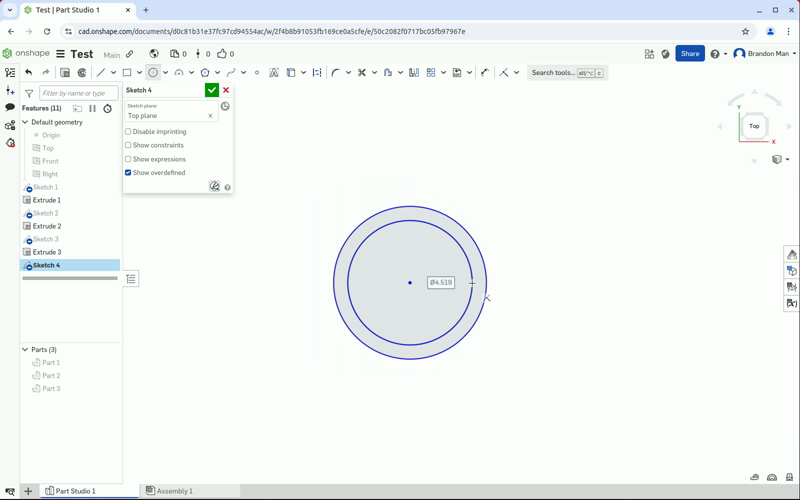
scroll(-6)
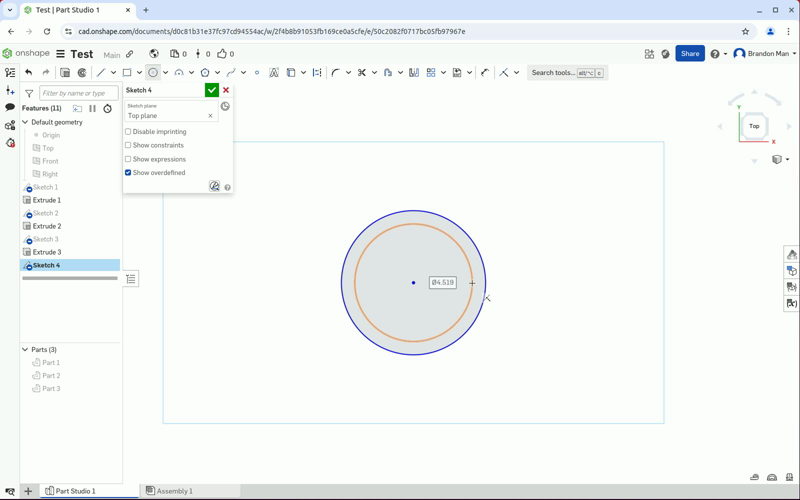
scroll(-6)
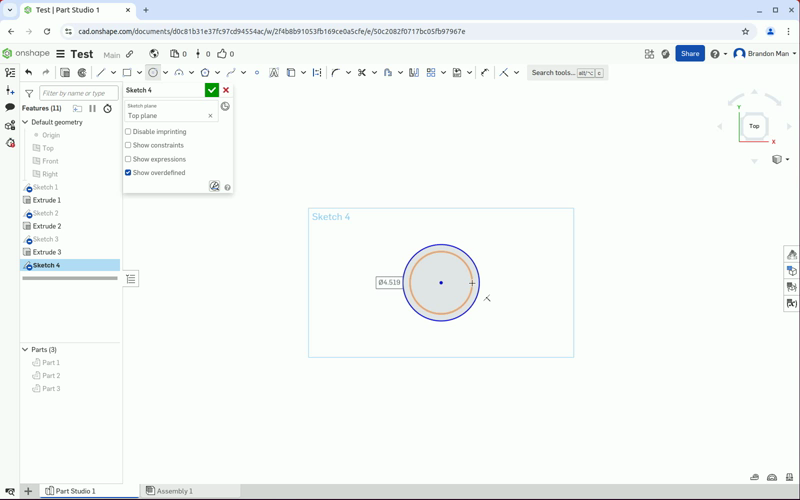
scroll(-6)
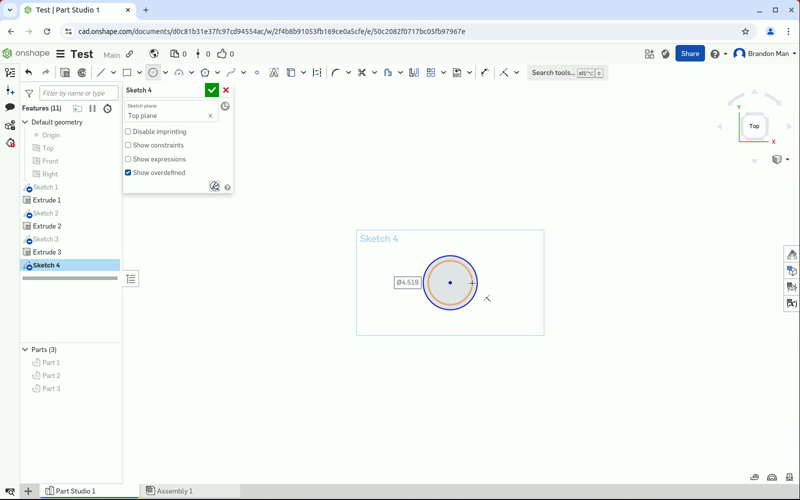
scroll(-6)
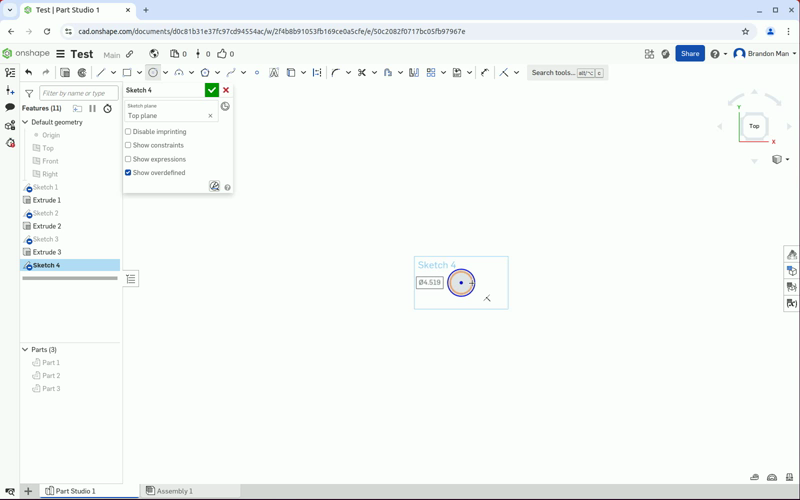
key(esc)
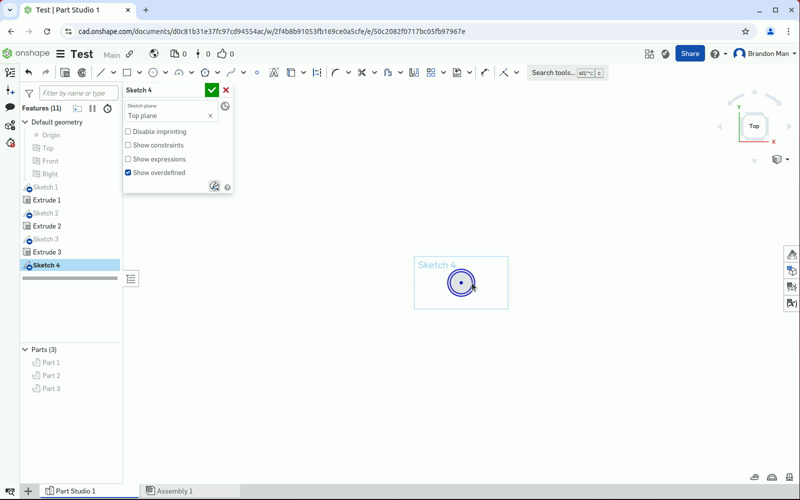
mouse_move(451, 290)
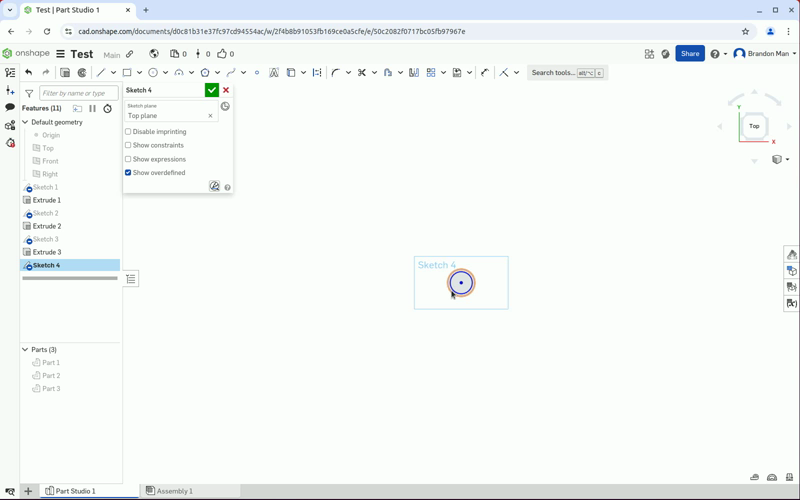
scroll(6)
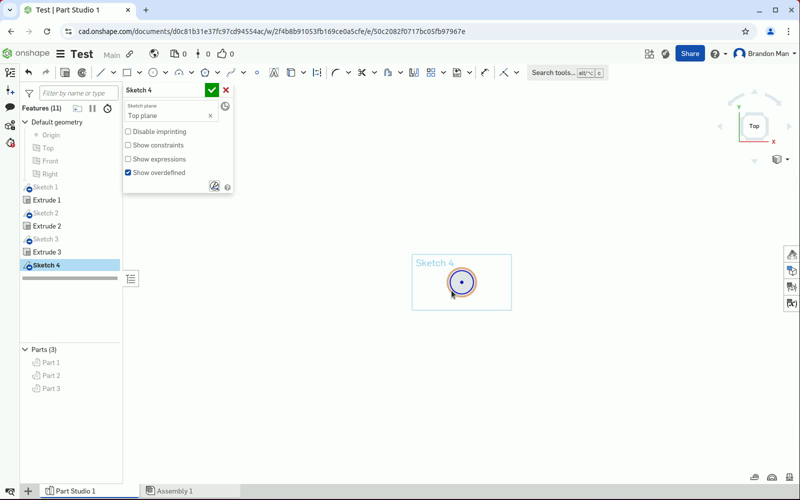
scroll(6)
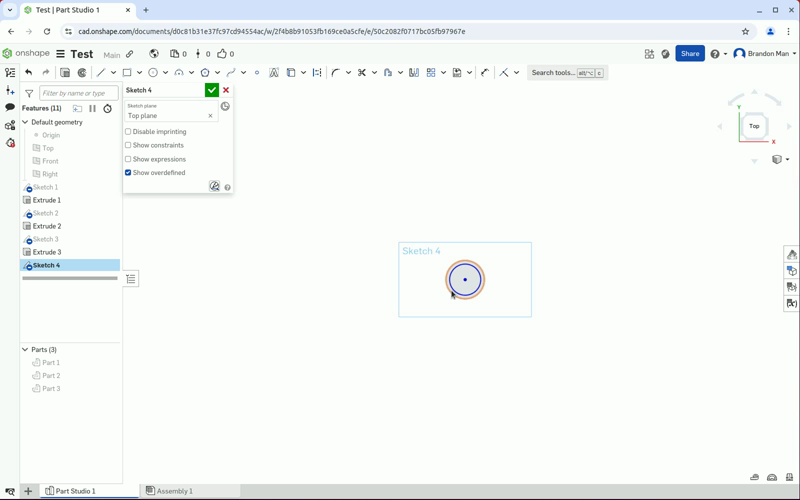
scroll(6)
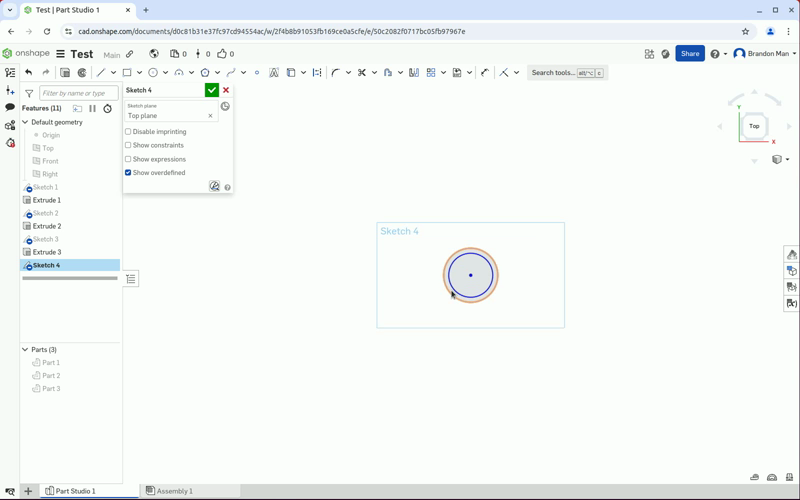
scroll(6)
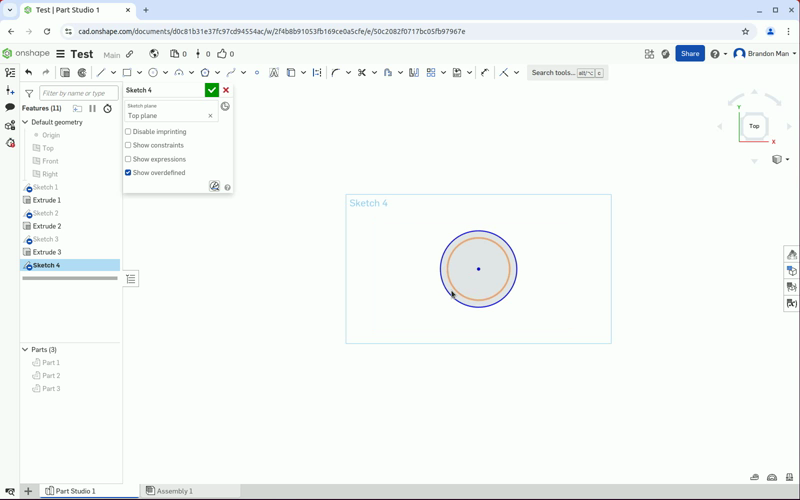
scroll(6)
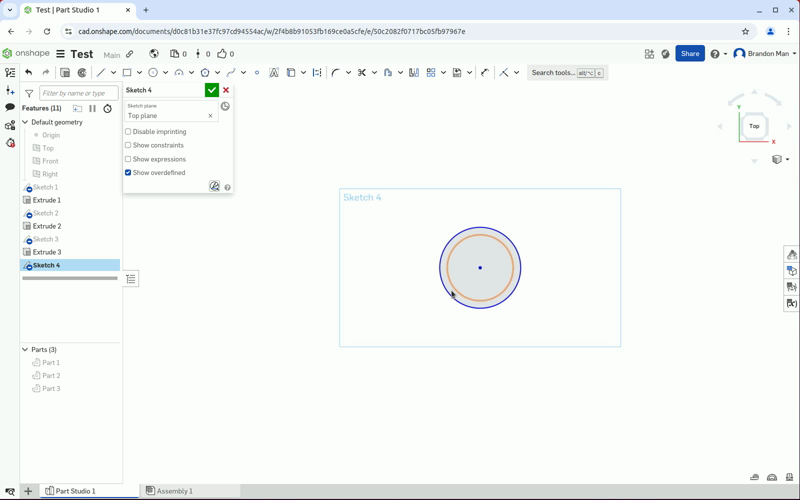
scroll(6)
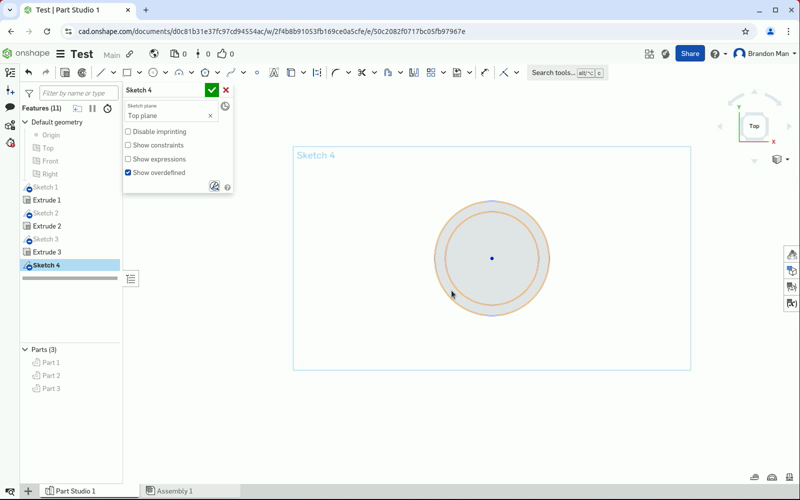
scroll(6)
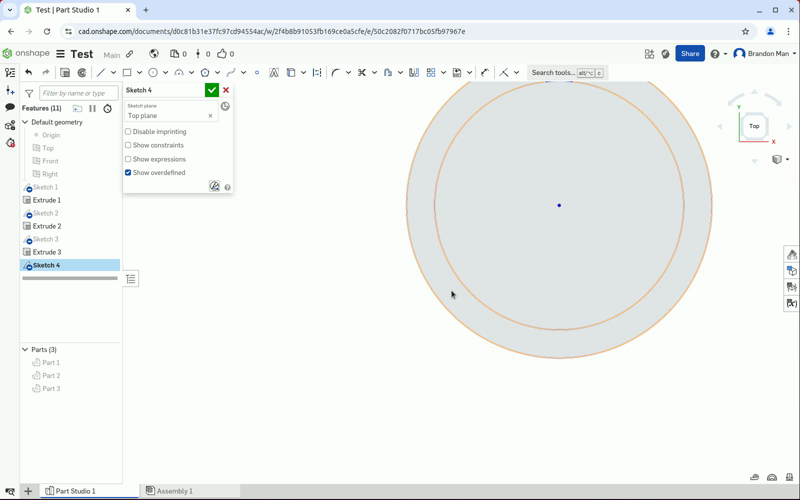
click(451, 290)
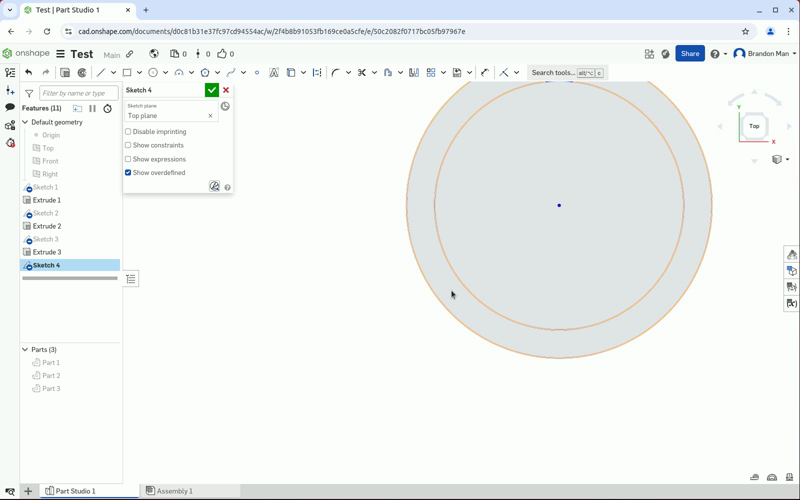
scroll(-6)
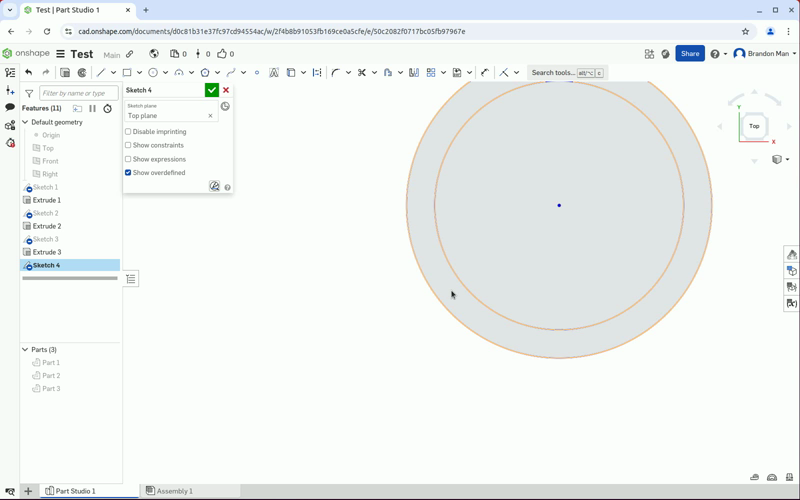
scroll(-6)
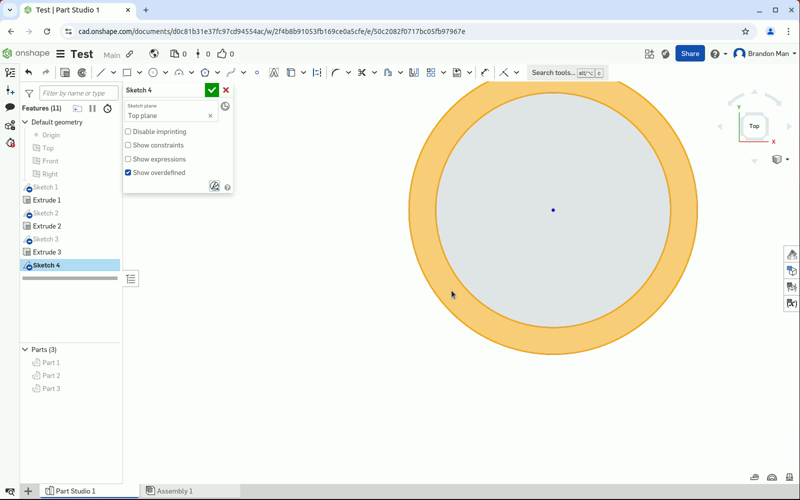
scroll(-6)
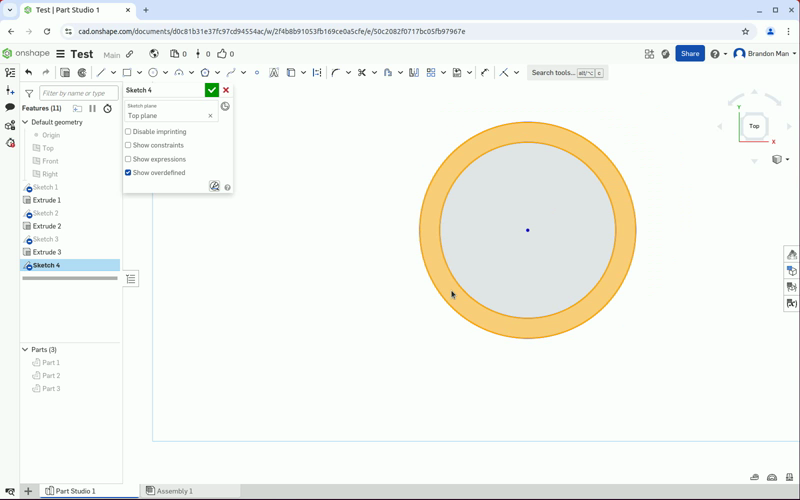
scroll(-6)
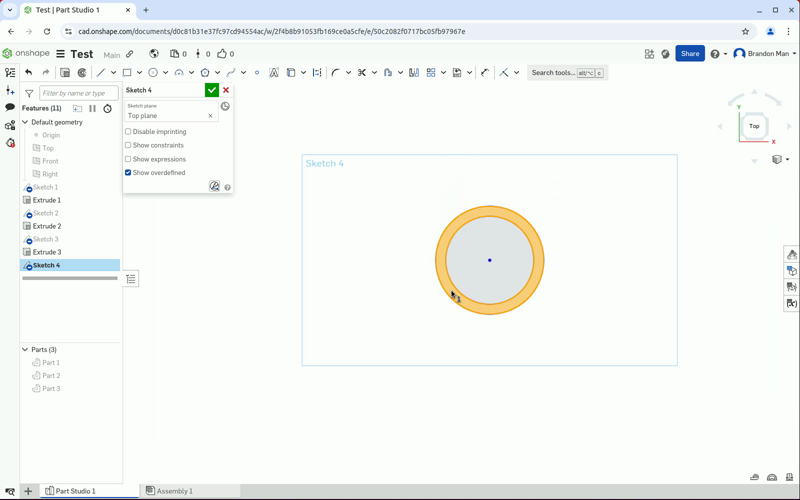
scroll(-6)
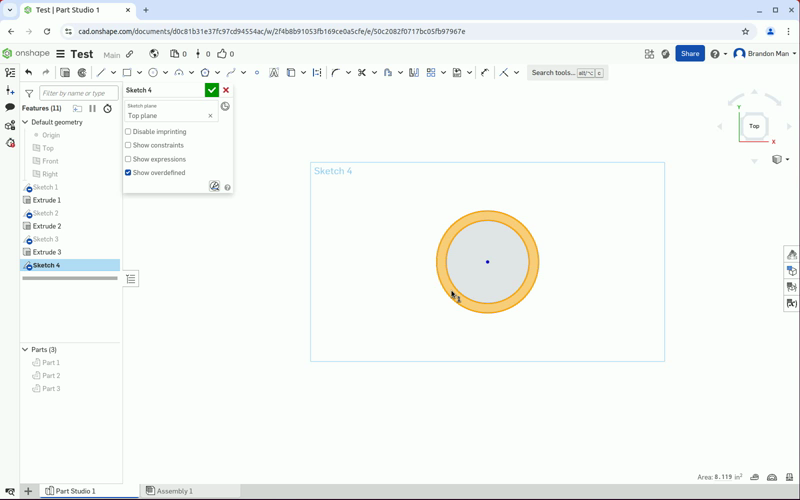
scroll(-6)
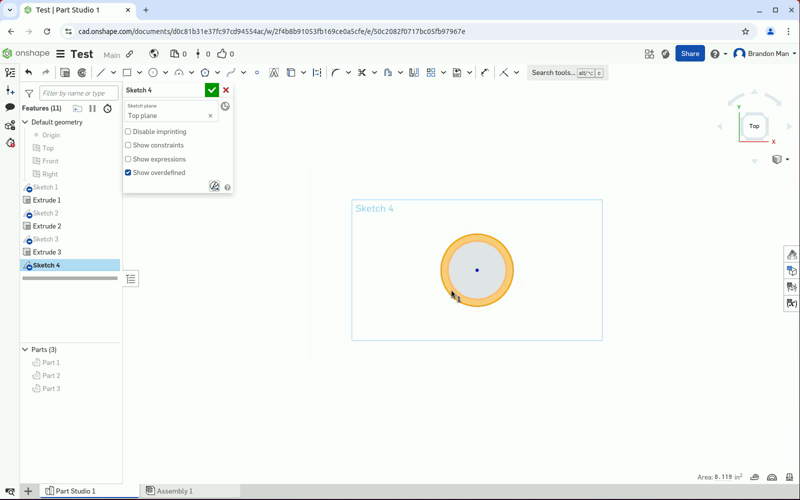
scroll(-6)
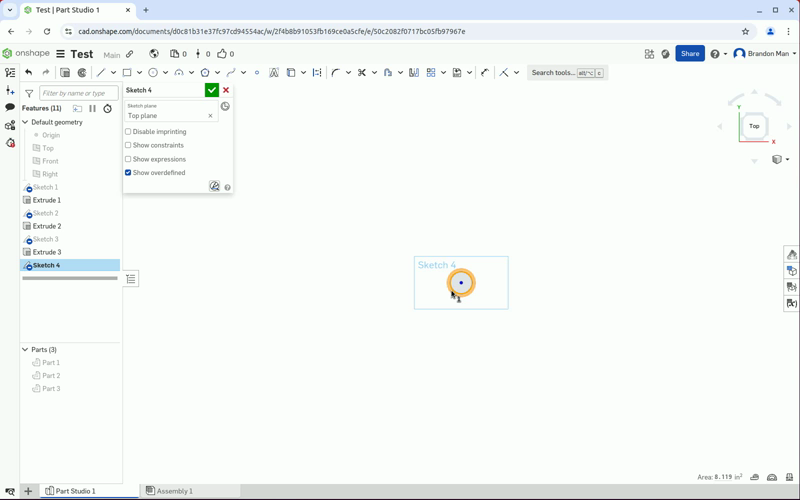
mouse_move(73, 352)
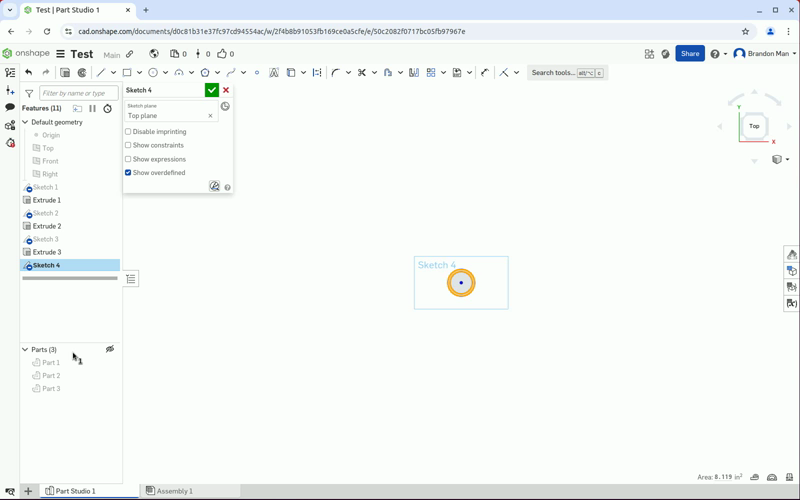
key(shift+y)
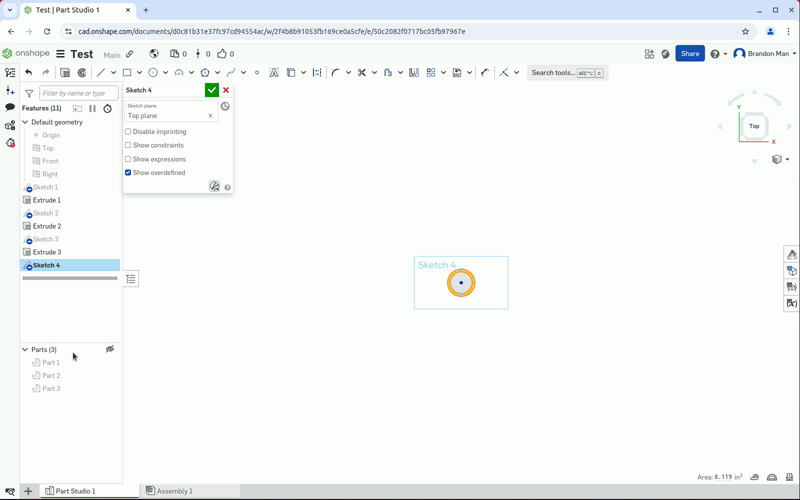
key(shift+e)
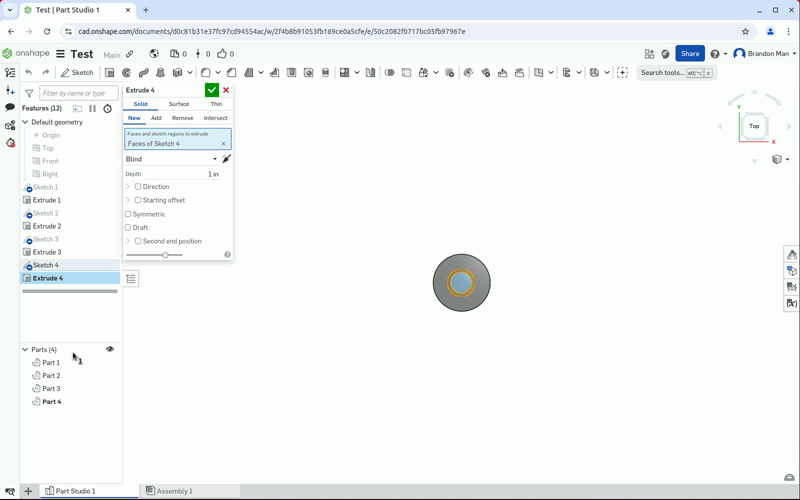
mouse_move(143, 106)
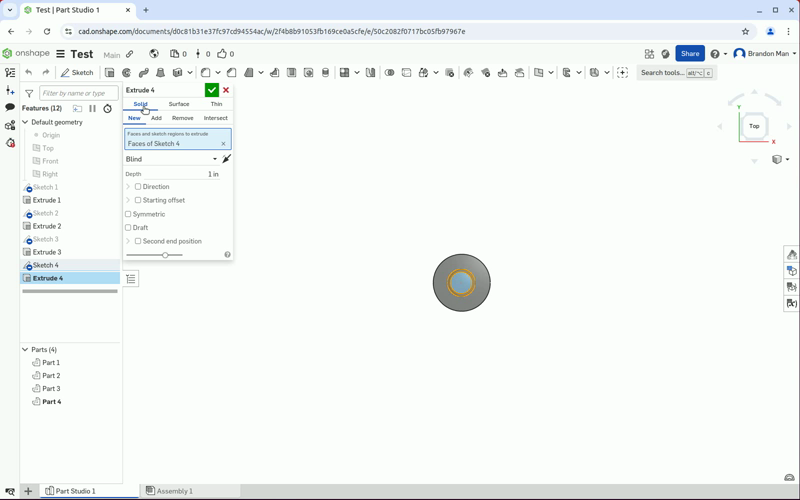
click(143, 106)
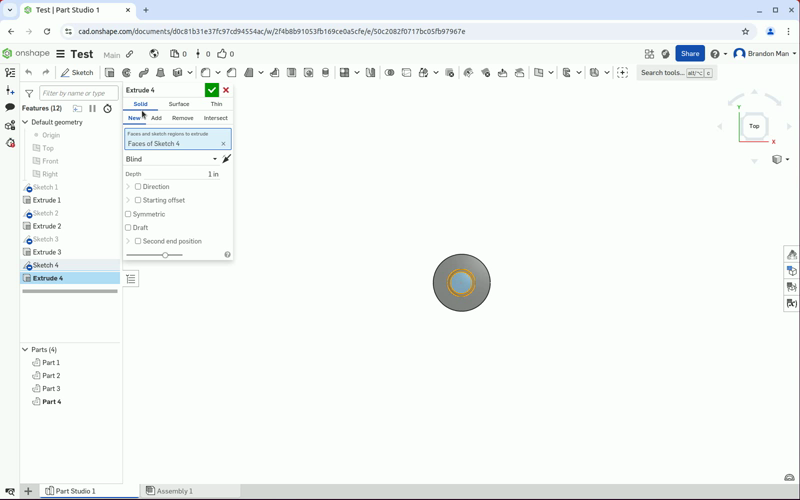
mouse_move(137, 120)
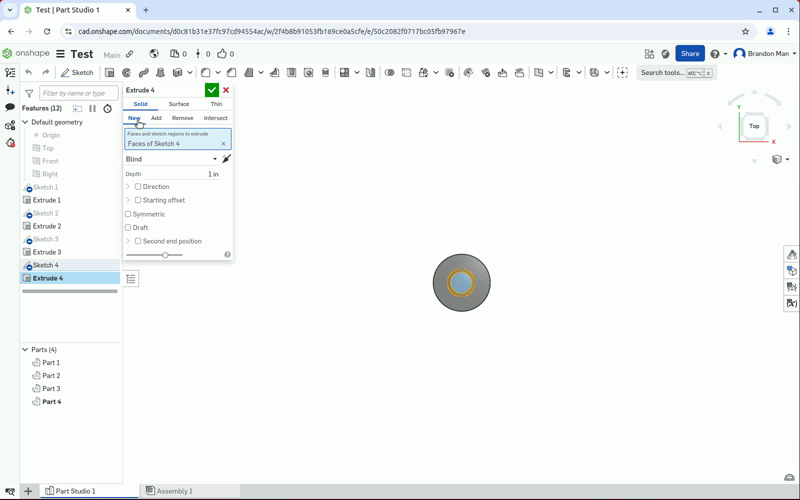
click(137, 120)
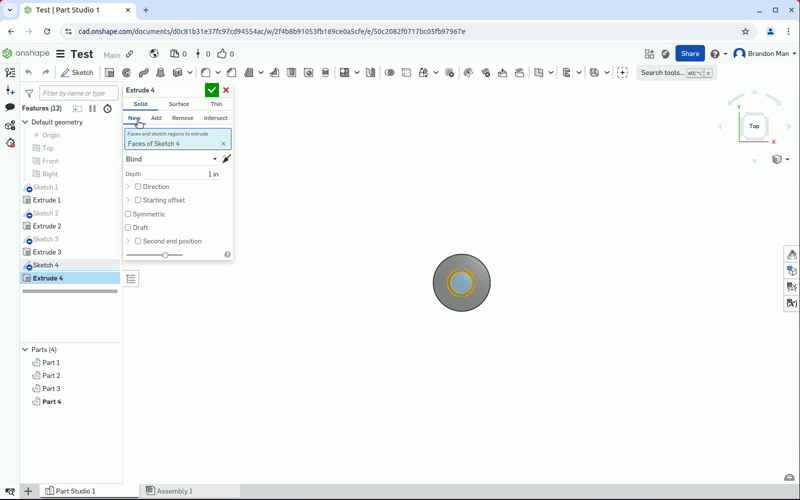
key(tab, 4)
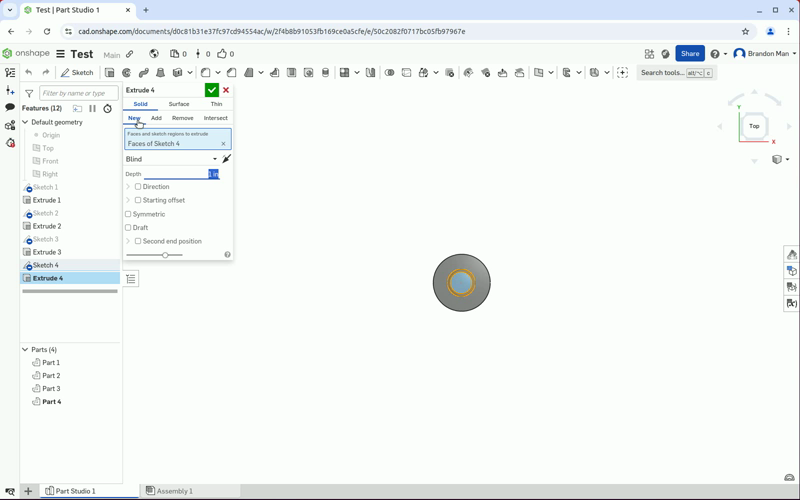
text(-1.685)
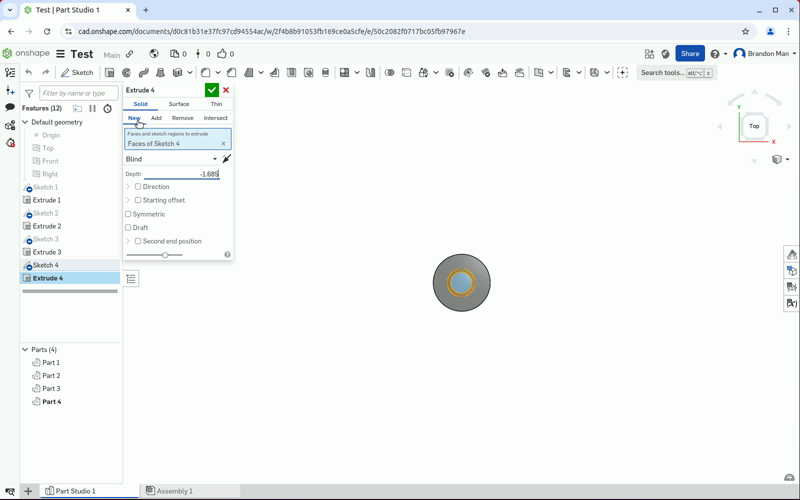
key(enter)
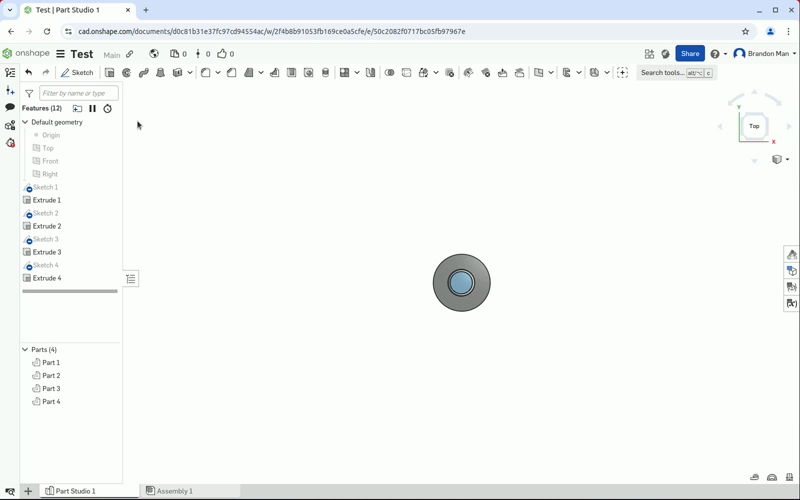
key(shift+h)
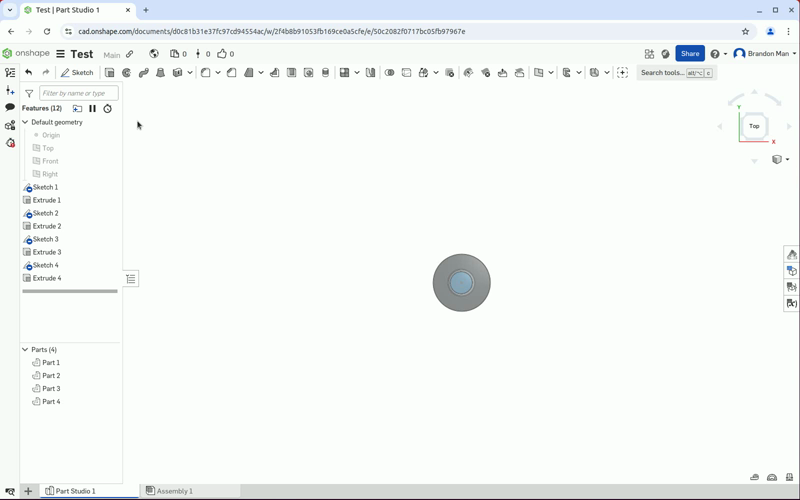
key(shift+h)
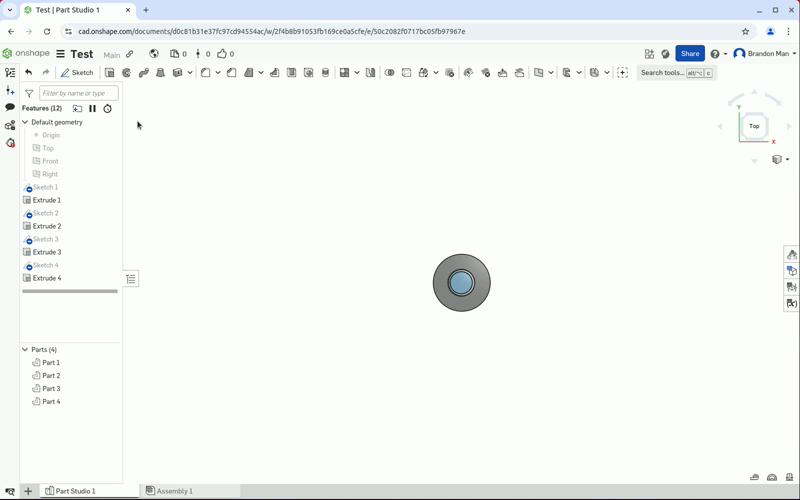
mouse_move(73, 189)
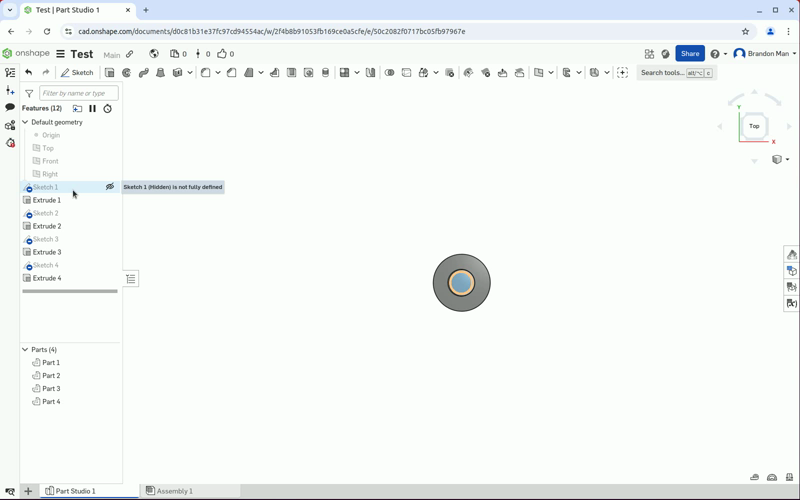
click(73, 189)
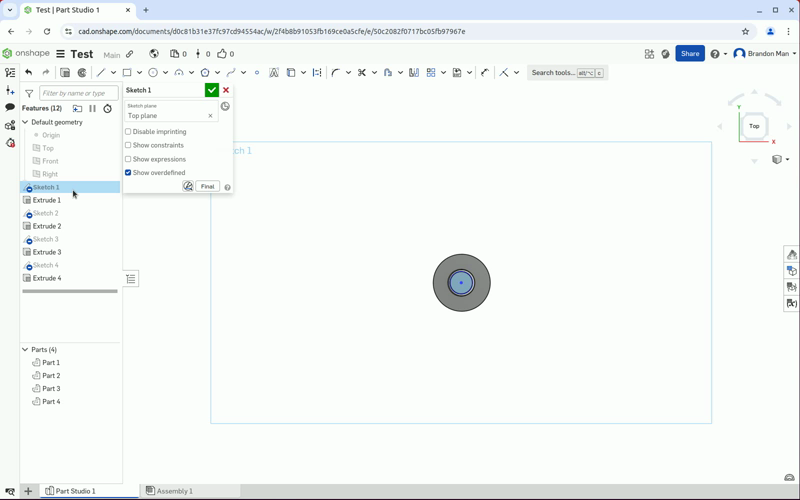
mouse_move(229, 92)
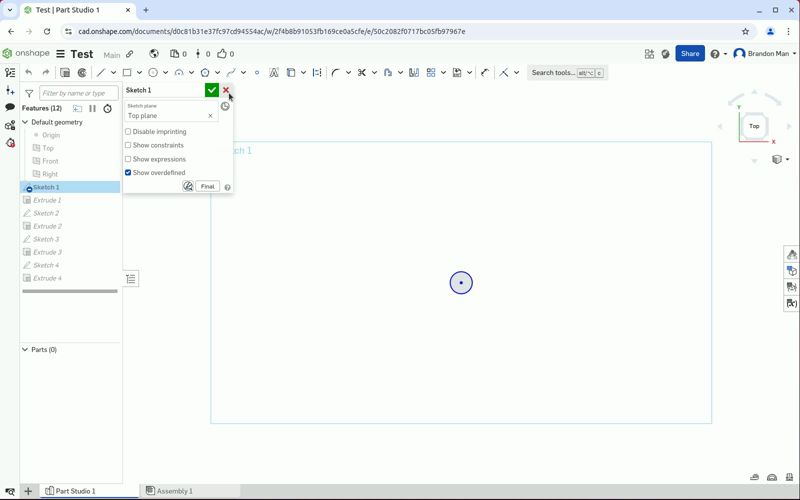
click(229, 92)
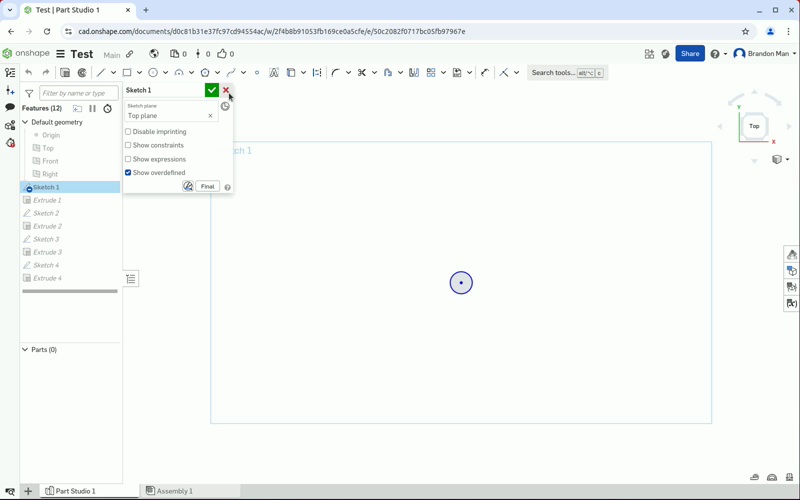
key(shift+s)
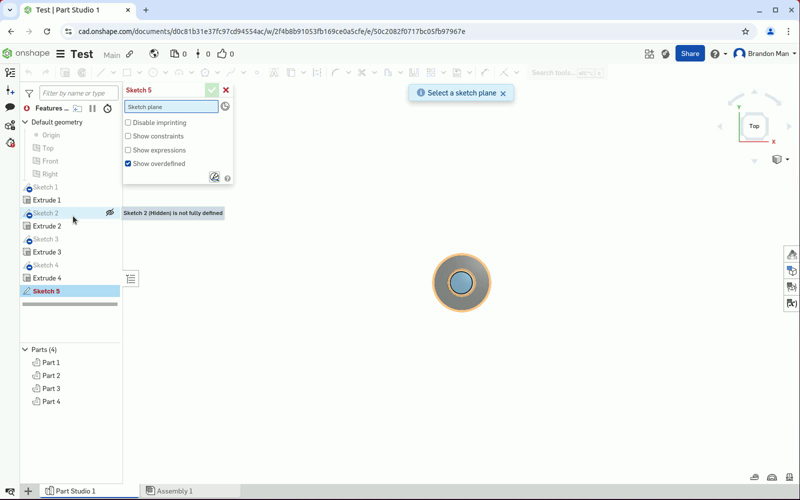
scroll(3)
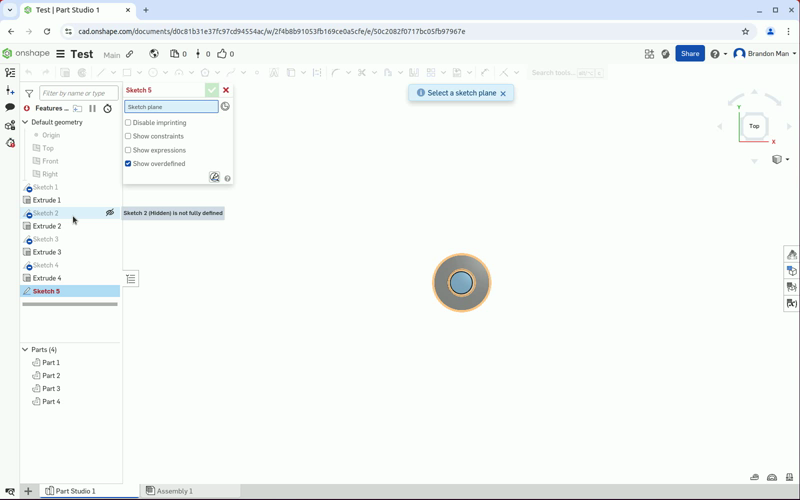
mouse_move(73, 150)
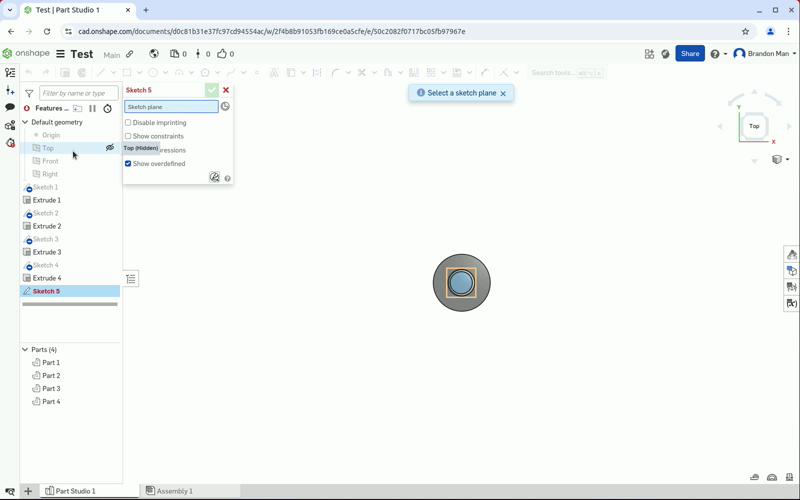
click(73, 150)
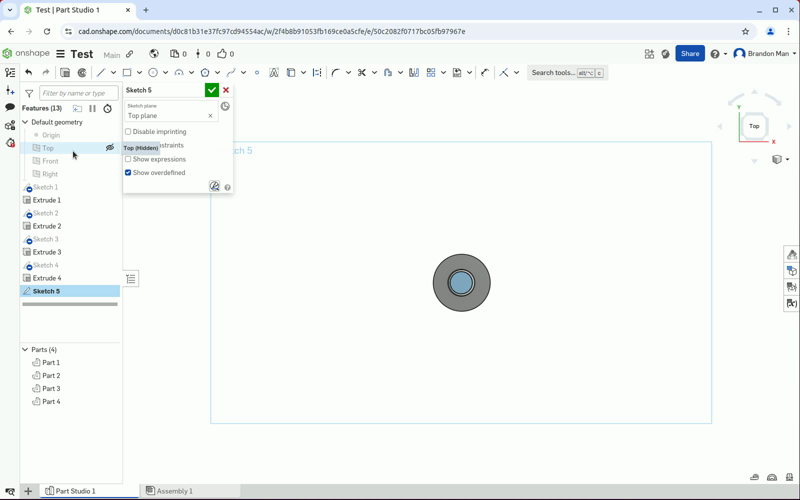
mouse_move(73, 352)
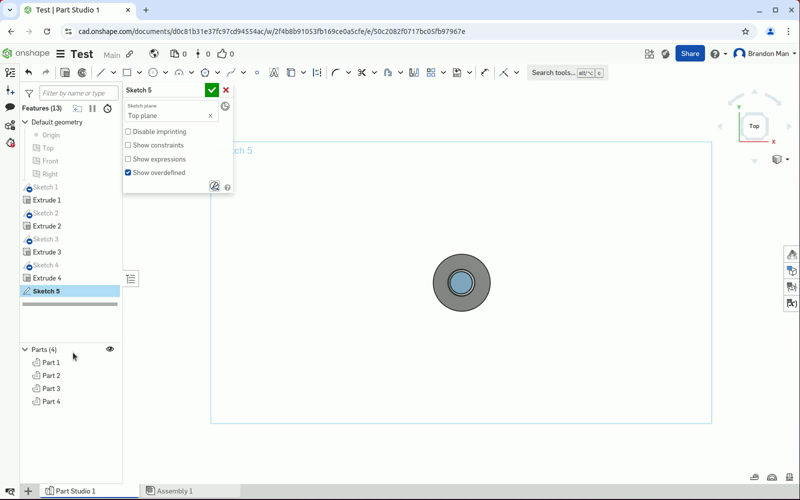
key(y)
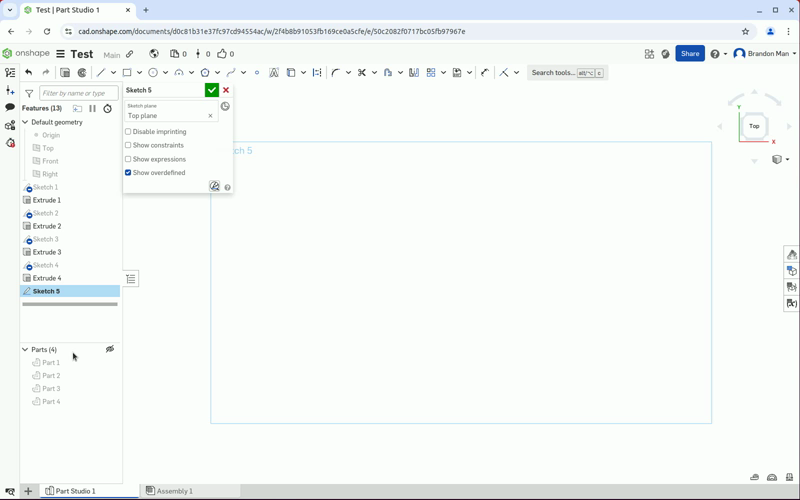
key(c)
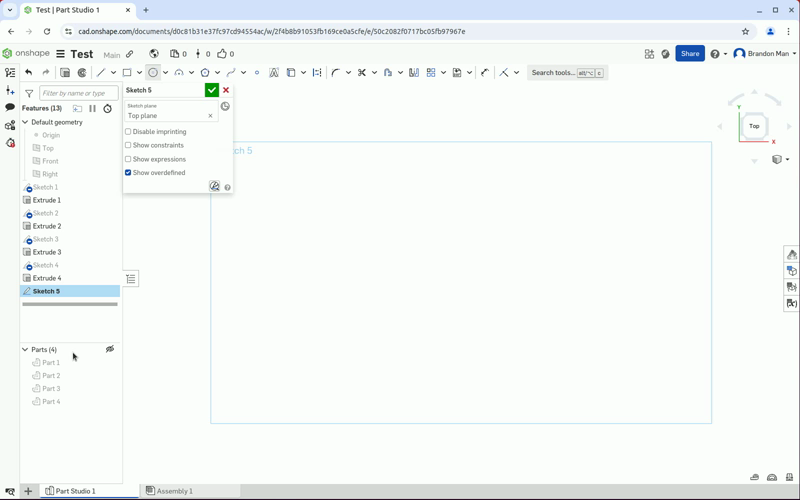
key_down(shift)
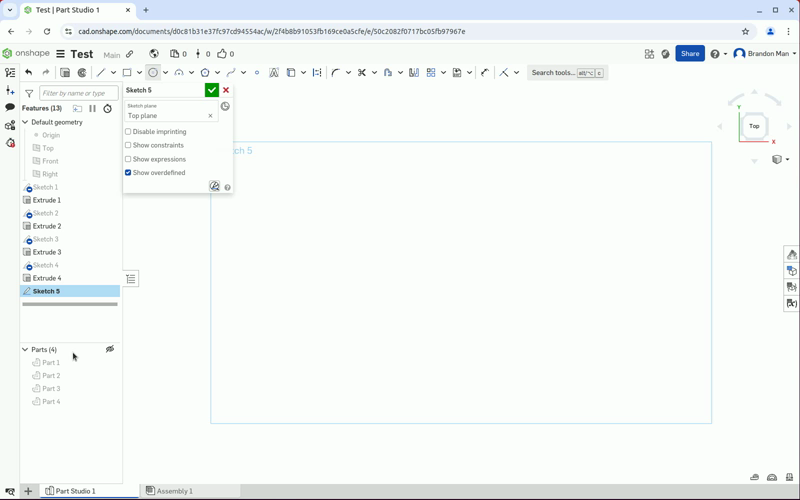
mouse_move(461, 282)
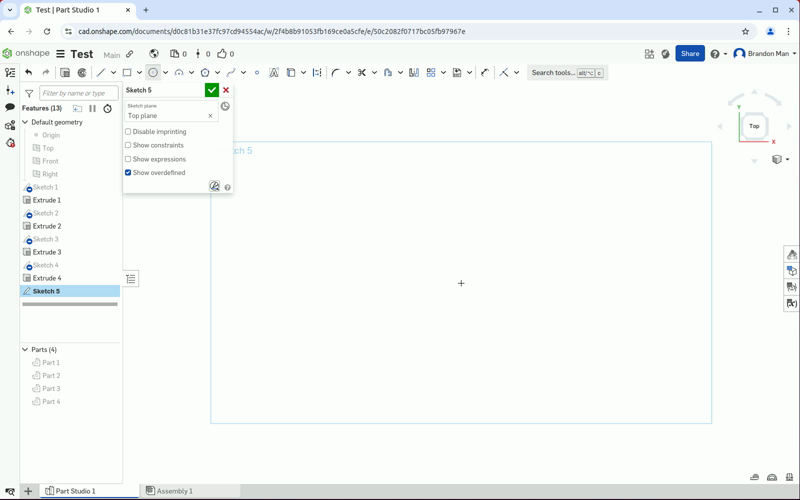
click(461, 282)
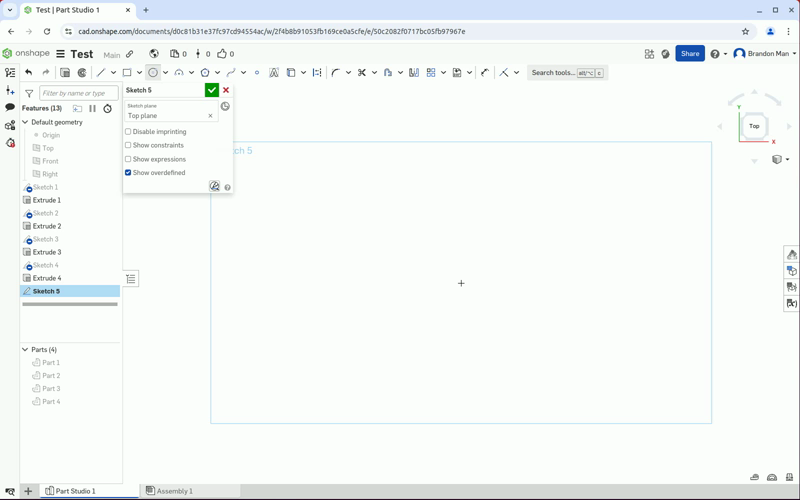
key_up(shift)
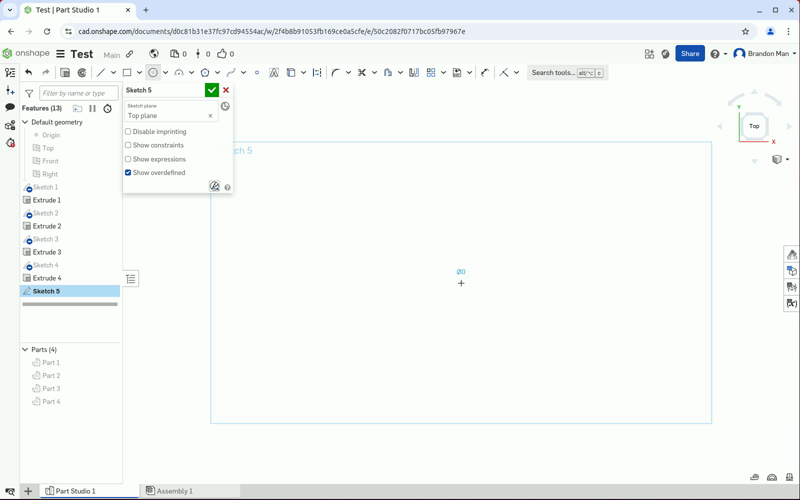
mouse_move(474, 282)
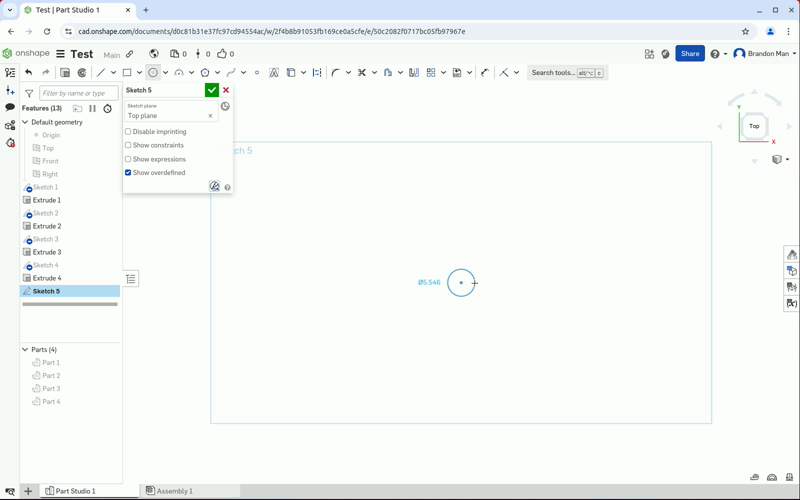
click(474, 282)
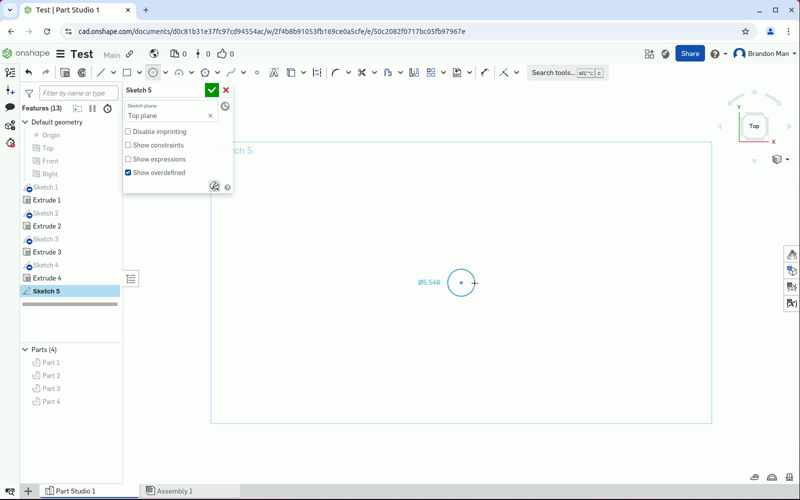
key(esc)
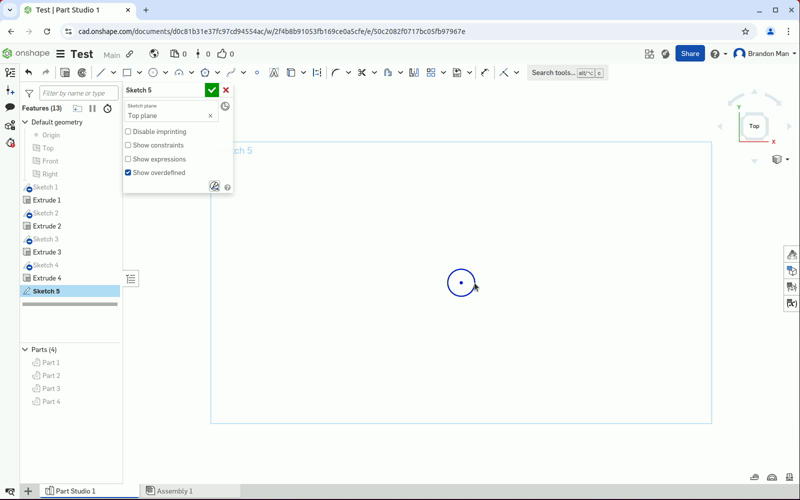
key(c)
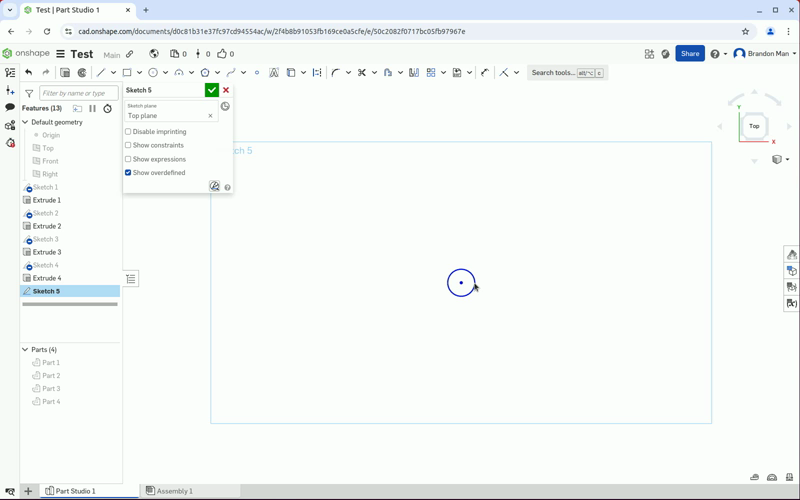
key_down(shift)
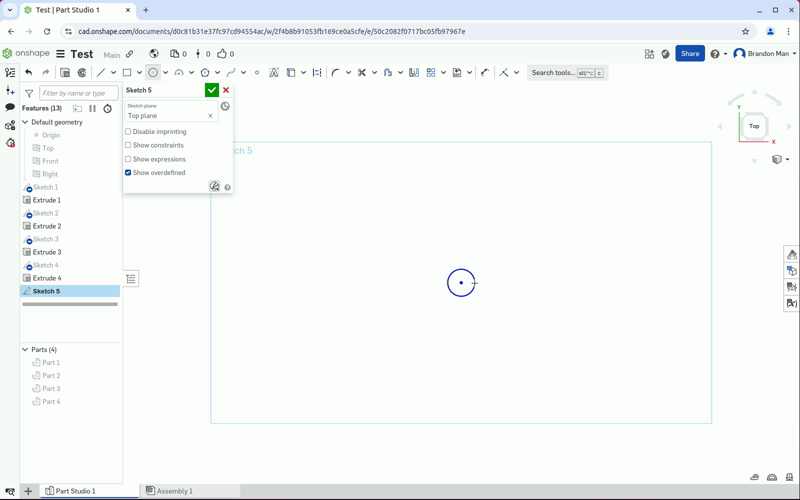
mouse_move(461, 282)
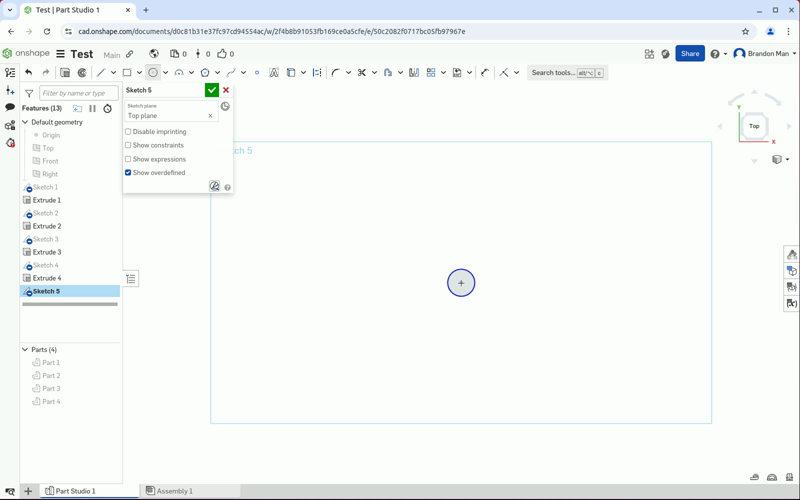
click(461, 282)
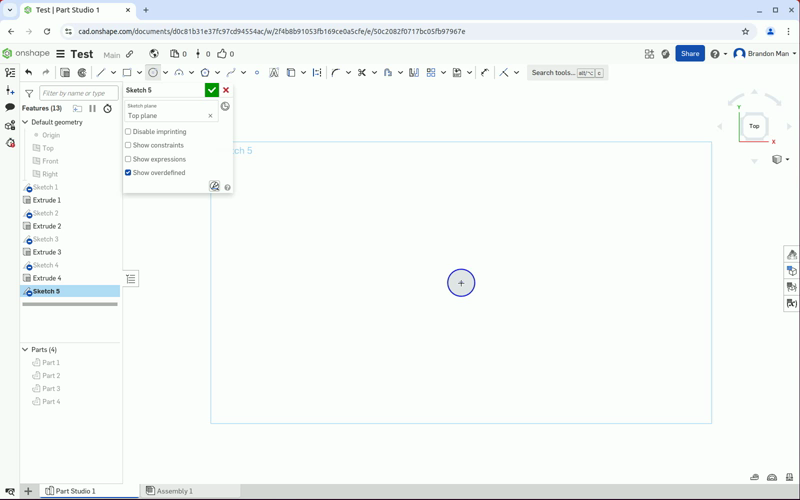
key_up(shift)
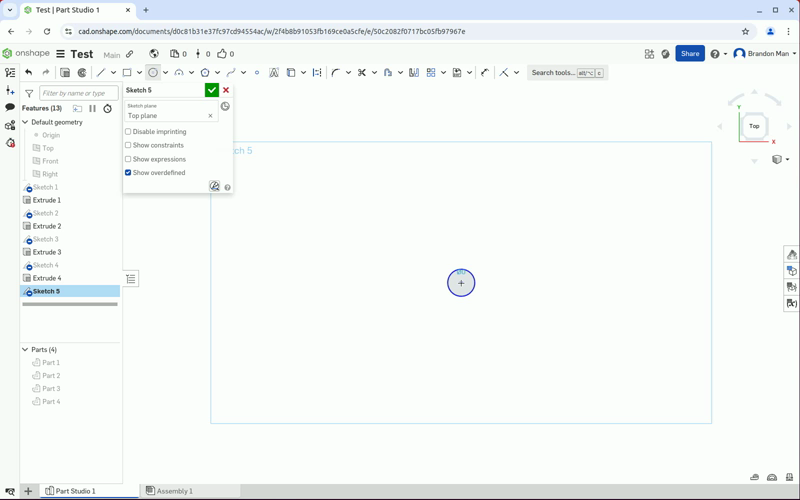
mouse_move(472, 282)
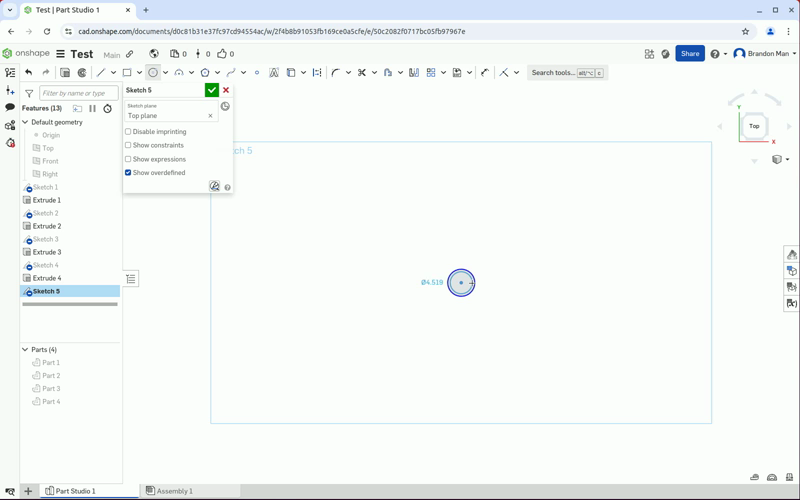
scroll(6)
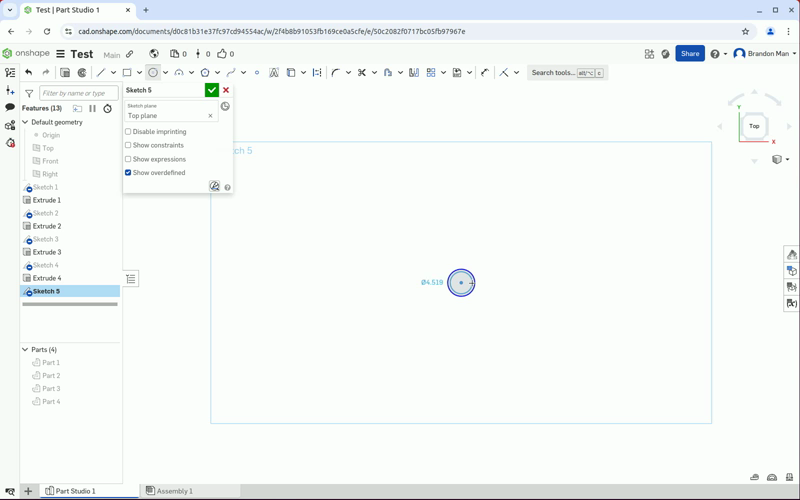
scroll(6)
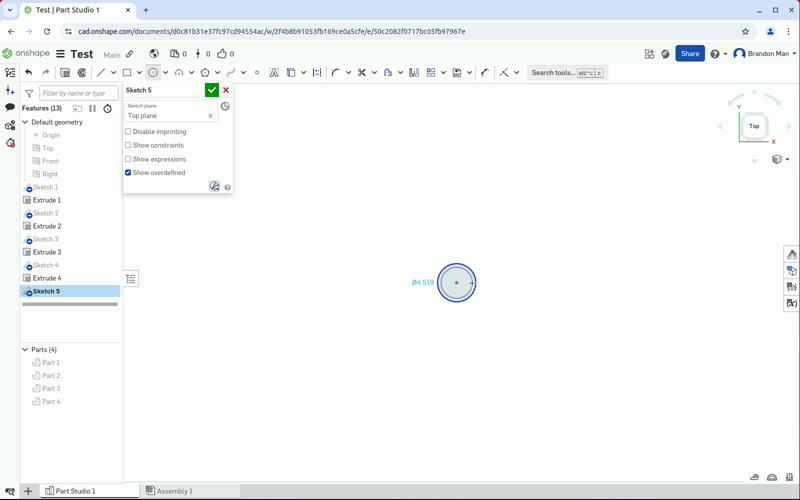
scroll(6)
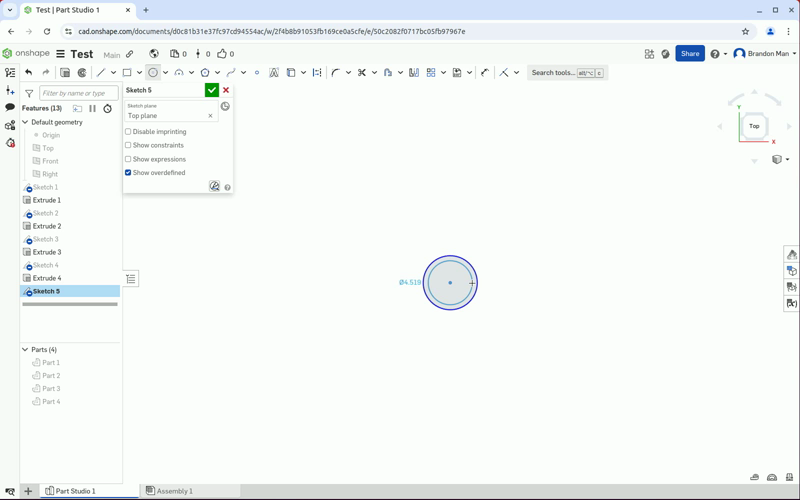
scroll(6)
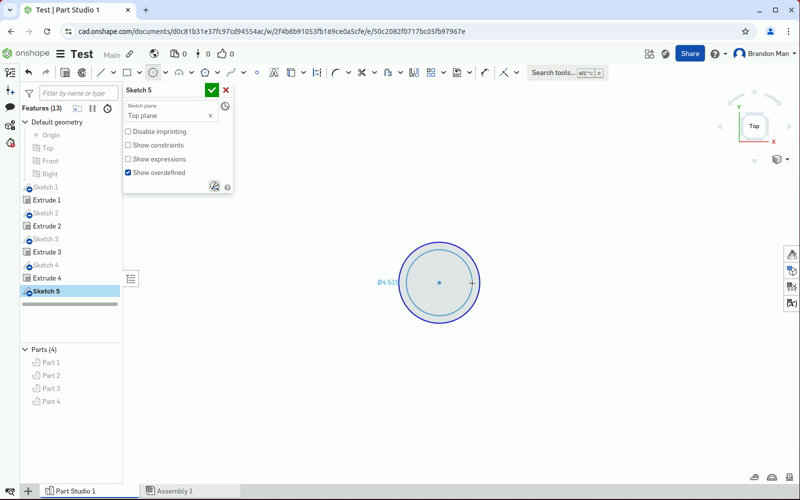
scroll(6)
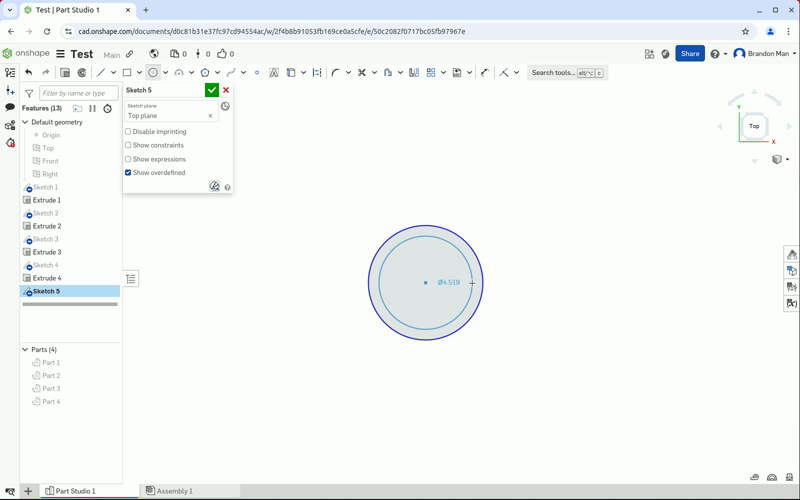
scroll(6)
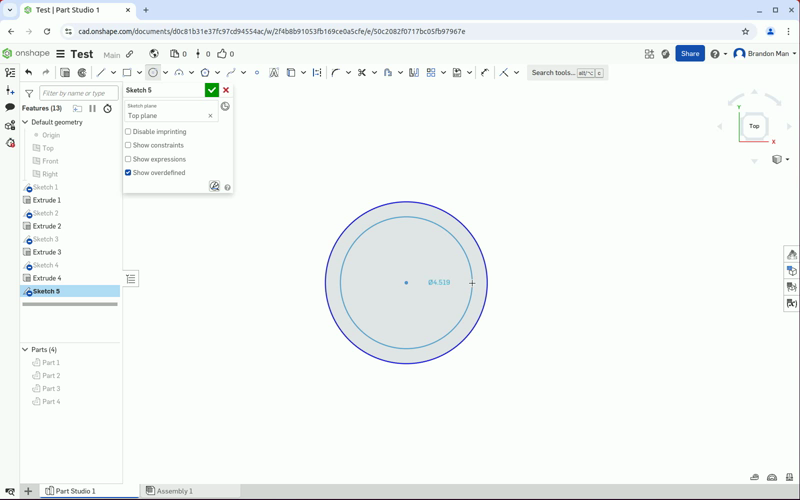
scroll(6)
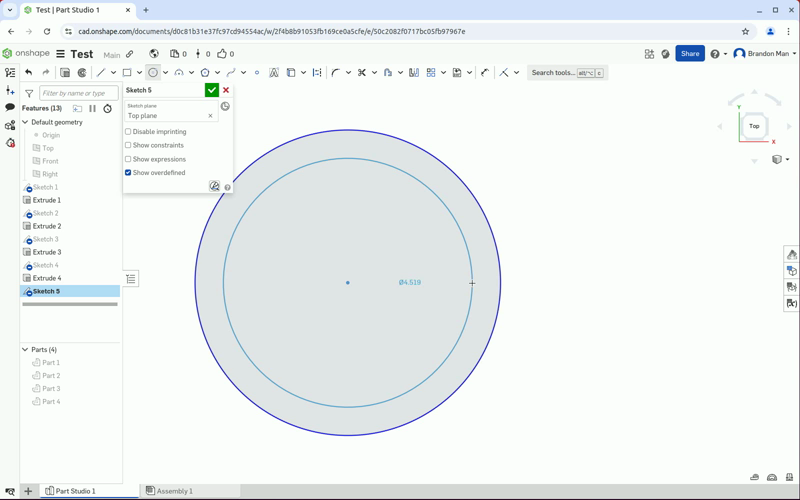
click(472, 282)
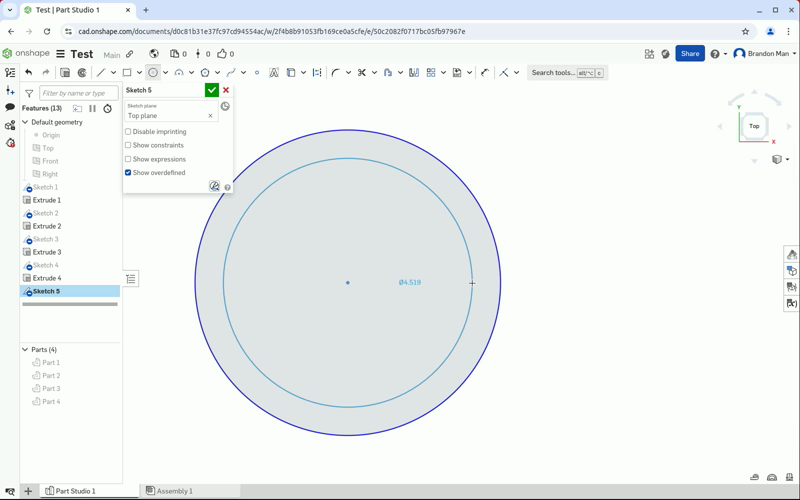
scroll(-6)
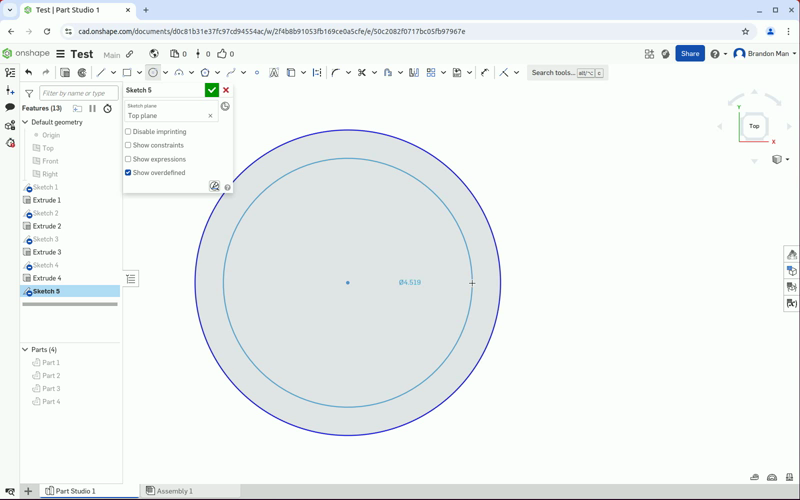
scroll(-6)
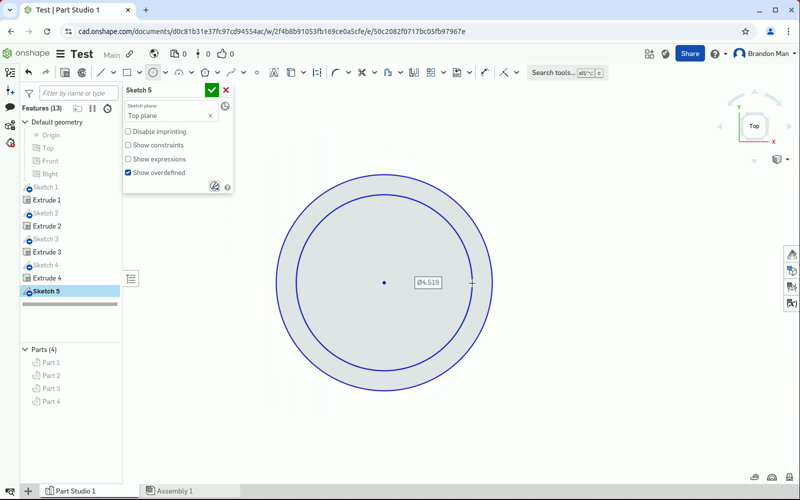
scroll(-6)
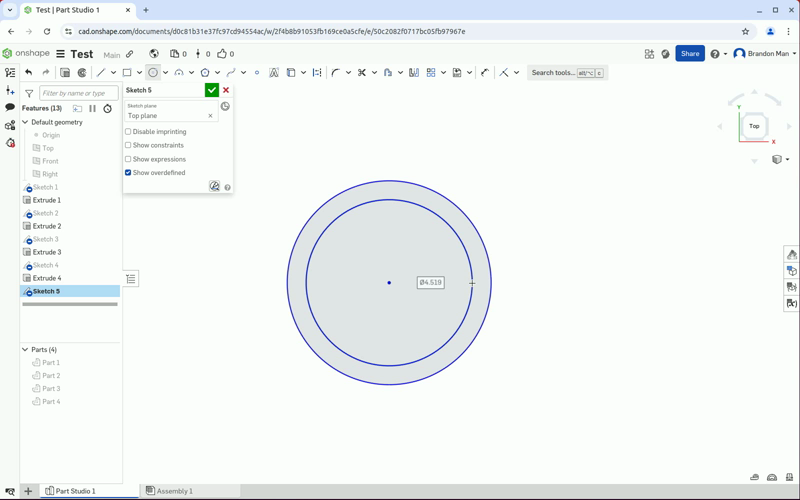
scroll(-6)
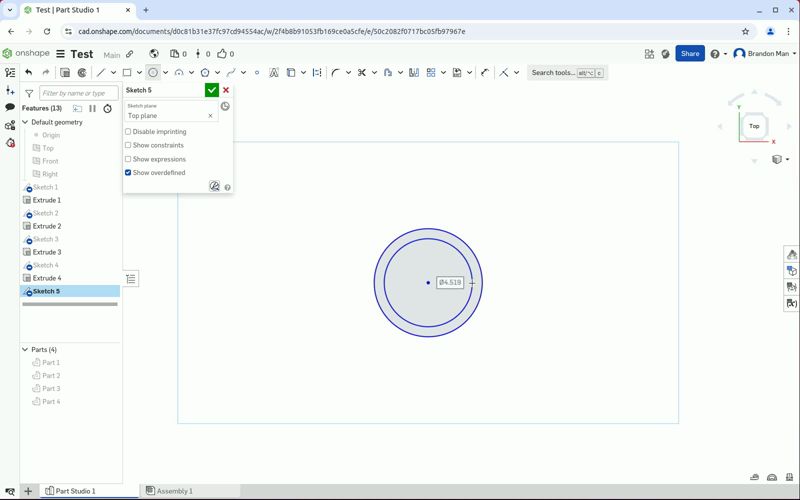
scroll(-6)
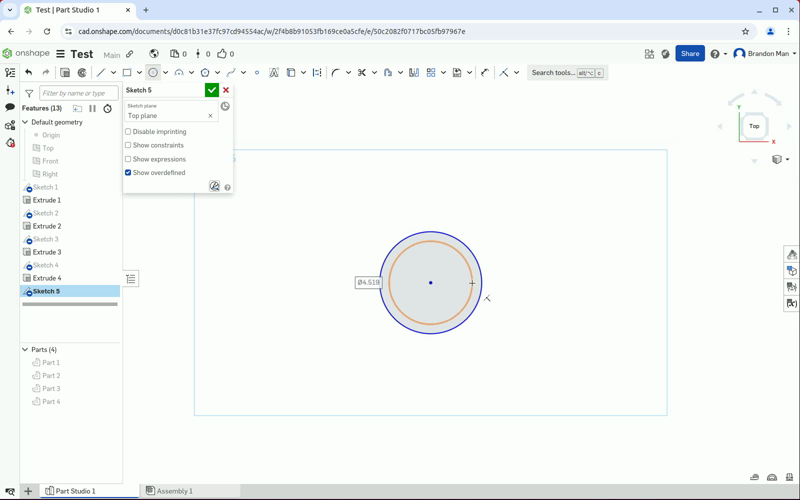
scroll(-6)
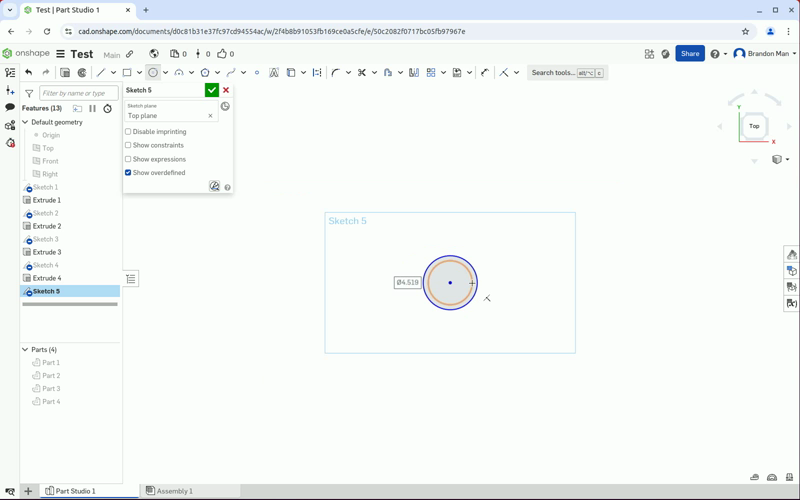
scroll(-6)
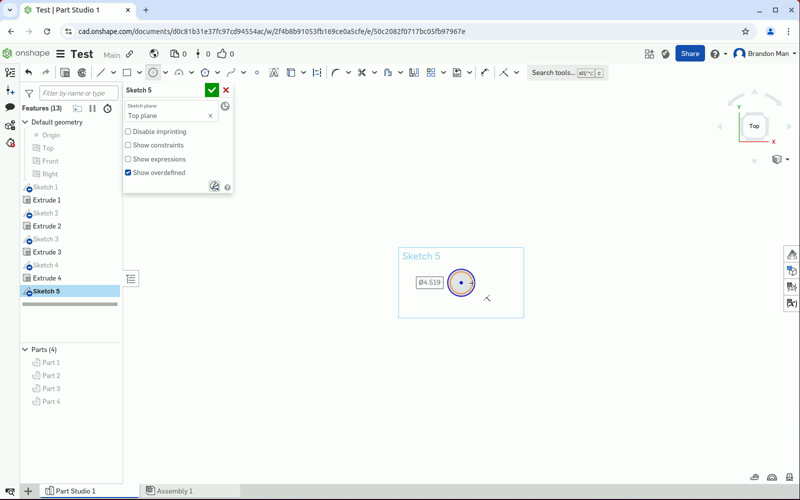
key(esc)
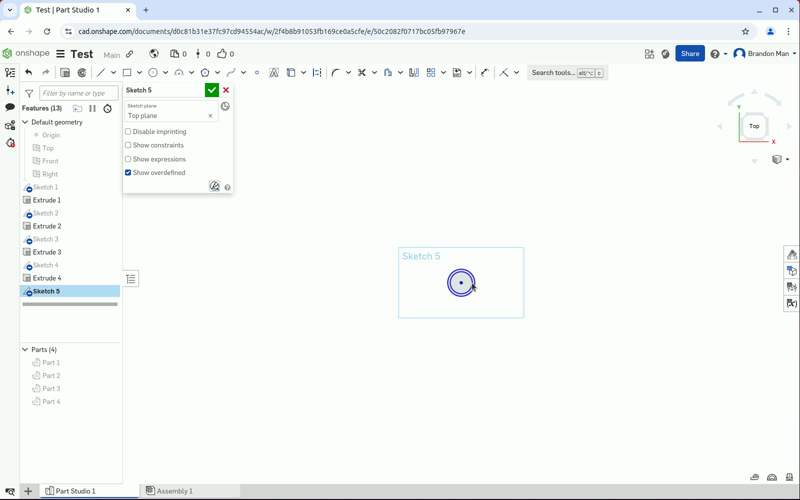
mouse_move(471, 275)
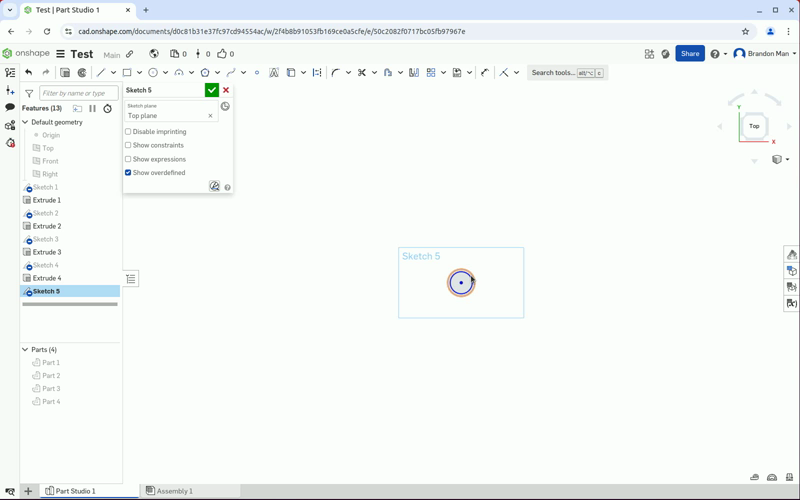
scroll(6)
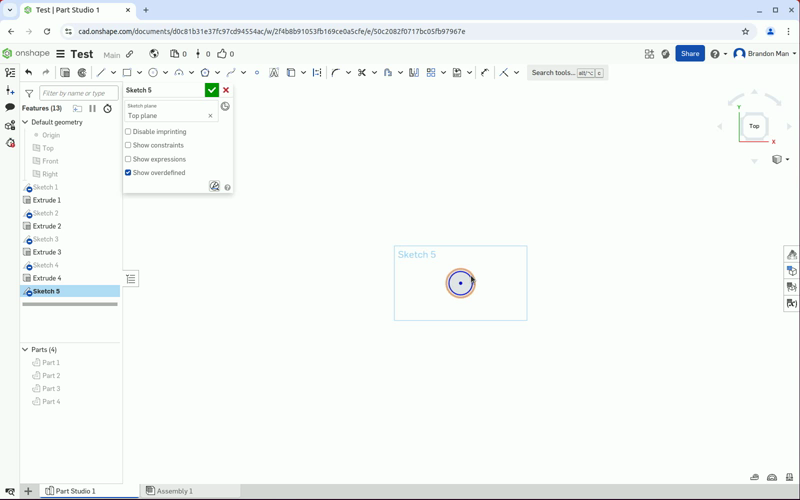
scroll(6)
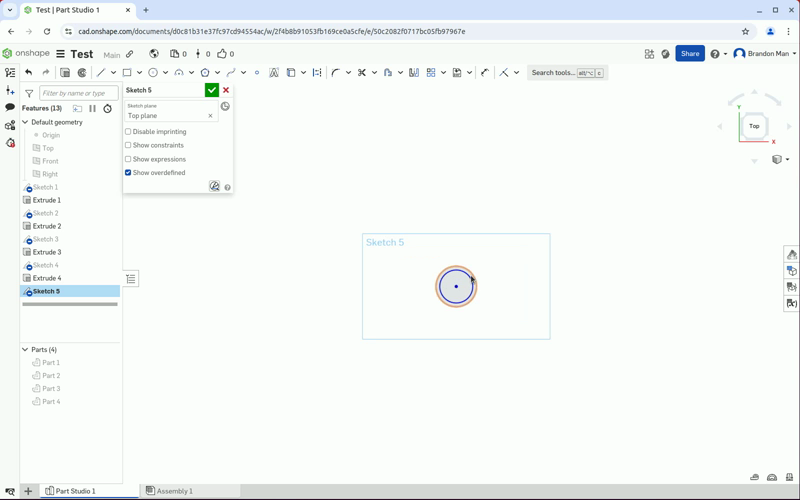
scroll(6)
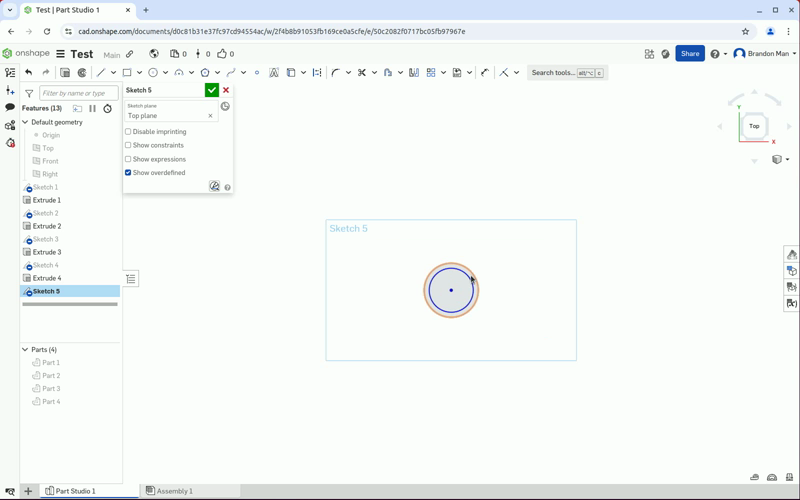
scroll(6)
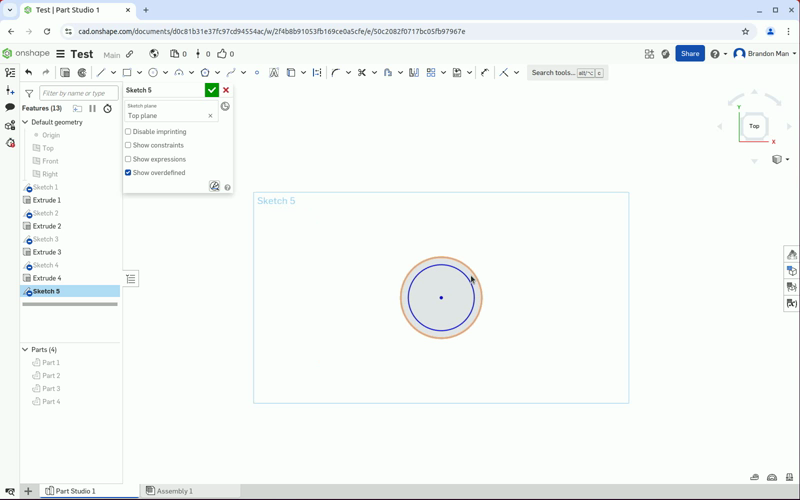
scroll(6)
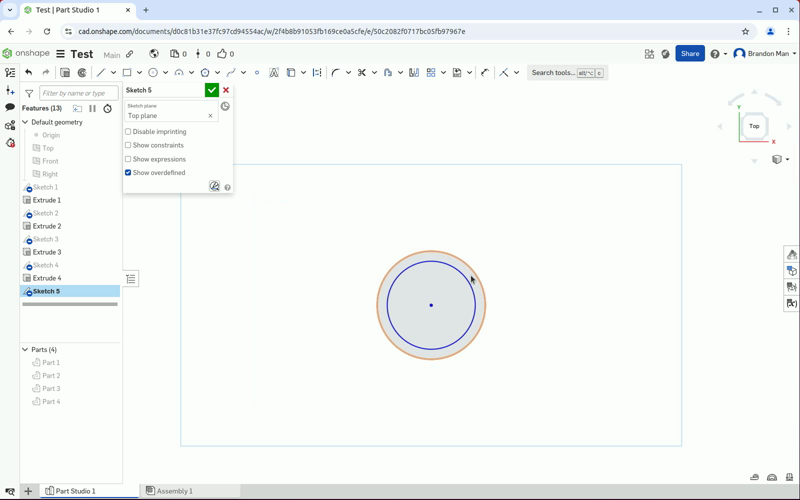
scroll(6)
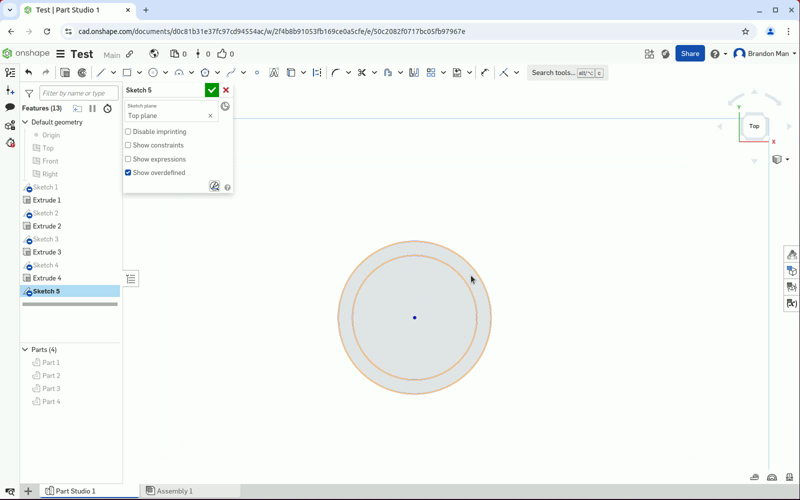
scroll(6)
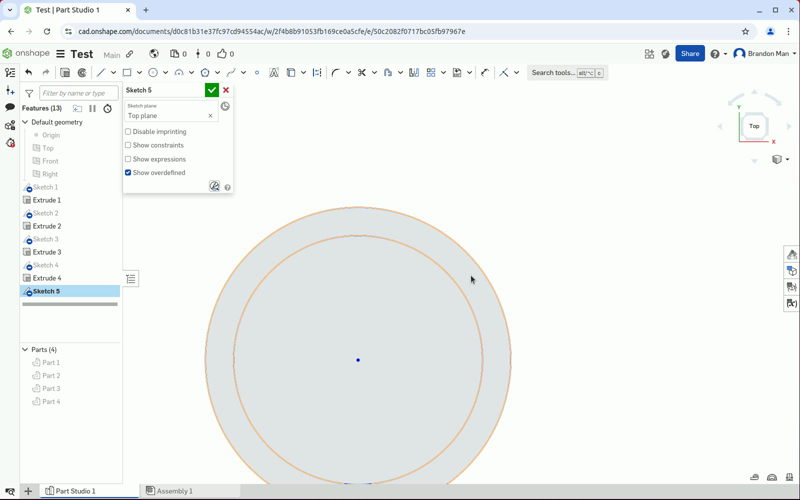
click(471, 275)
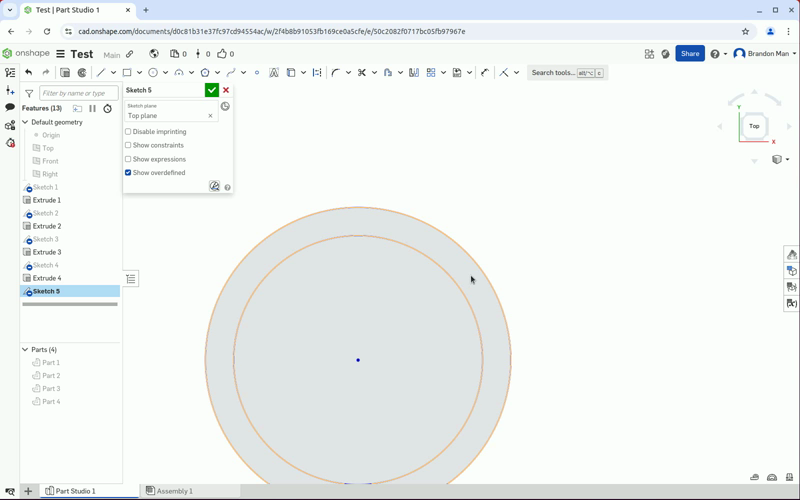
scroll(-6)
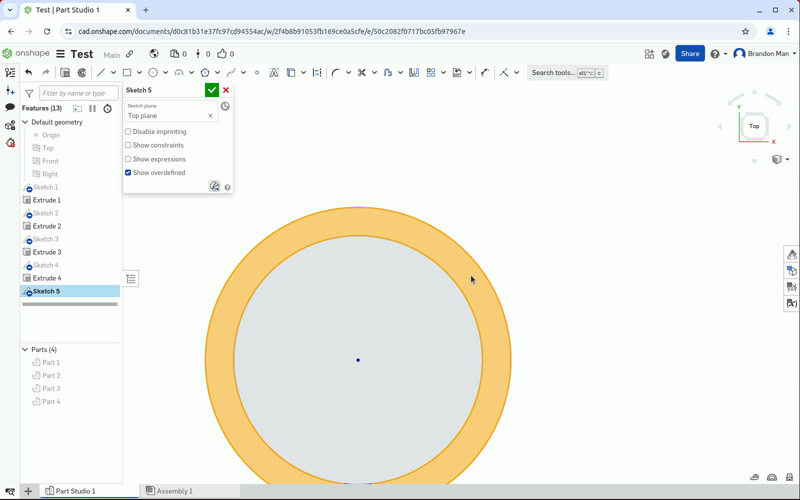
scroll(-6)
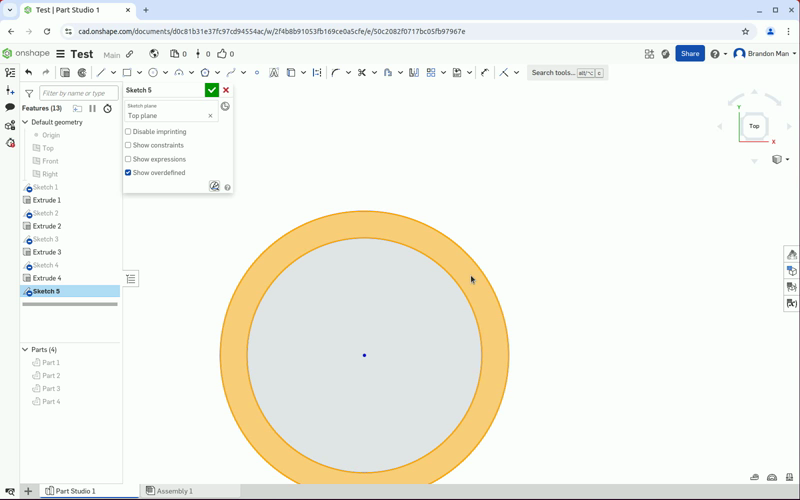
scroll(-6)
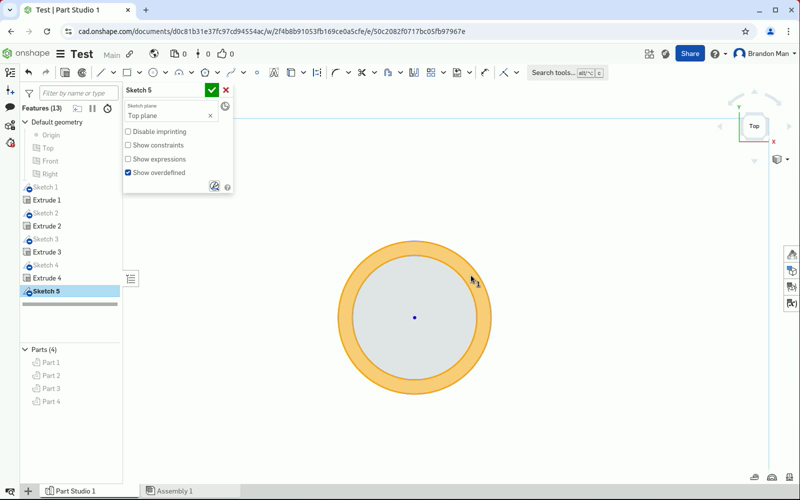
scroll(-6)
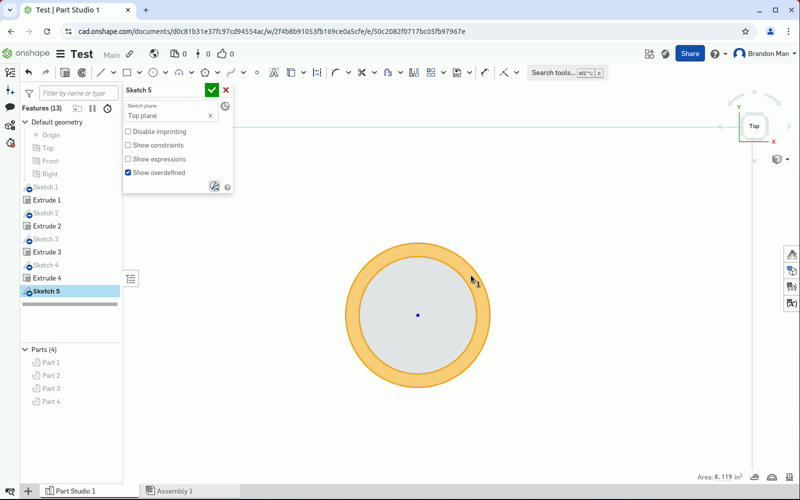
scroll(-6)
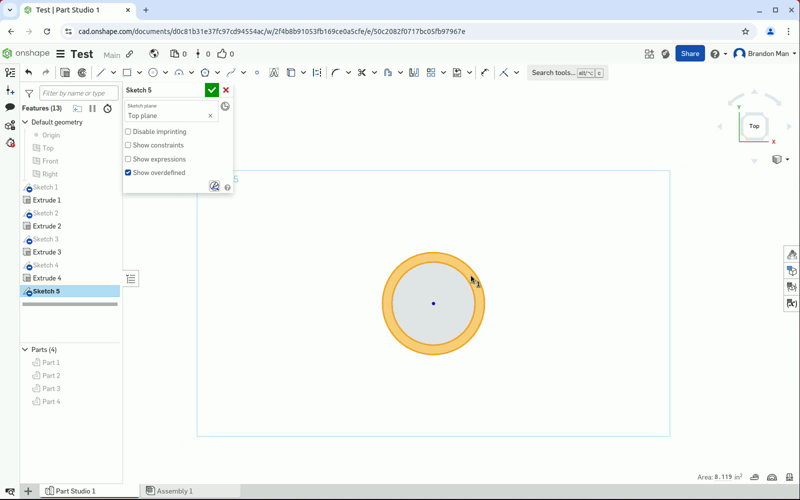
scroll(-6)
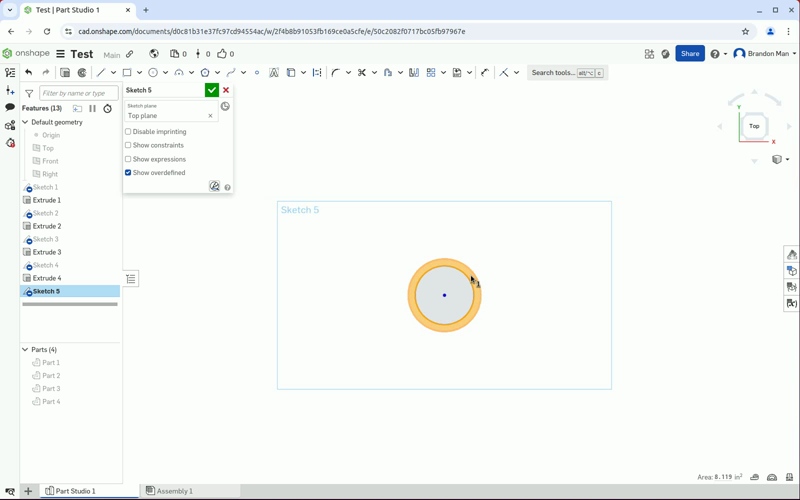
scroll(-6)
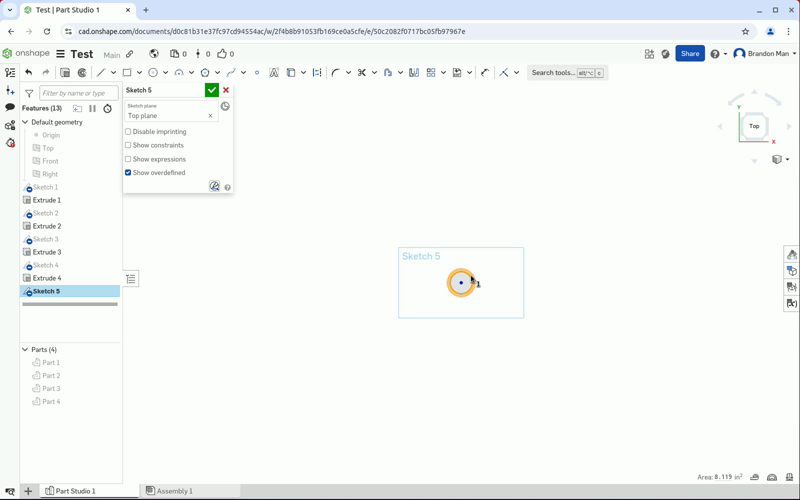
mouse_move(73, 352)
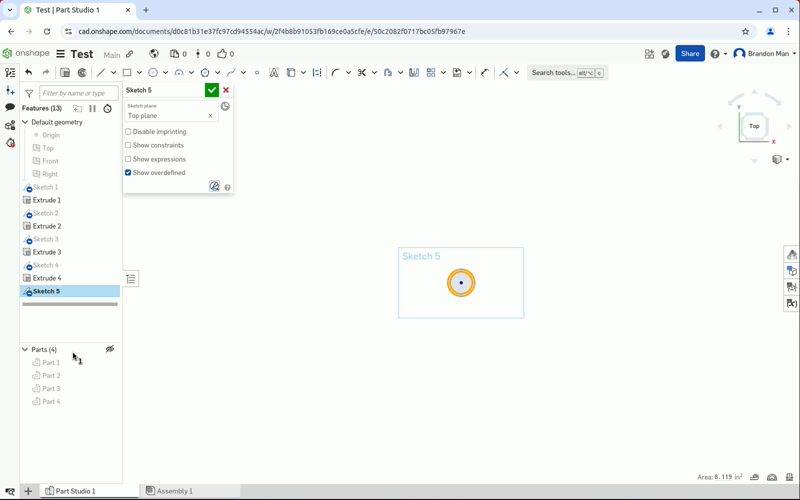
key(shift+y)
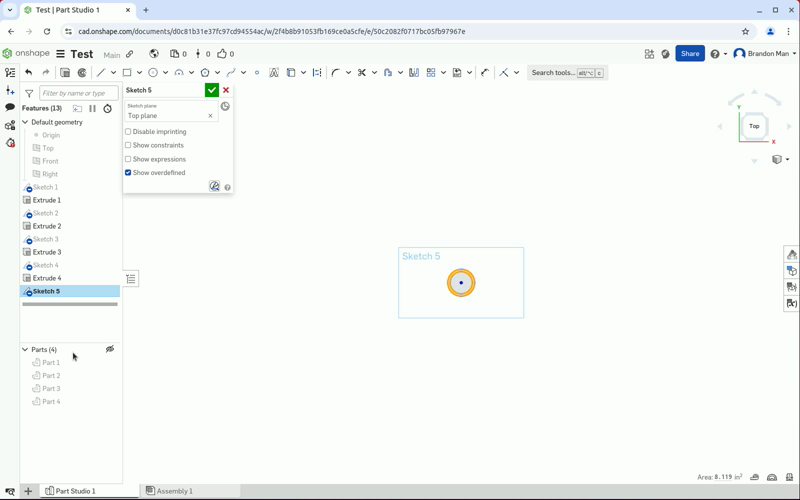
key(shift+e)
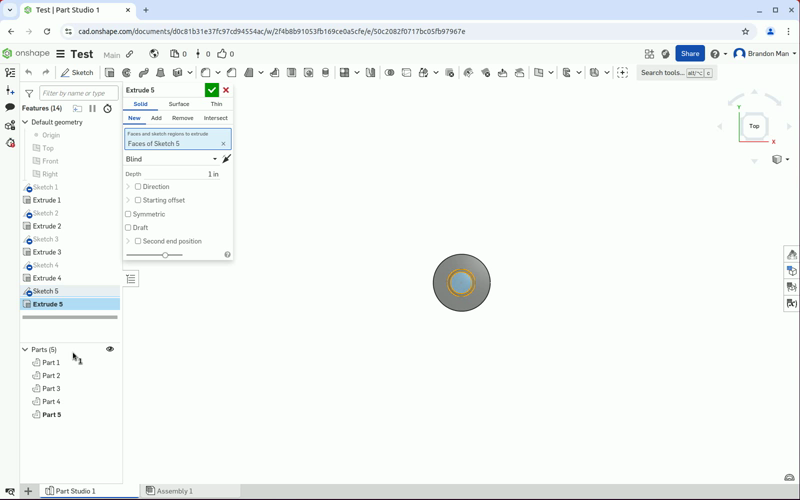
mouse_move(143, 106)
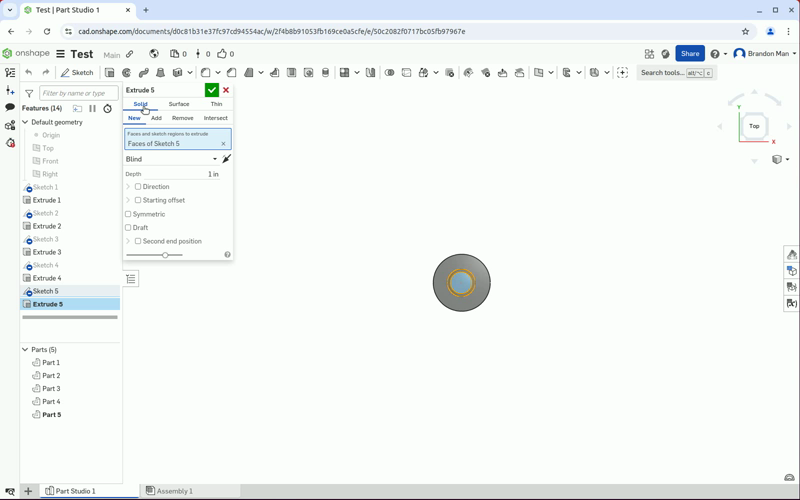
click(143, 106)
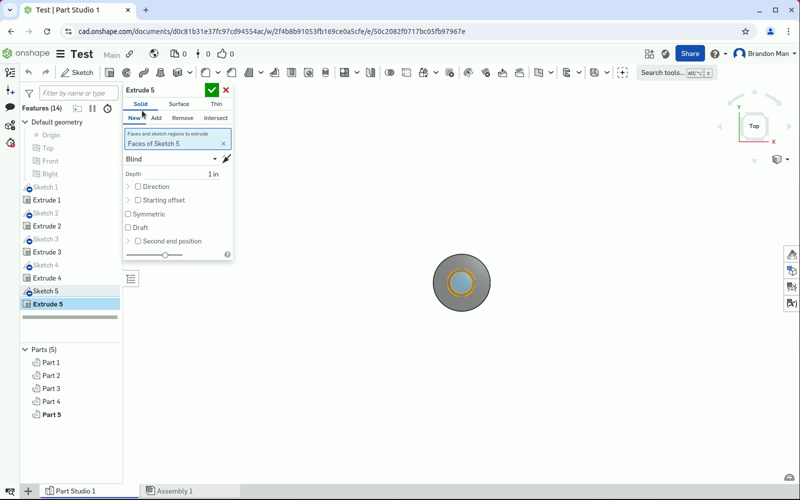
mouse_move(137, 120)
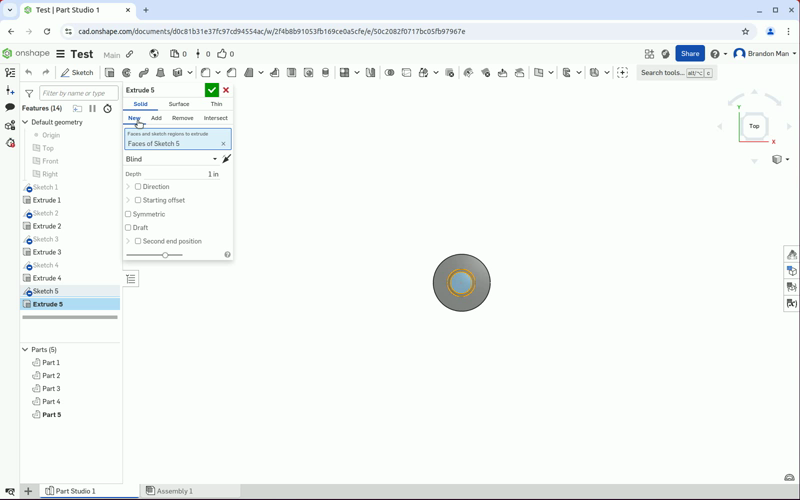
click(137, 120)
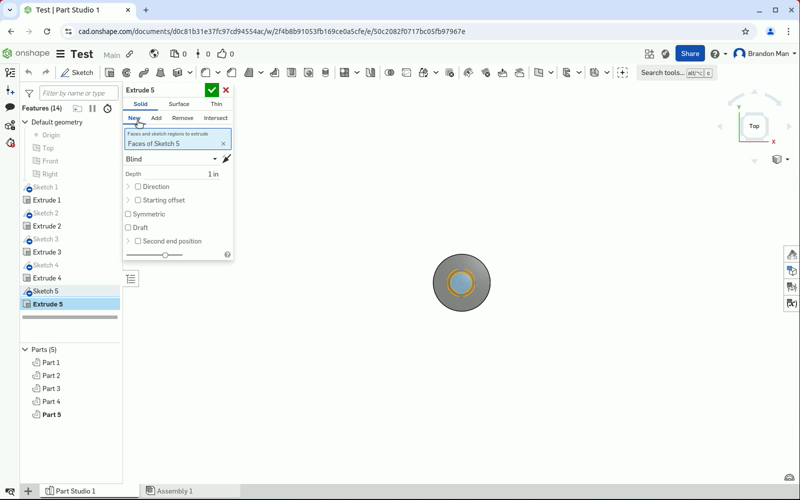
key(tab, 4)
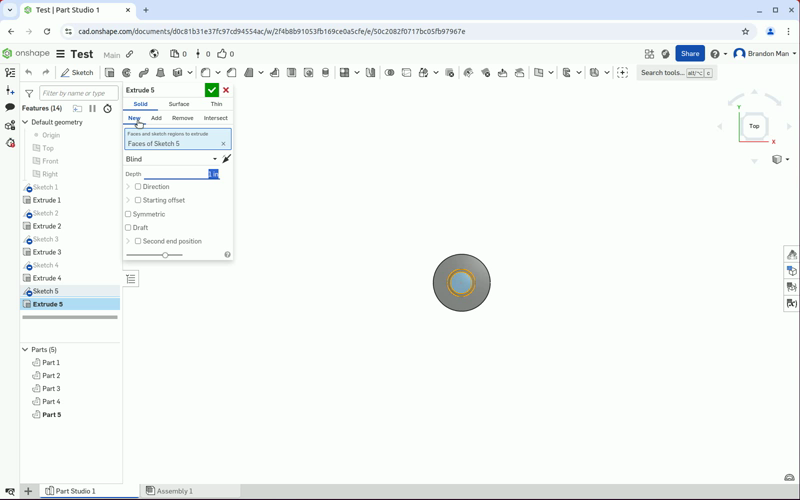
text(0.481)
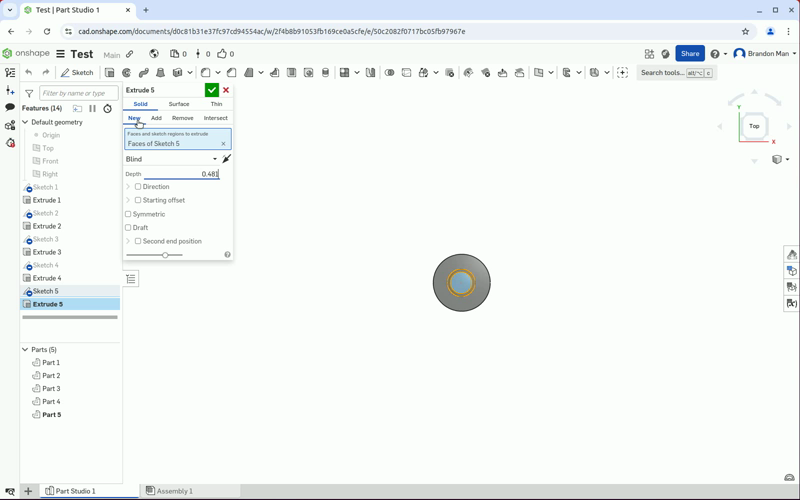
key(enter)
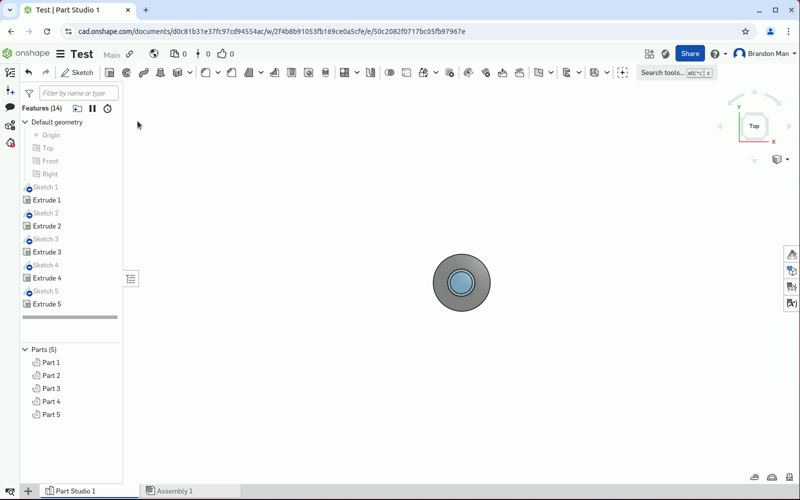
key(shift+h)
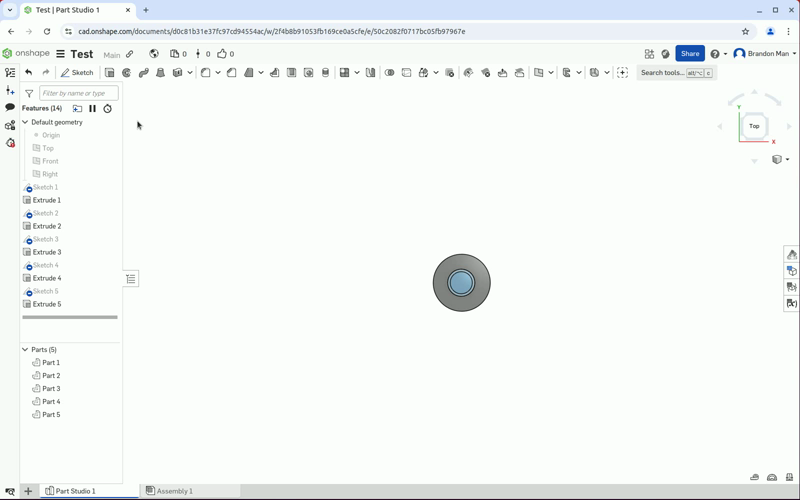
key(shift+h)
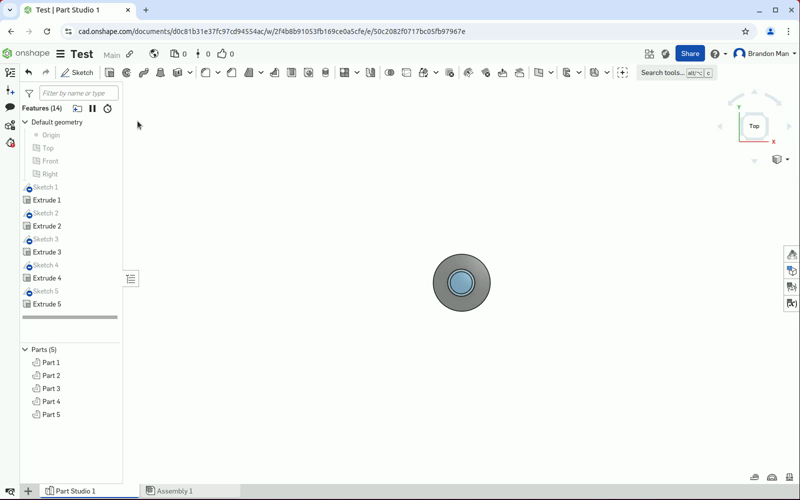
mouse_move(73, 189)
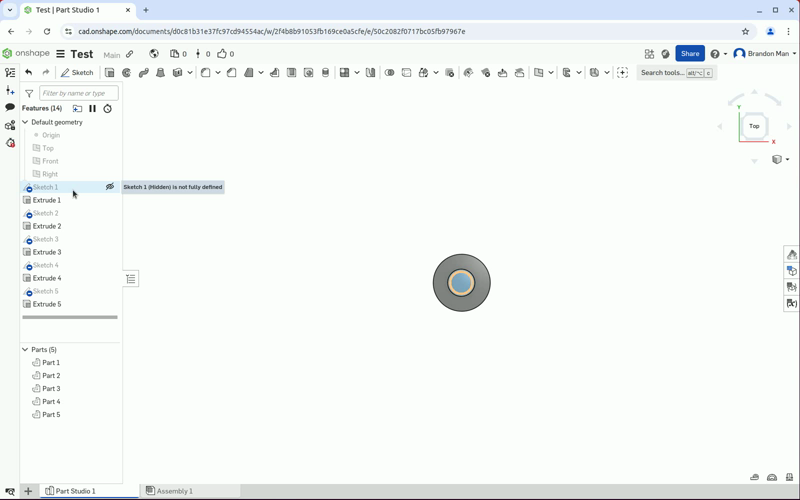
click(73, 189)
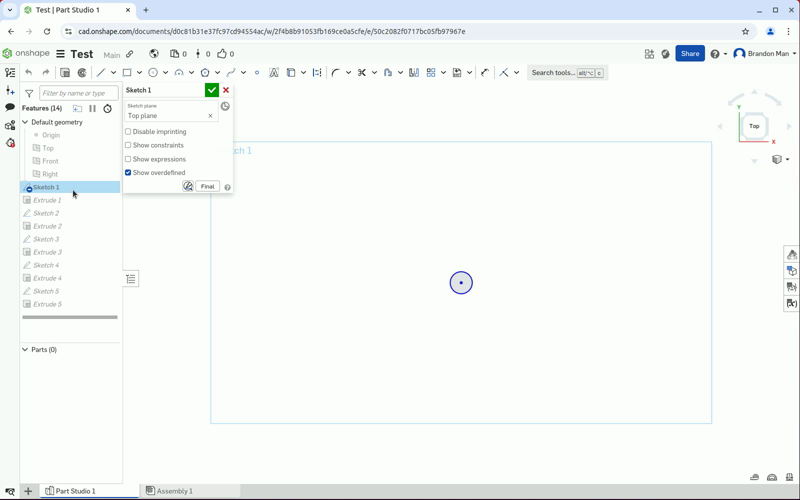
mouse_move(229, 92)
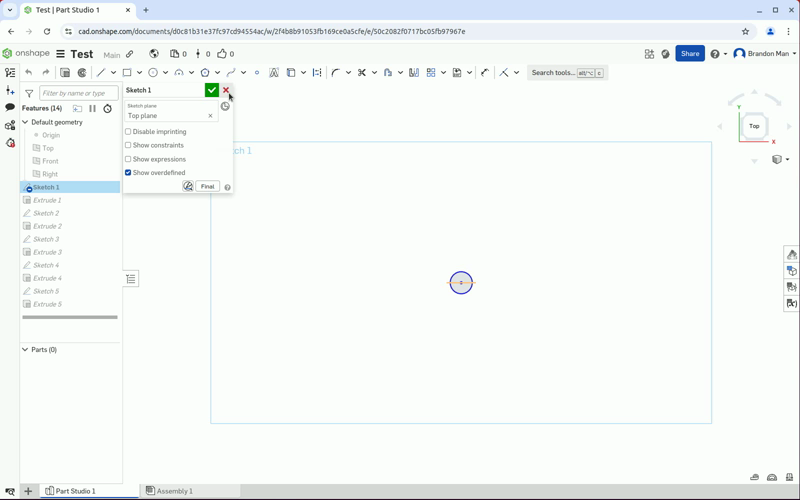
click(229, 92)
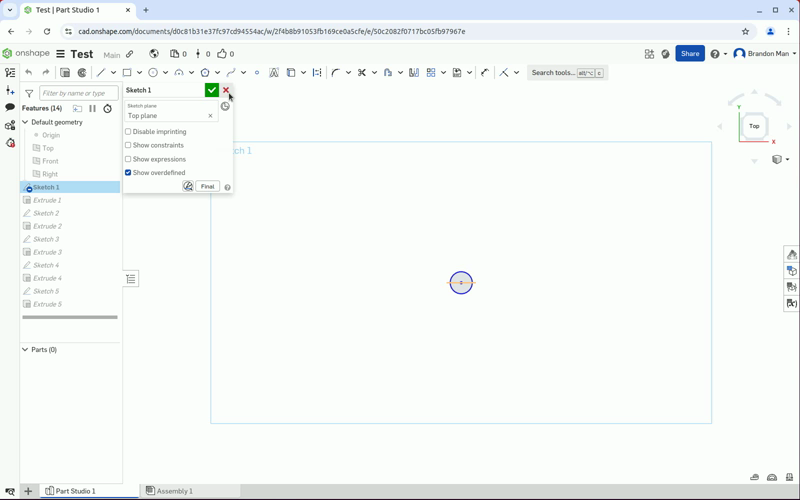
key(shift+s)
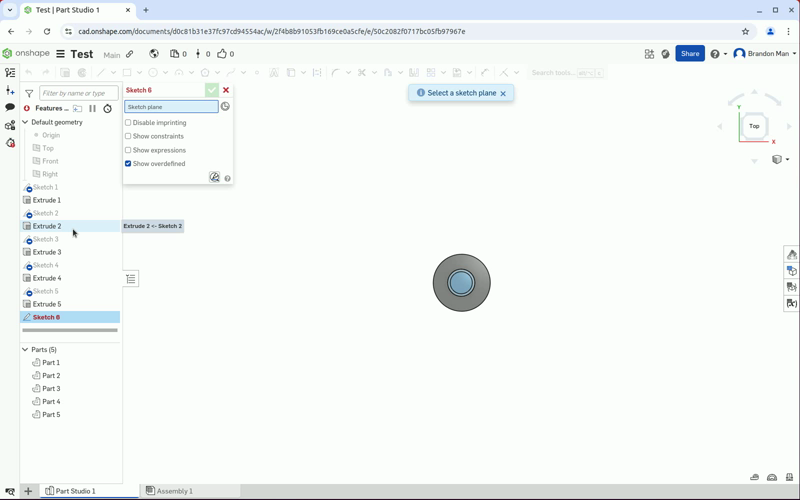
scroll(3)
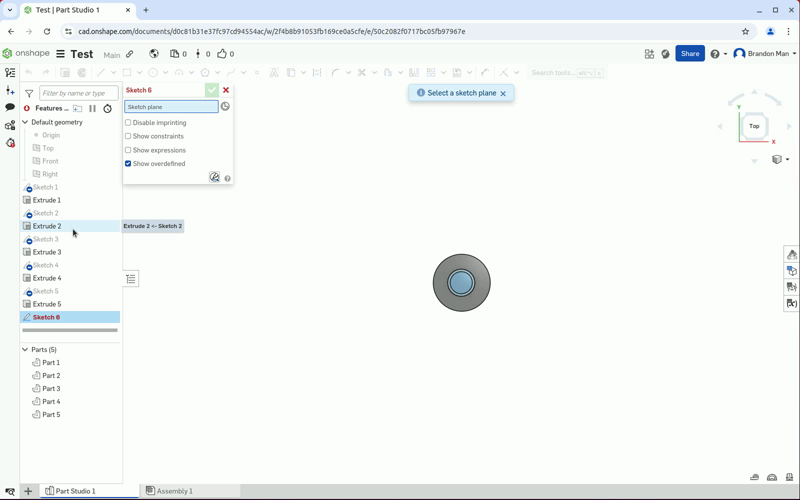
mouse_move(73, 150)
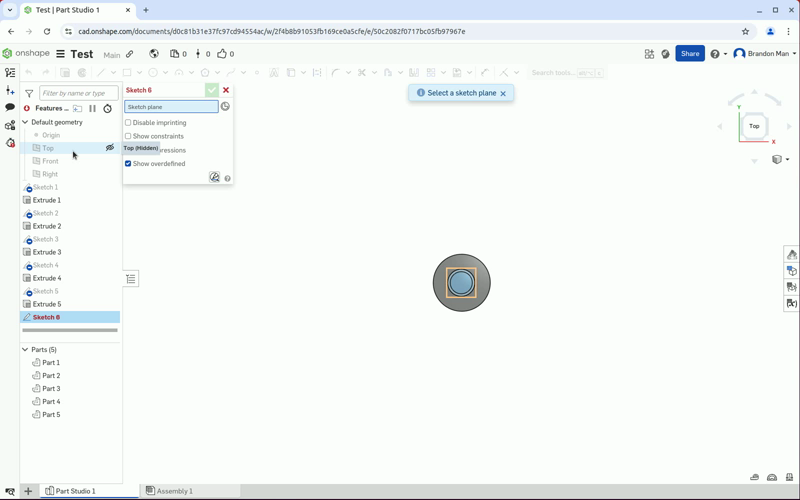
click(73, 150)
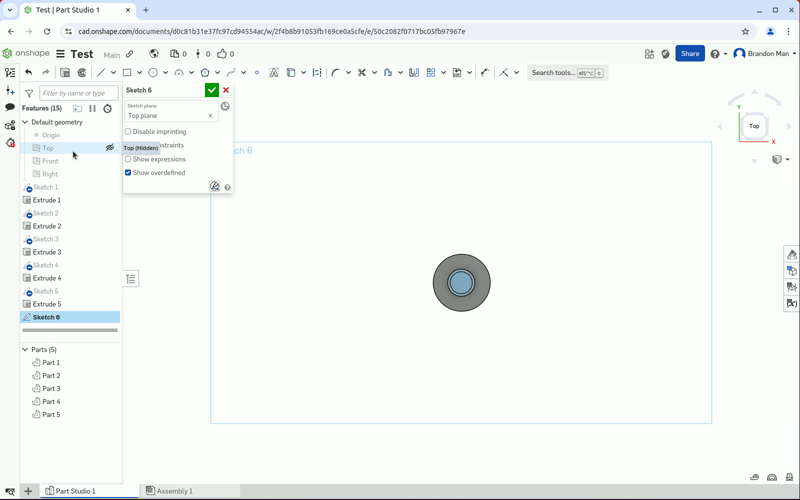
mouse_move(73, 352)
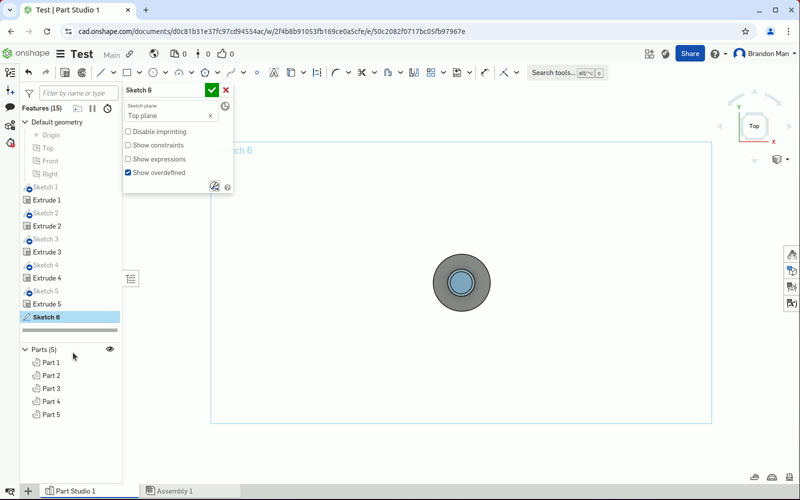
key(y)
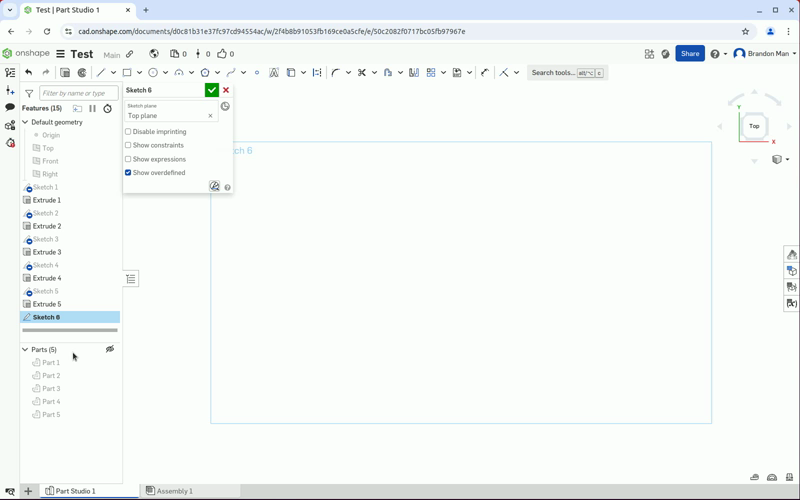
key(c)
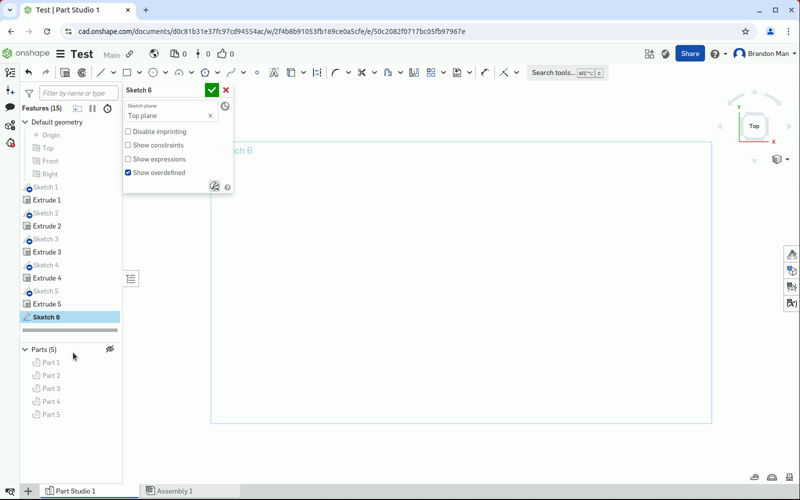
key_down(shift)
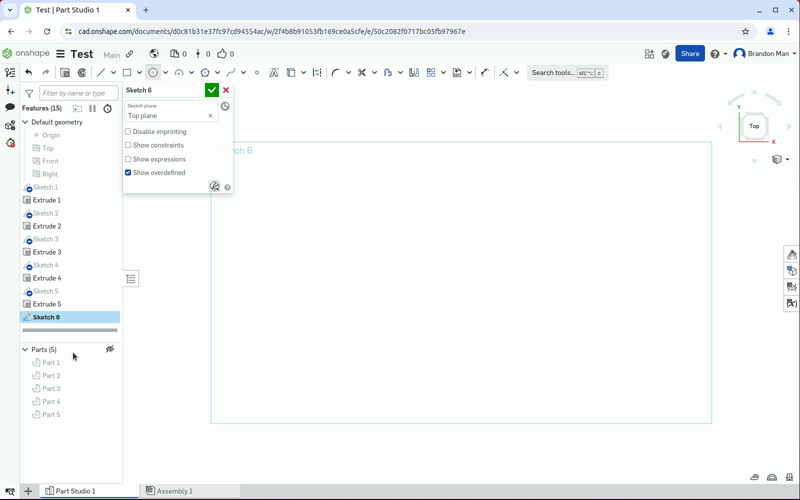
mouse_move(376, 282)
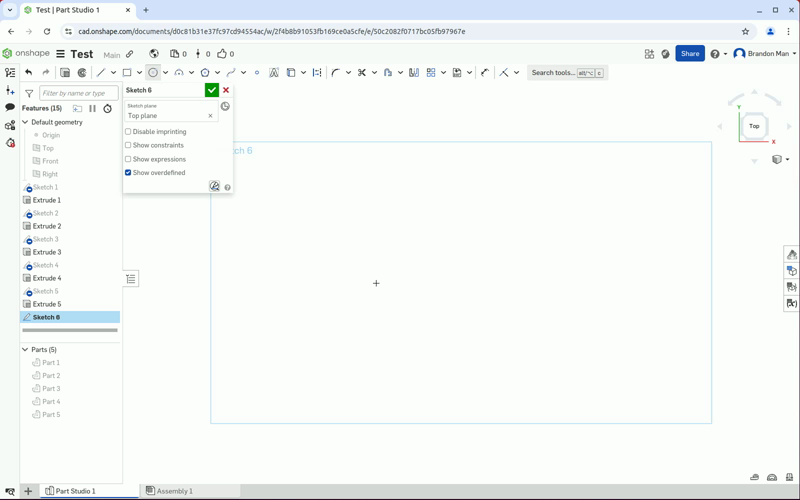
click(376, 282)
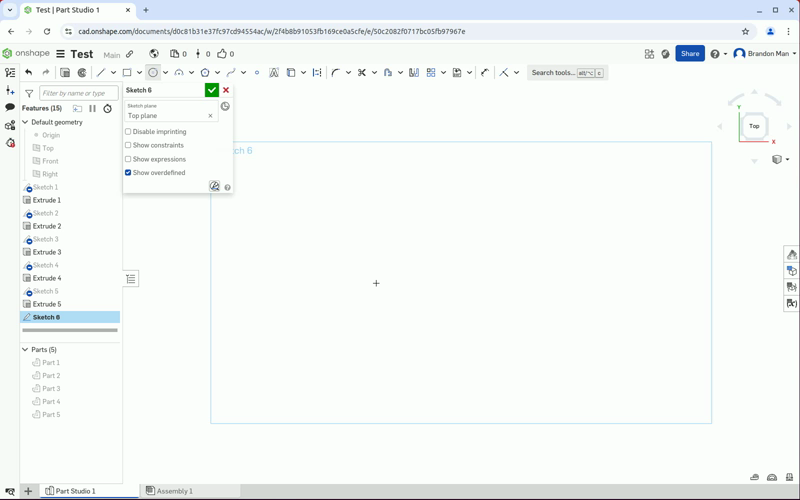
key_up(shift)
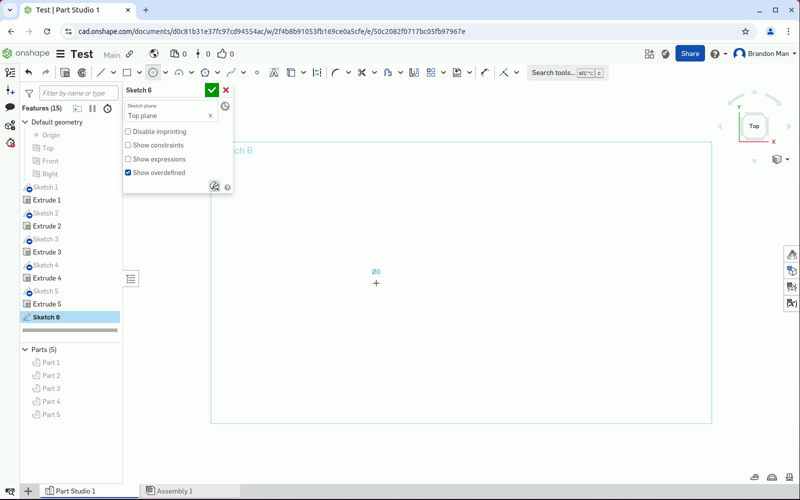
mouse_move(404, 282)
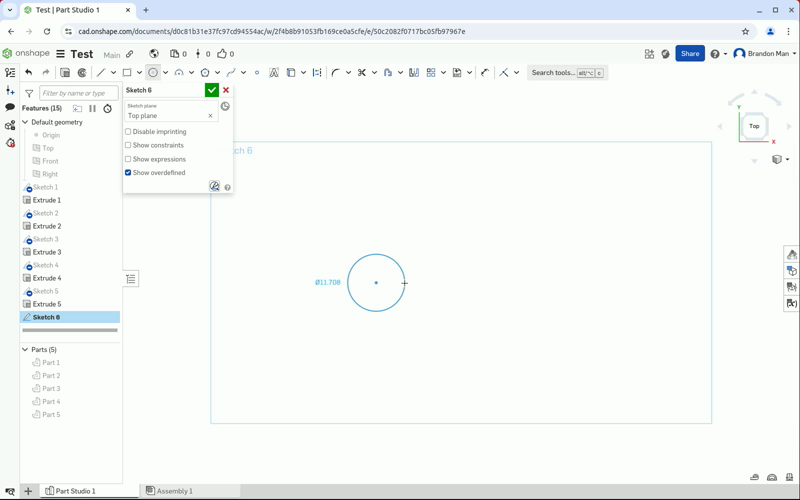
click(404, 282)
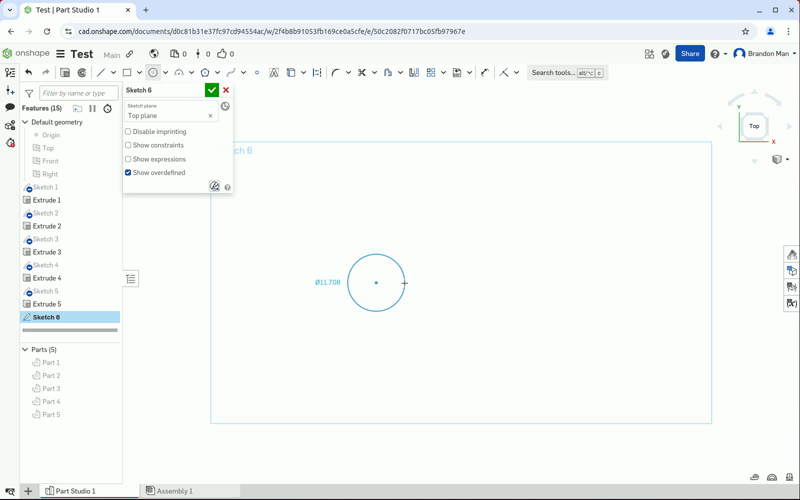
key(esc)
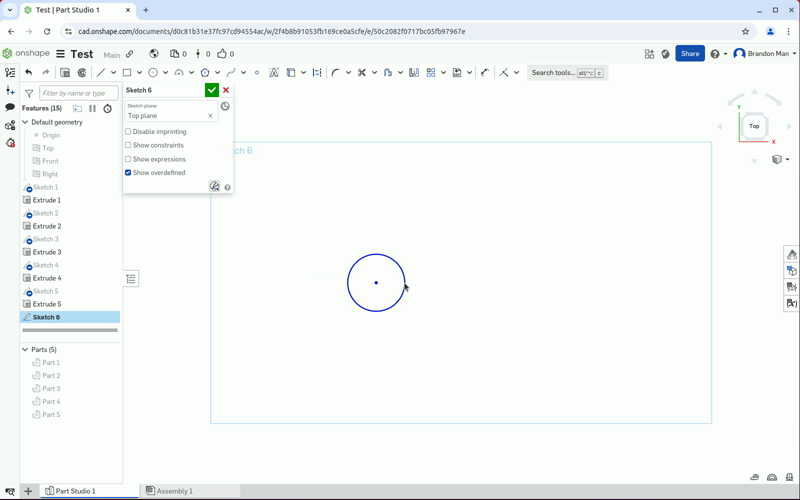
key(c)
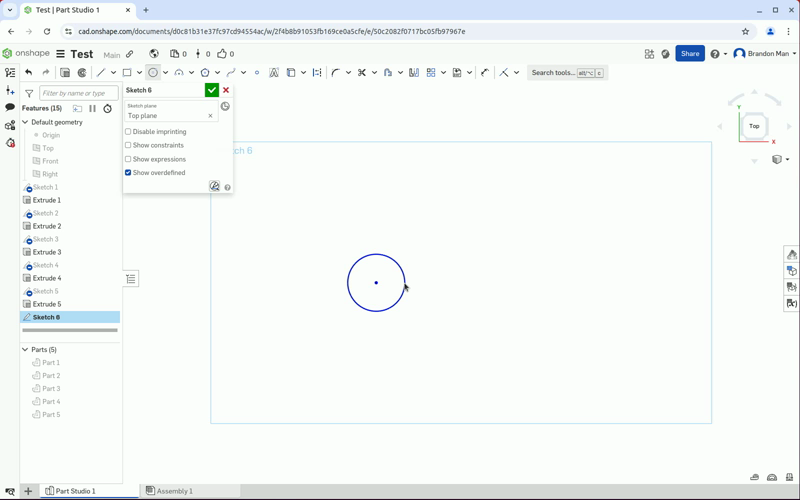
key_down(shift)
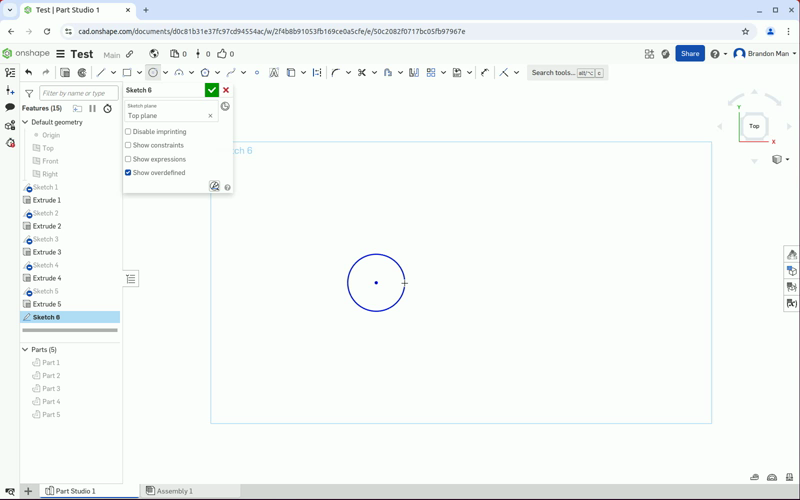
mouse_move(376, 282)
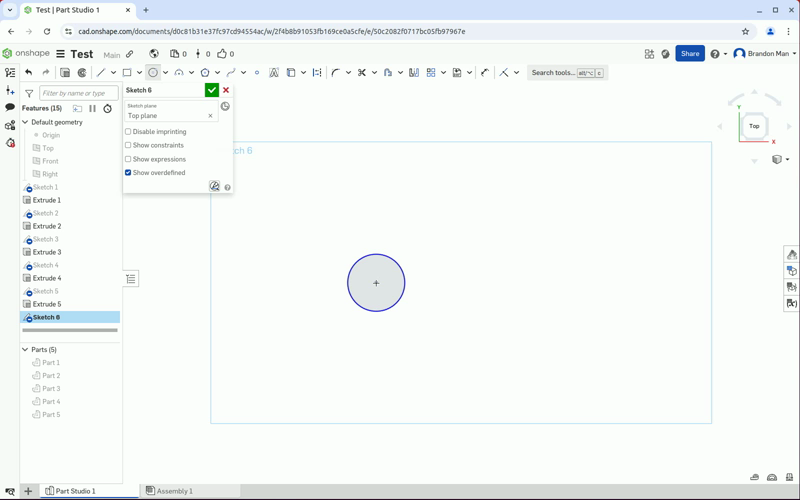
click(376, 282)
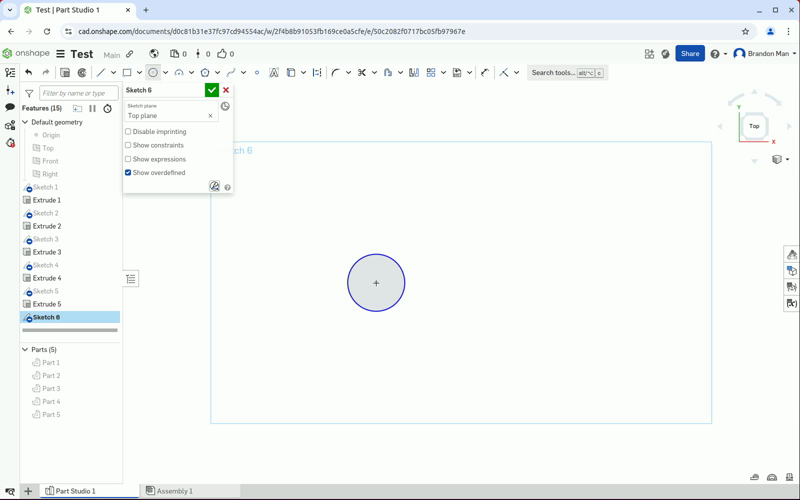
key_up(shift)
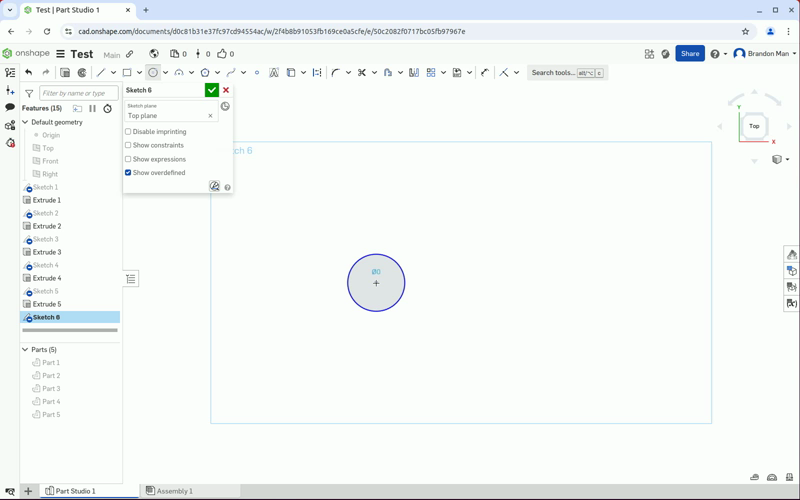
mouse_move(389, 282)
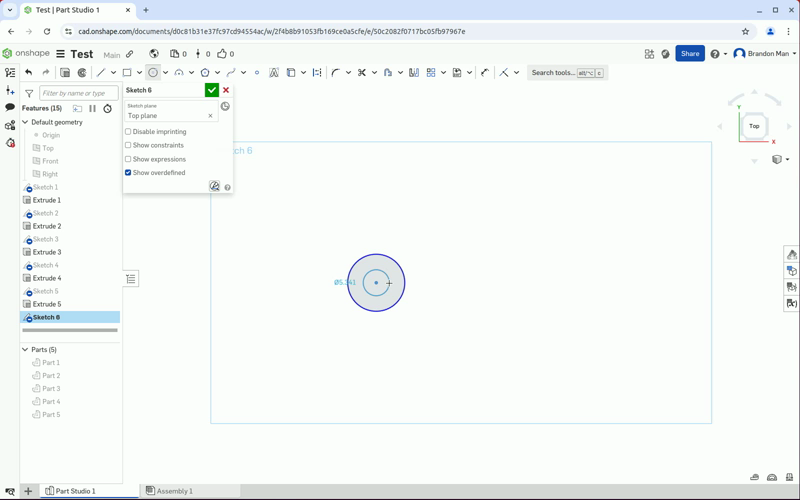
click(389, 282)
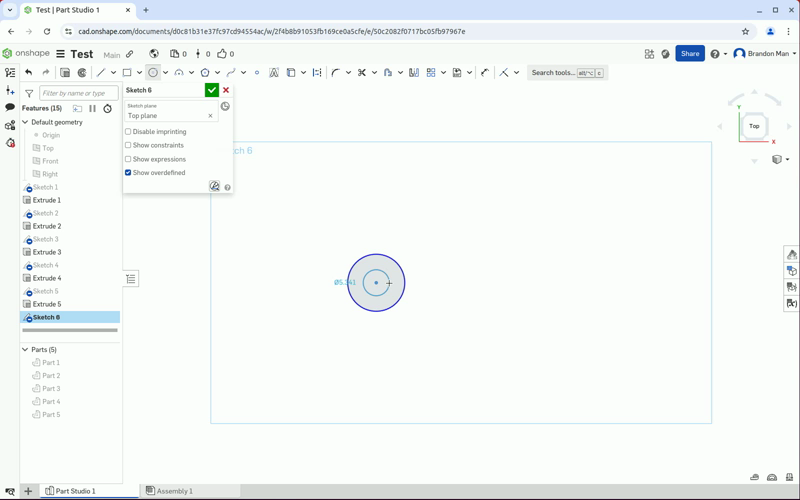
key(esc)
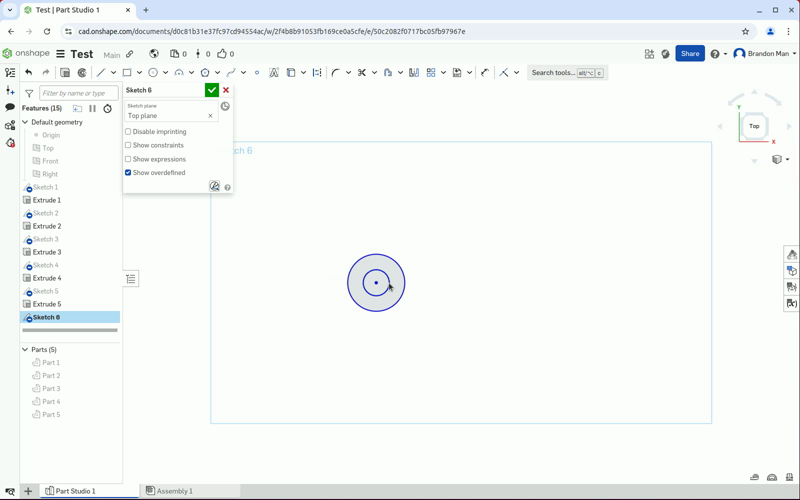
mouse_move(391, 283)
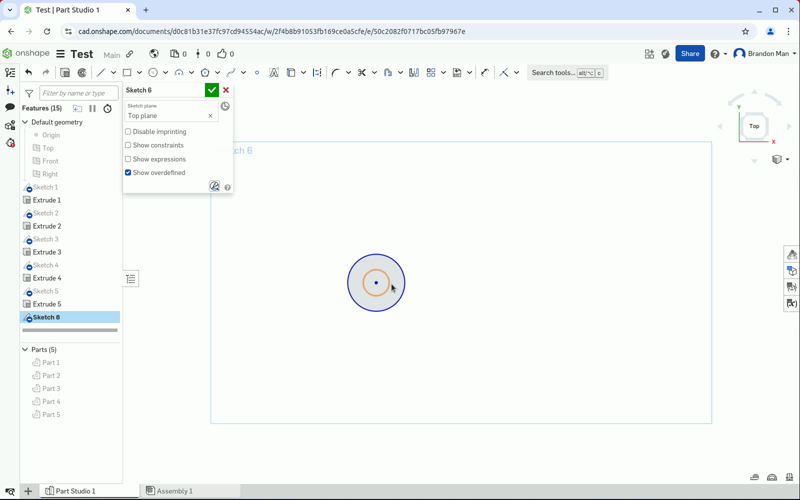
click(391, 283)
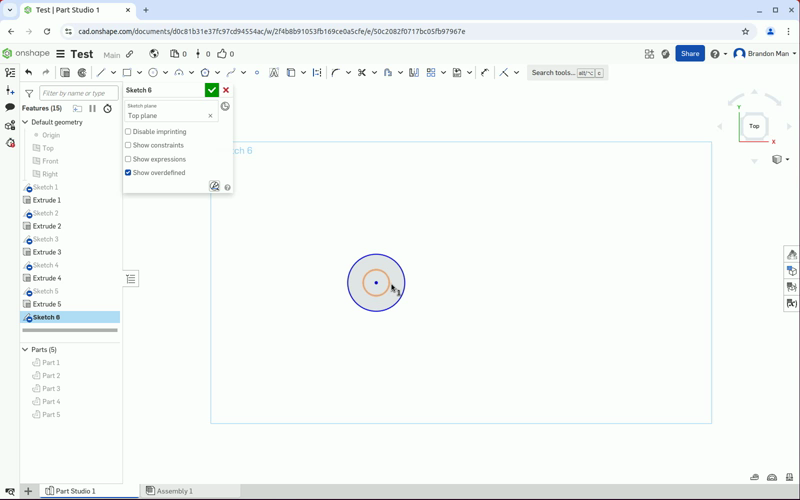
mouse_move(73, 352)
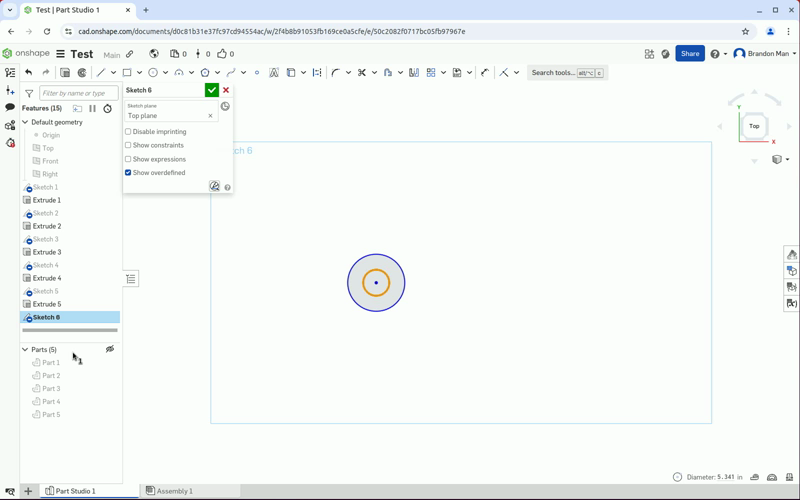
key(shift+y)
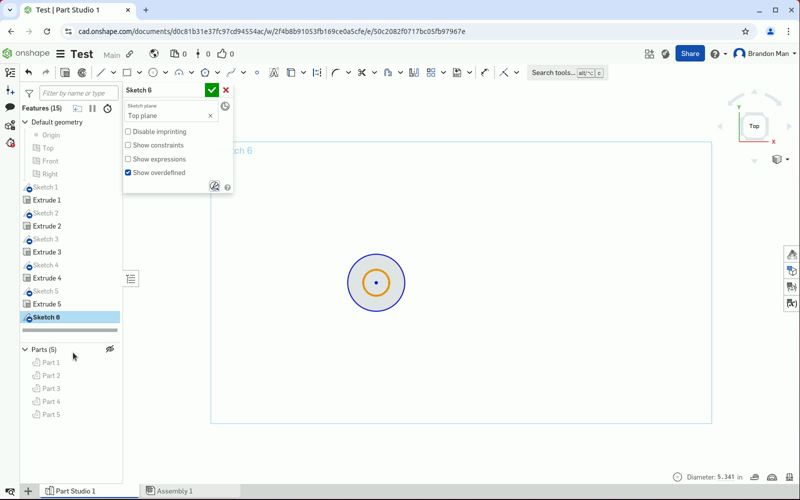
key(shift+e)
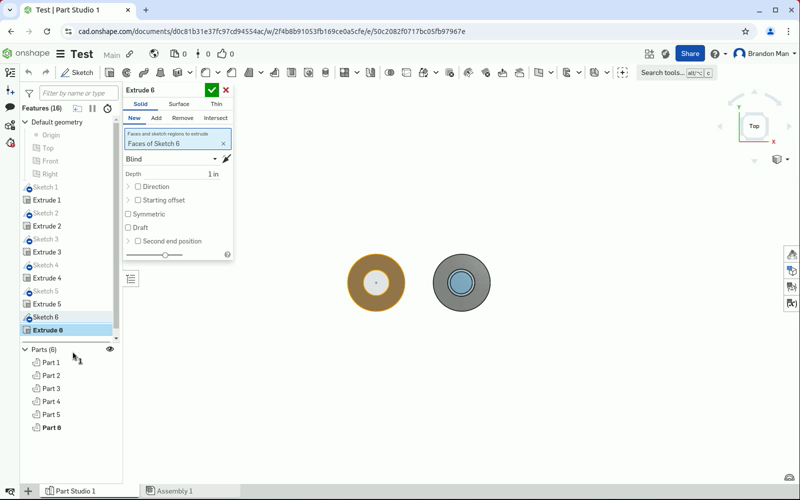
mouse_move(143, 106)
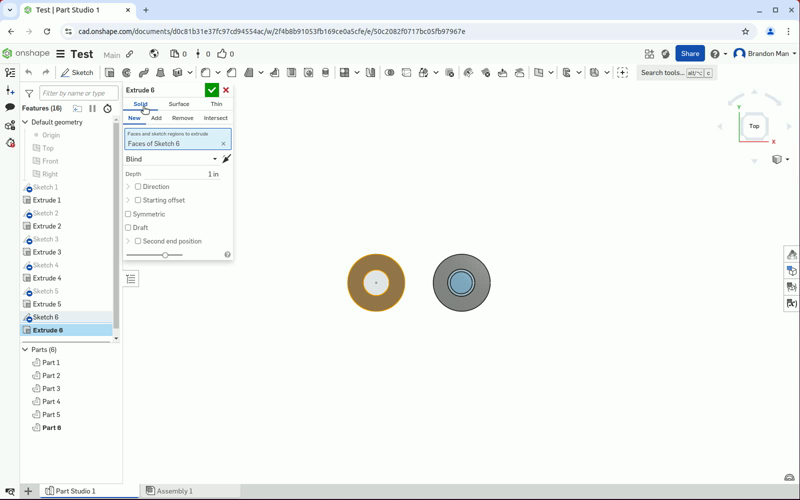
click(143, 106)
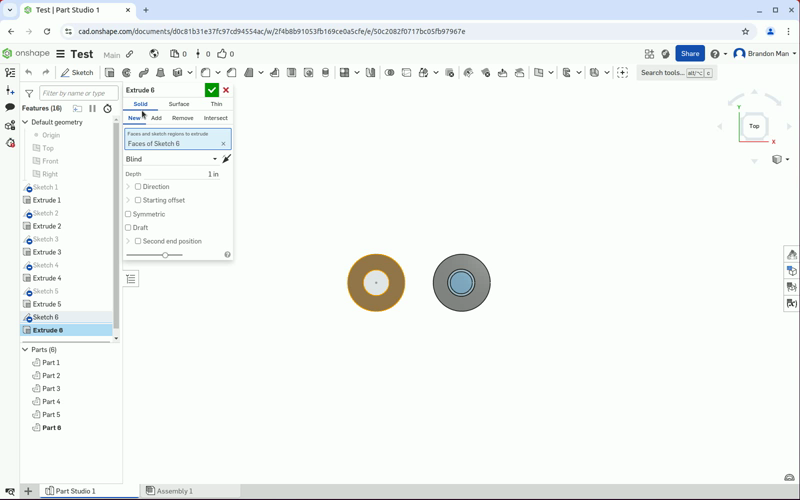
mouse_move(137, 120)
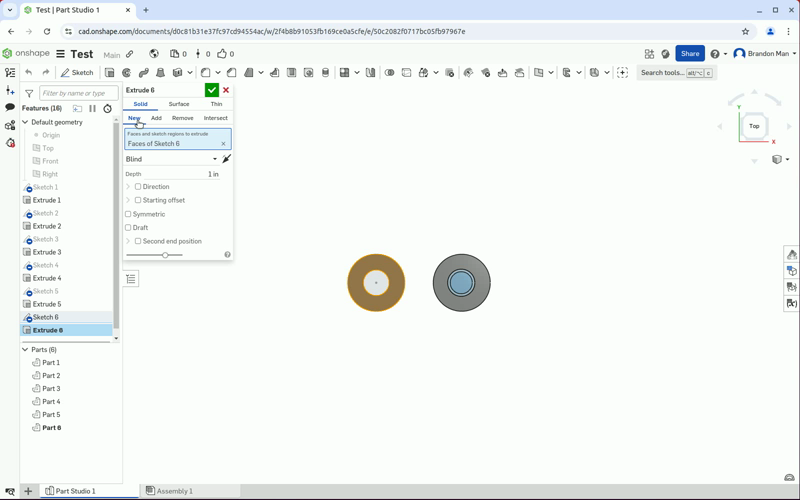
click(137, 120)
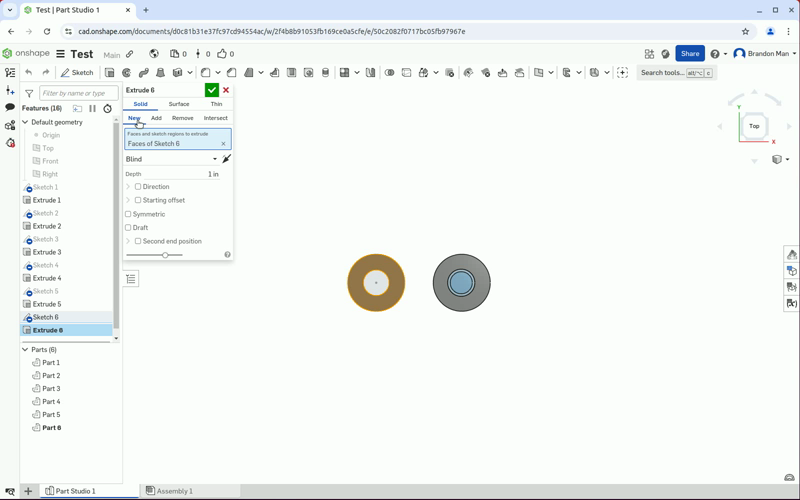
key(tab, 4)
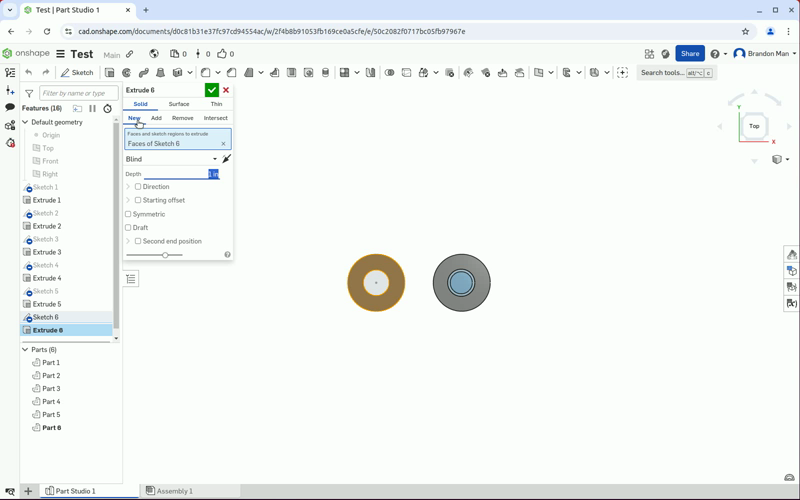
text(-1.685)
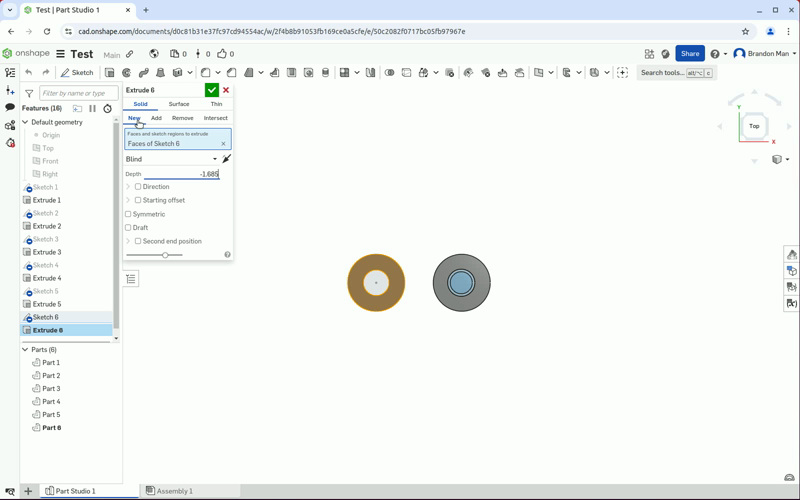
key(enter)
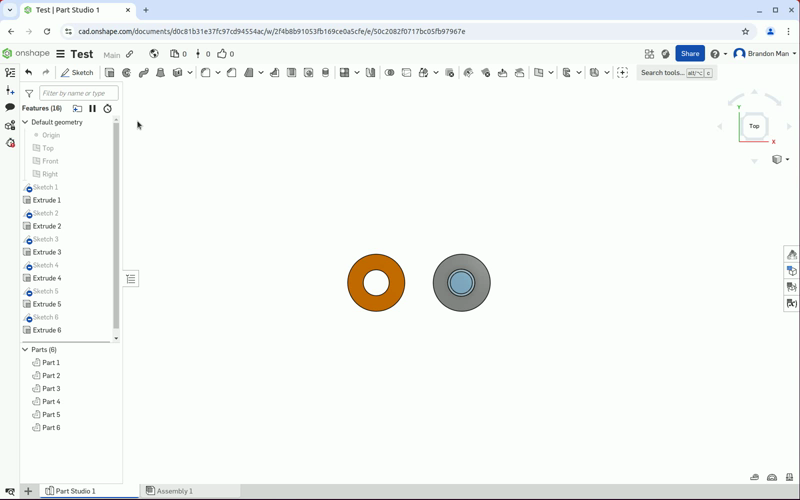
key(shift+h)
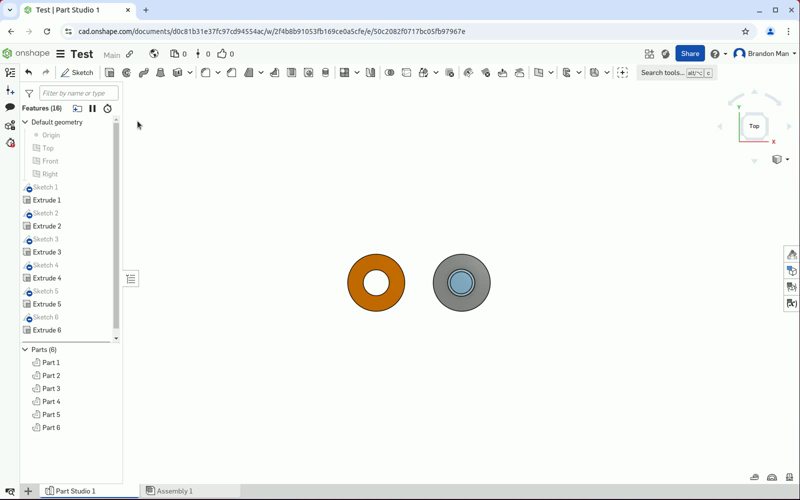
key(shift+h)
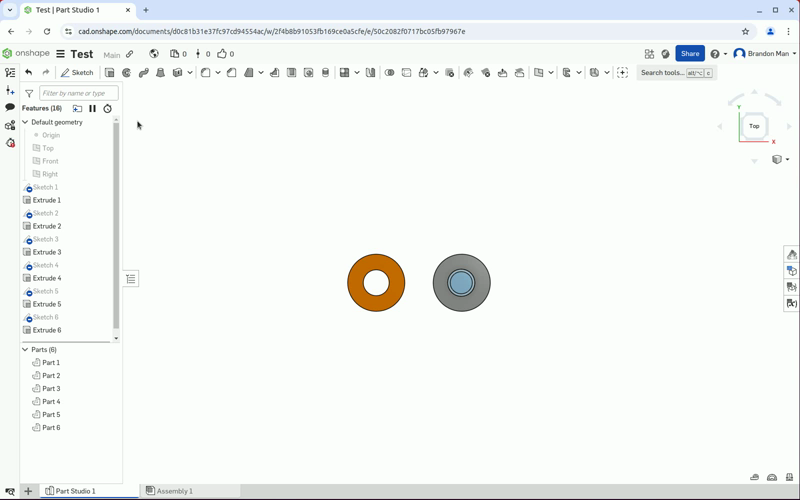
mouse_move(69, 189)
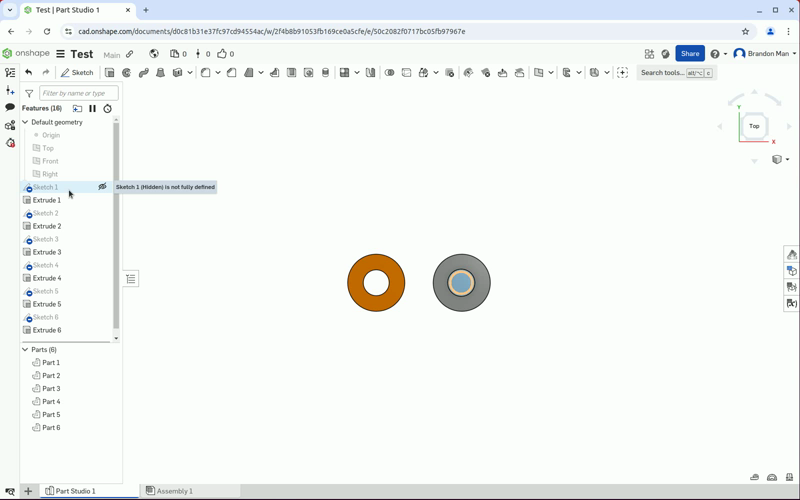
click(69, 189)
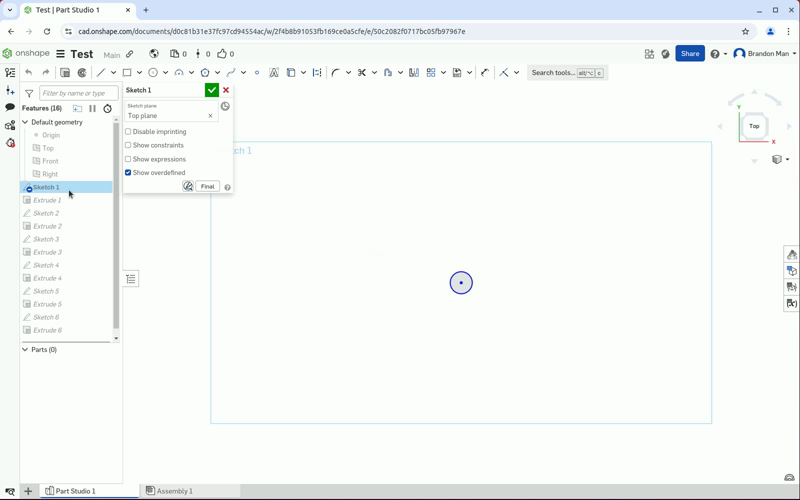
mouse_move(229, 92)
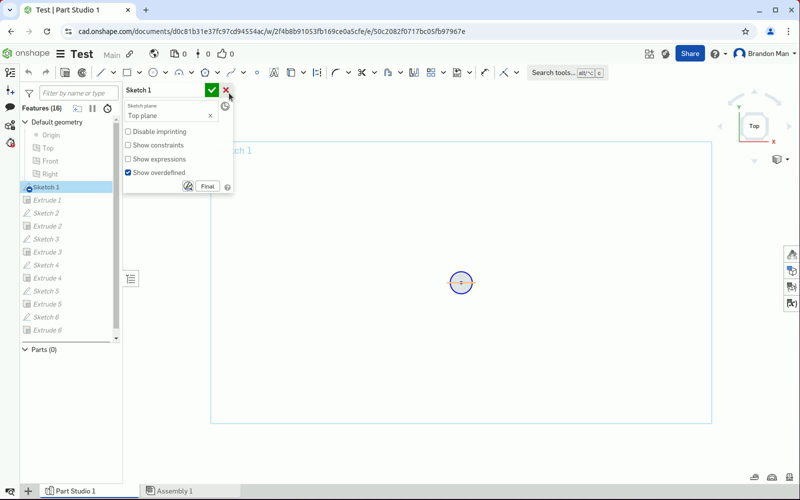
click(229, 92)
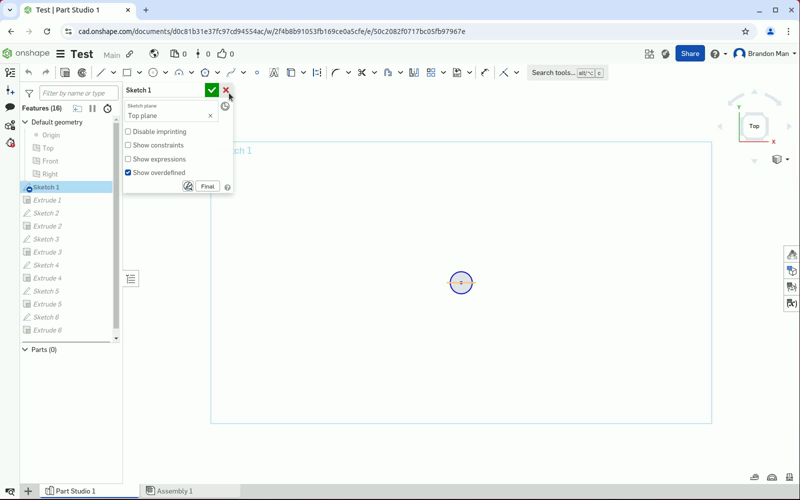
key(shift+s)
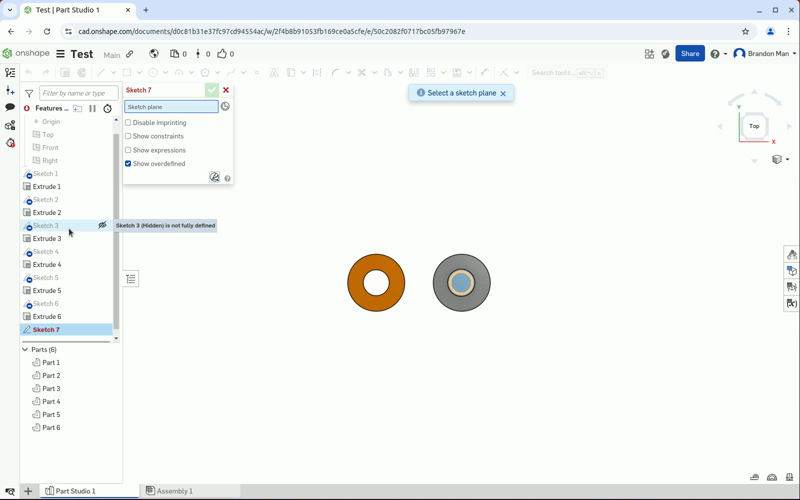
scroll(3)
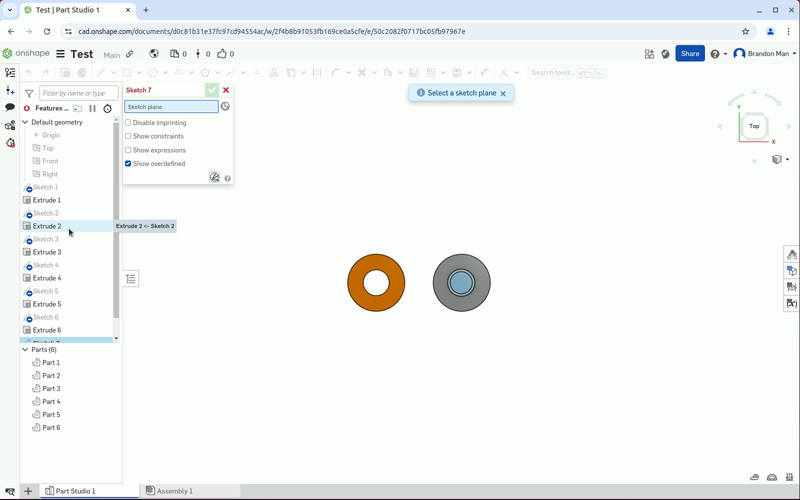
mouse_move(69, 150)
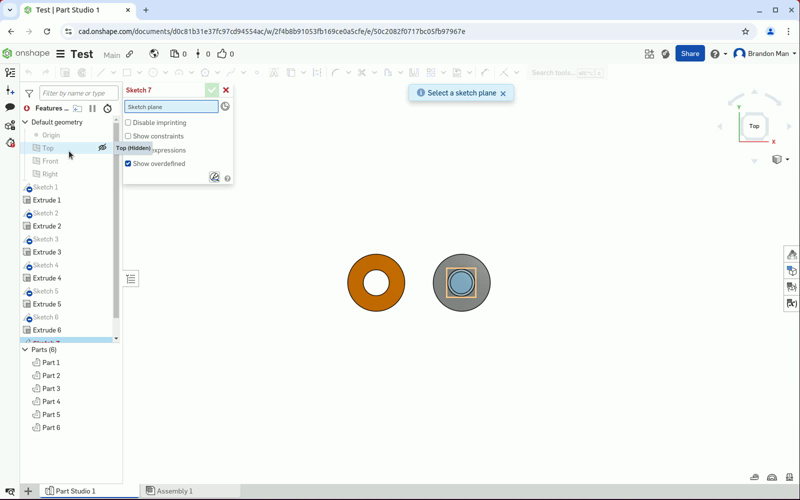
click(69, 150)
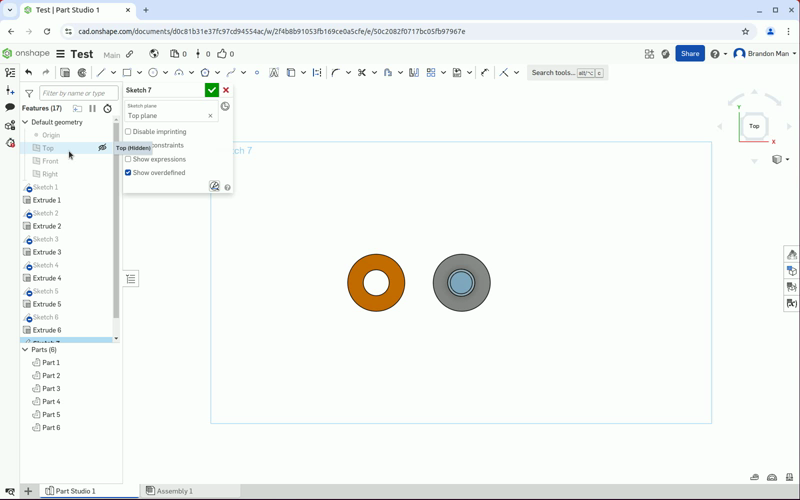
mouse_move(73, 352)
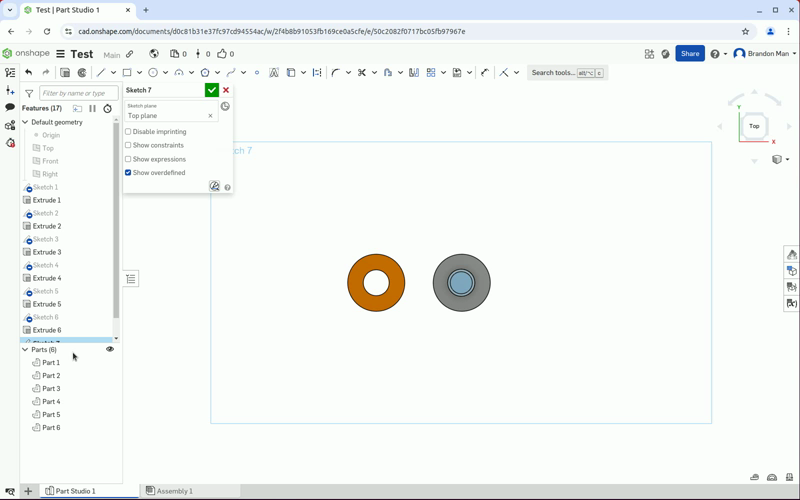
key(y)
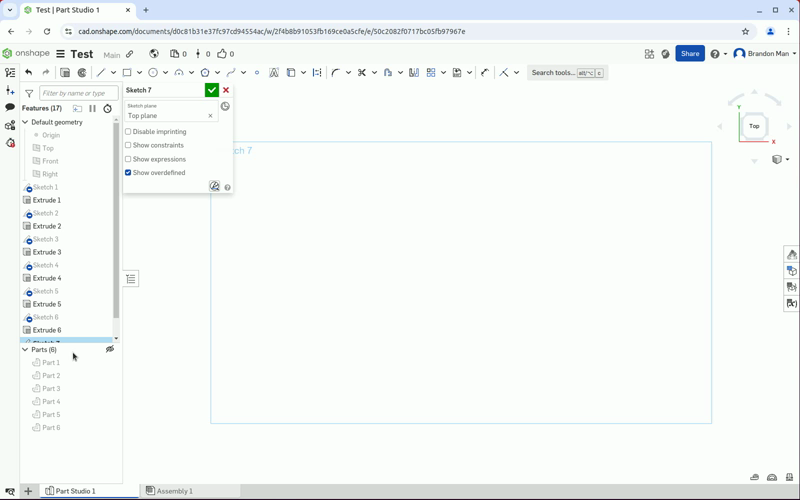
key(c)
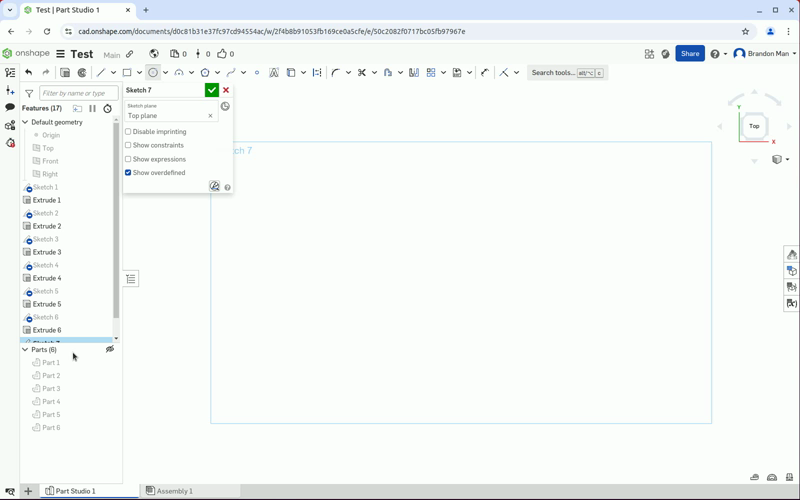
key_down(shift)
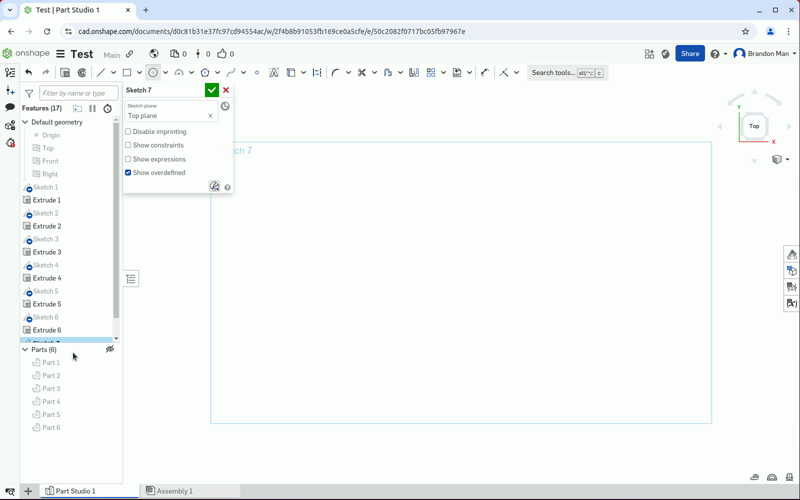
mouse_move(377, 282)
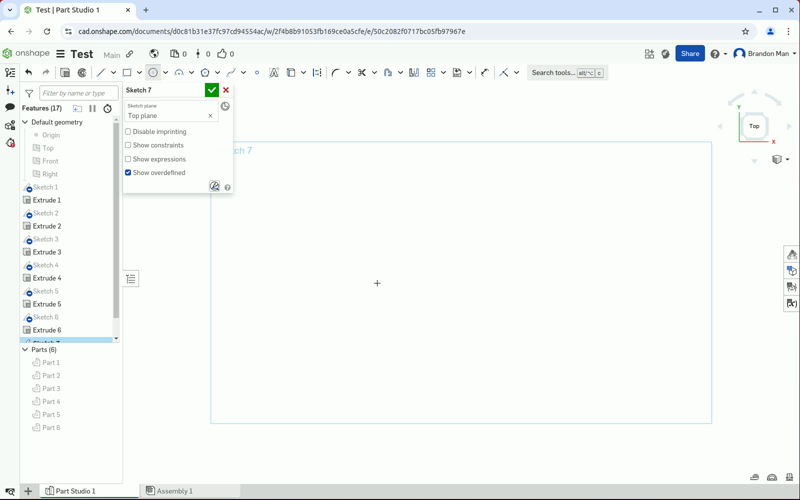
click(377, 282)
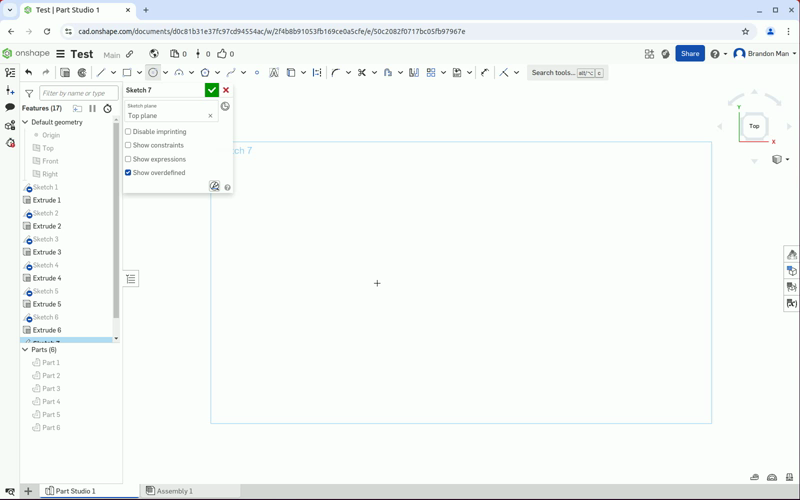
key_up(shift)
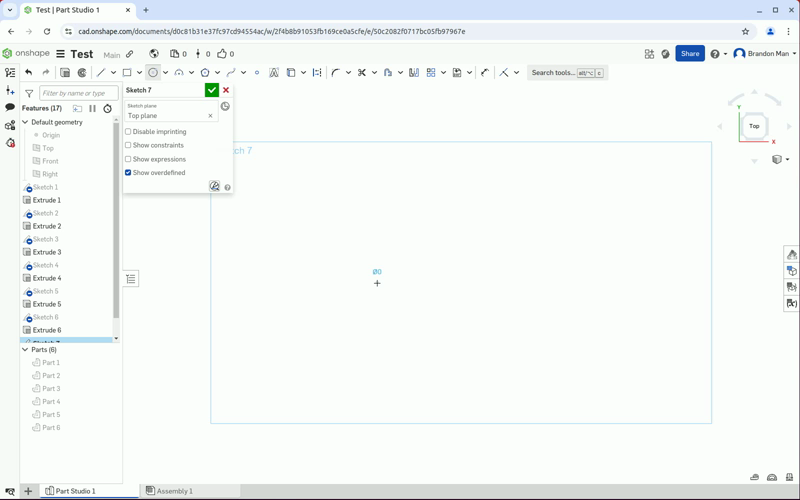
mouse_move(387, 282)
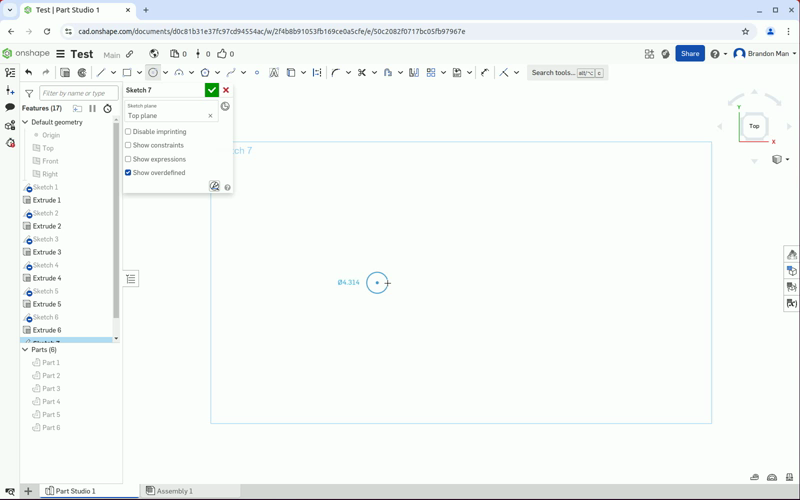
click(387, 282)
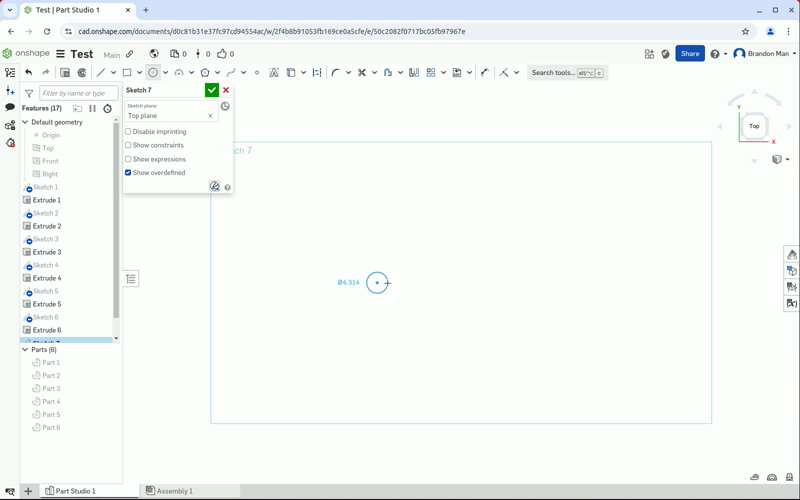
key(esc)
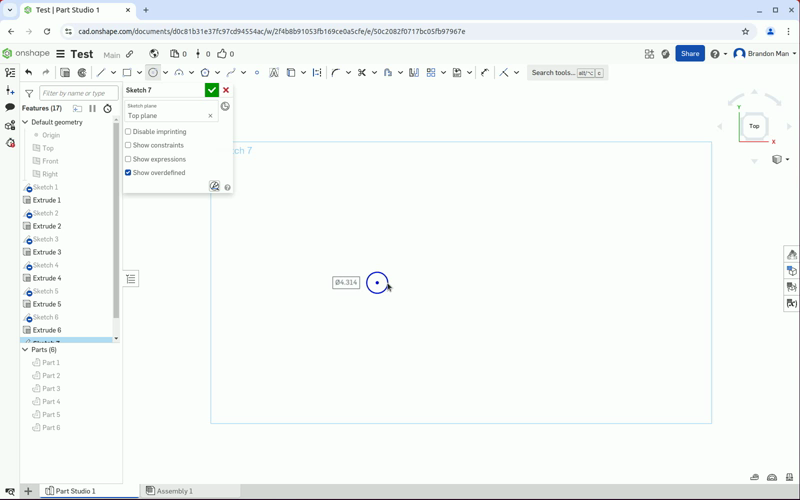
mouse_move(384, 289)
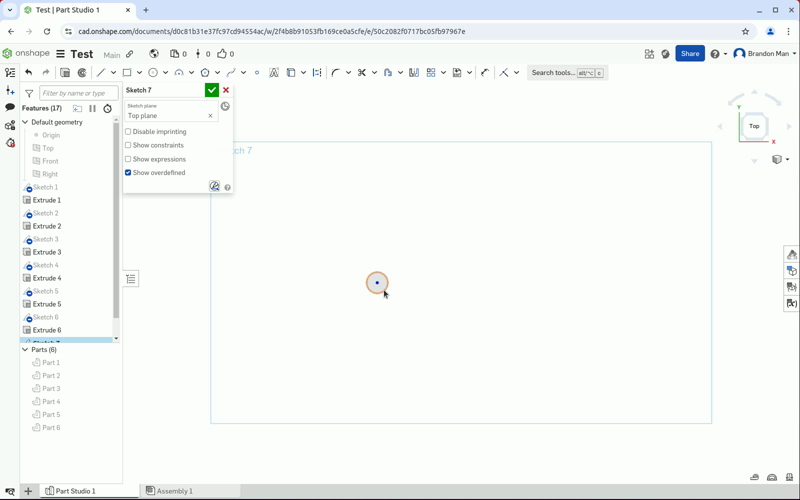
scroll(6)
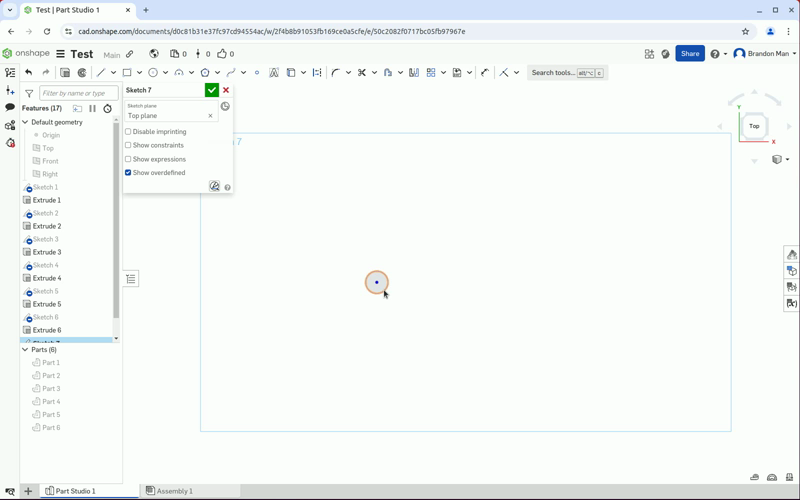
scroll(6)
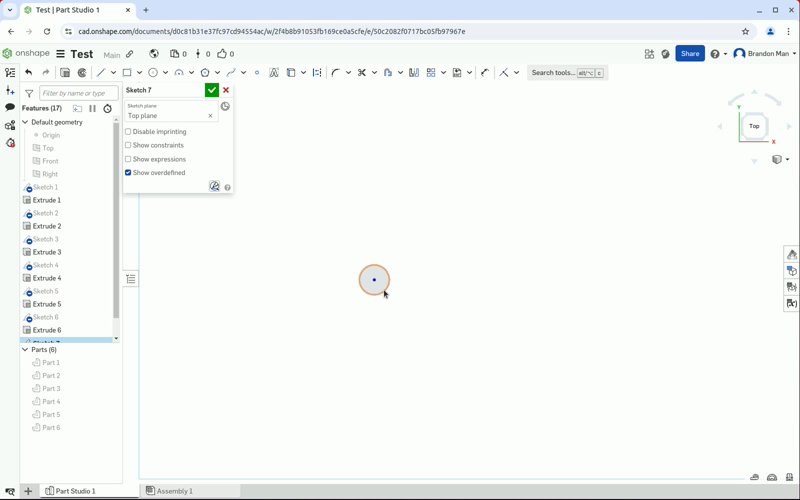
scroll(6)
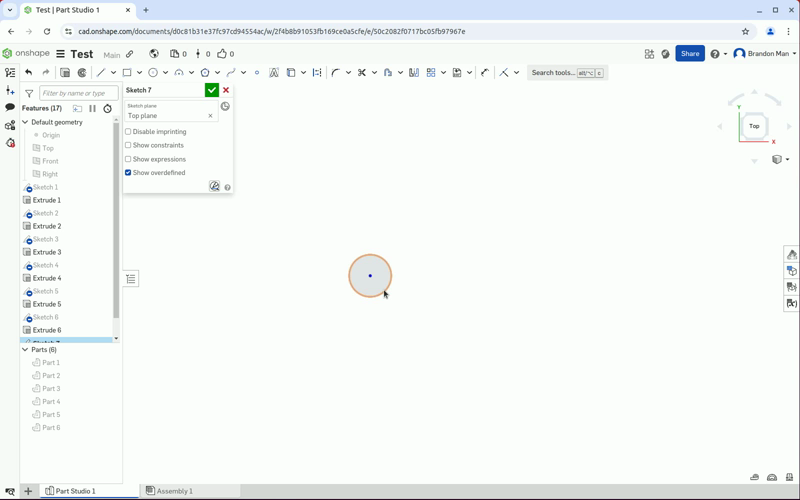
scroll(6)
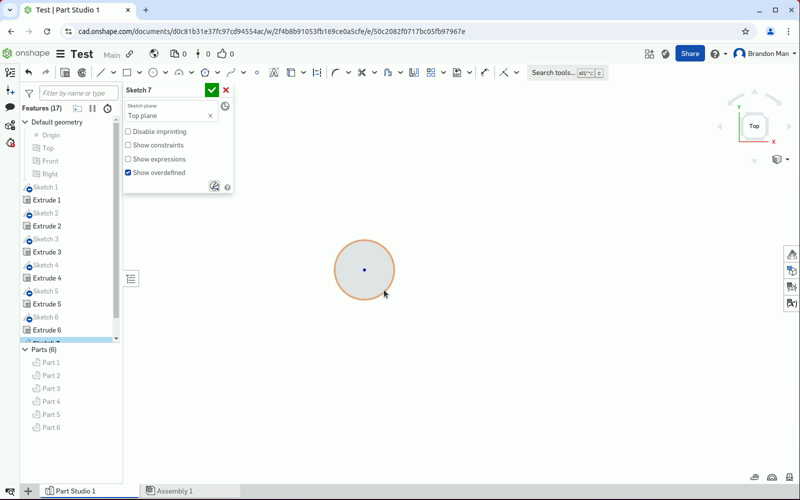
scroll(6)
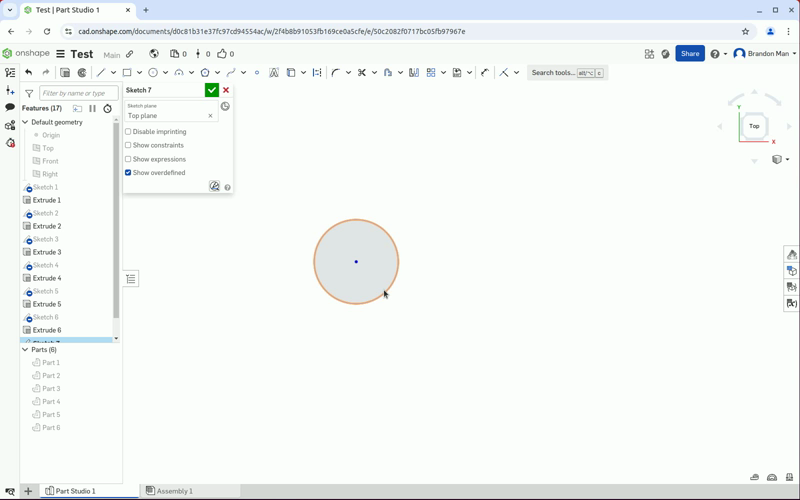
scroll(6)
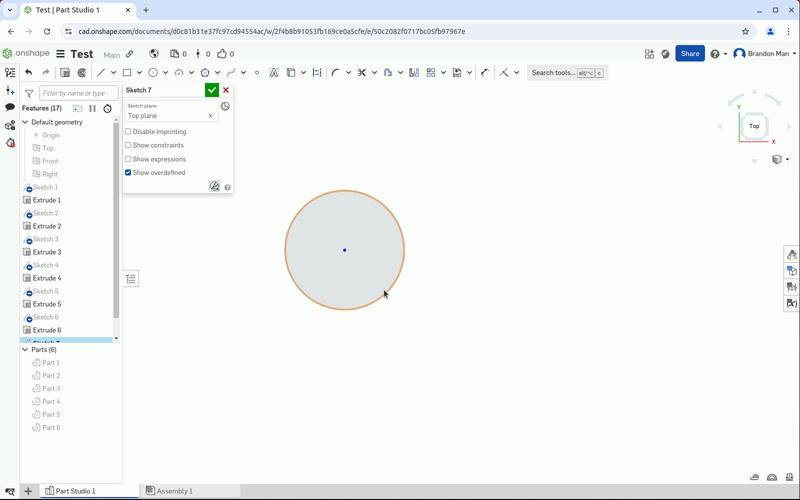
scroll(6)
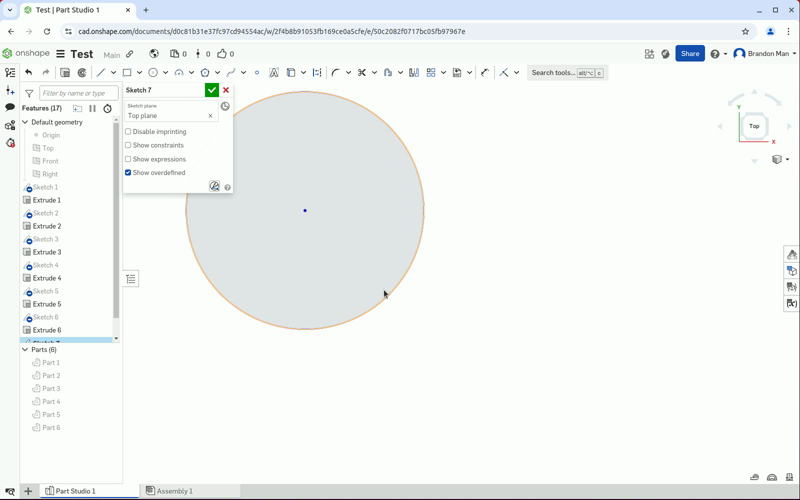
click(384, 289)
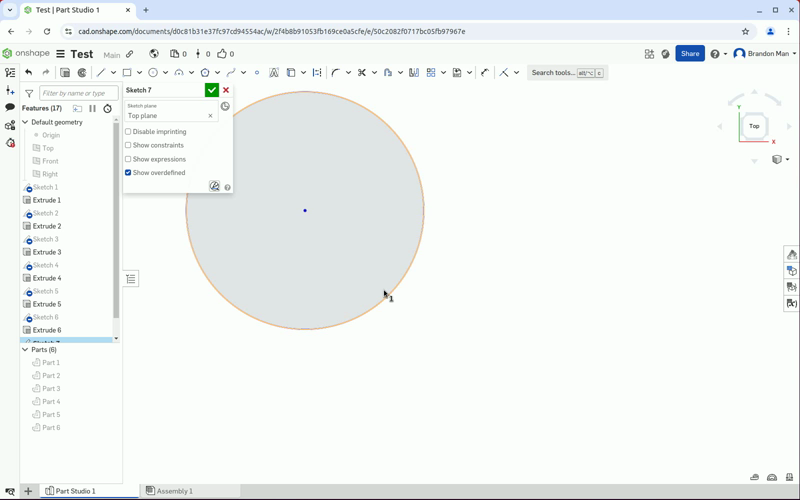
scroll(-6)
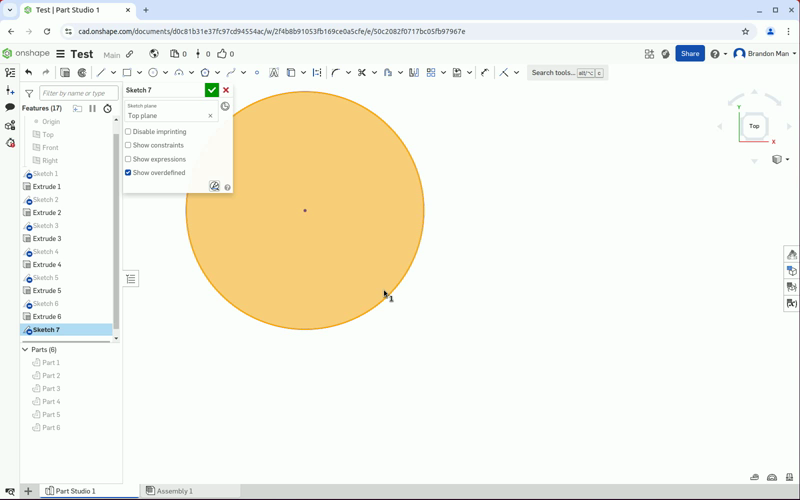
scroll(-6)
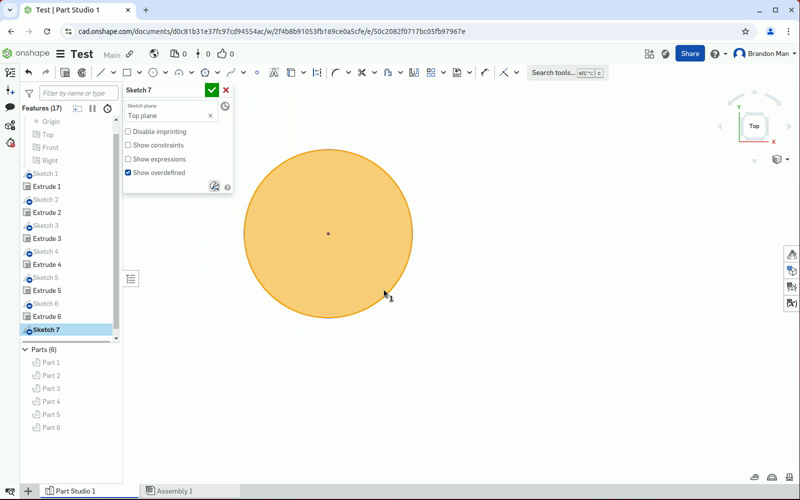
scroll(-6)
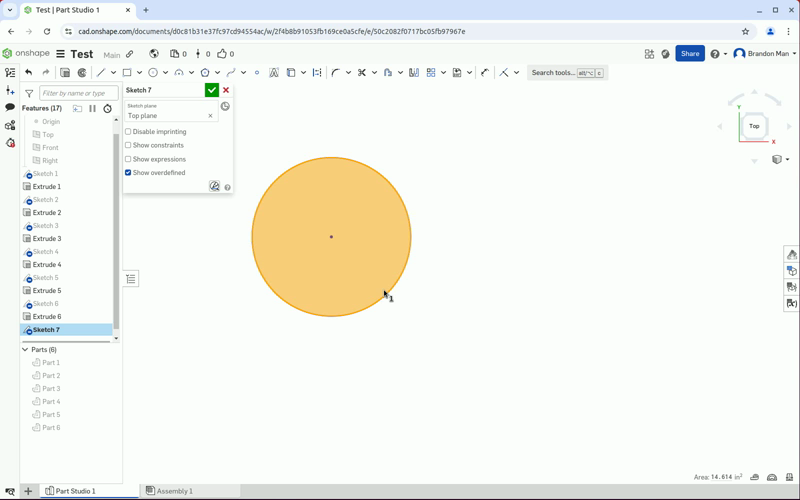
scroll(-6)
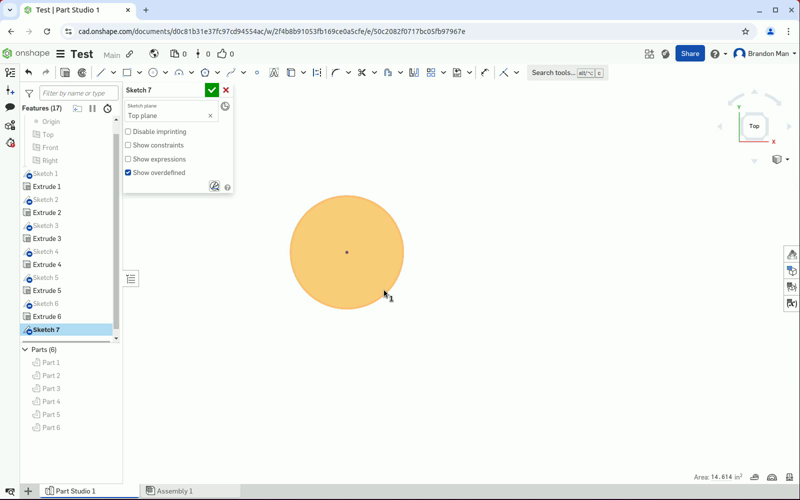
scroll(-6)
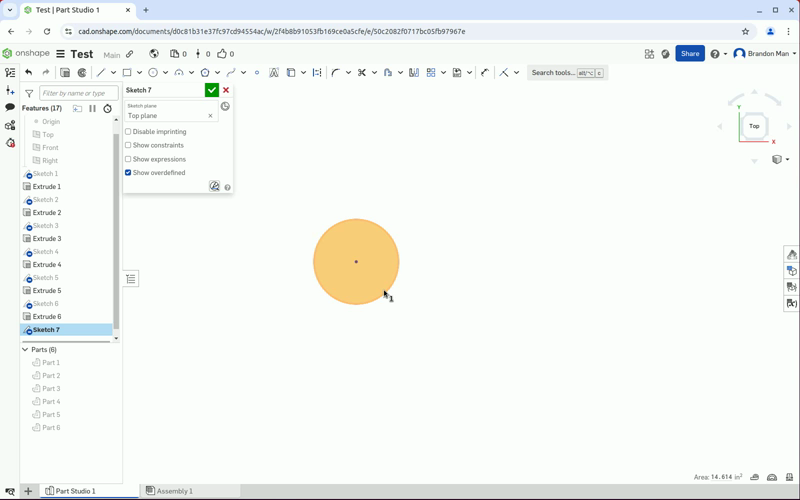
scroll(-6)
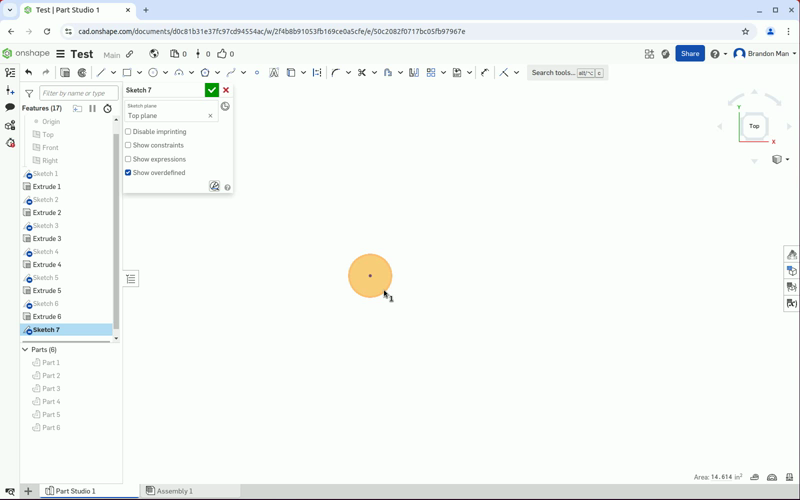
scroll(-6)
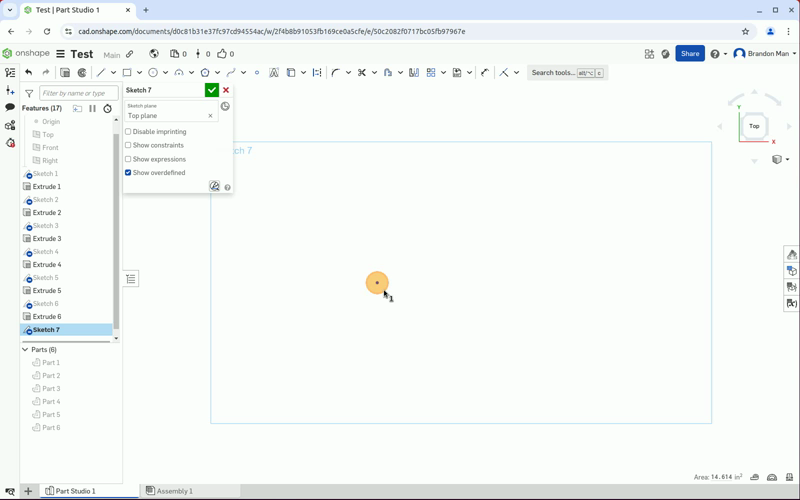
mouse_move(73, 352)
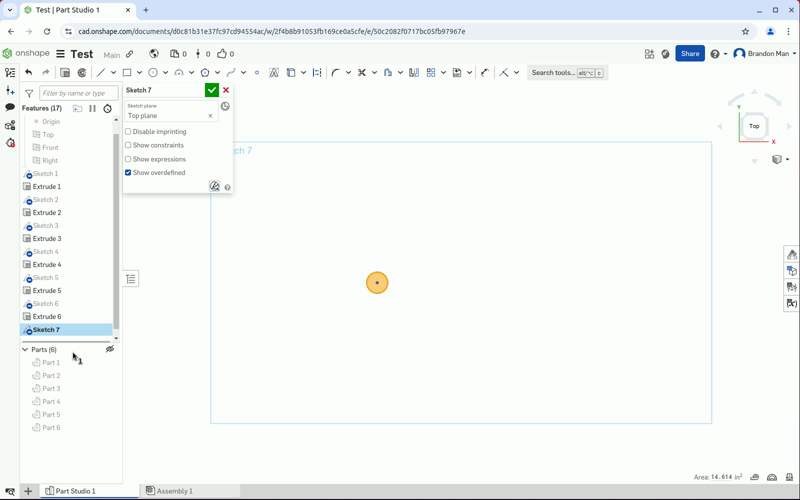
key(shift+y)
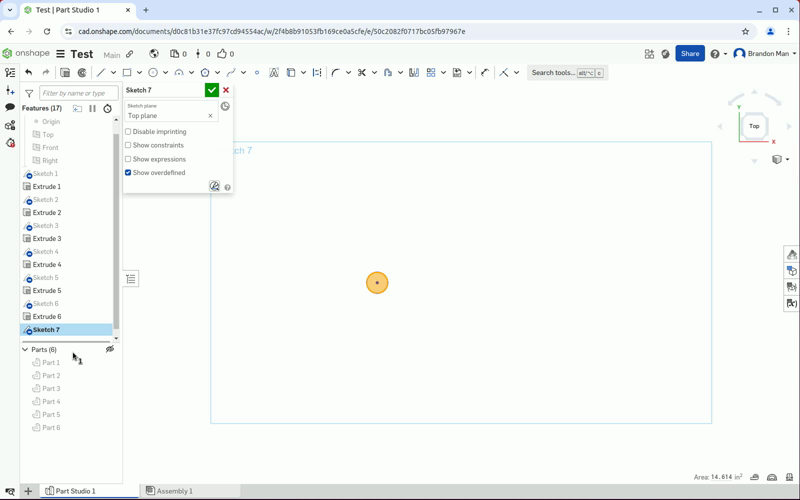
key(shift+e)
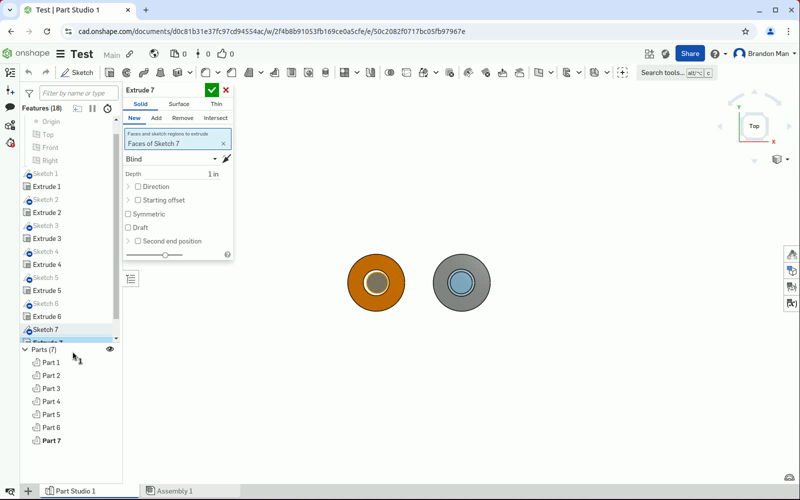
mouse_move(143, 106)
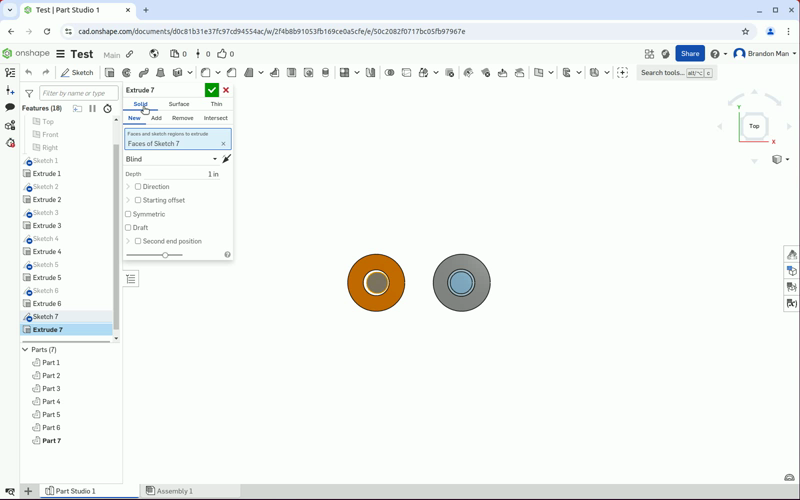
click(143, 106)
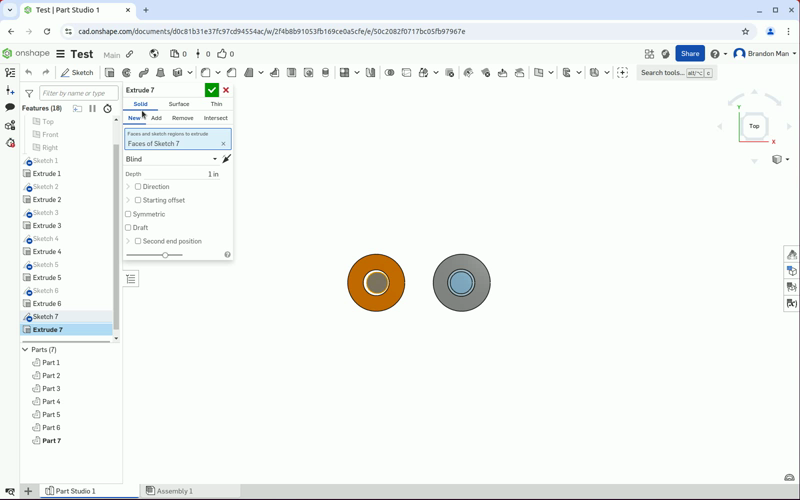
mouse_move(137, 120)
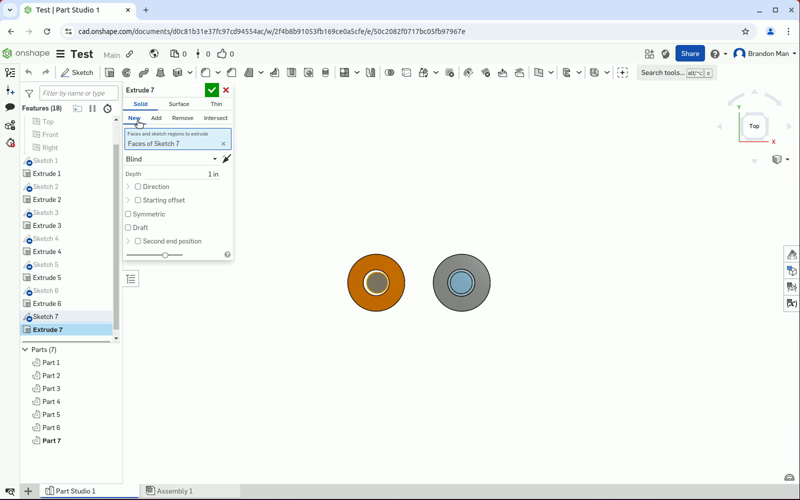
click(137, 120)
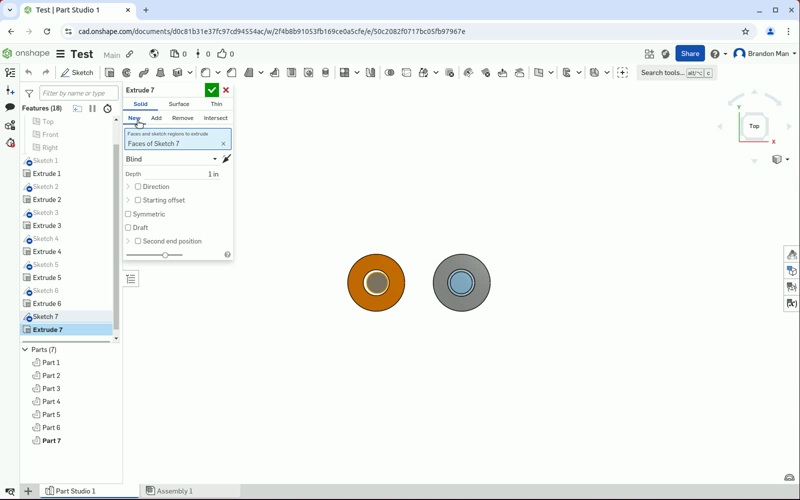
key(tab, 4)
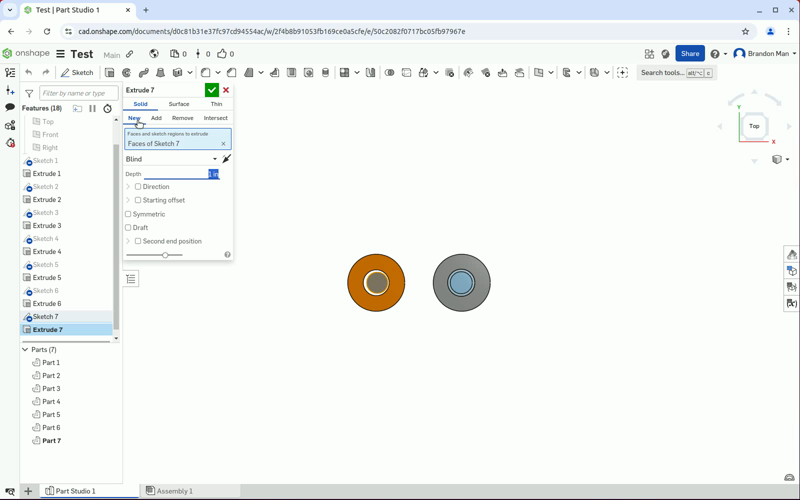
text(-1.685)
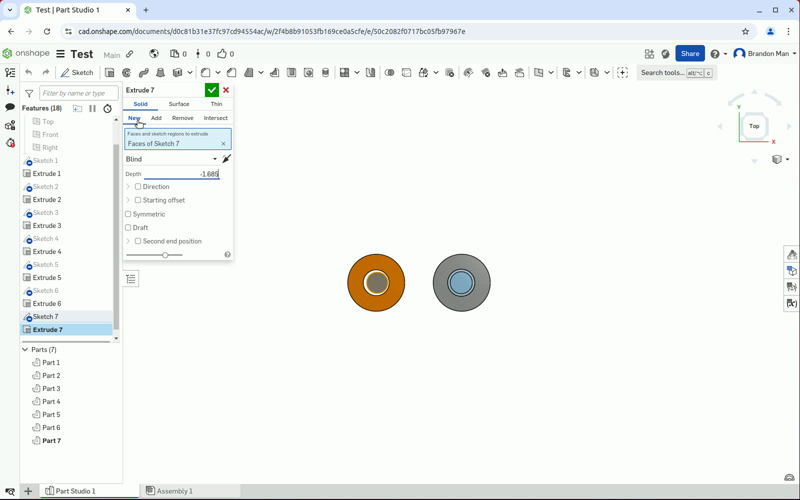
key(enter)
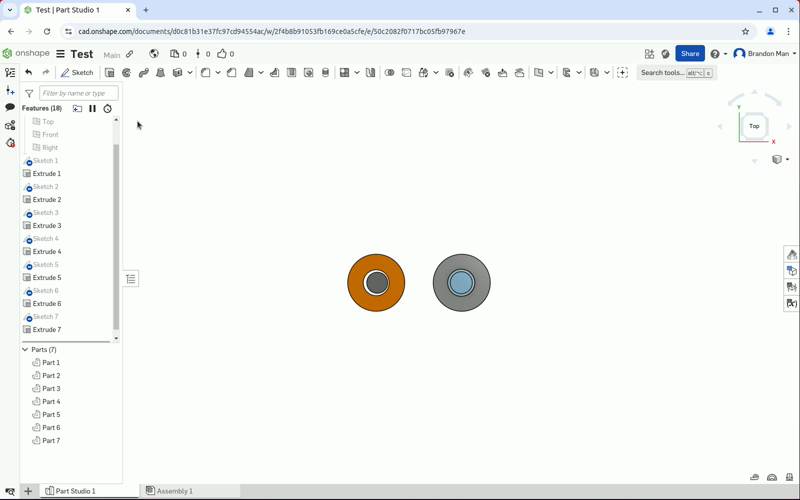
key(shift+h)
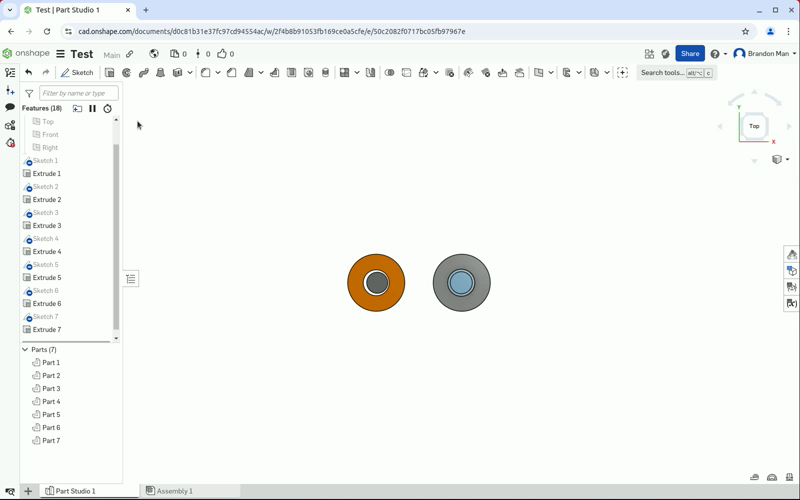
key(shift+h)
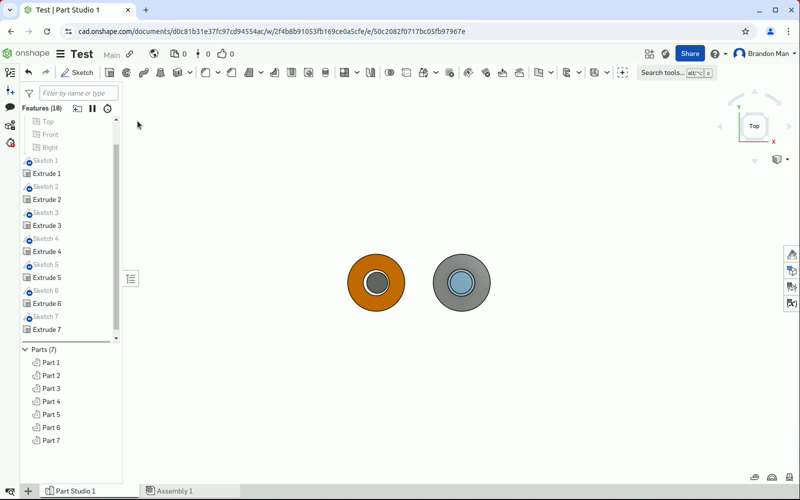
mouse_move(69, 163)
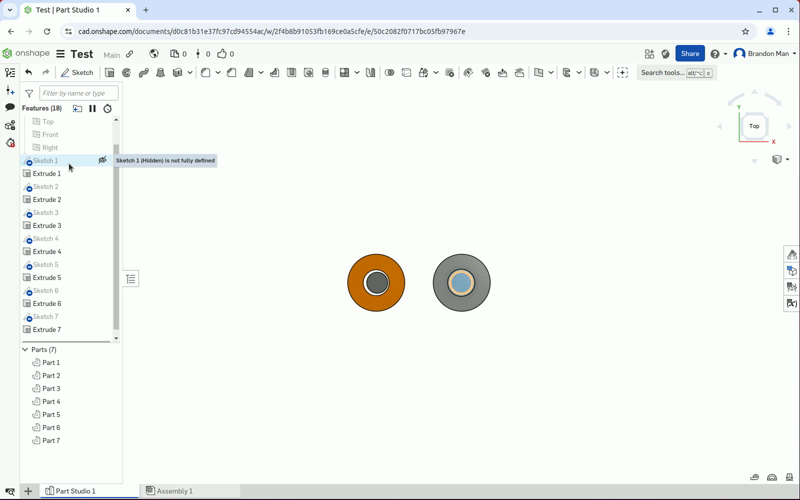
click(69, 163)
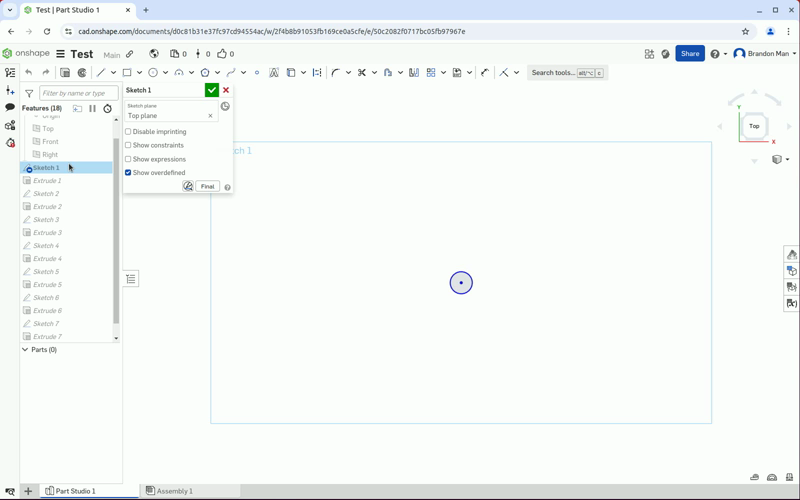
mouse_move(229, 92)
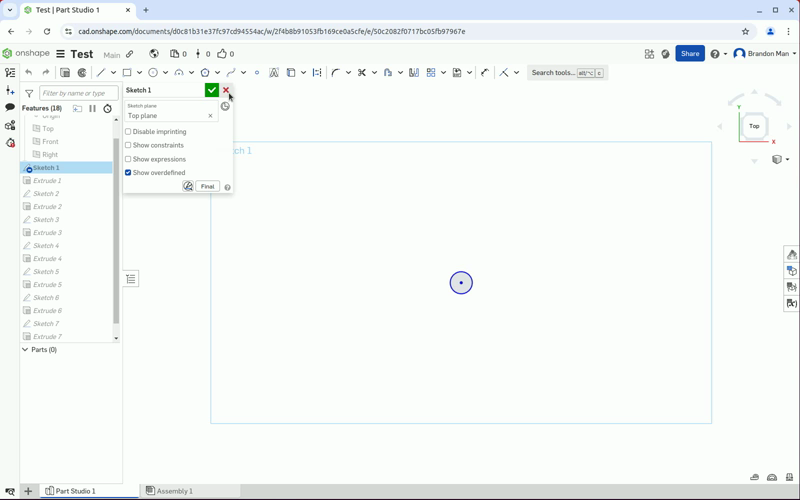
click(229, 92)
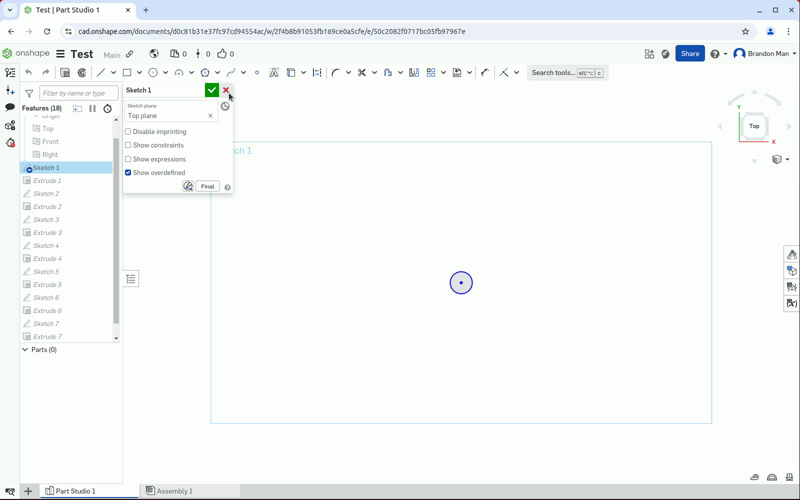
key(shift+s)
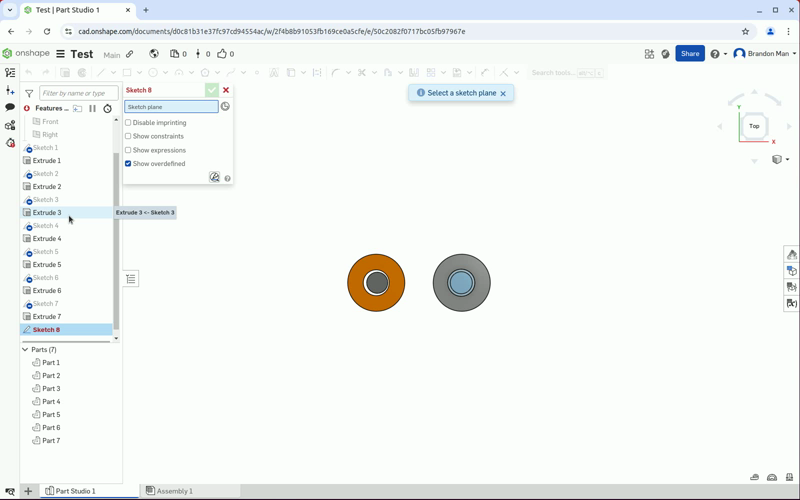
scroll(3)
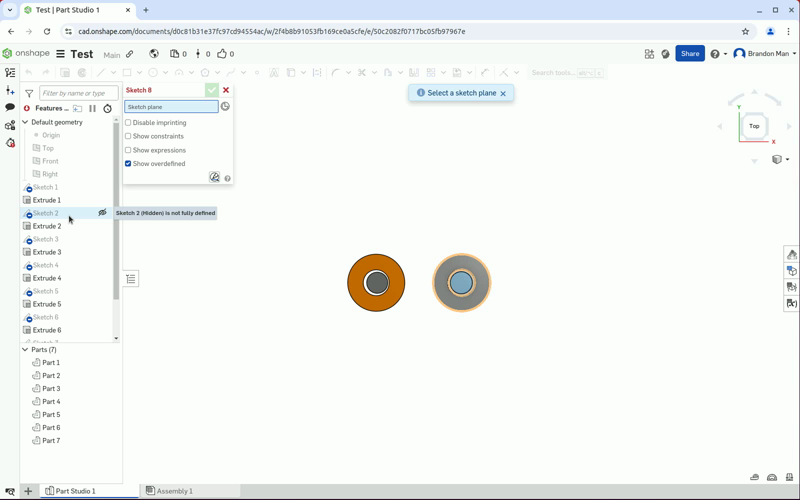
mouse_move(69, 150)
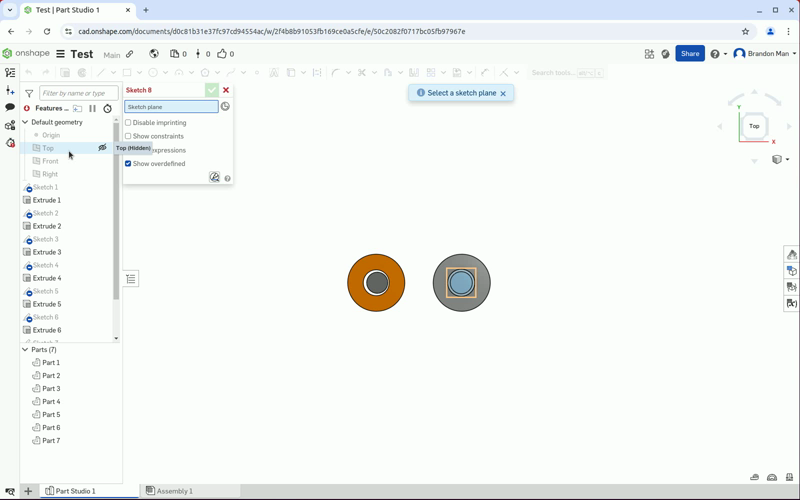
click(69, 150)
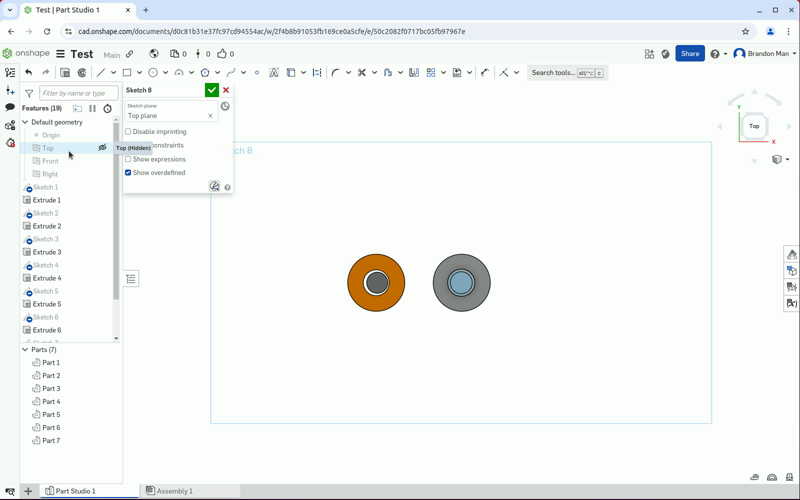
mouse_move(73, 352)
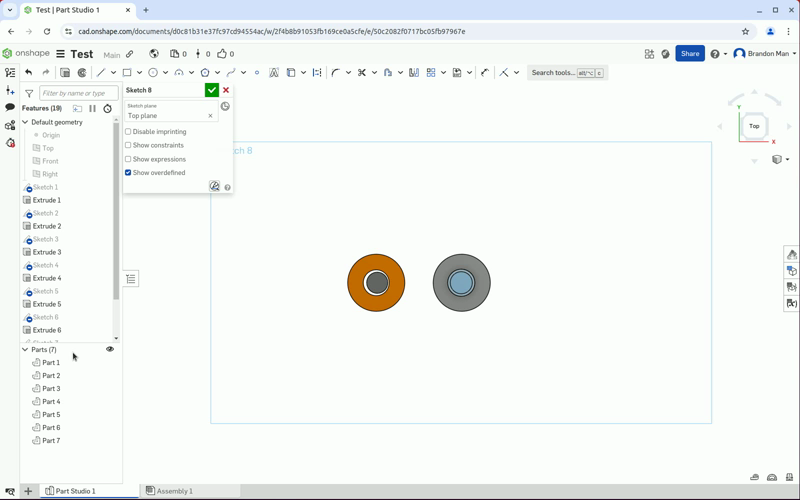
key(y)
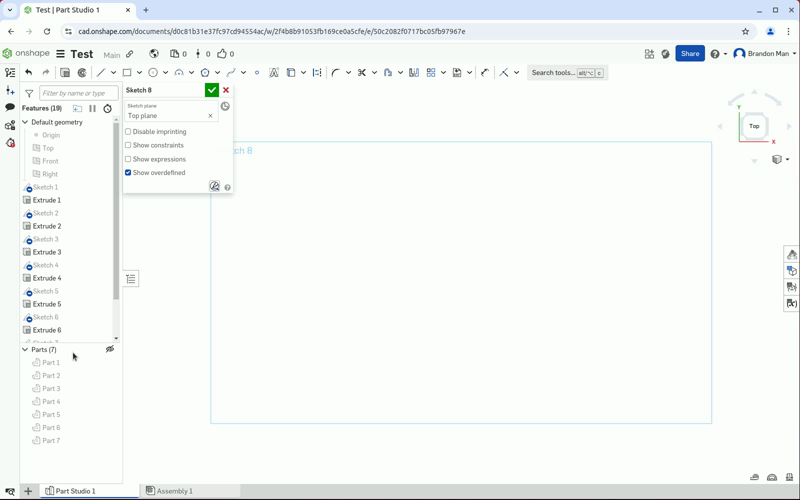
key(c)
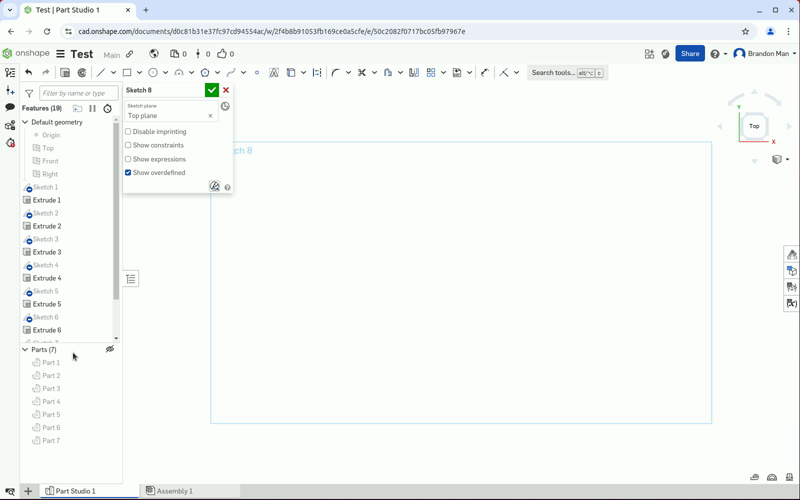
key_down(shift)
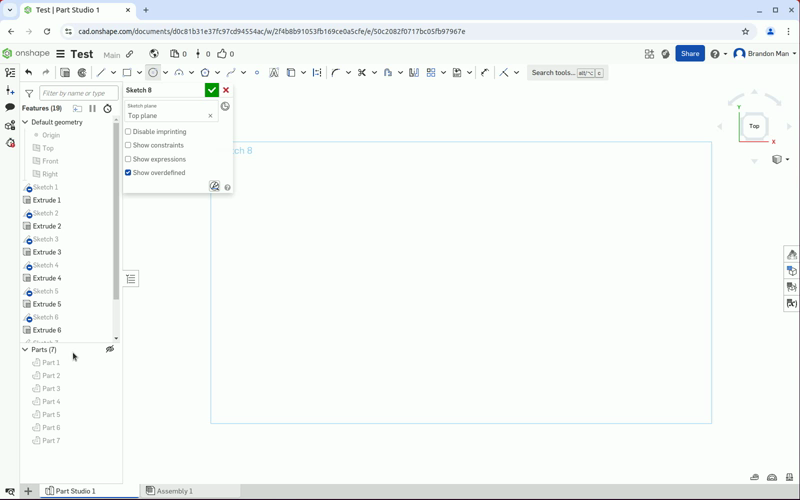
mouse_move(375, 282)
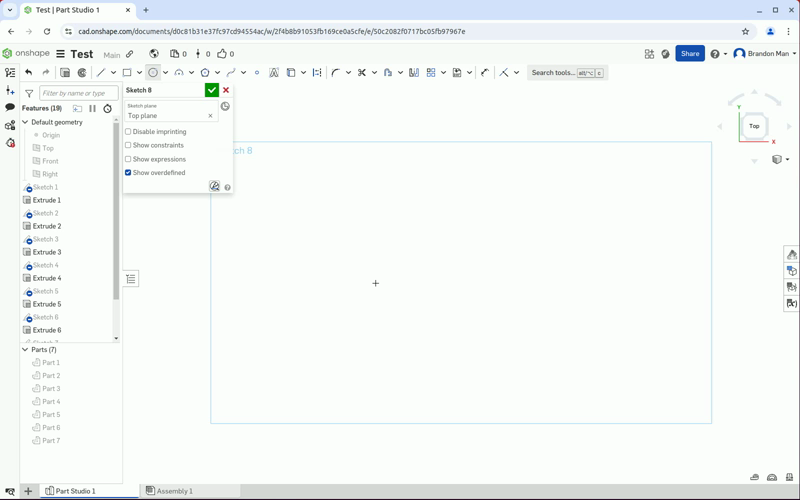
click(375, 282)
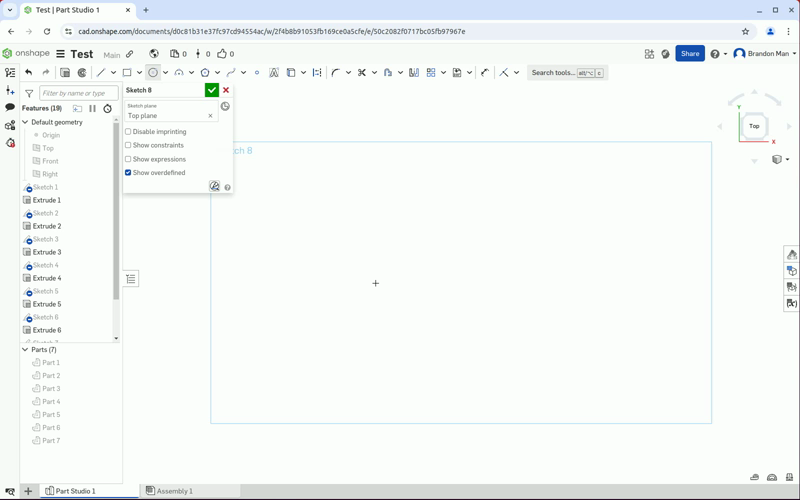
key_up(shift)
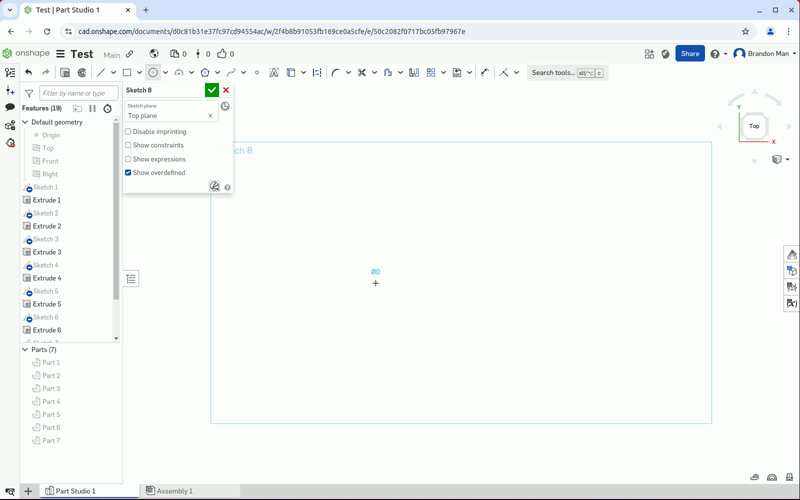
mouse_move(389, 282)
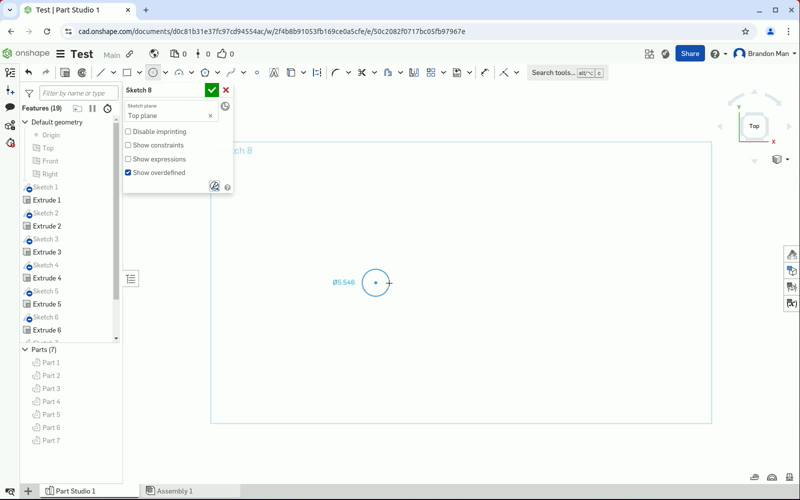
click(389, 282)
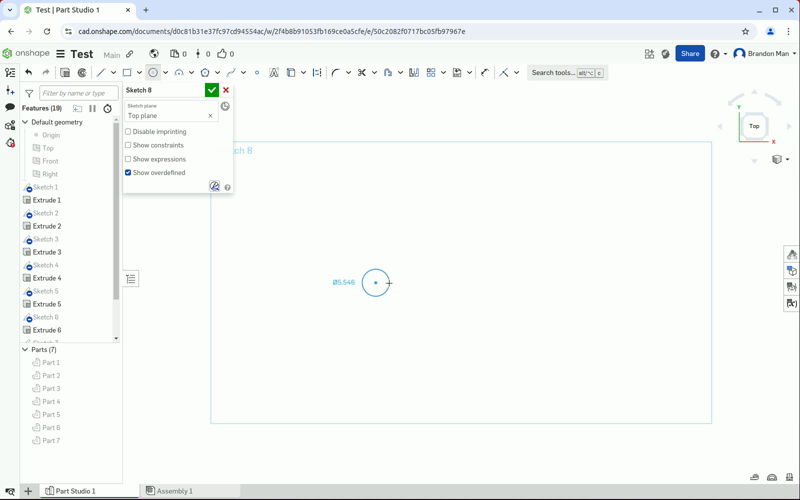
key(esc)
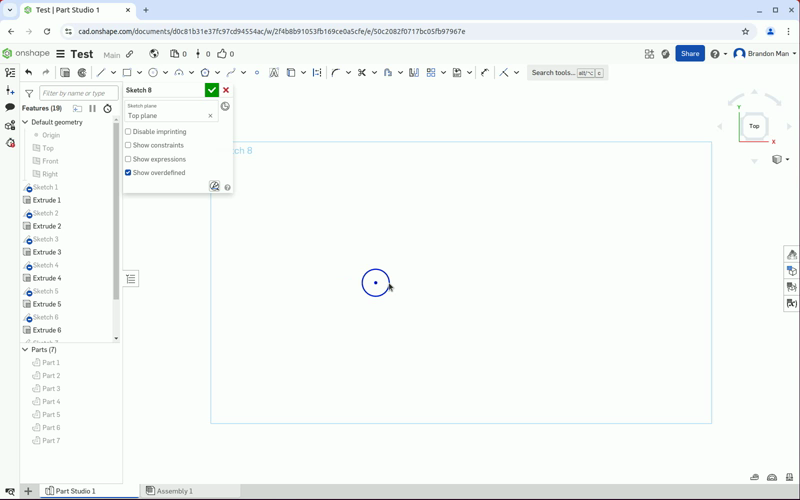
key(c)
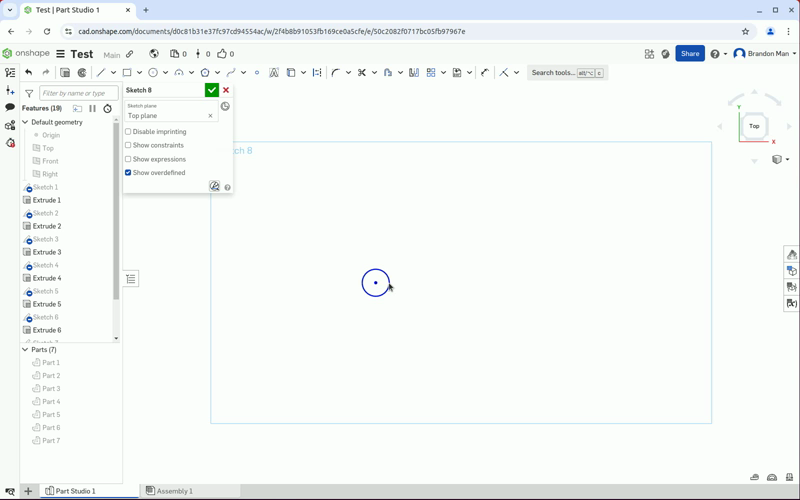
key_down(shift)
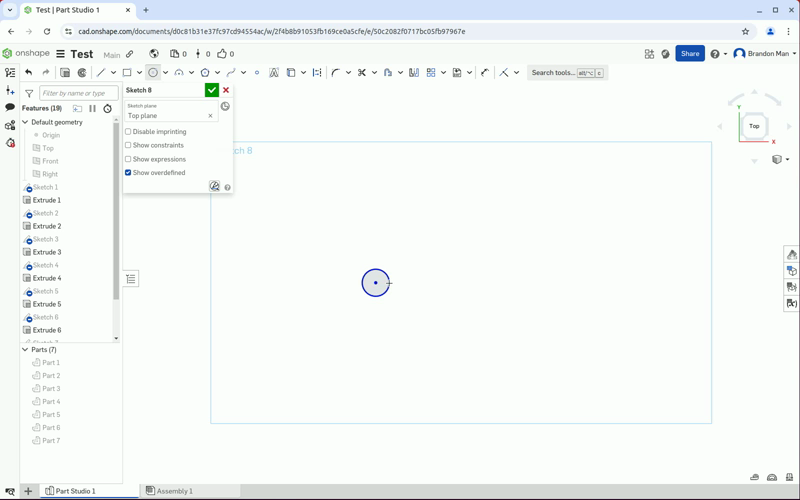
mouse_move(375, 282)
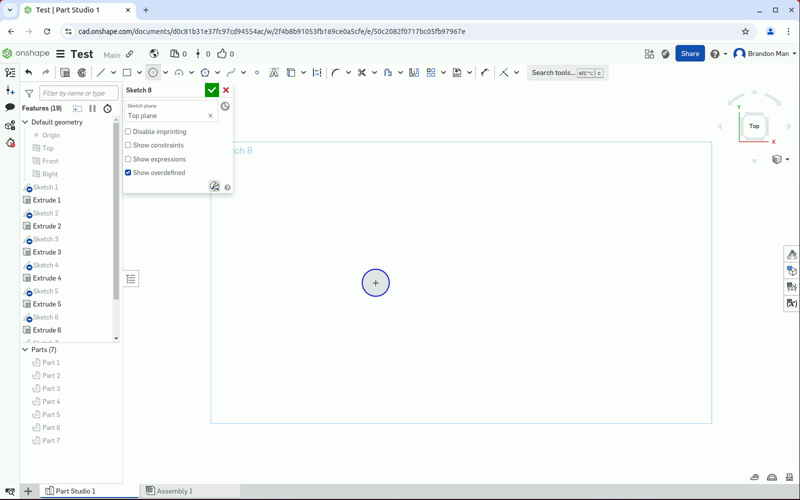
click(375, 282)
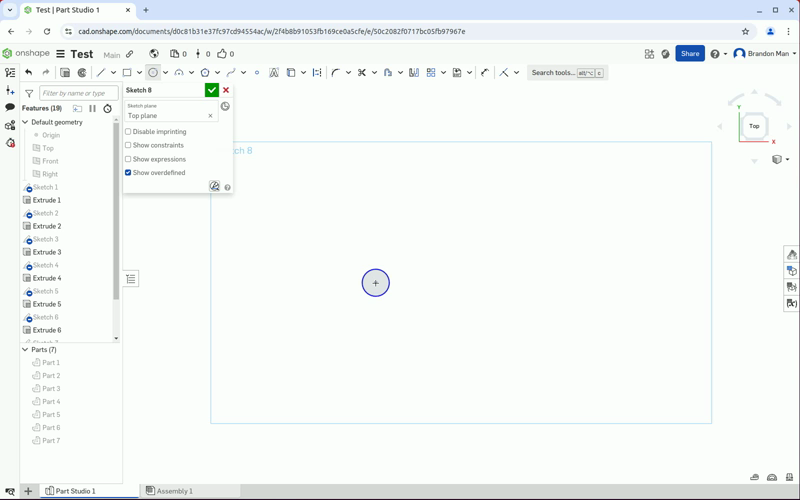
key_up(shift)
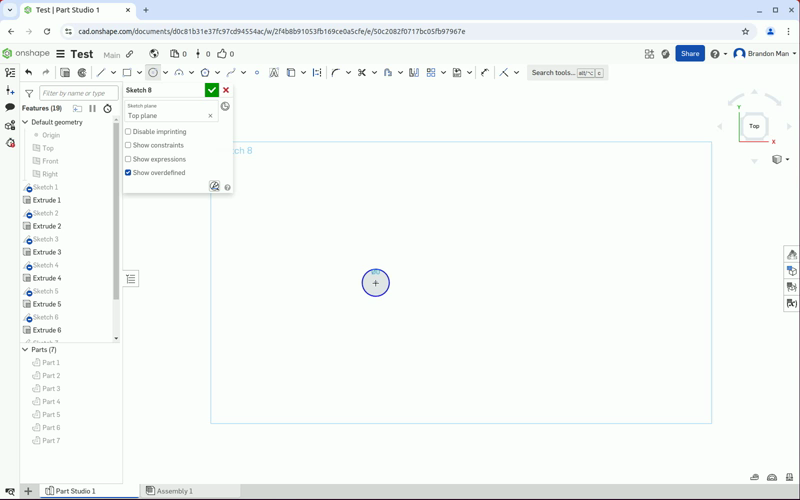
mouse_move(386, 282)
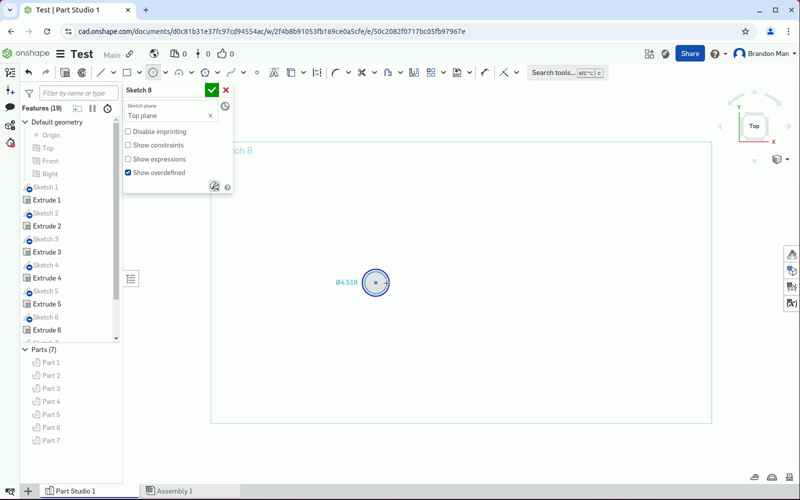
scroll(6)
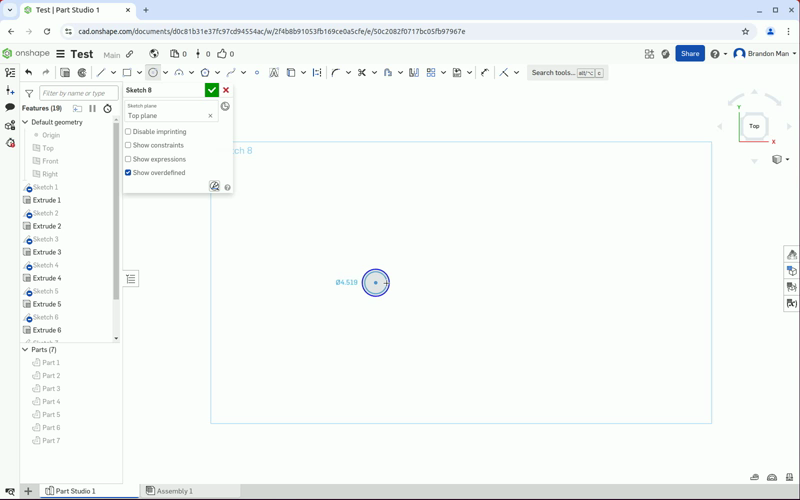
scroll(6)
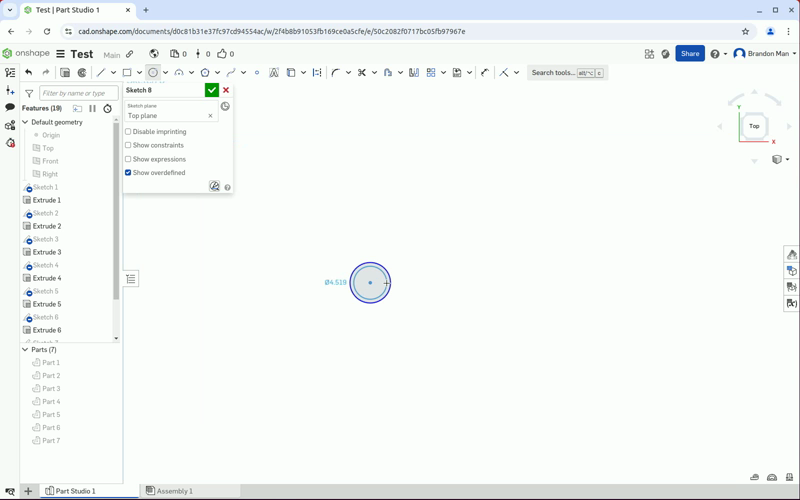
scroll(6)
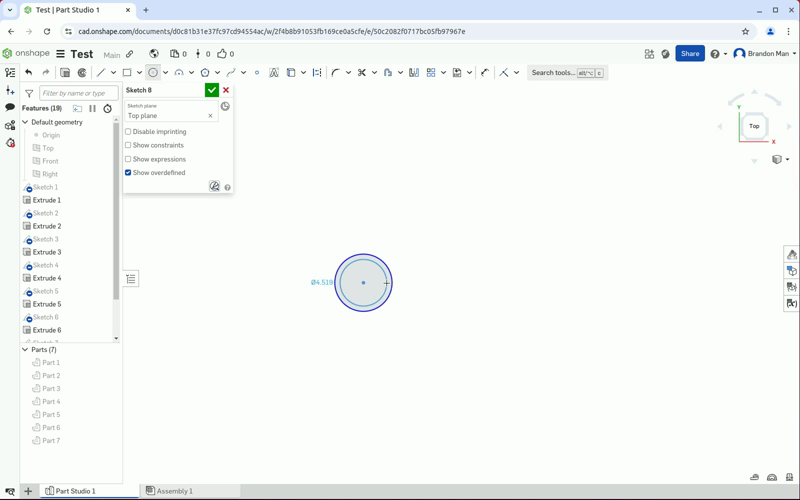
scroll(6)
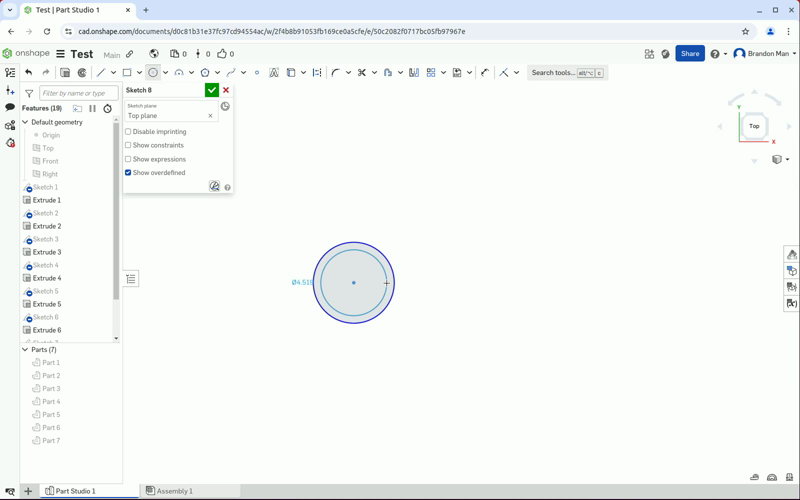
scroll(6)
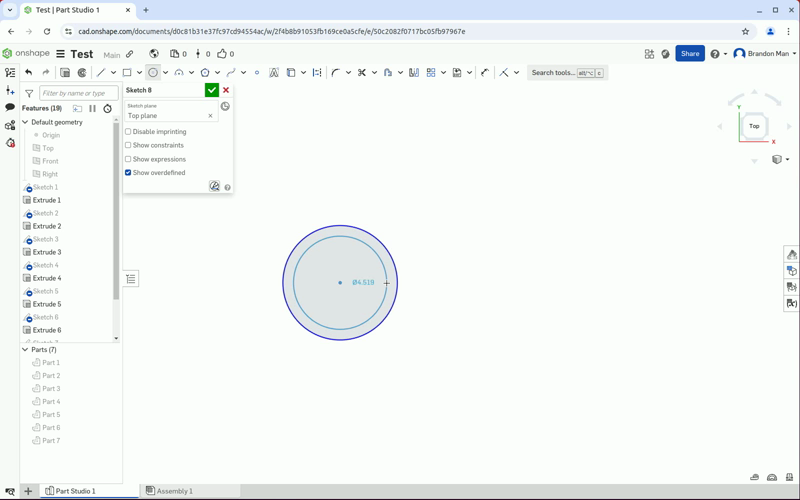
scroll(6)
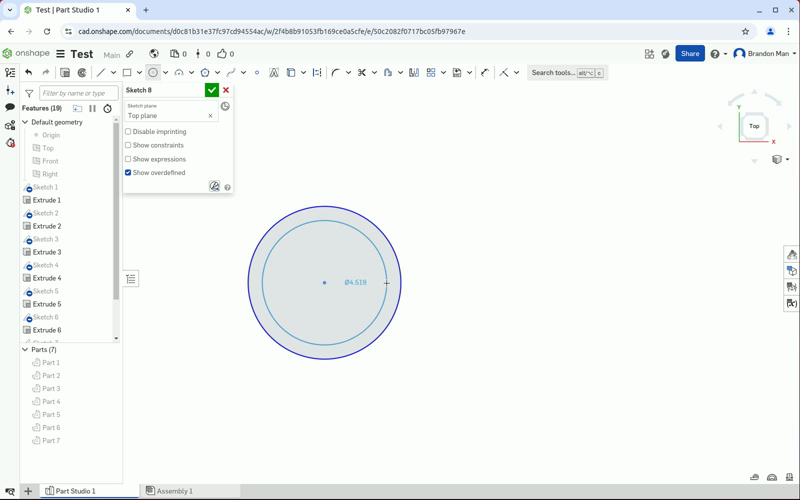
scroll(6)
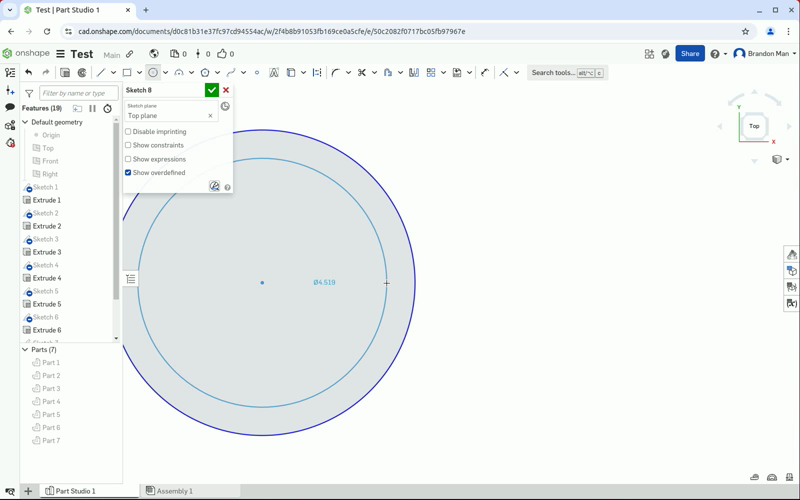
click(386, 282)
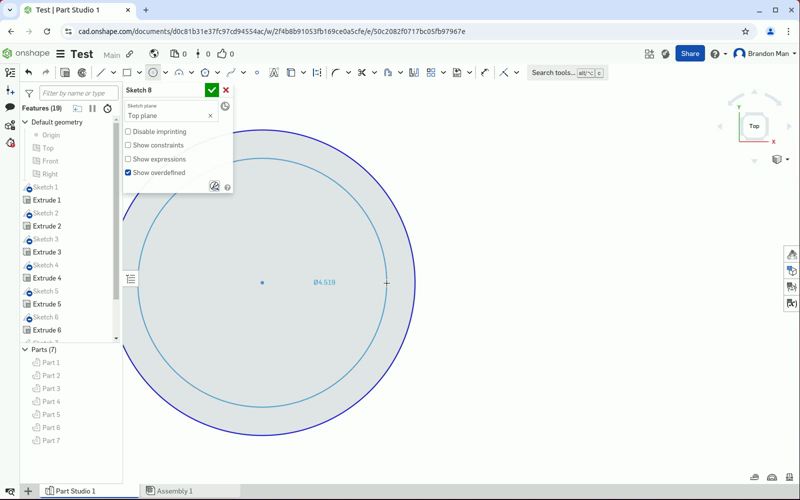
scroll(-6)
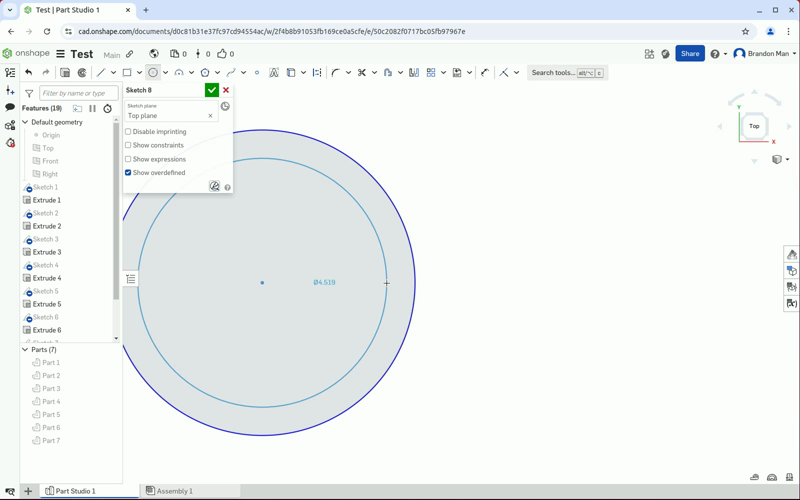
scroll(-6)
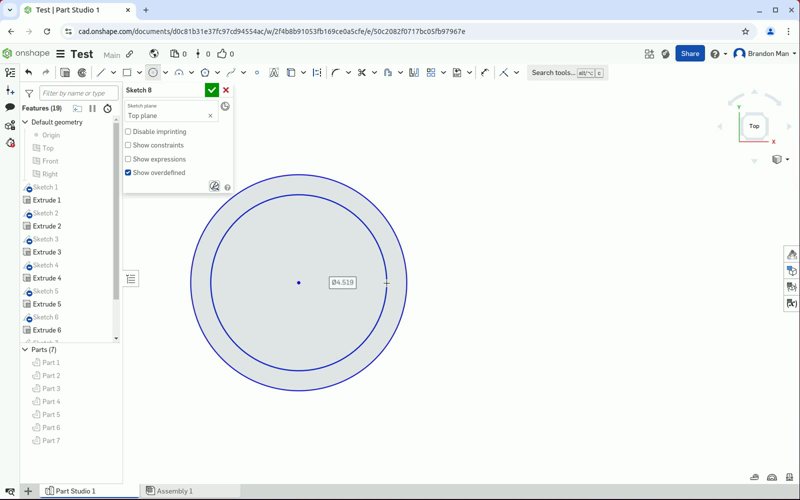
scroll(-6)
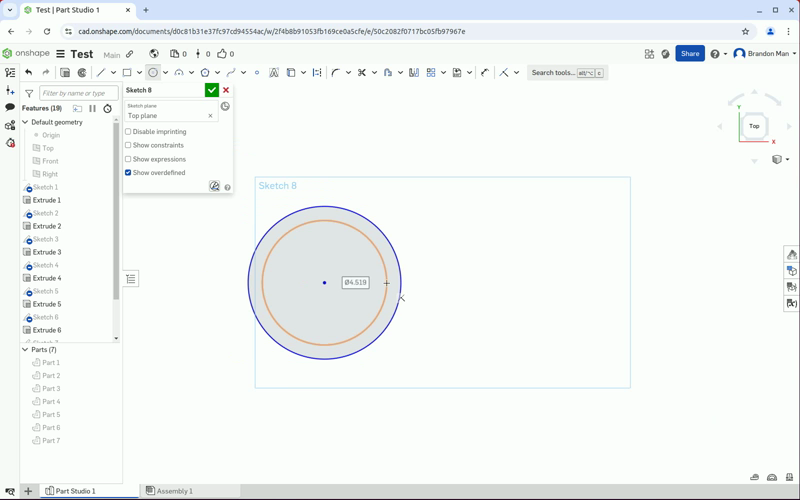
scroll(-6)
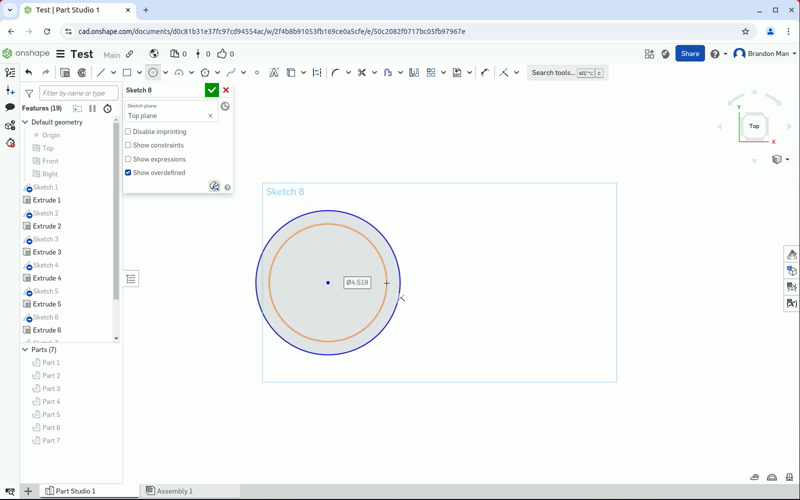
scroll(-6)
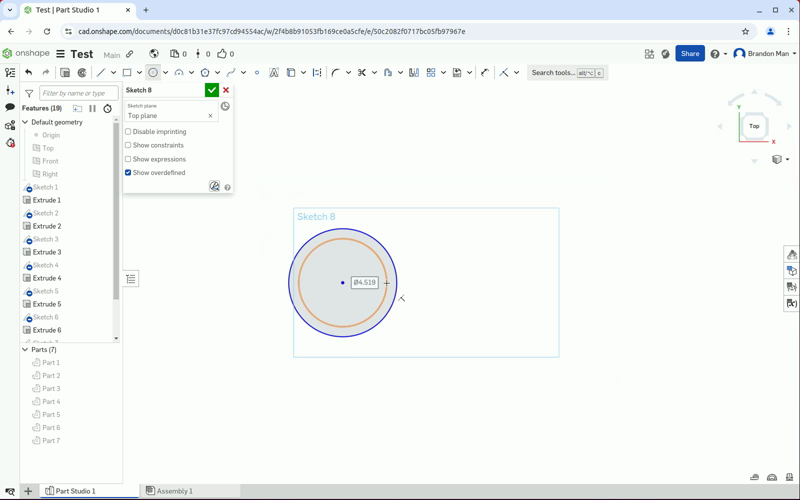
scroll(-6)
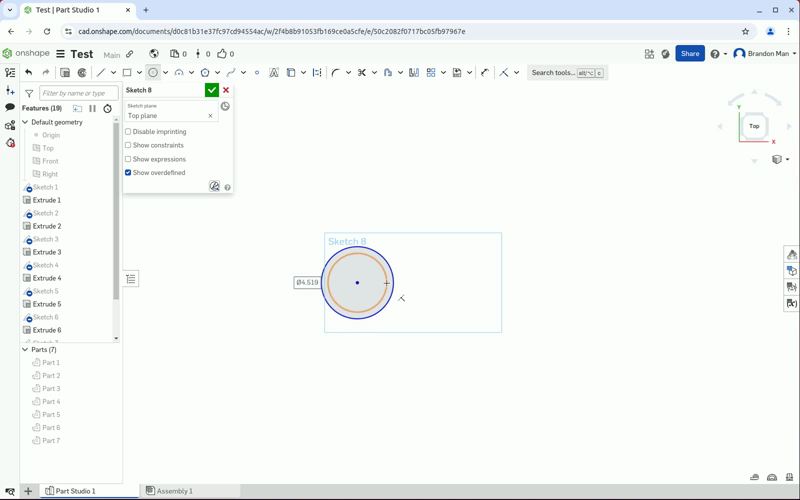
scroll(-6)
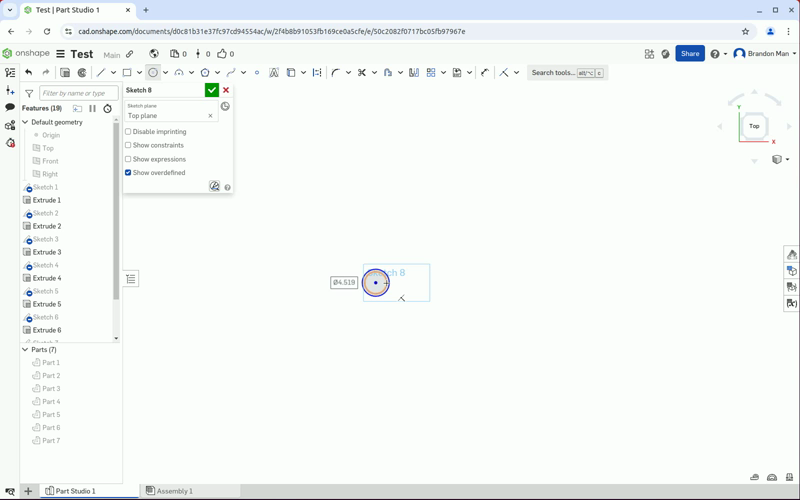
key(esc)
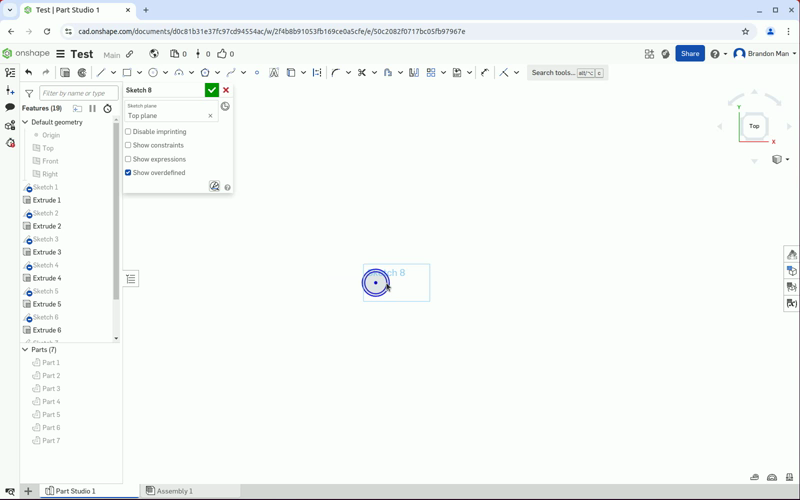
mouse_move(387, 279)
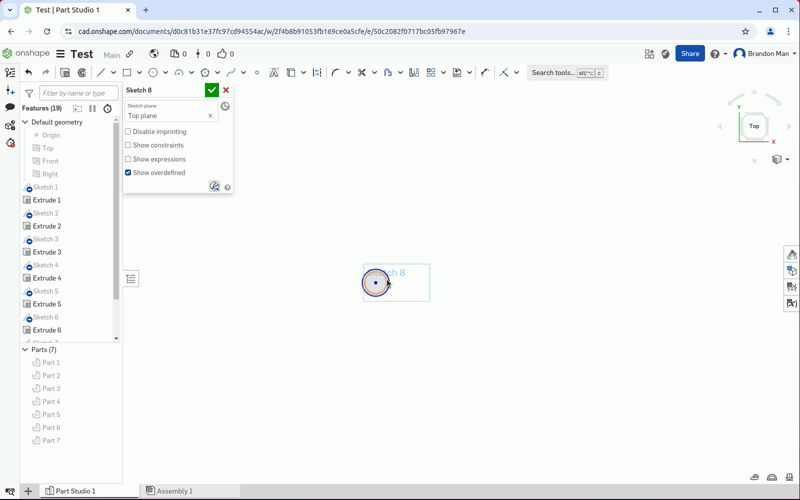
scroll(6)
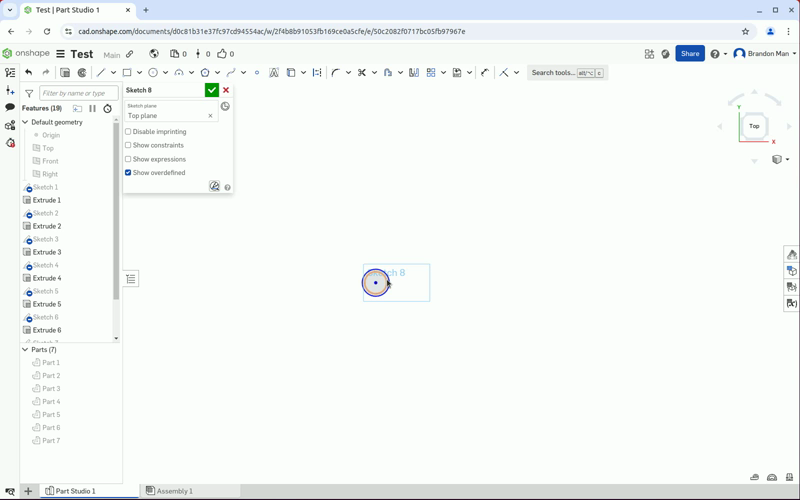
scroll(6)
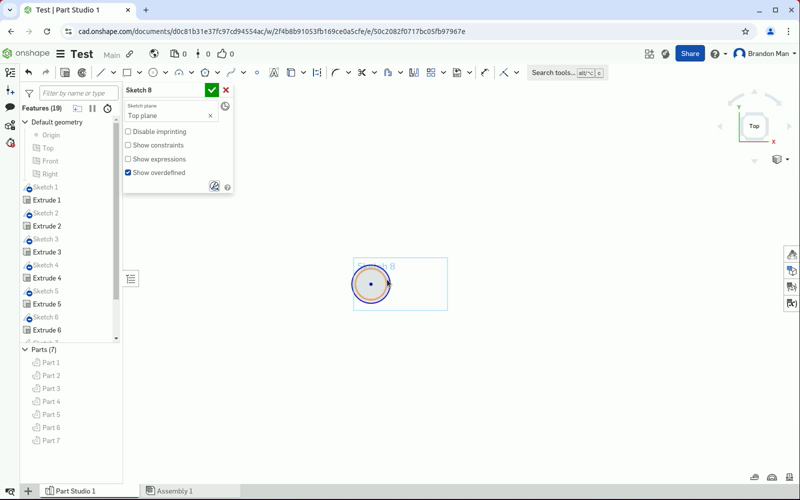
scroll(6)
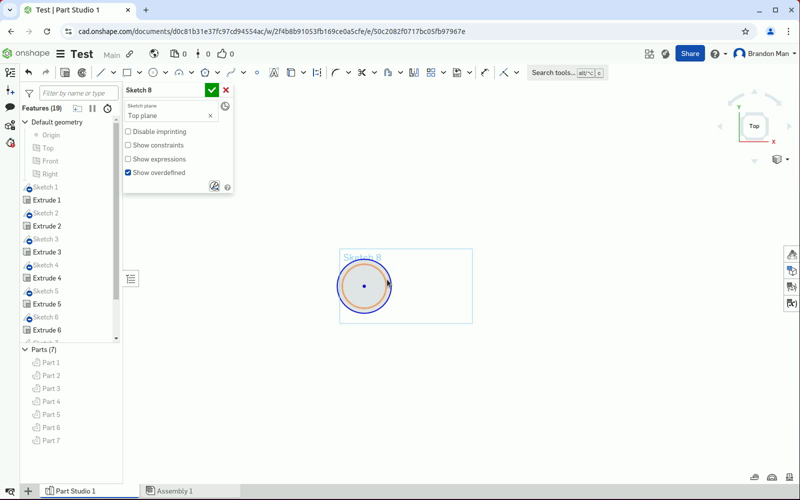
scroll(6)
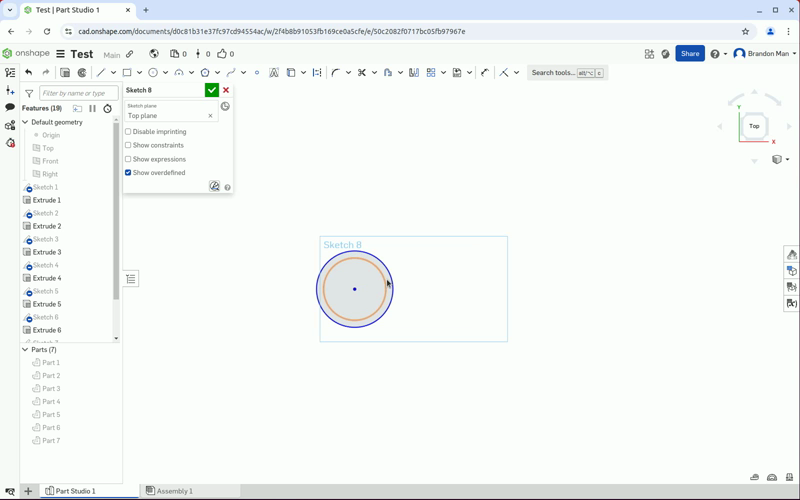
scroll(6)
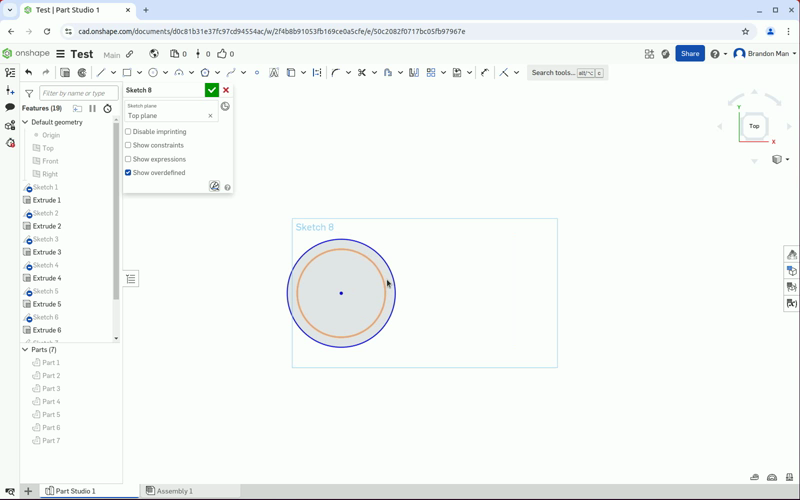
scroll(6)
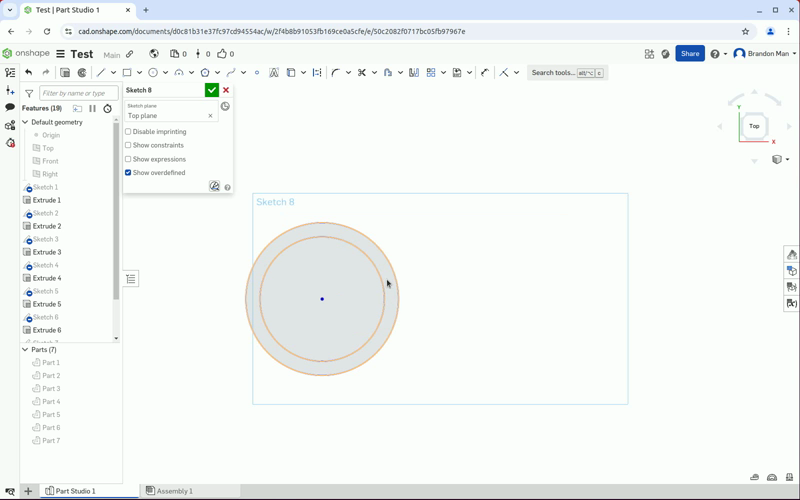
scroll(6)
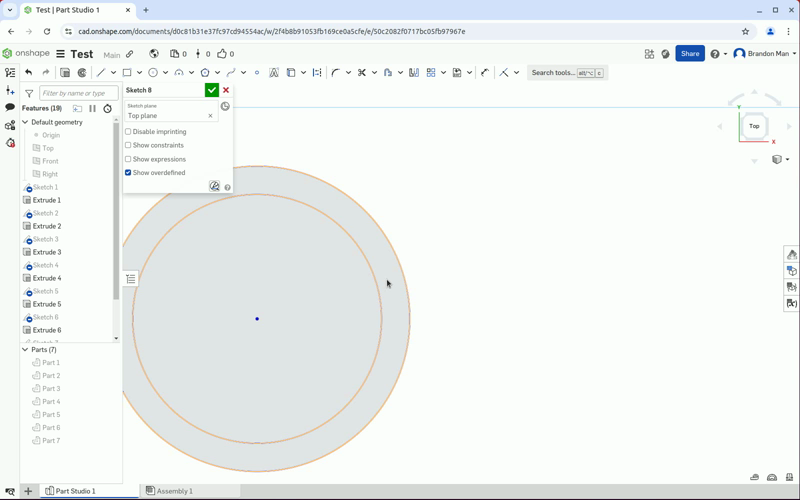
click(387, 279)
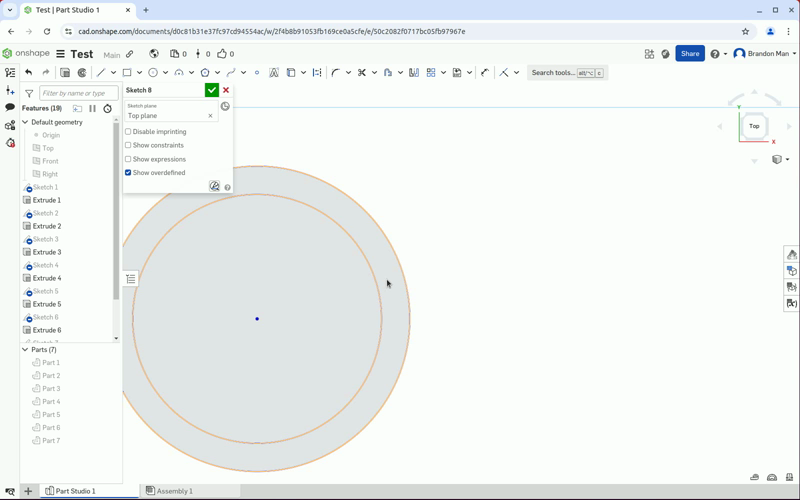
scroll(-6)
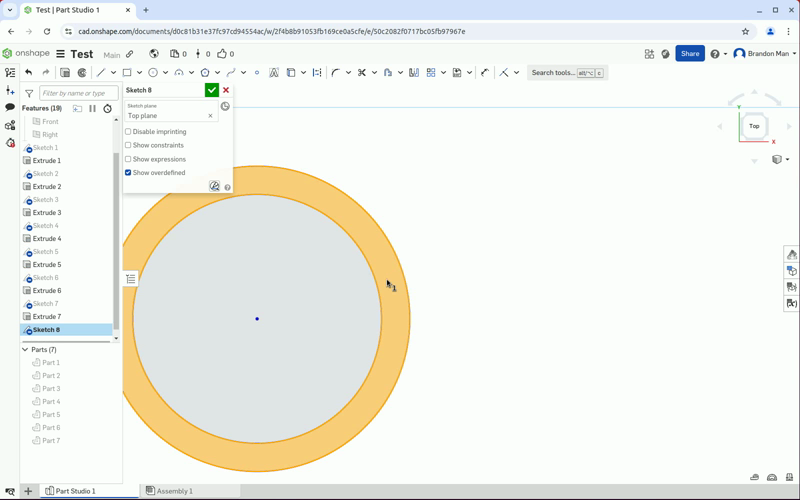
scroll(-6)
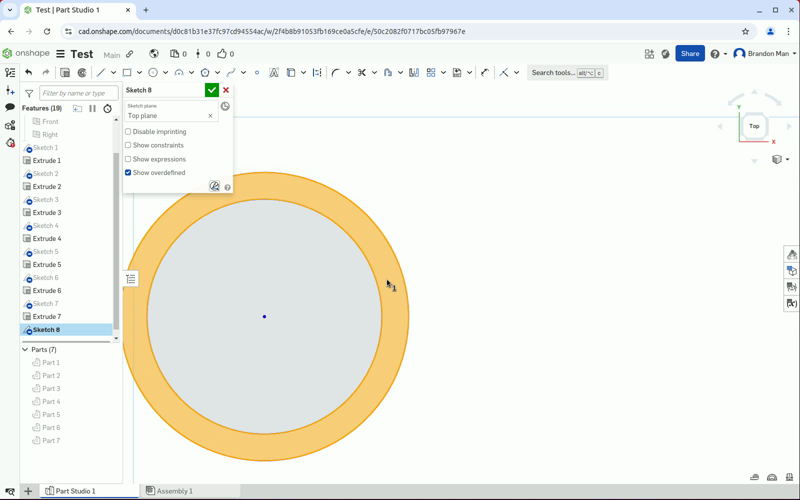
scroll(-6)
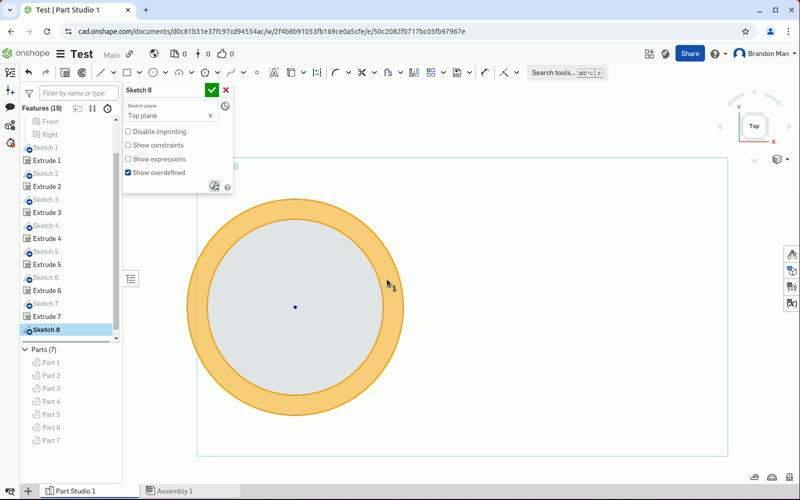
scroll(-6)
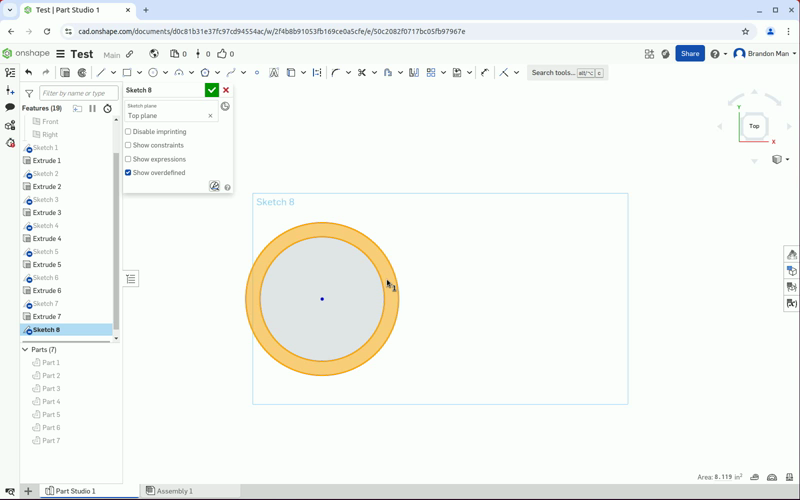
scroll(-6)
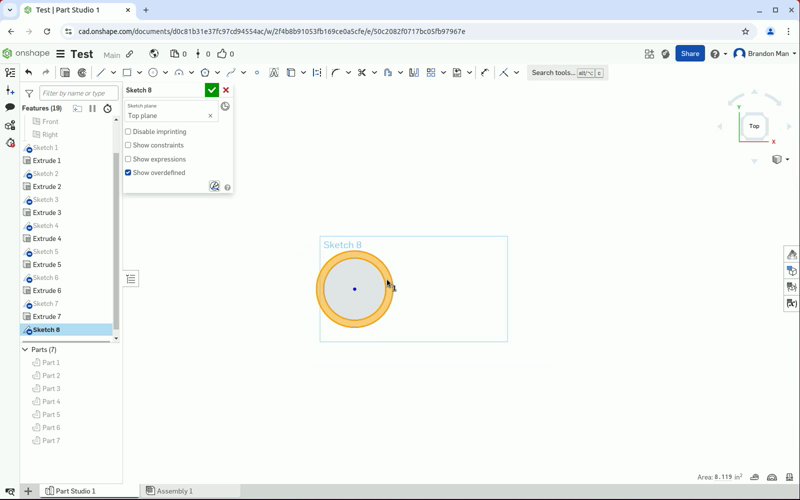
scroll(-6)
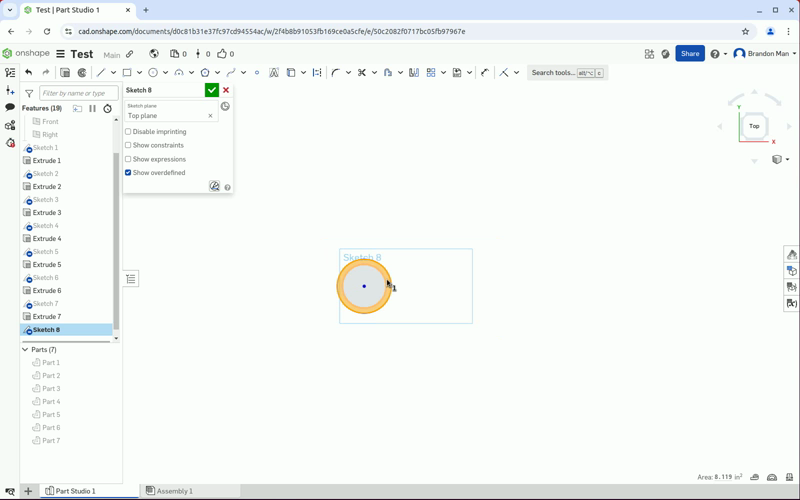
scroll(-6)
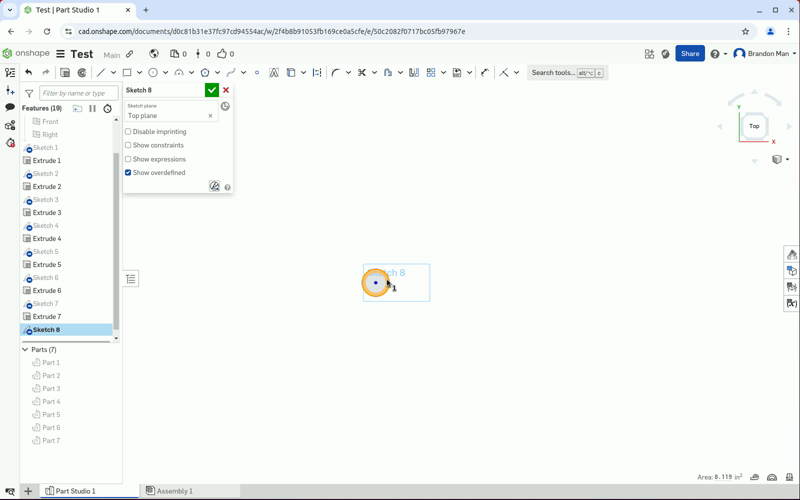
mouse_move(73, 352)
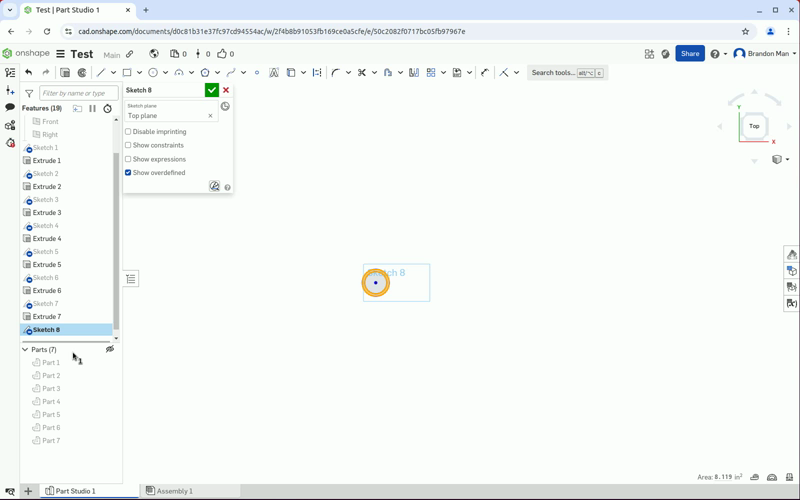
key(shift+y)
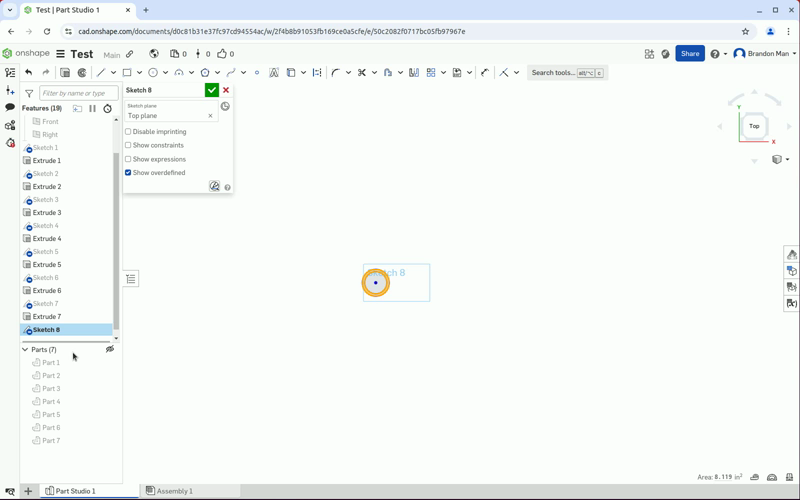
key(shift+e)
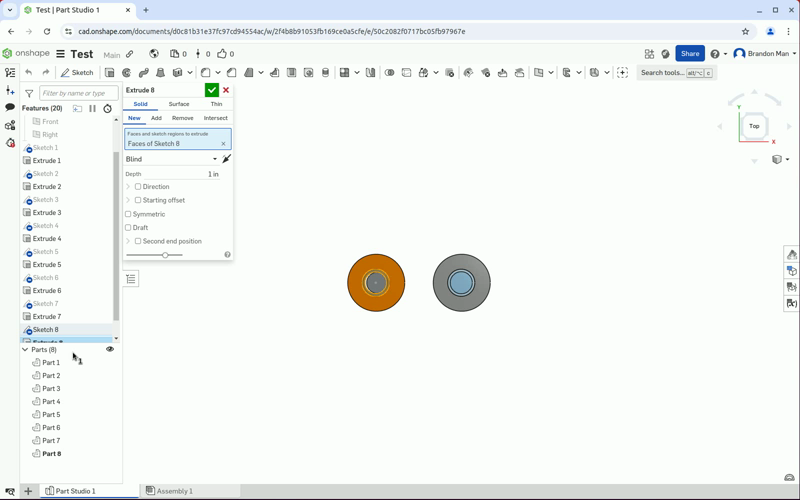
mouse_move(143, 106)
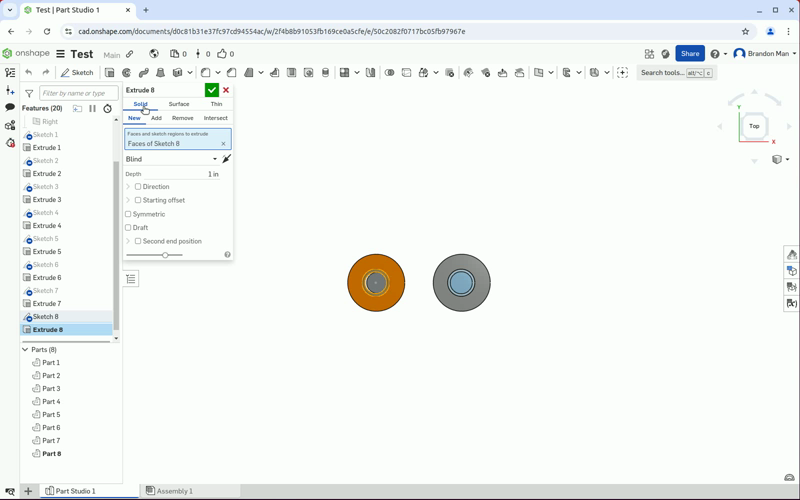
click(143, 106)
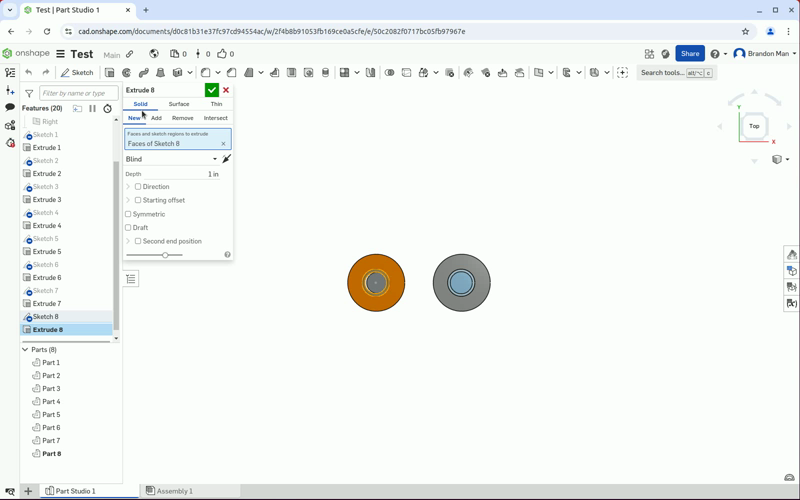
mouse_move(137, 120)
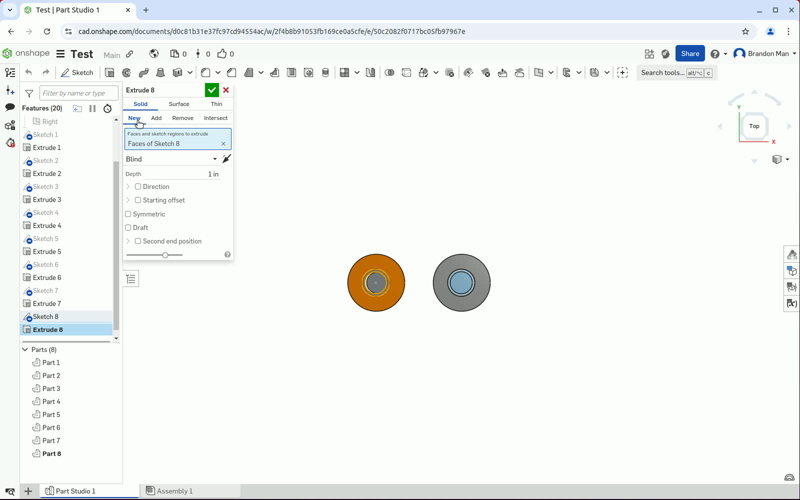
click(137, 120)
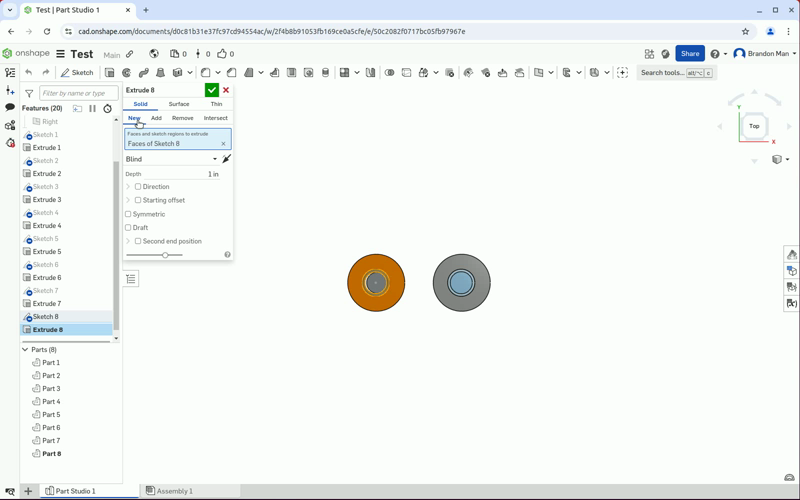
key(tab, 4)
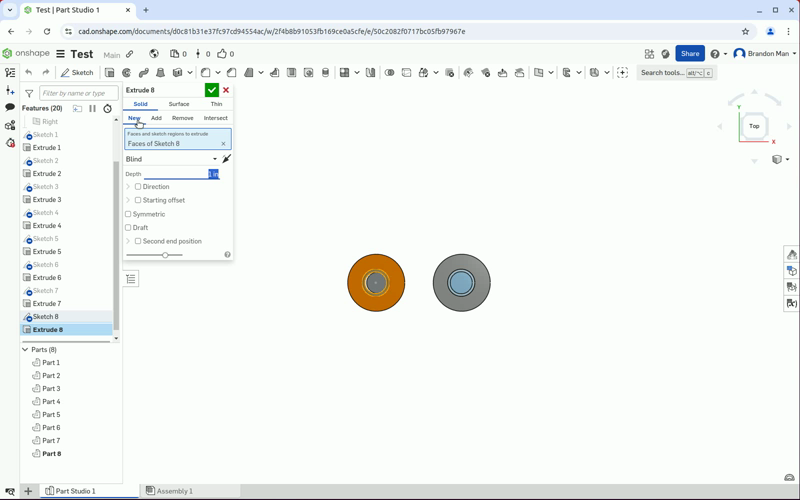
text(-1.685)
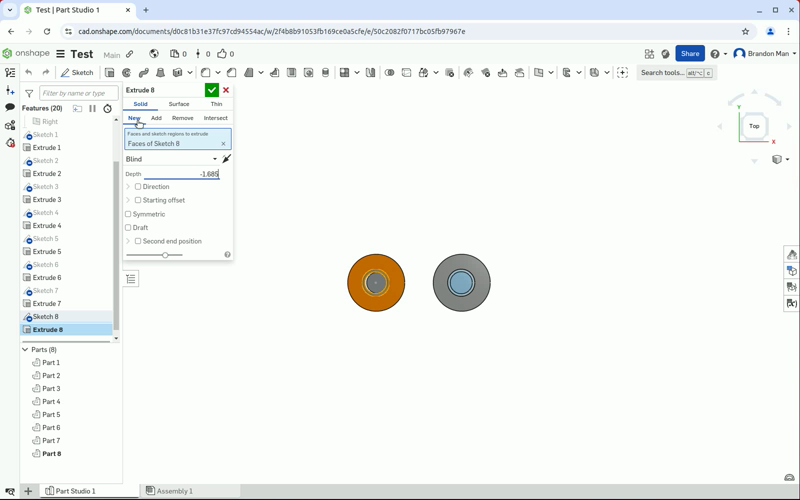
key(enter)
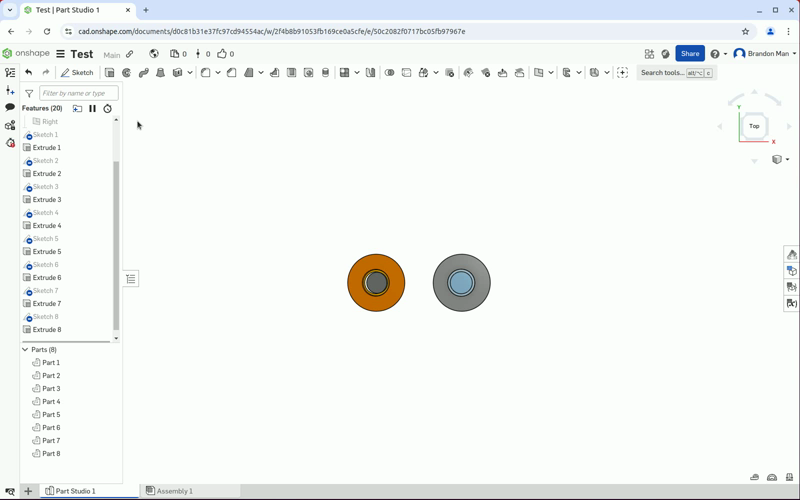
key(shift+h)
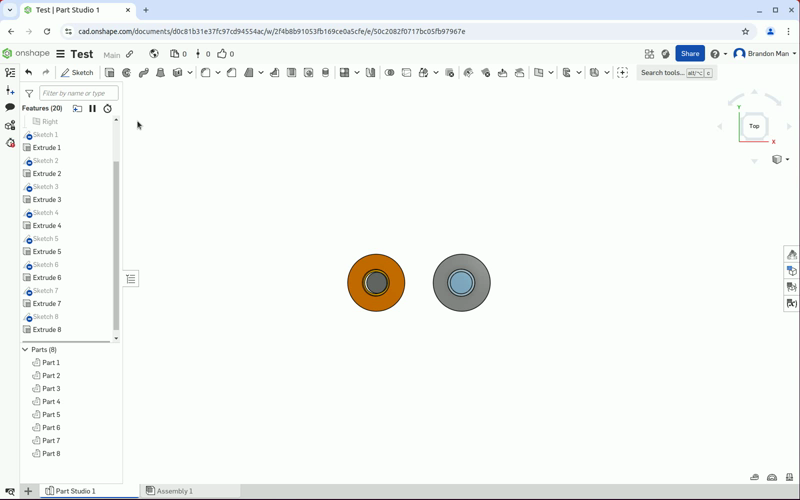
key(shift+h)
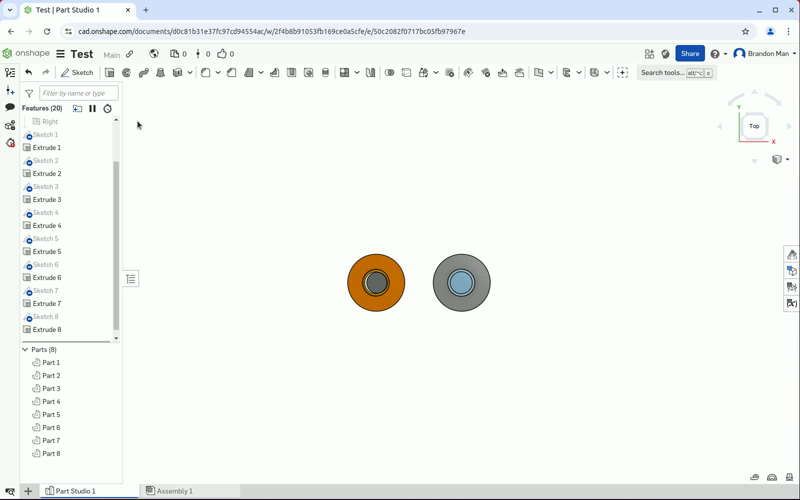
mouse_move(69, 137)
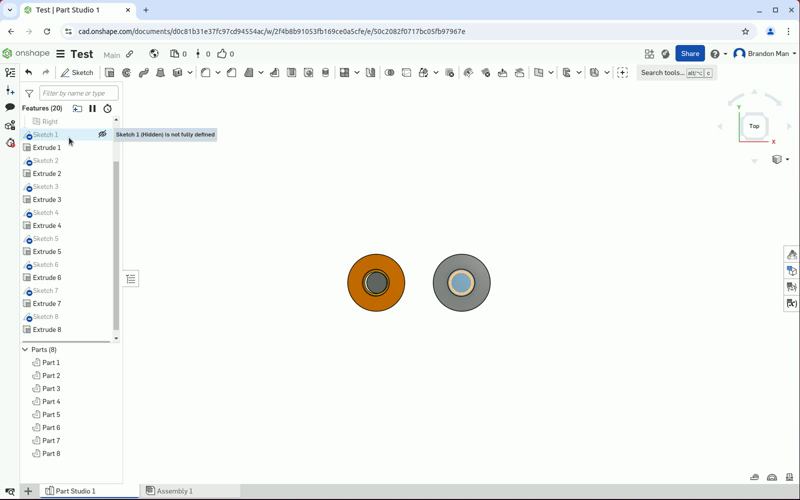
click(69, 137)
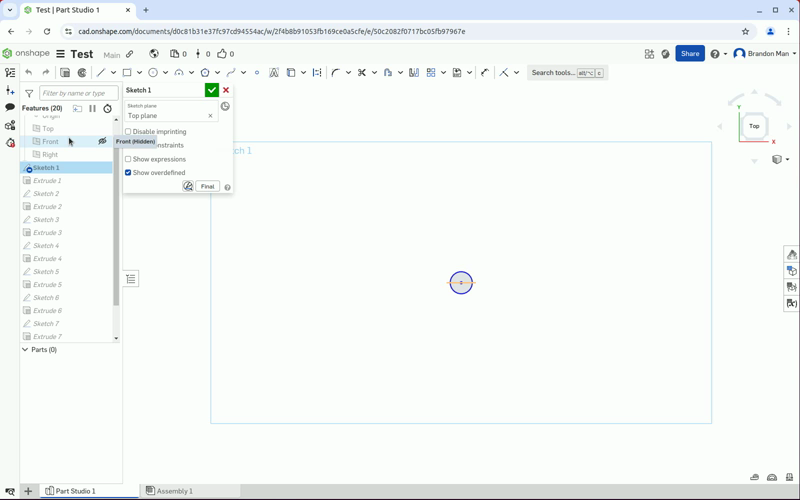
mouse_move(229, 92)
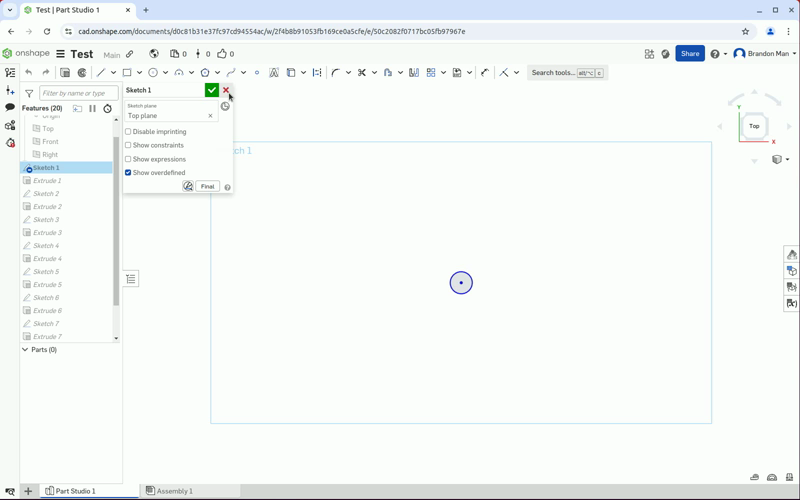
click(229, 92)
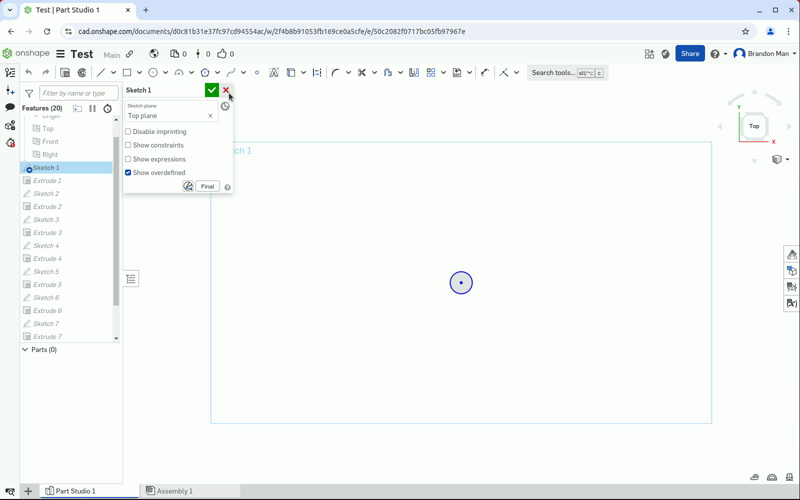
key(shift+s)
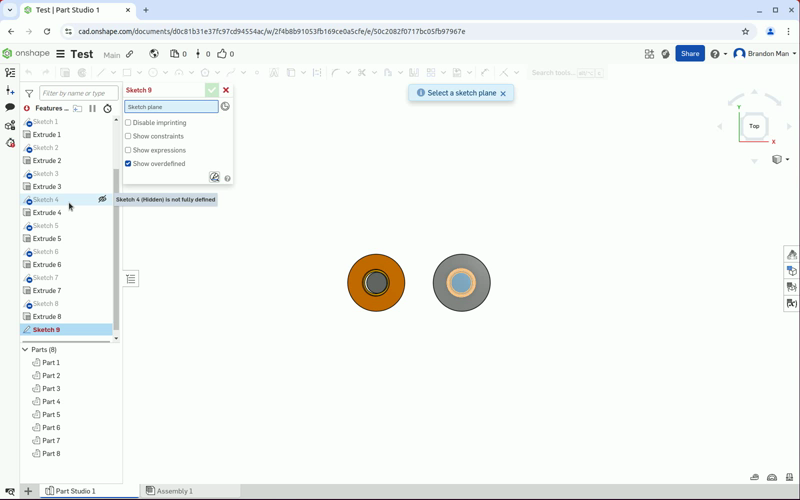
scroll(3)
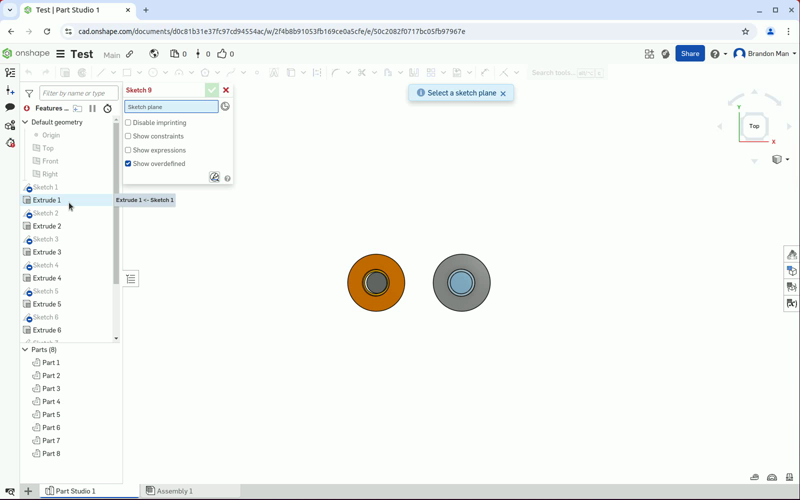
mouse_move(69, 150)
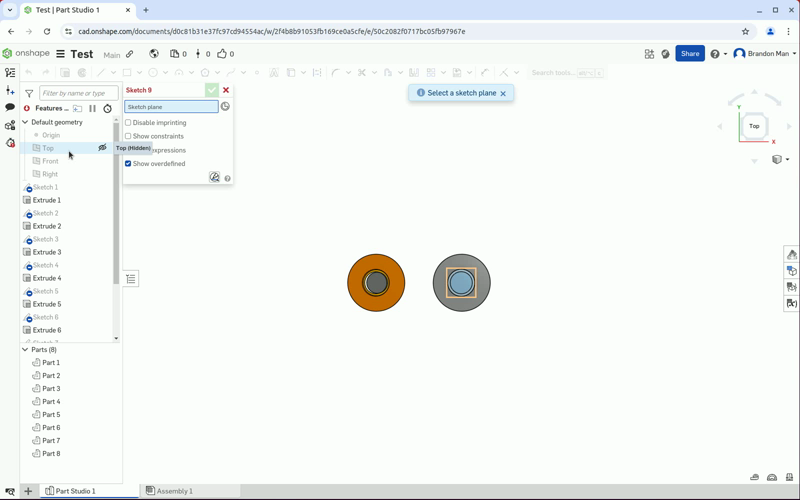
click(69, 150)
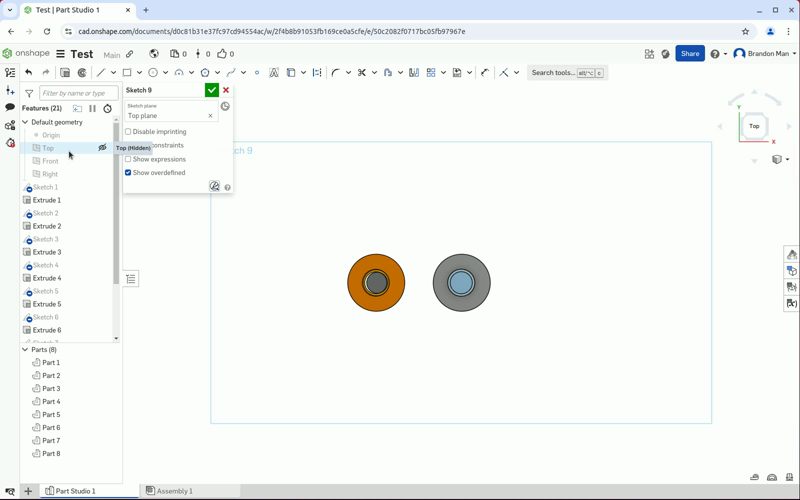
mouse_move(73, 352)
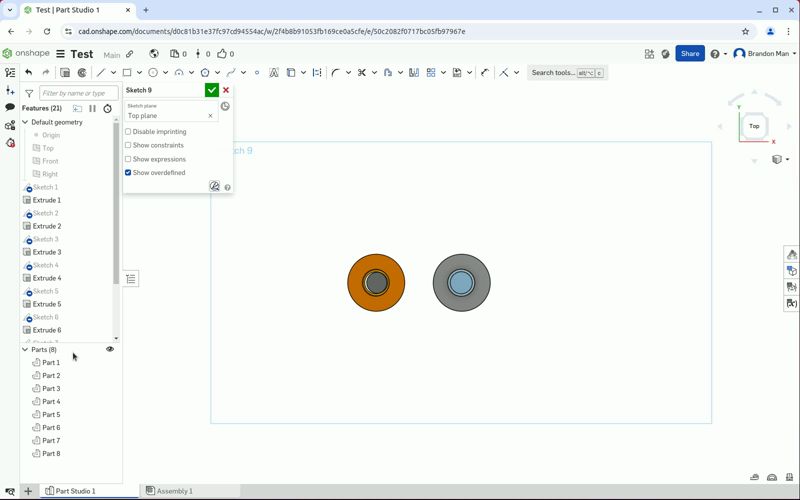
key(y)
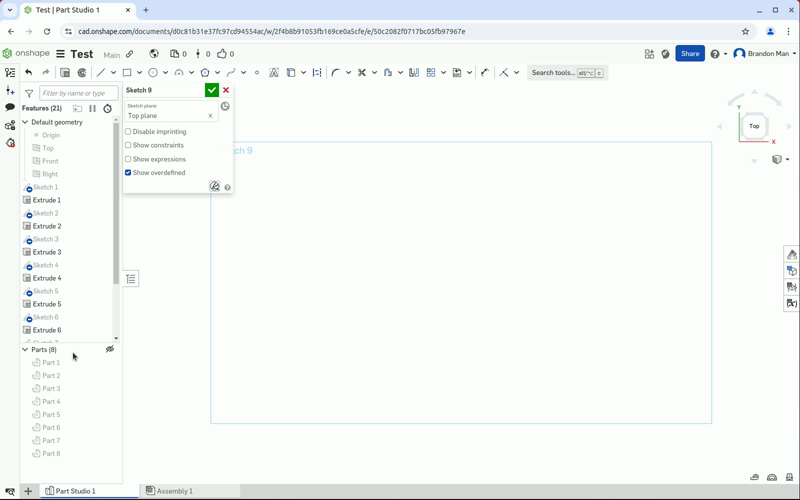
key(c)
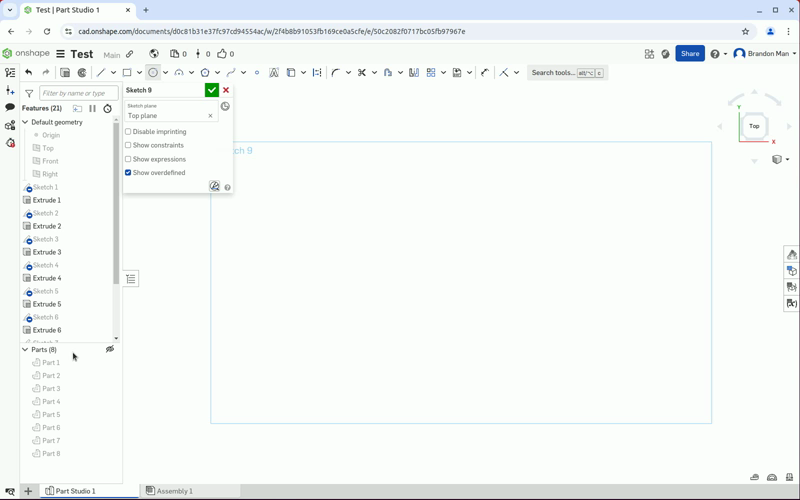
key_down(shift)
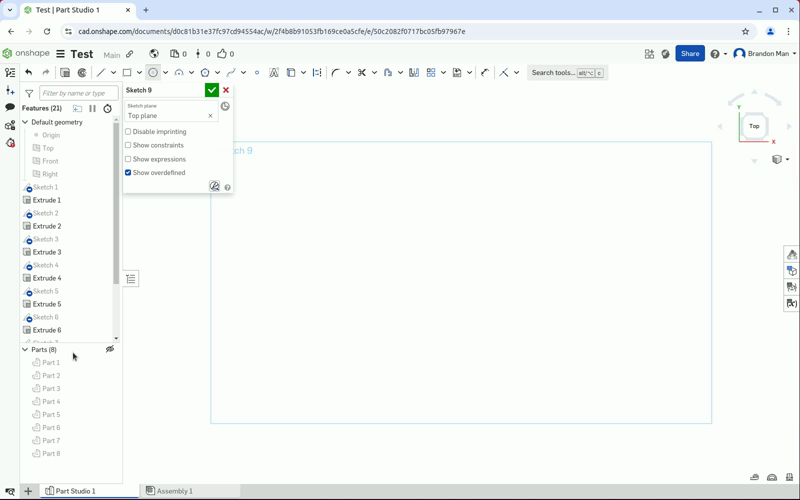
mouse_move(375, 282)
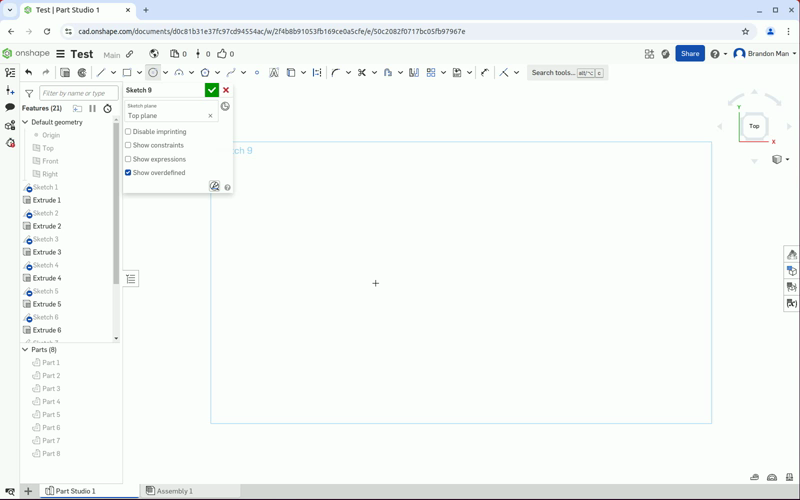
click(375, 282)
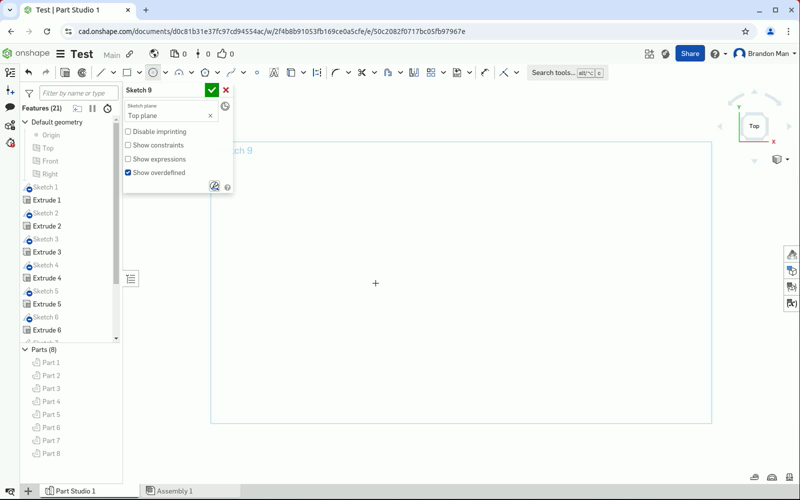
key_up(shift)
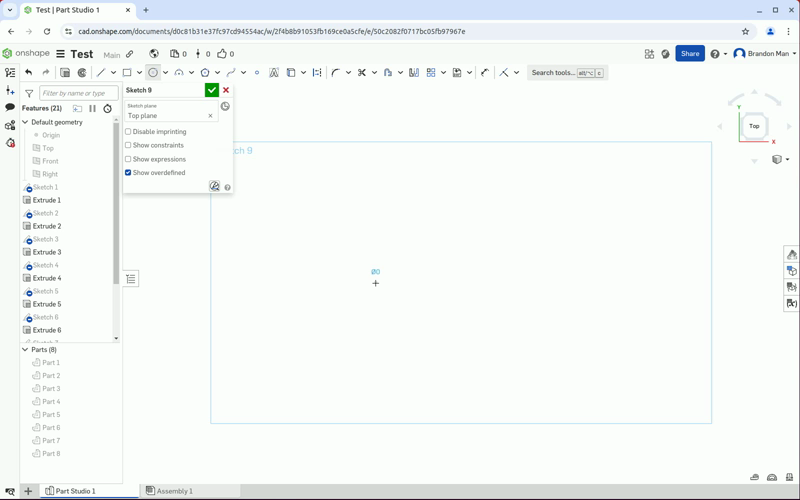
mouse_move(389, 282)
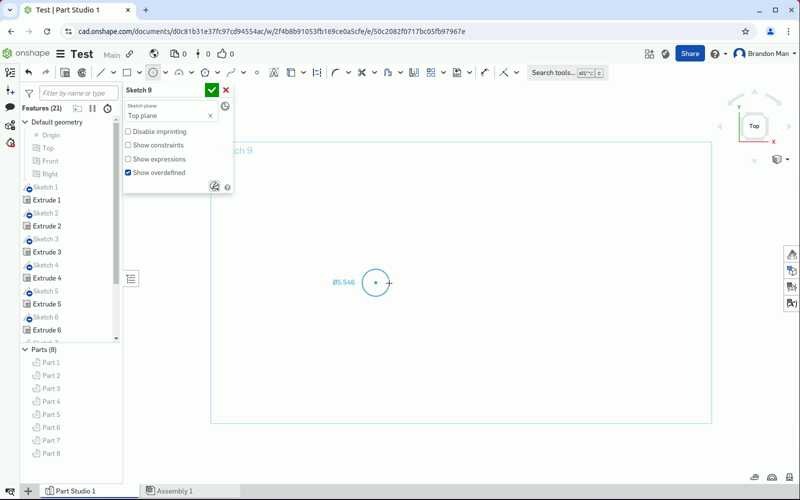
click(389, 282)
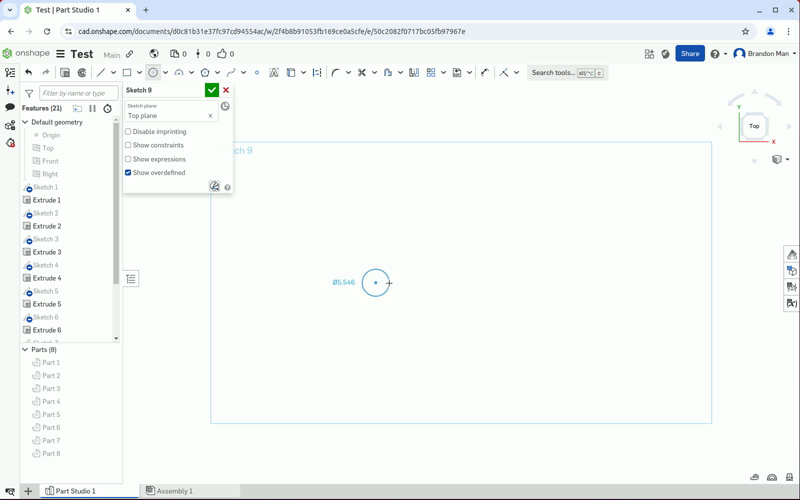
key(esc)
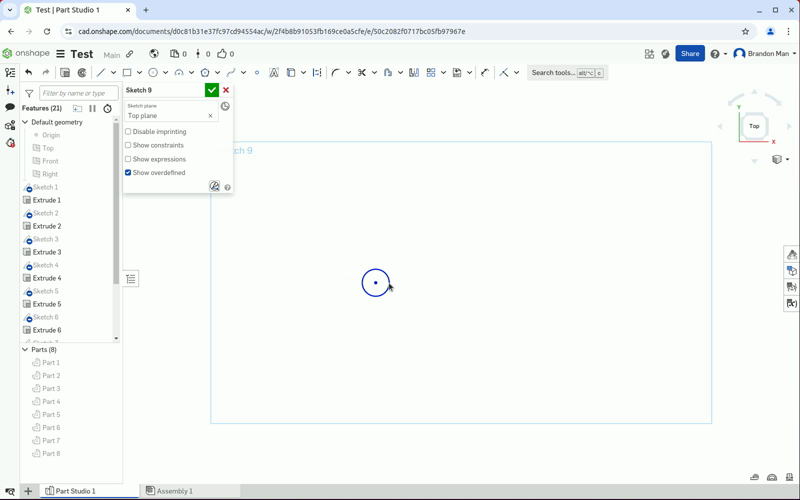
key(c)
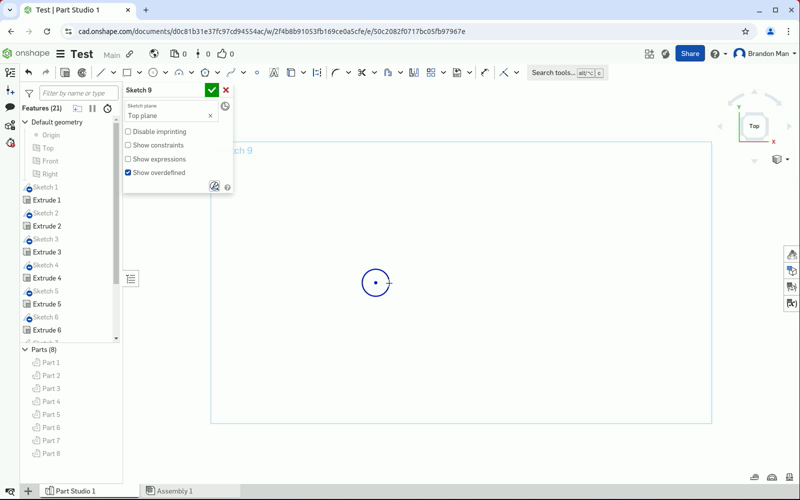
key_down(shift)
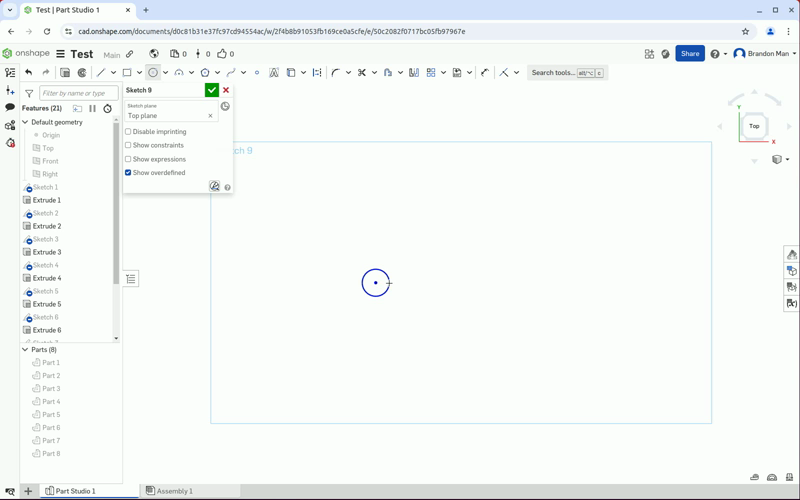
mouse_move(375, 282)
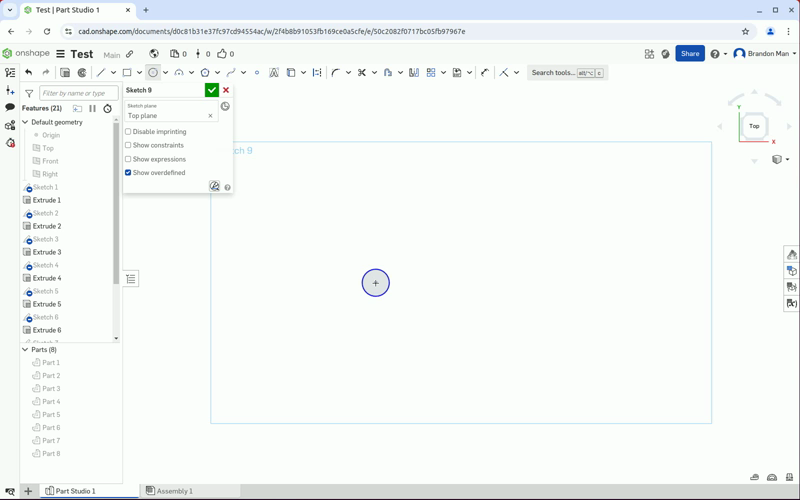
click(375, 282)
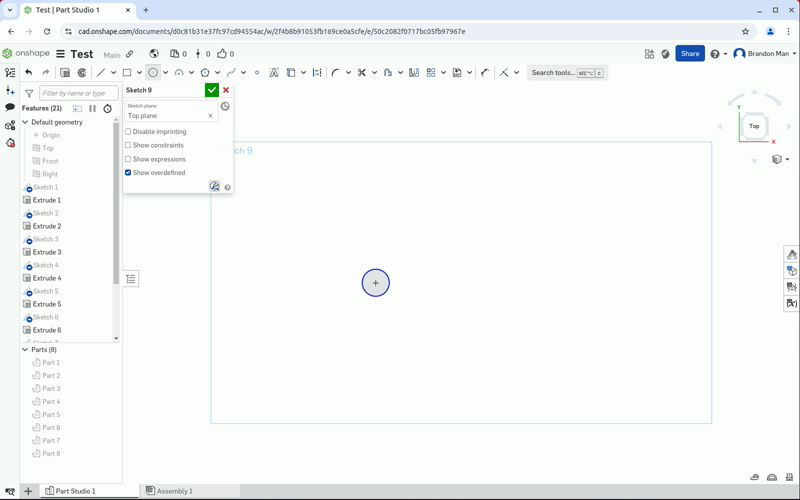
key_up(shift)
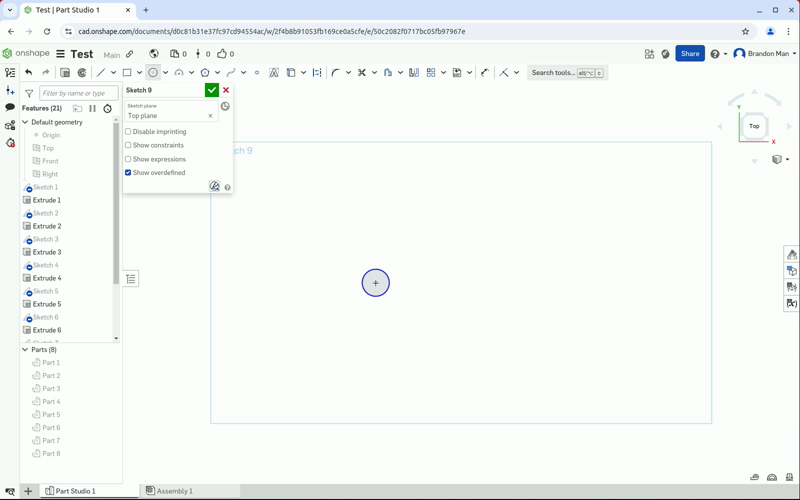
mouse_move(386, 282)
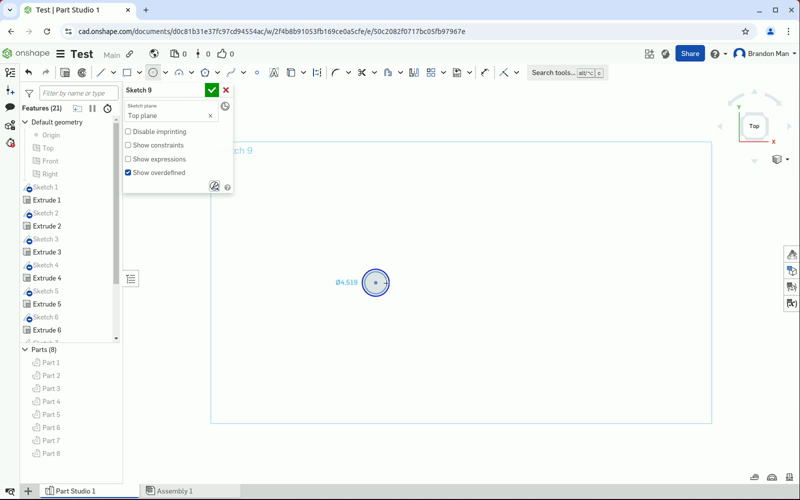
scroll(6)
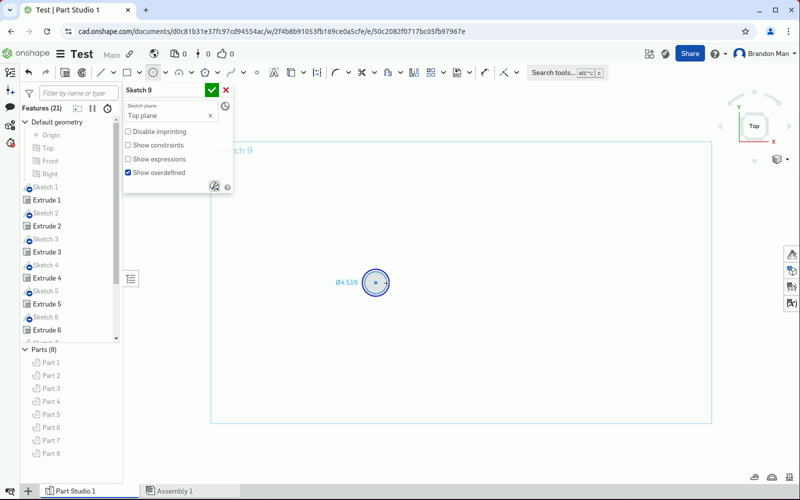
scroll(6)
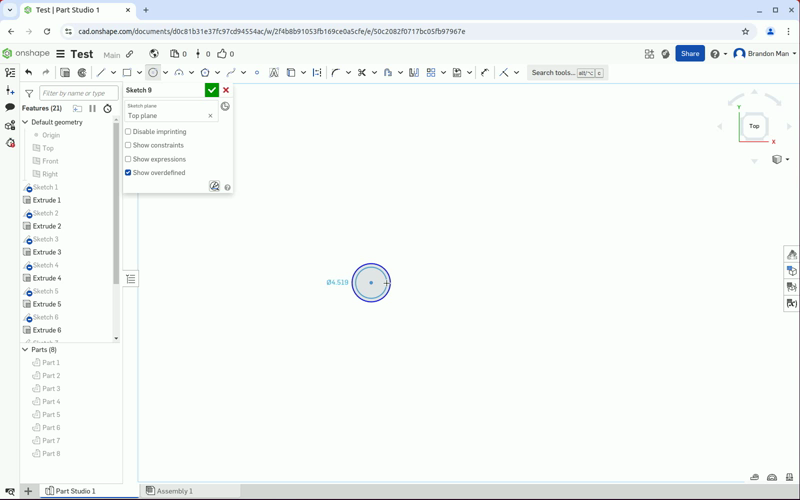
scroll(6)
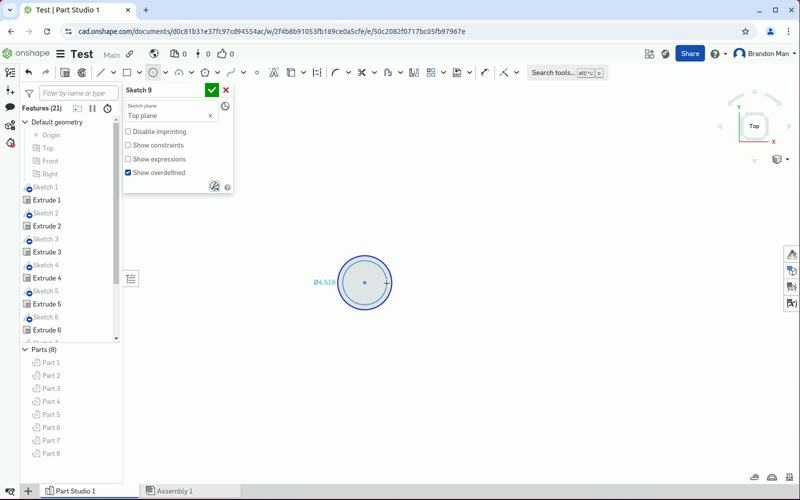
scroll(6)
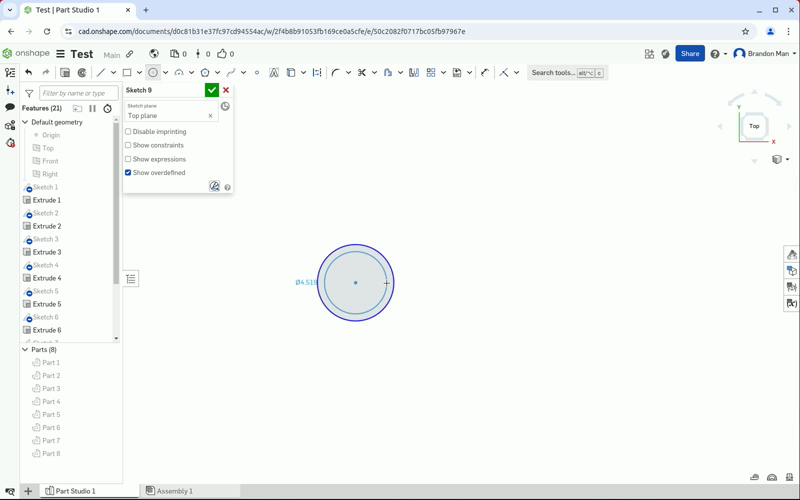
scroll(6)
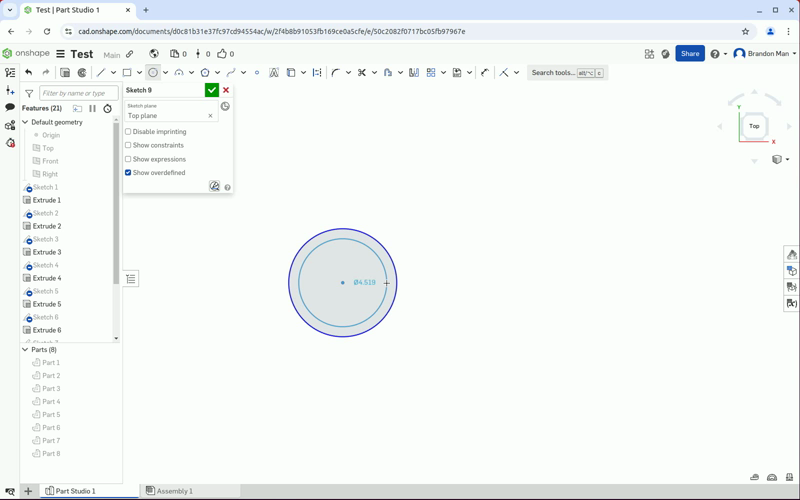
scroll(6)
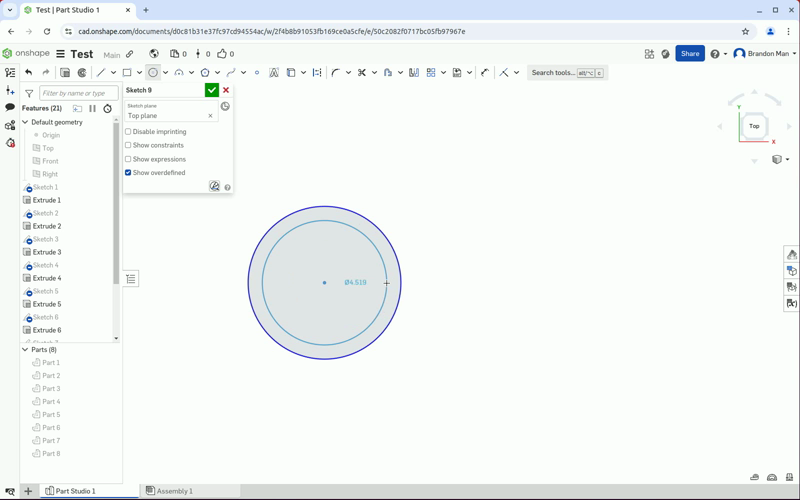
scroll(6)
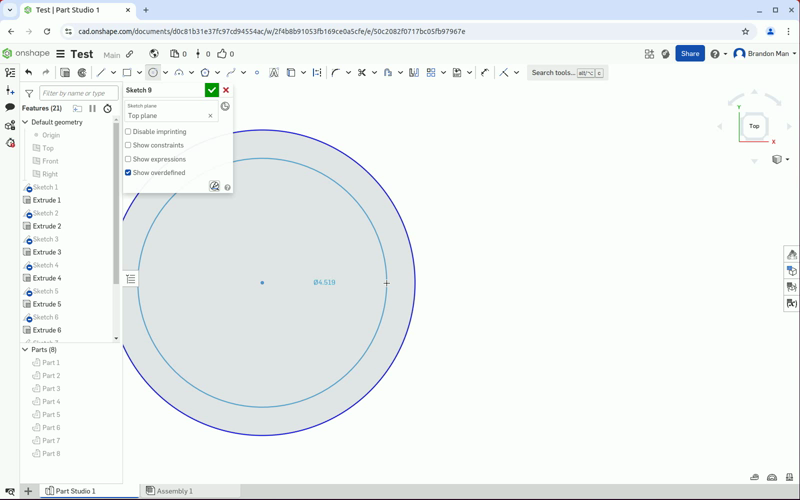
click(386, 282)
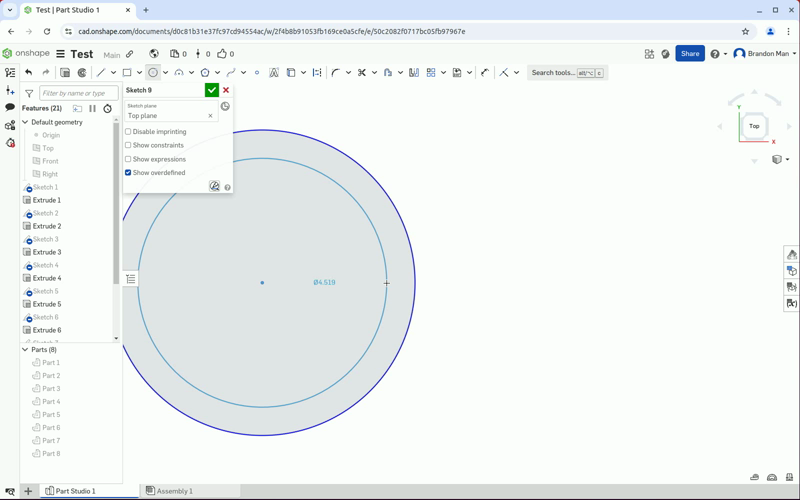
scroll(-6)
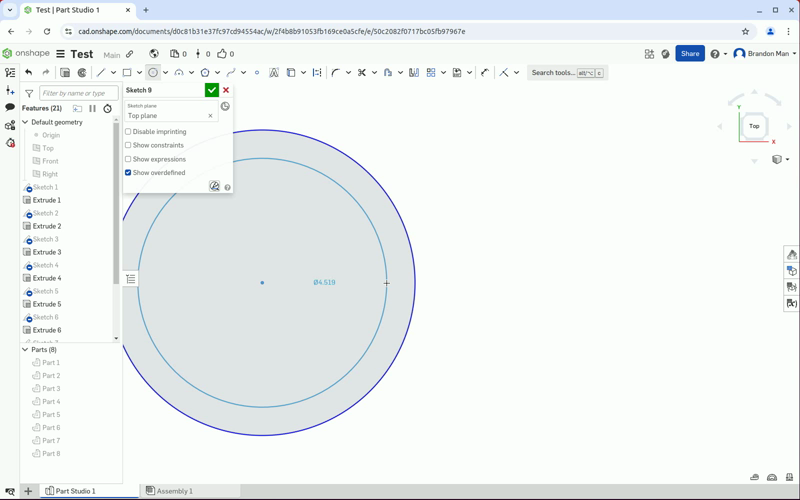
scroll(-6)
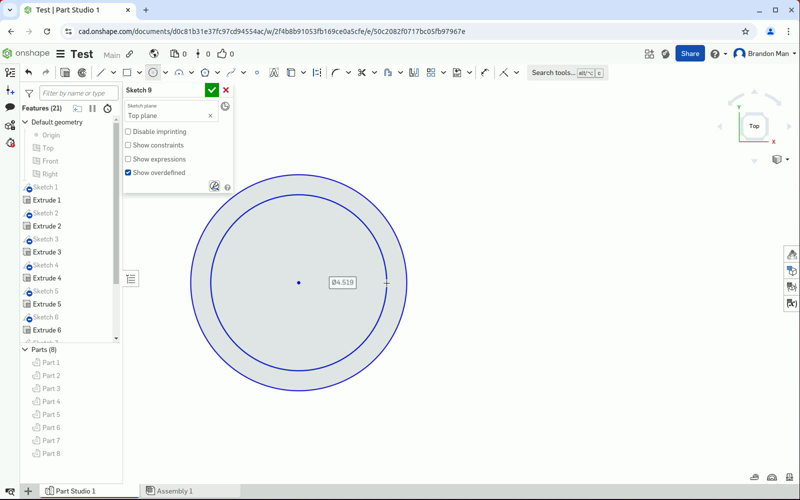
scroll(-6)
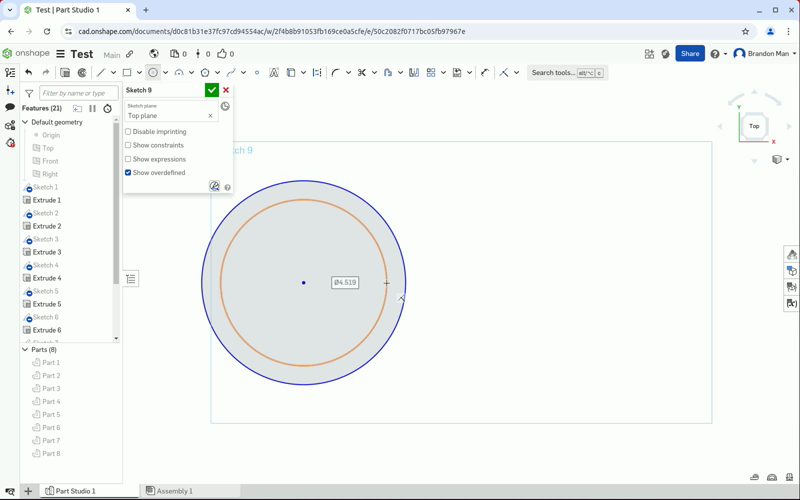
scroll(-6)
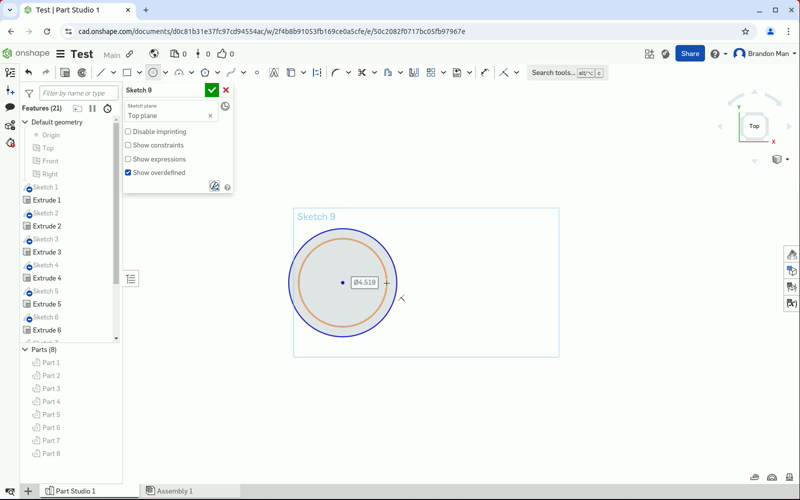
scroll(-6)
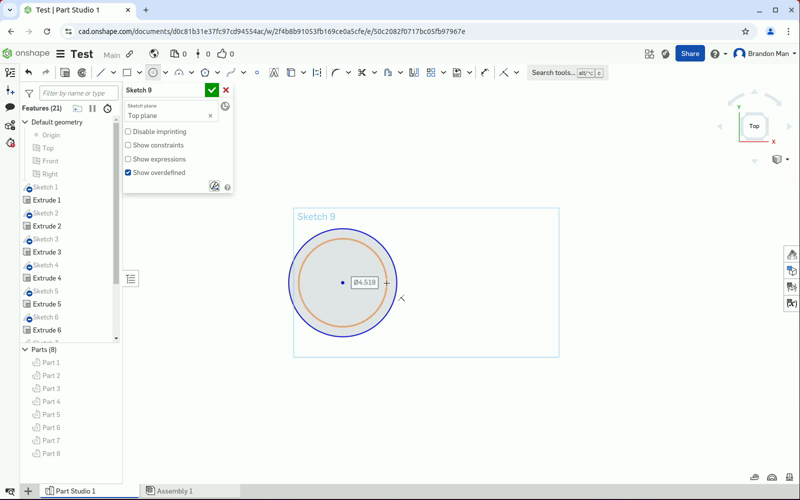
scroll(-6)
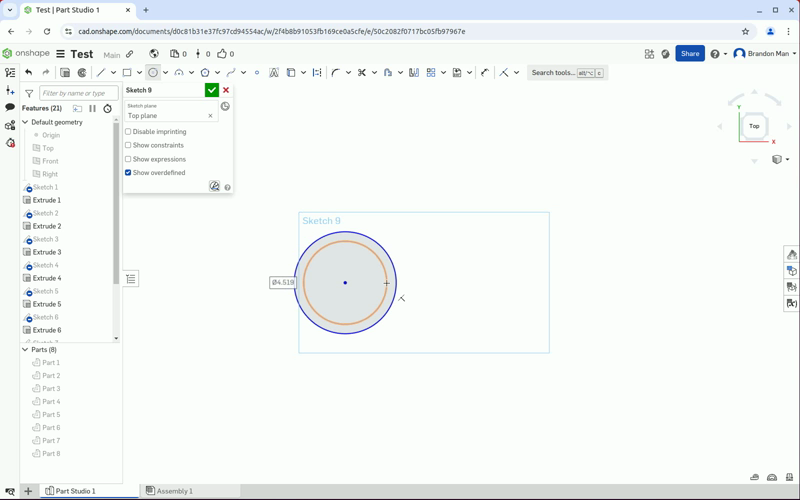
scroll(-6)
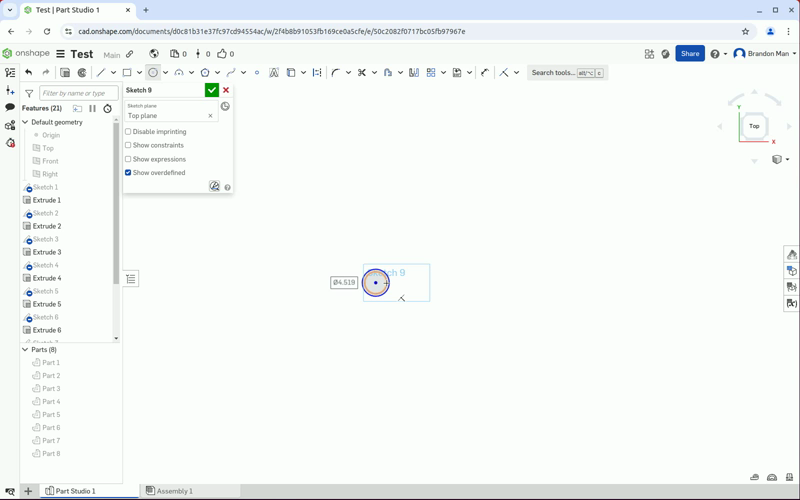
key(esc)
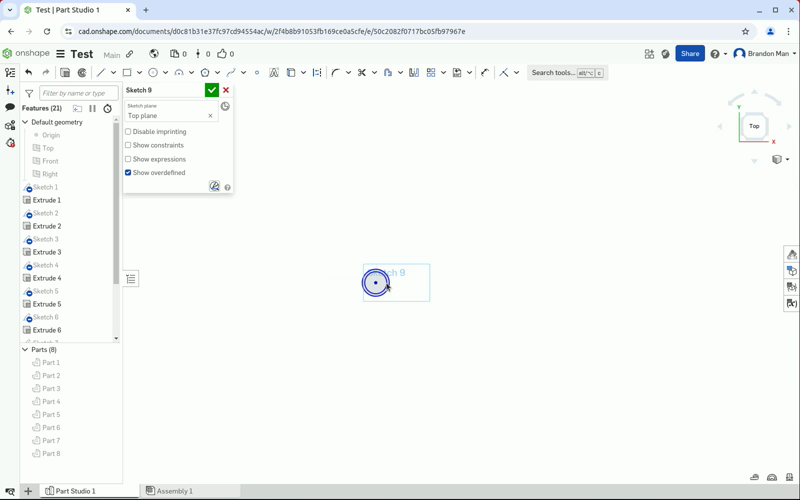
mouse_move(385, 291)
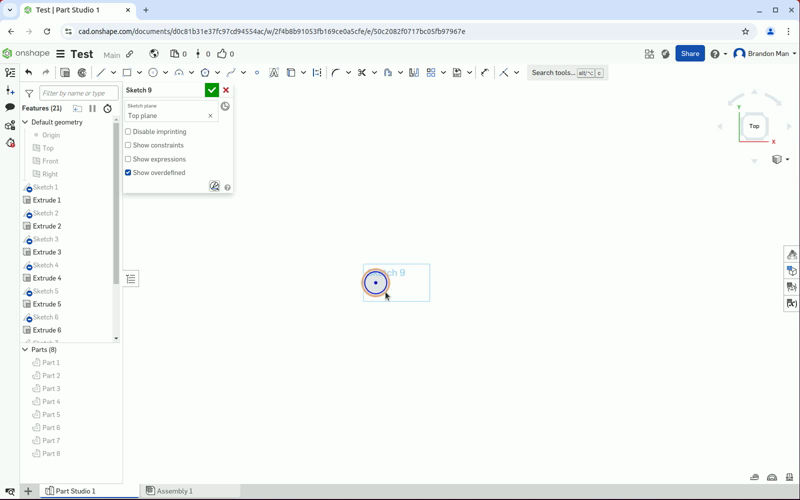
scroll(6)
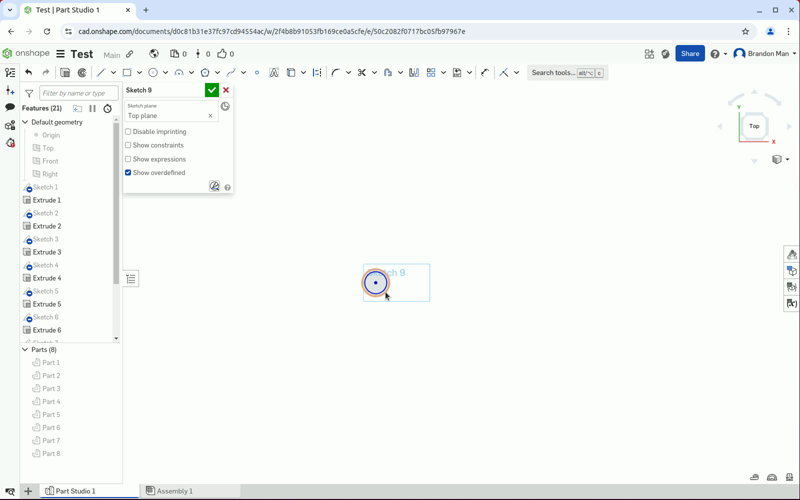
scroll(6)
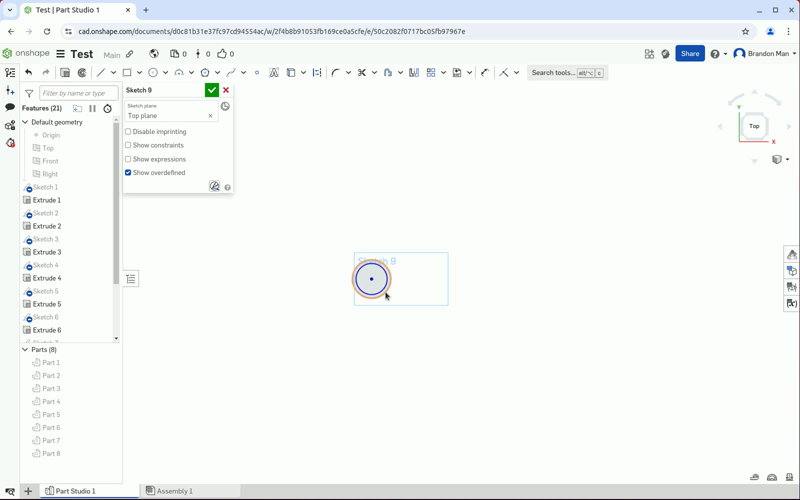
scroll(6)
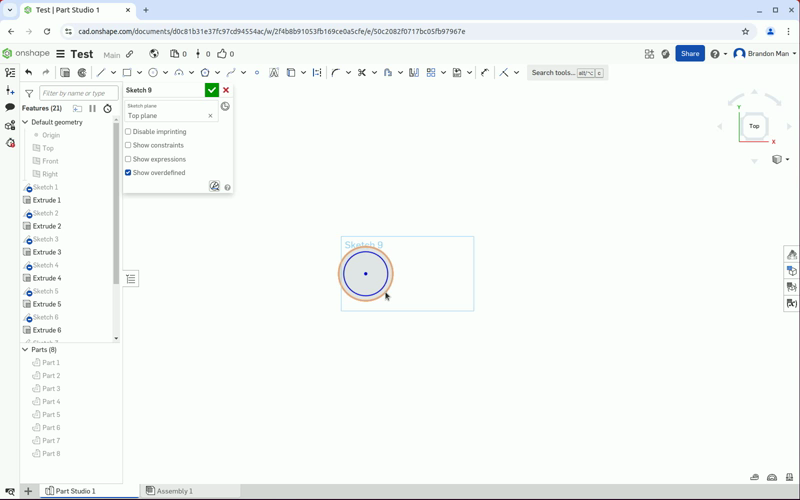
scroll(6)
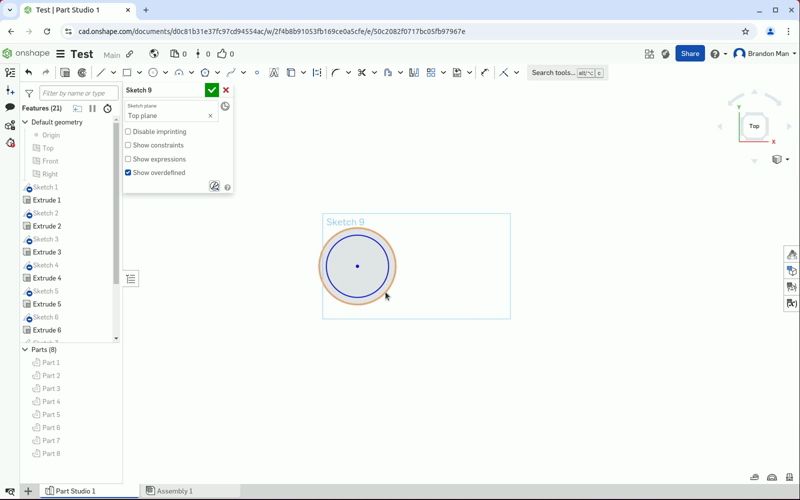
scroll(6)
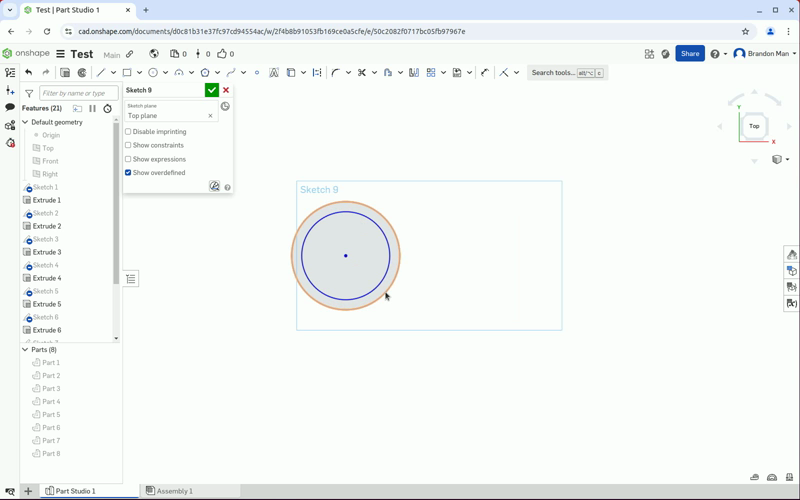
scroll(6)
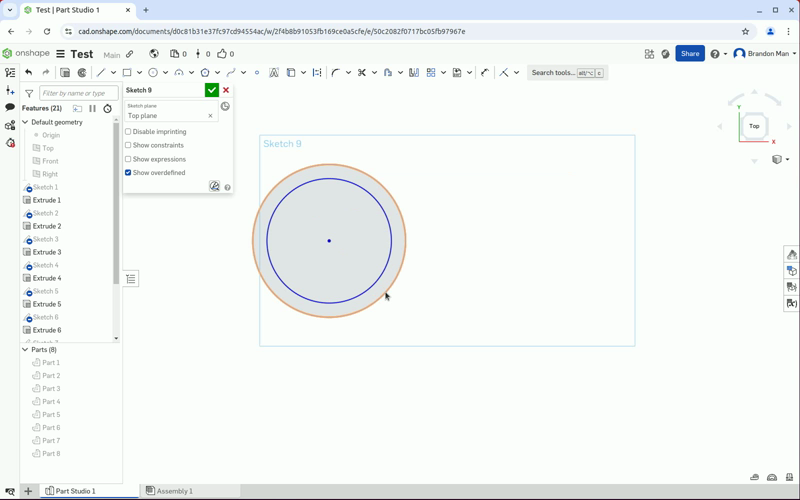
scroll(6)
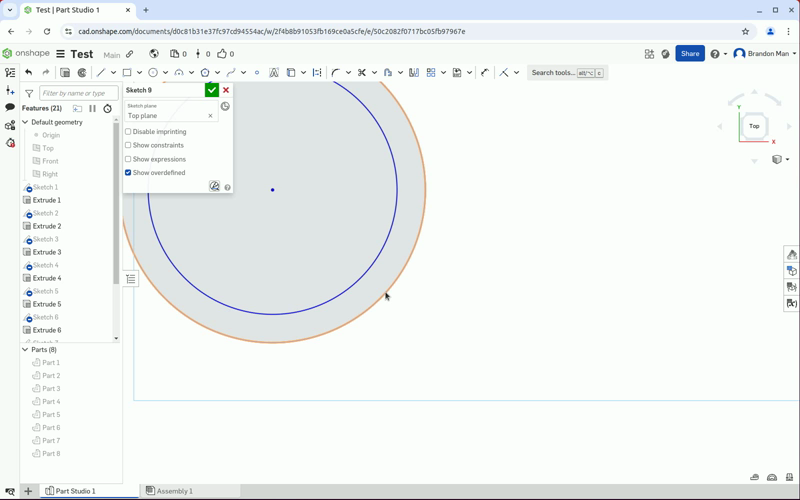
click(385, 291)
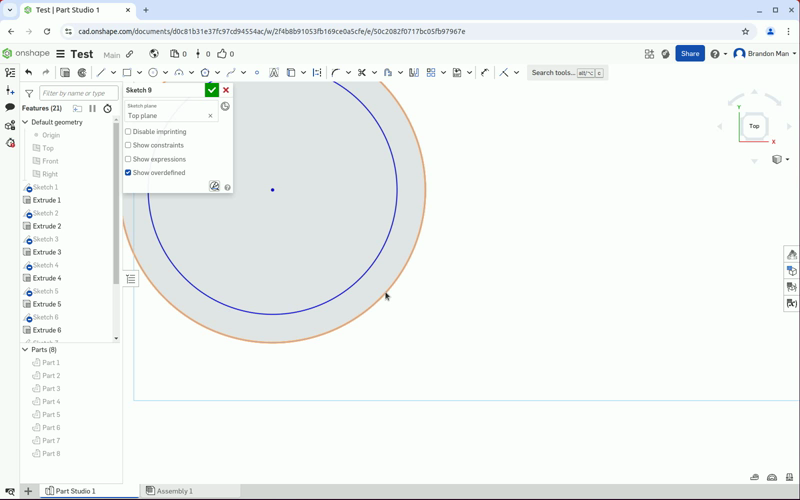
scroll(-6)
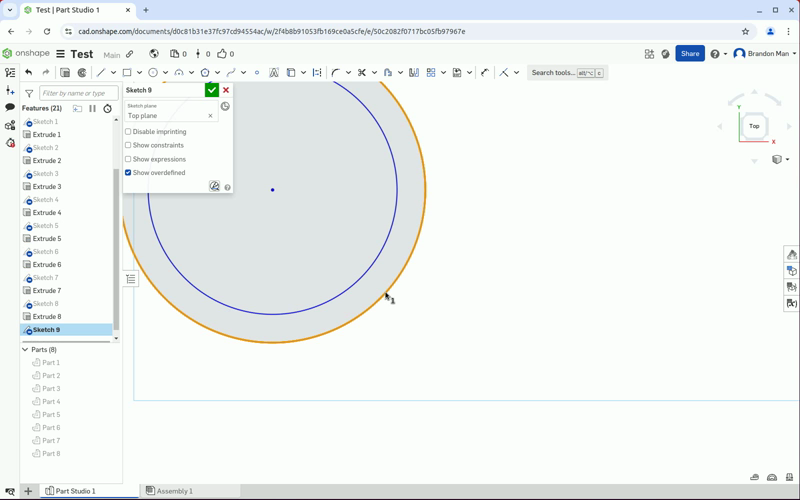
scroll(-6)
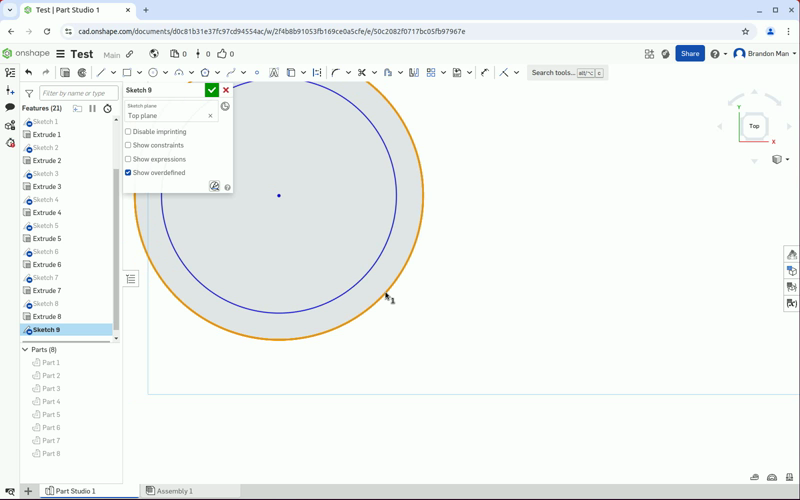
scroll(-6)
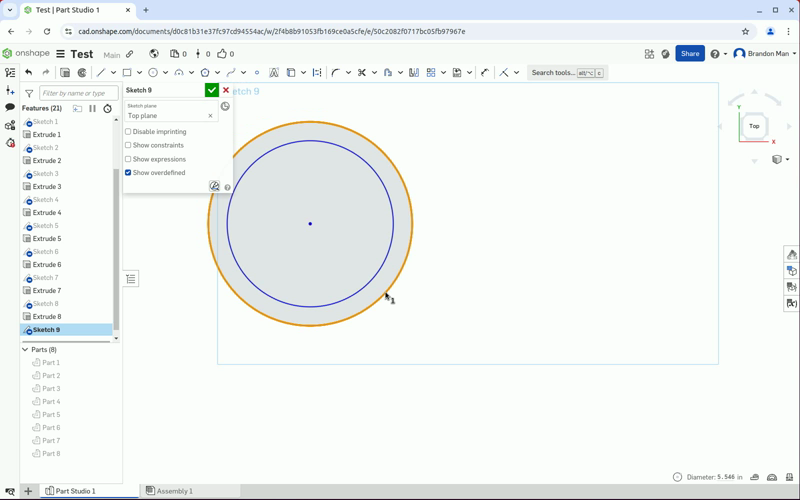
scroll(-6)
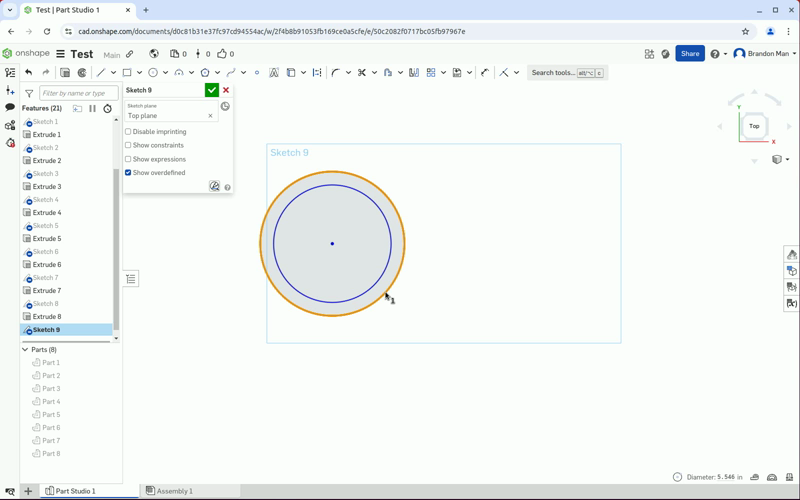
scroll(-6)
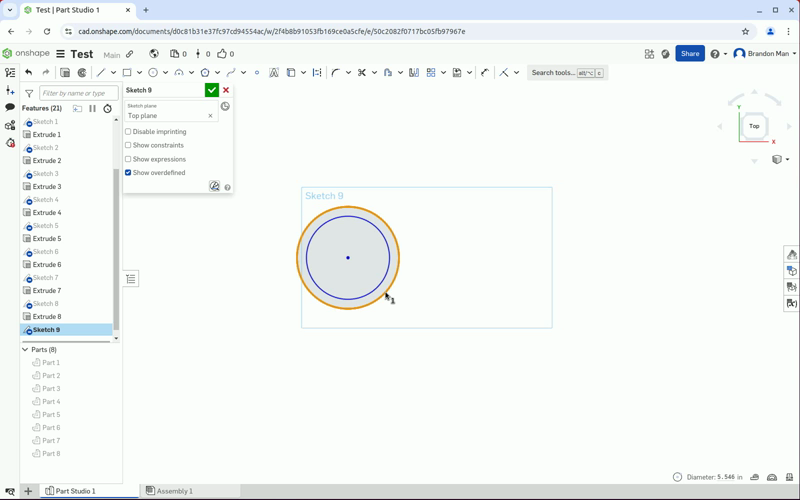
scroll(-6)
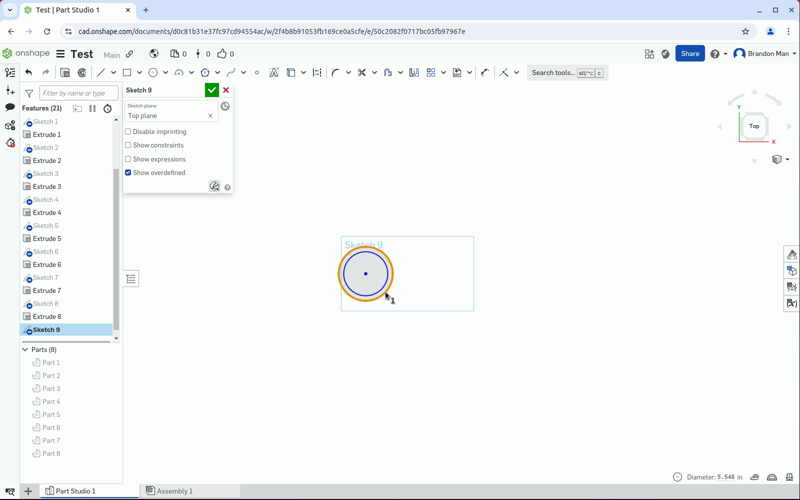
scroll(-6)
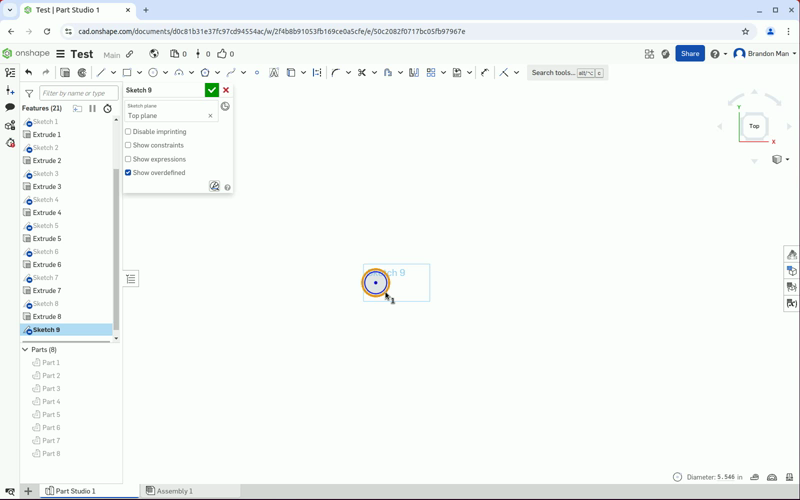
mouse_move(73, 352)
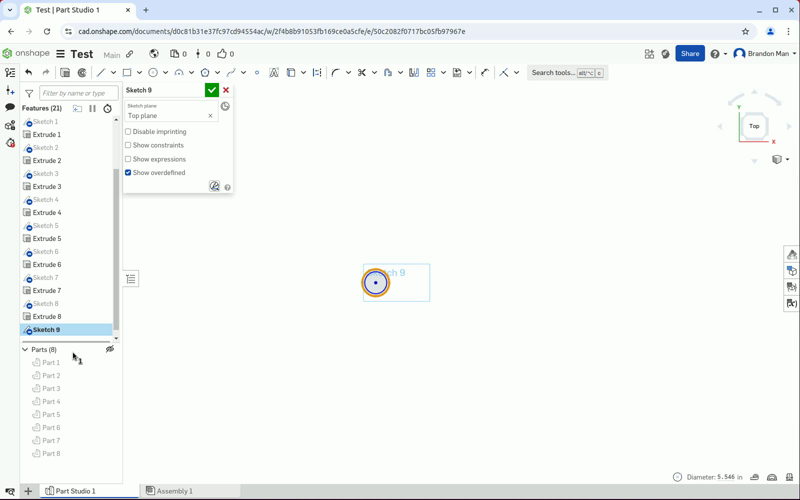
key(shift+y)
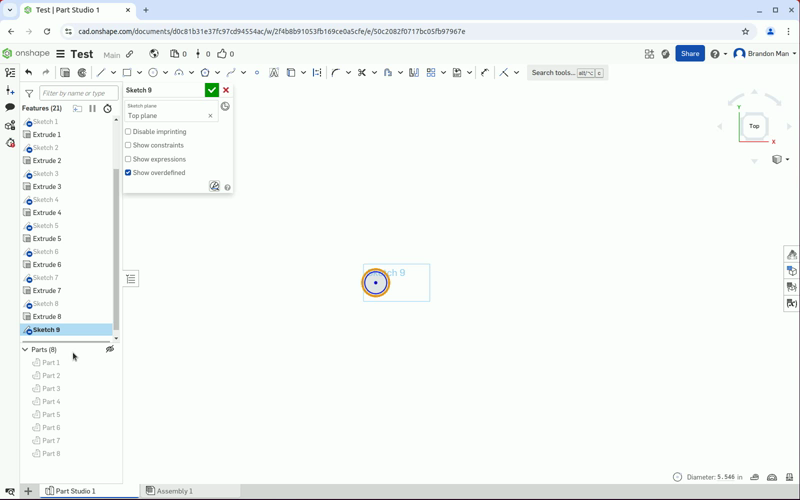
key(shift+e)
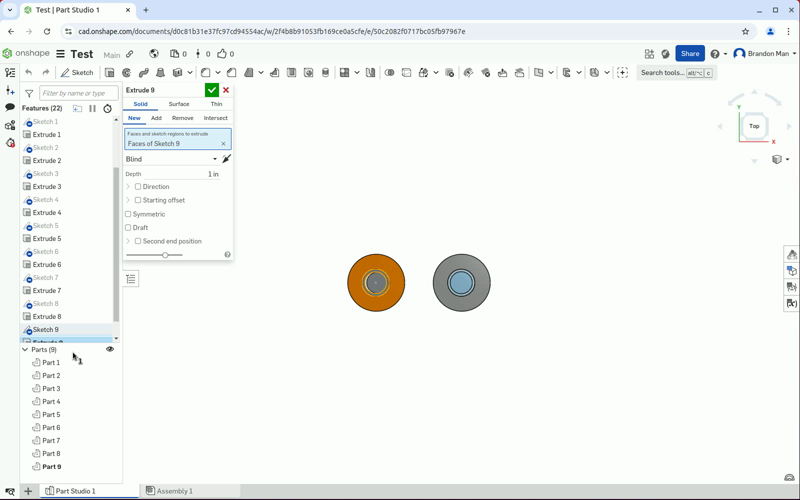
mouse_move(143, 106)
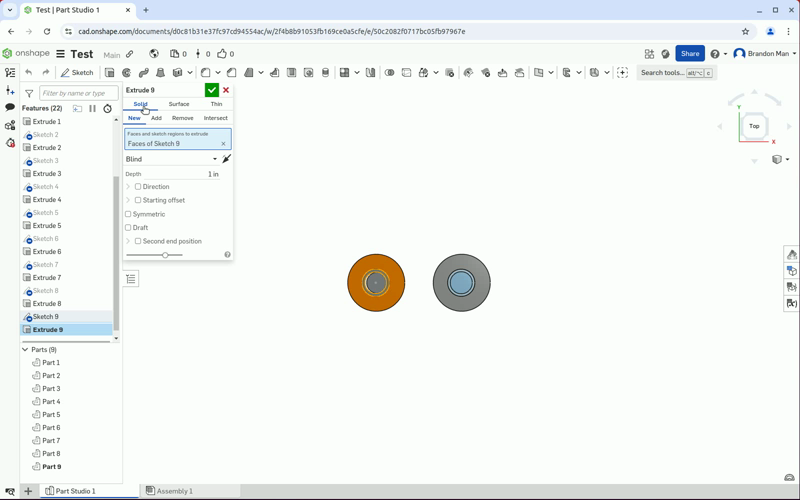
click(143, 106)
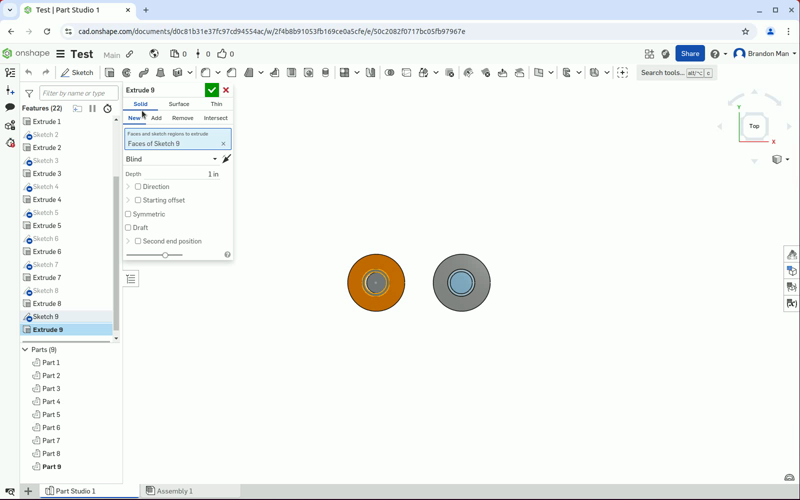
mouse_move(137, 120)
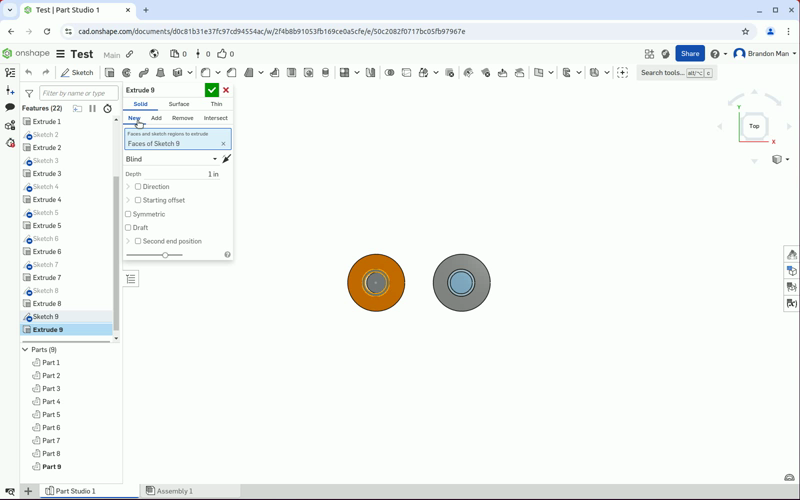
click(137, 120)
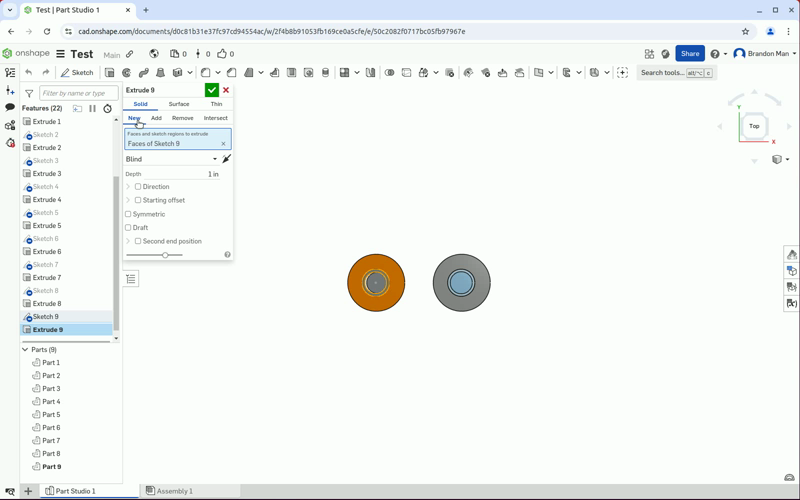
key(tab, 4)
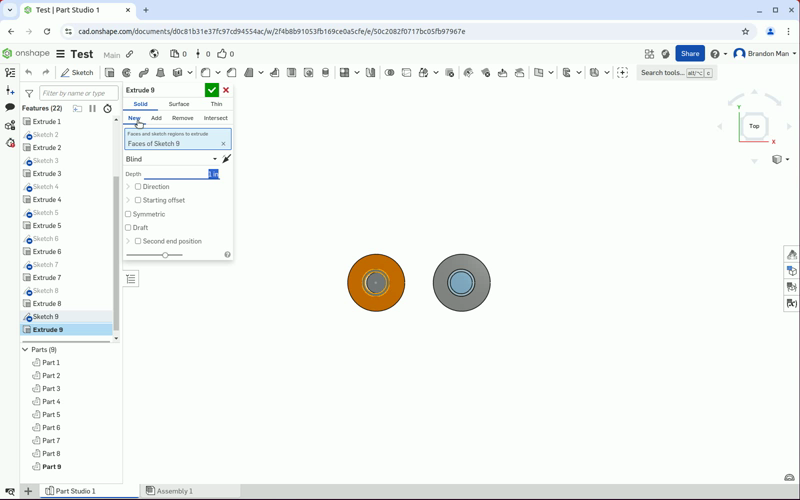
text(0.481)
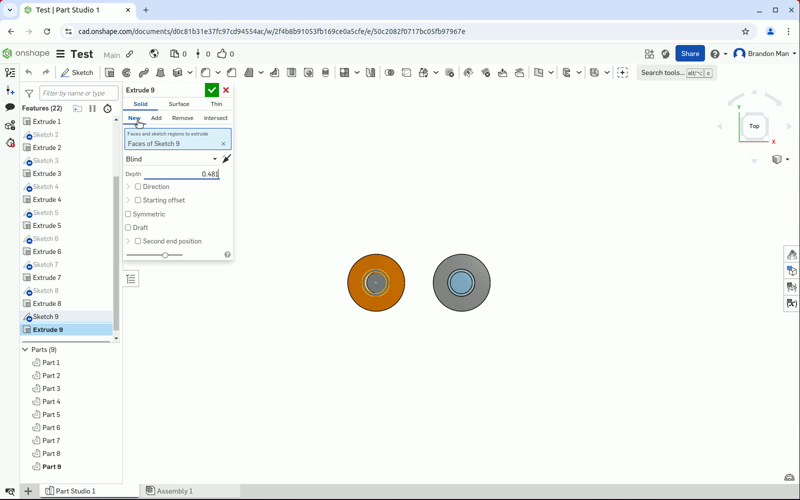
key(enter)
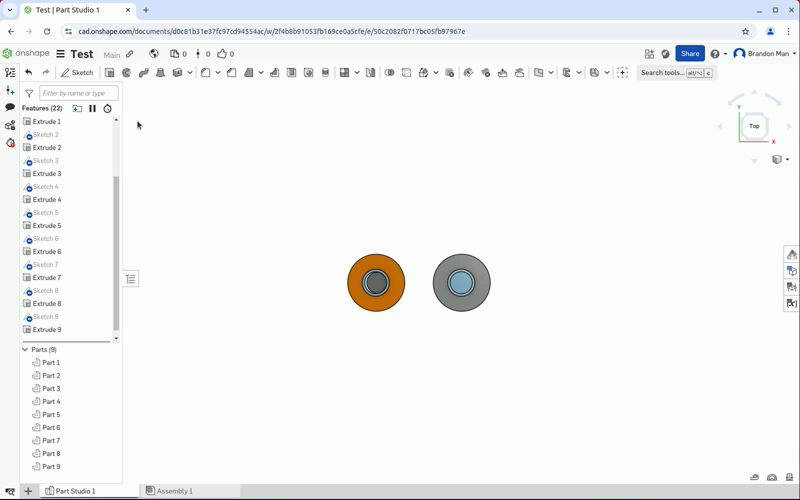
key(shift+h)
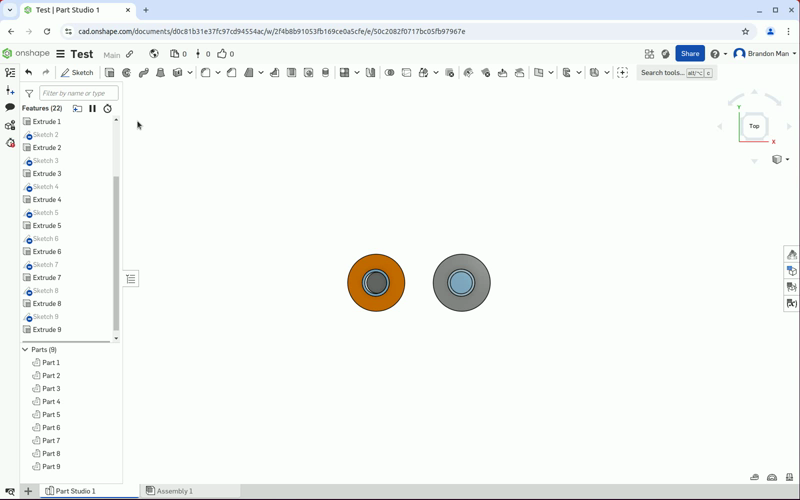
key(shift+h)
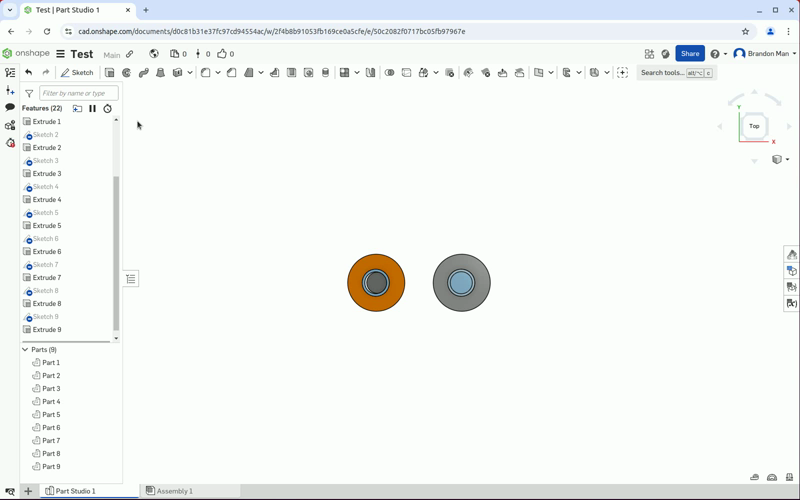
mouse_move(69, 111)
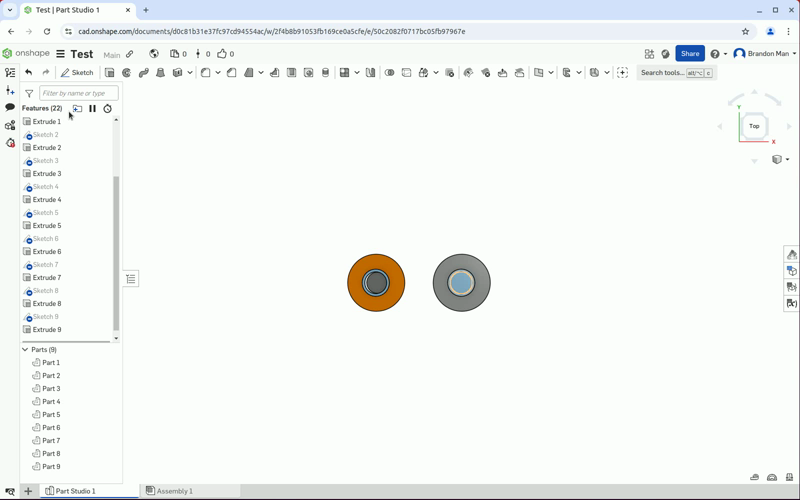
click(69, 111)
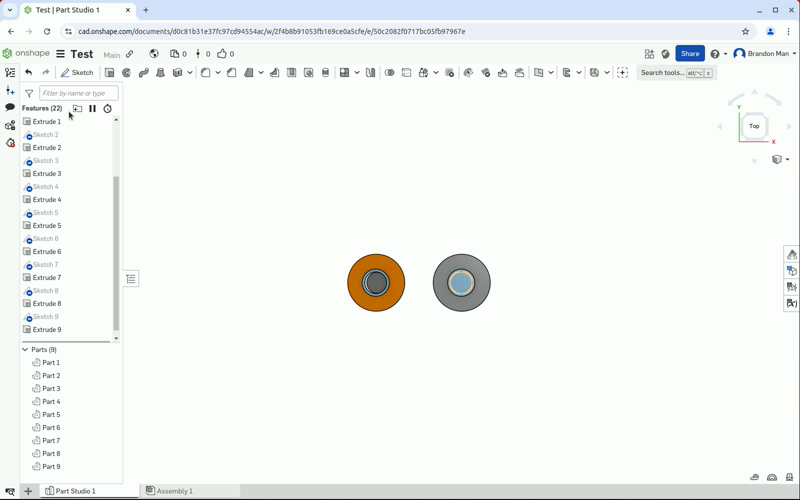
key(shift+s)
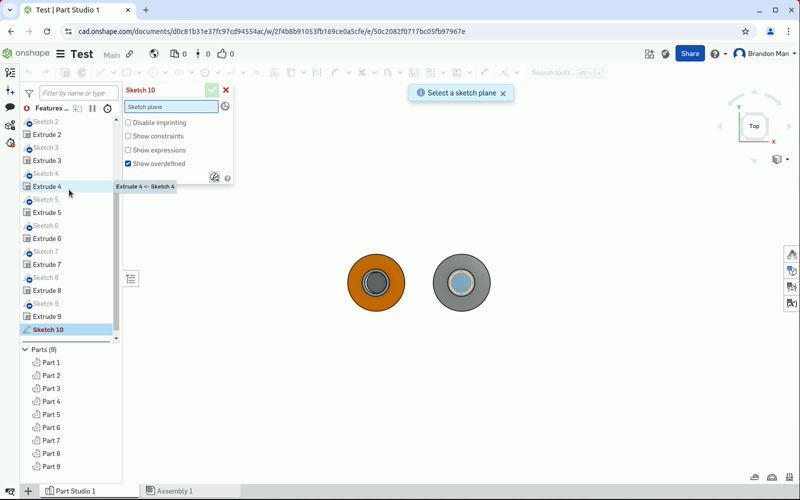
scroll(3)
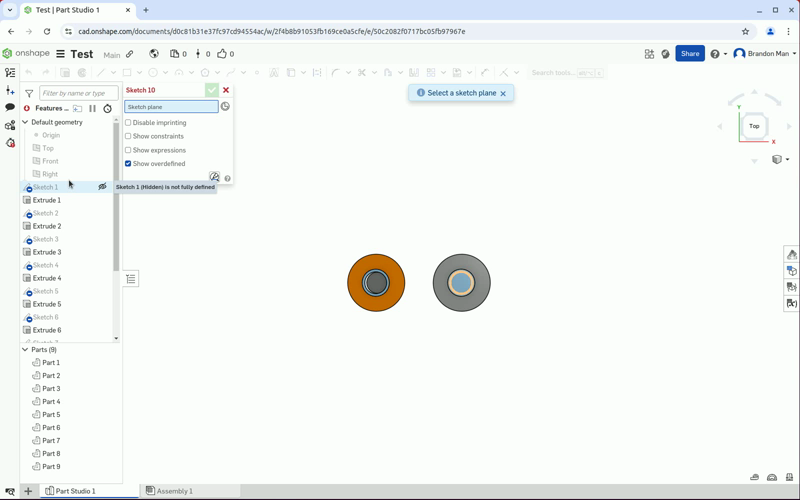
mouse_move(69, 150)
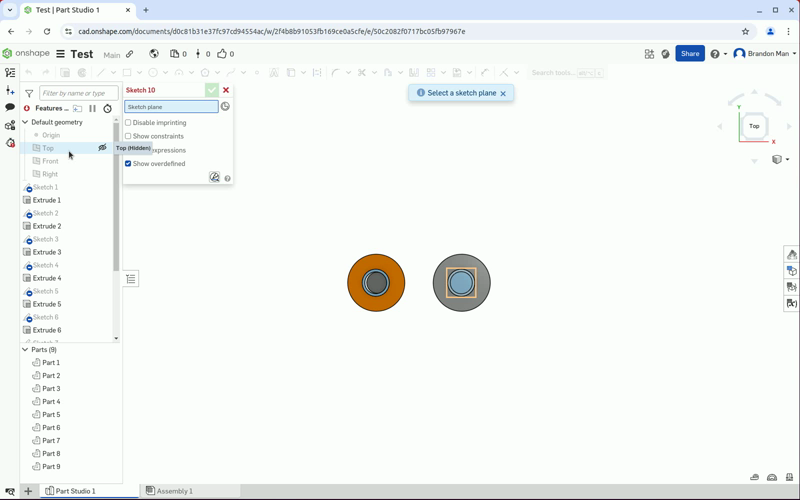
click(69, 150)
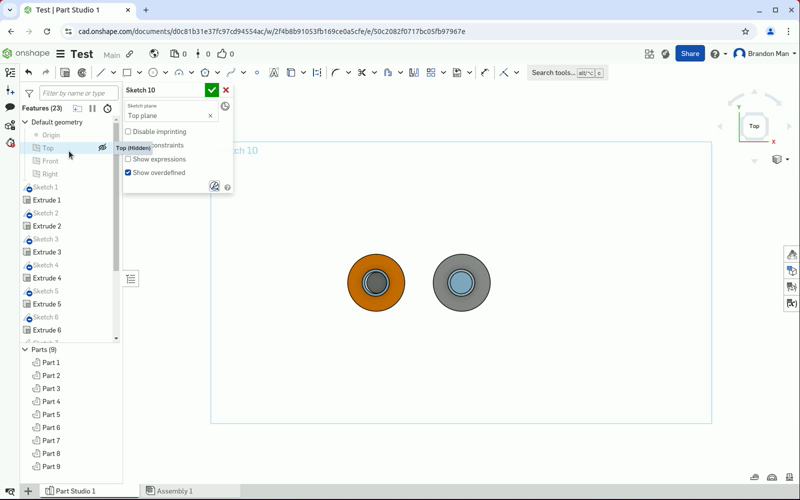
mouse_move(73, 352)
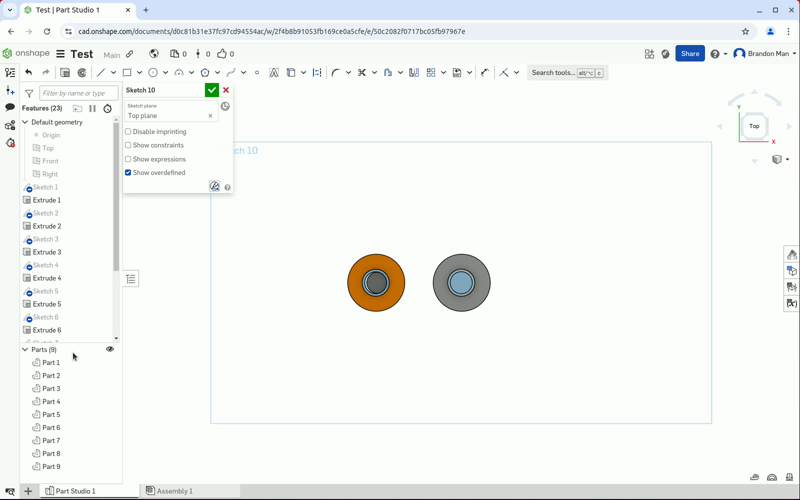
key(y)
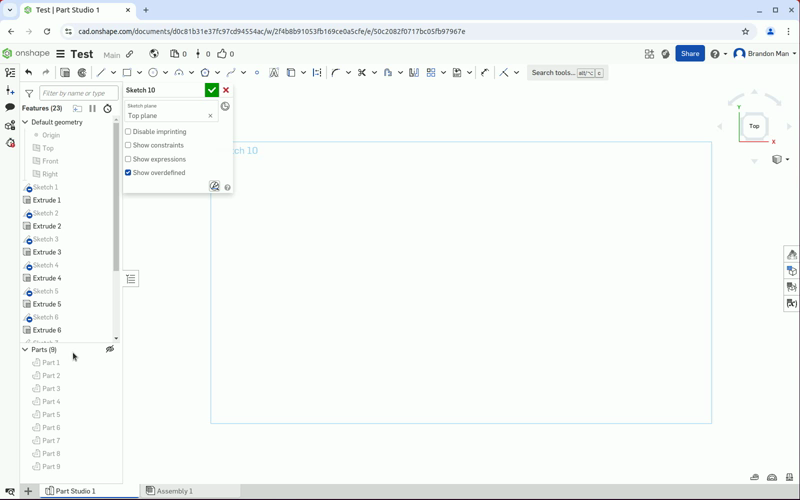
key(c)
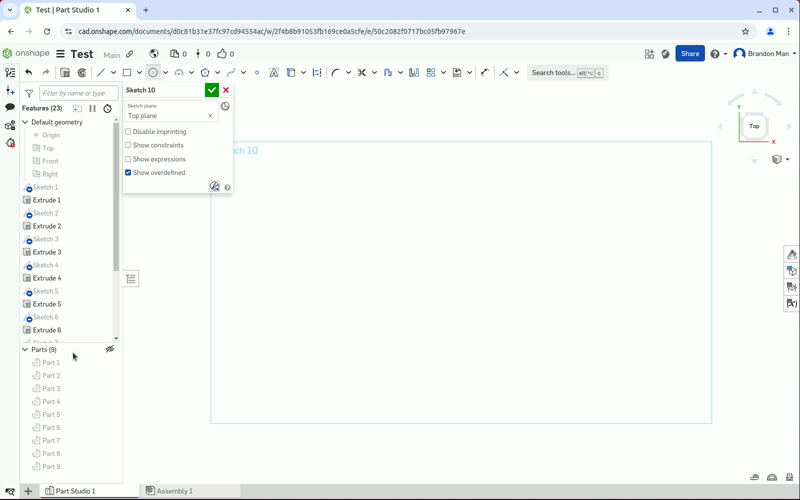
key_down(shift)
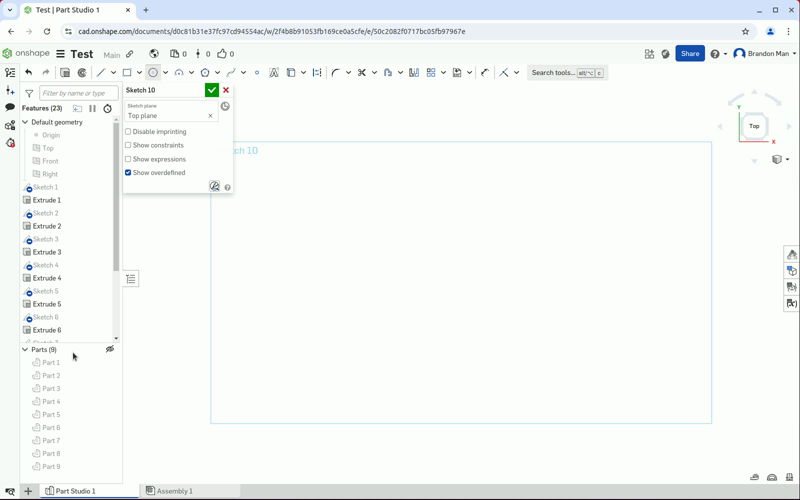
mouse_move(377, 282)
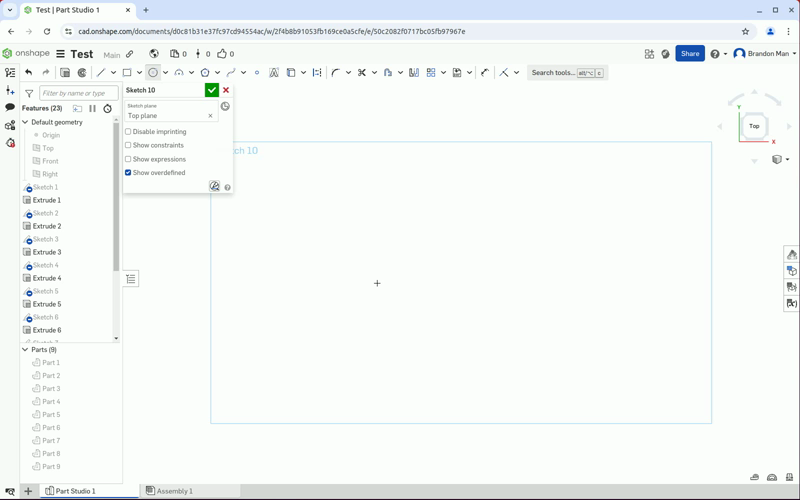
click(377, 282)
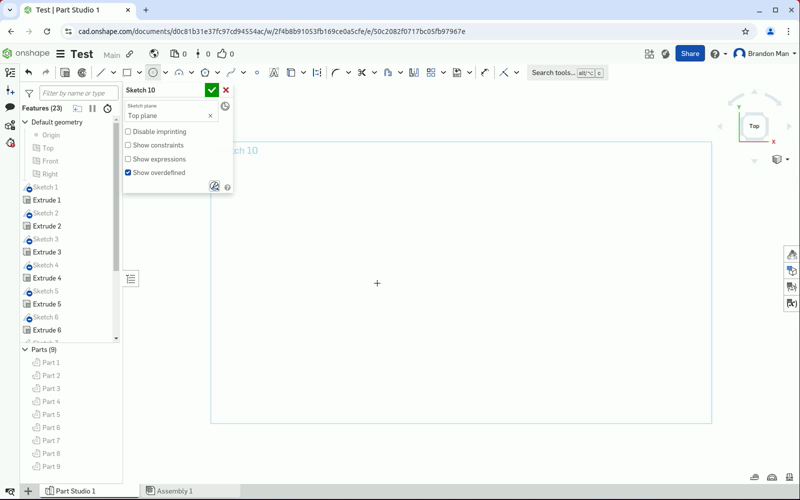
key_up(shift)
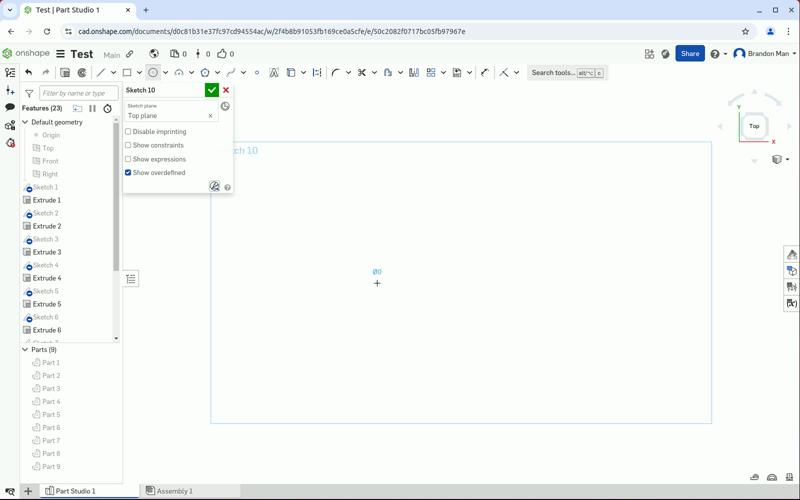
mouse_move(387, 282)
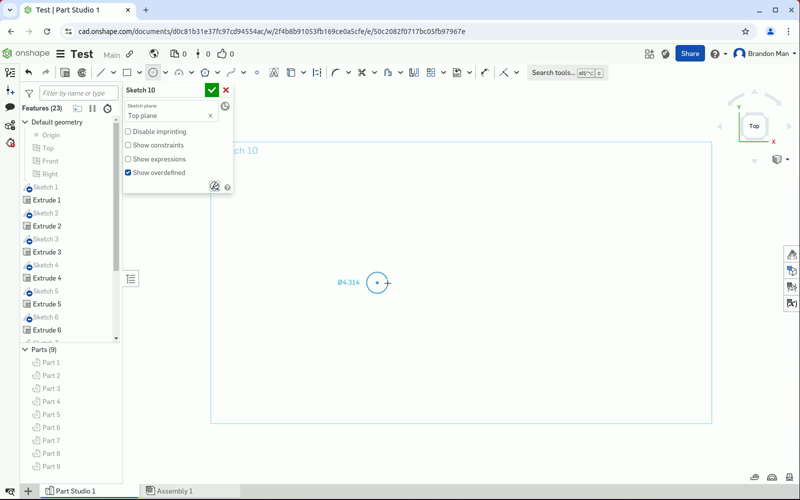
click(387, 282)
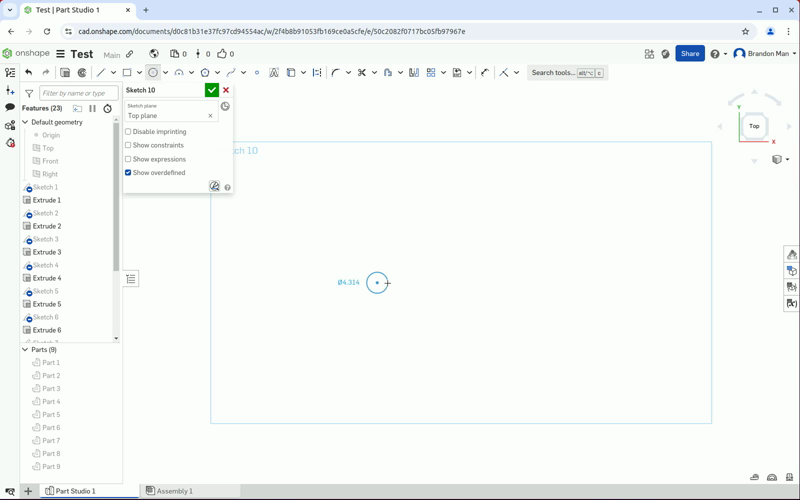
key(esc)
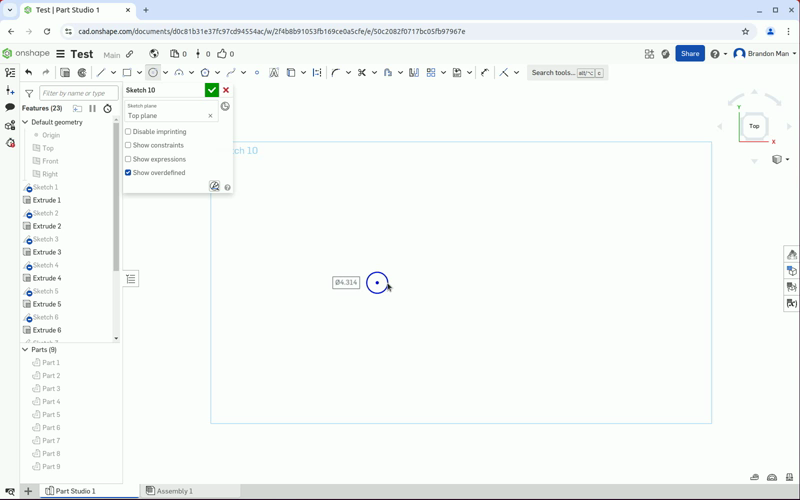
mouse_move(373, 277)
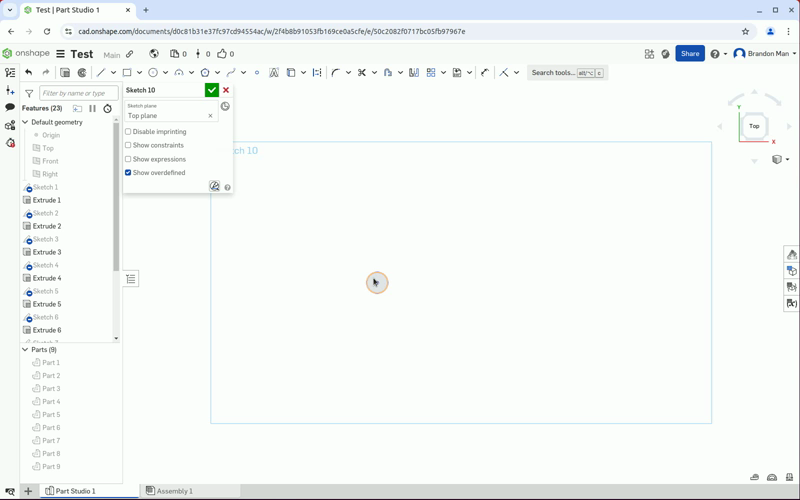
scroll(6)
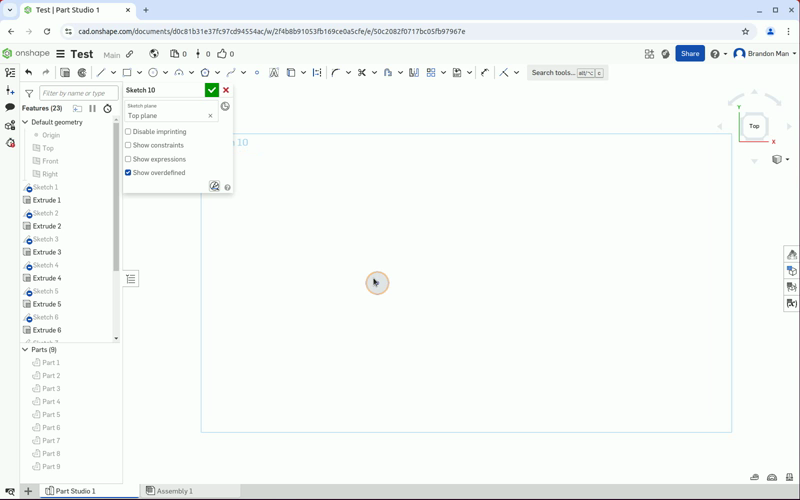
scroll(6)
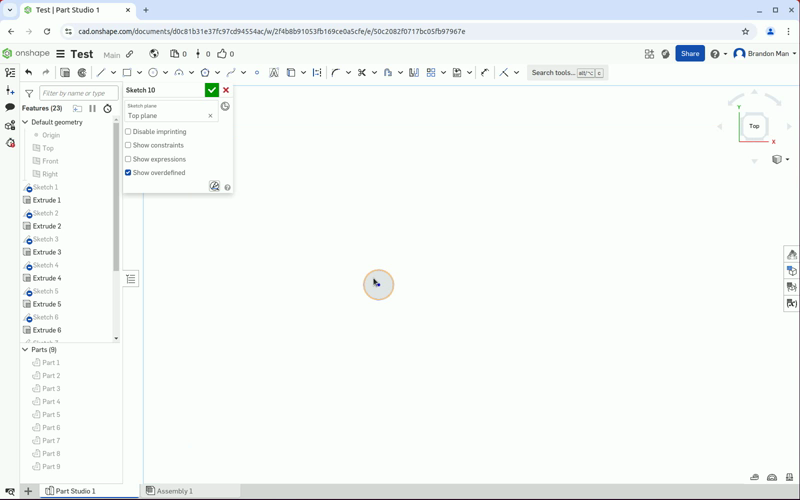
scroll(6)
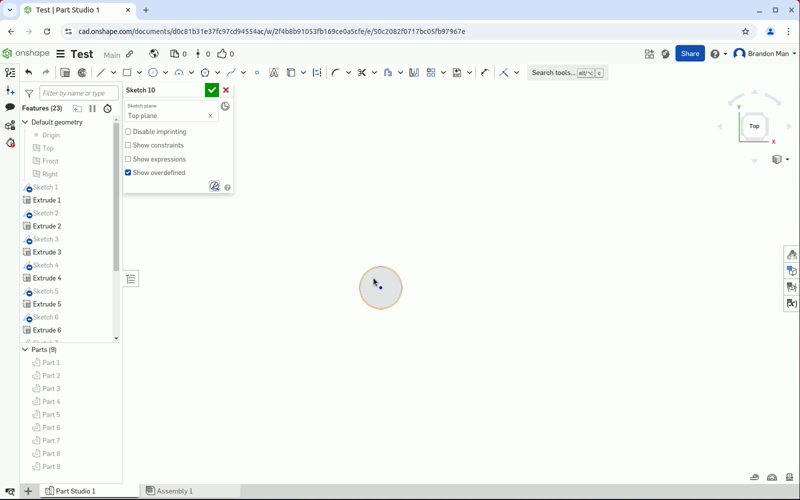
scroll(6)
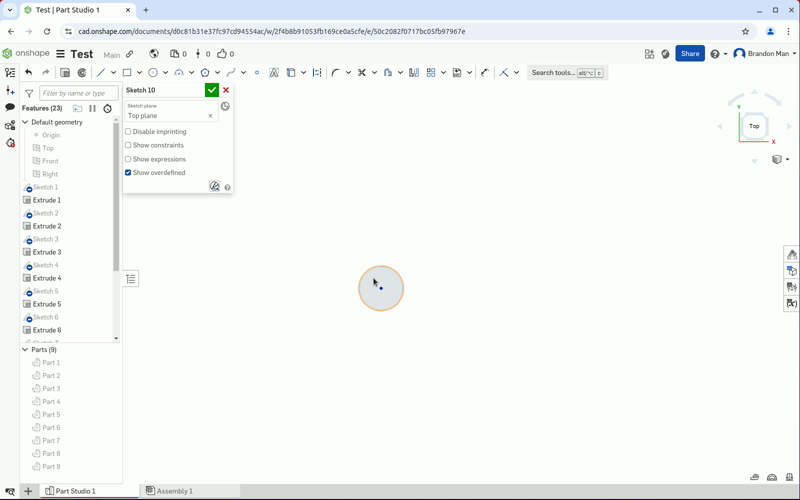
scroll(6)
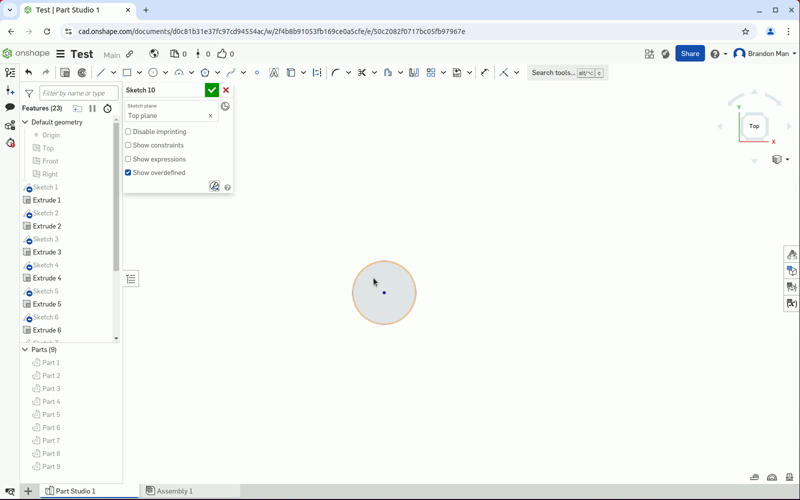
scroll(6)
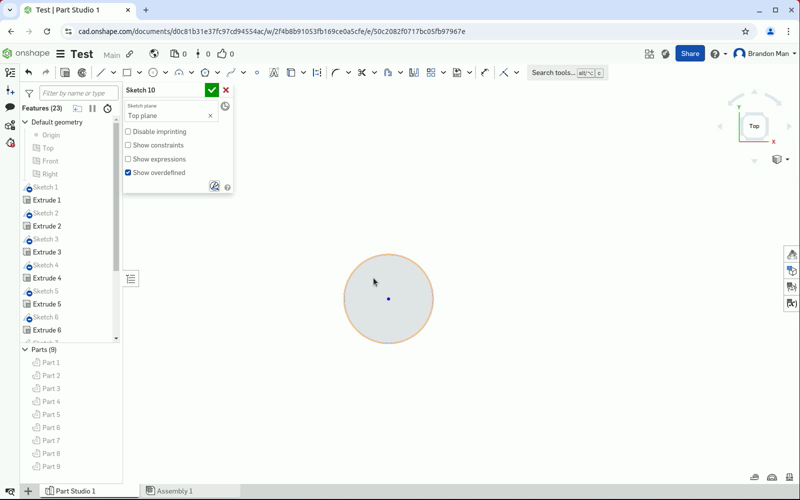
scroll(6)
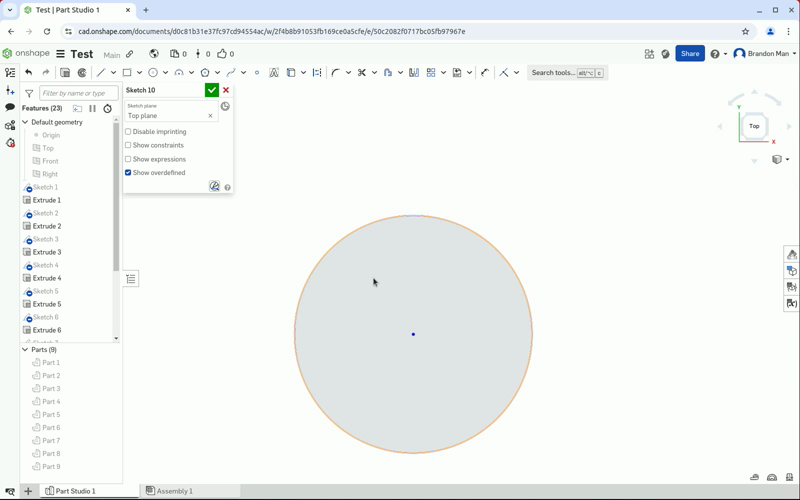
click(373, 277)
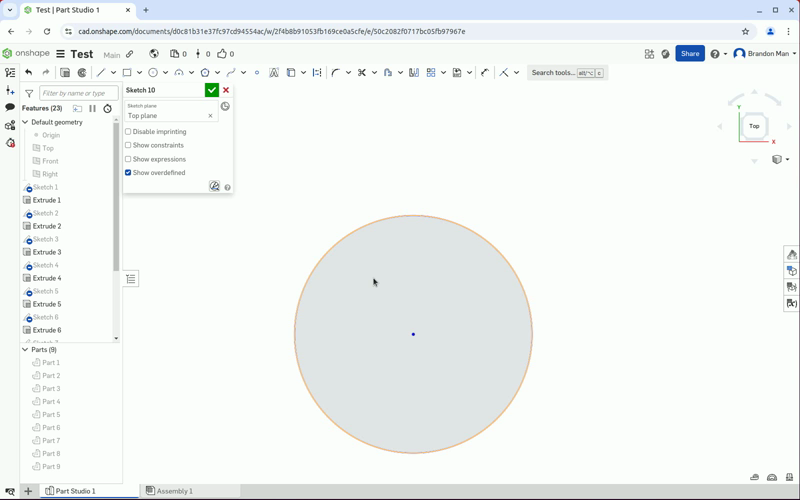
scroll(-6)
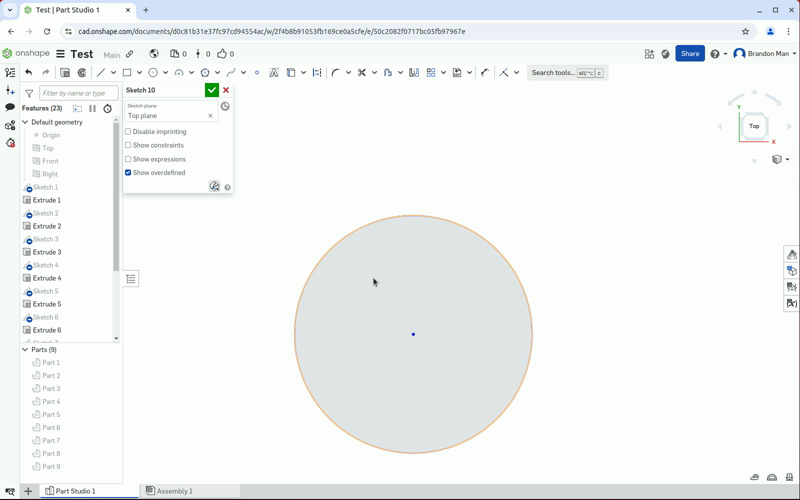
scroll(-6)
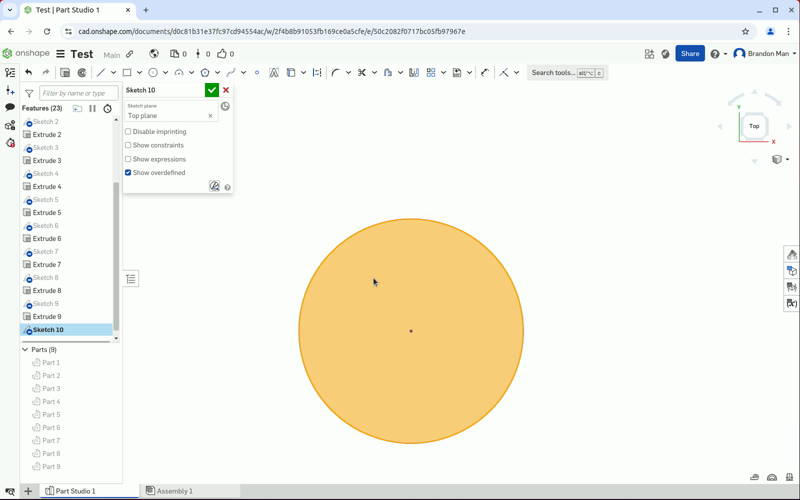
scroll(-6)
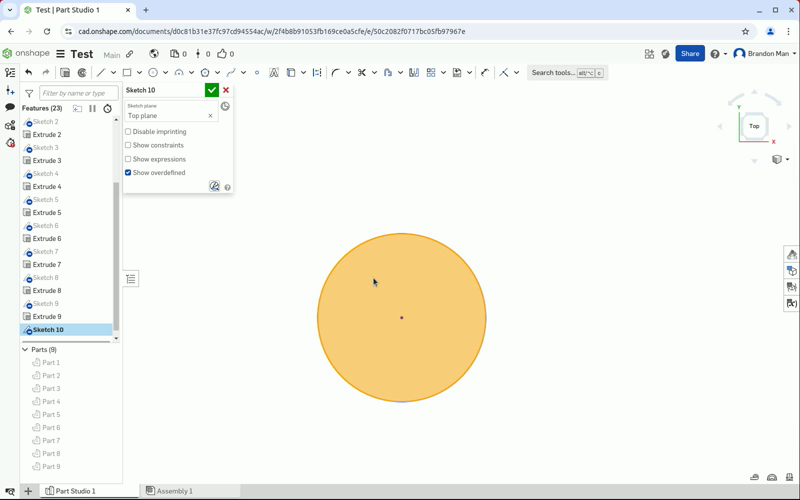
scroll(-6)
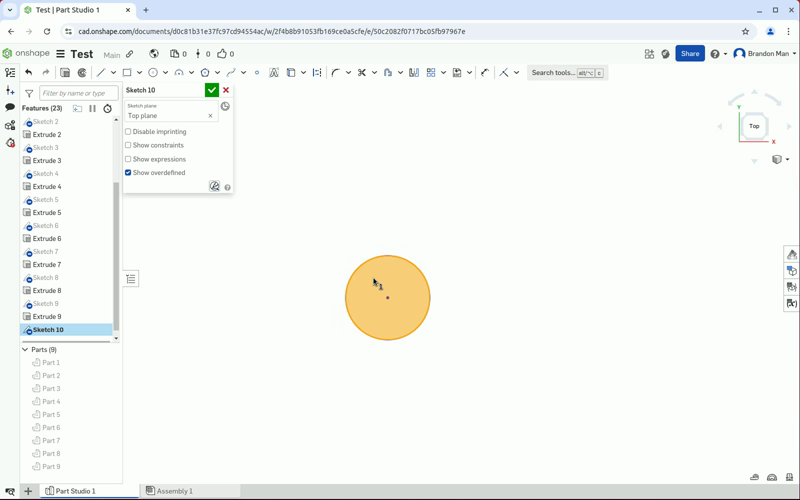
scroll(-6)
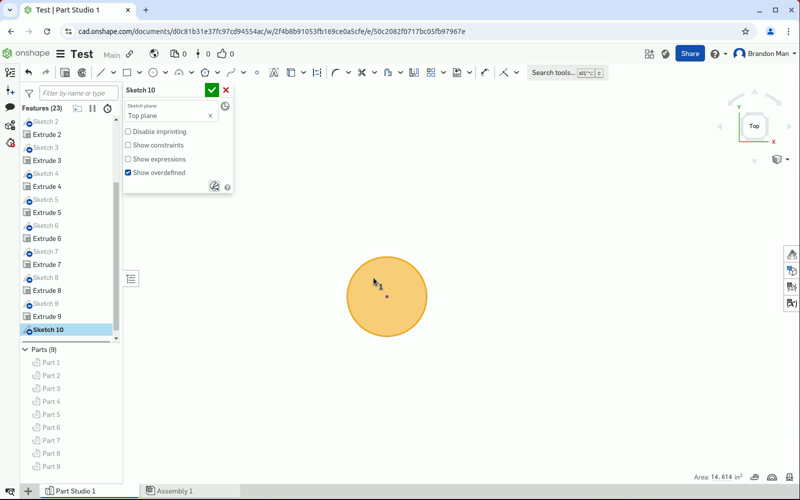
scroll(-6)
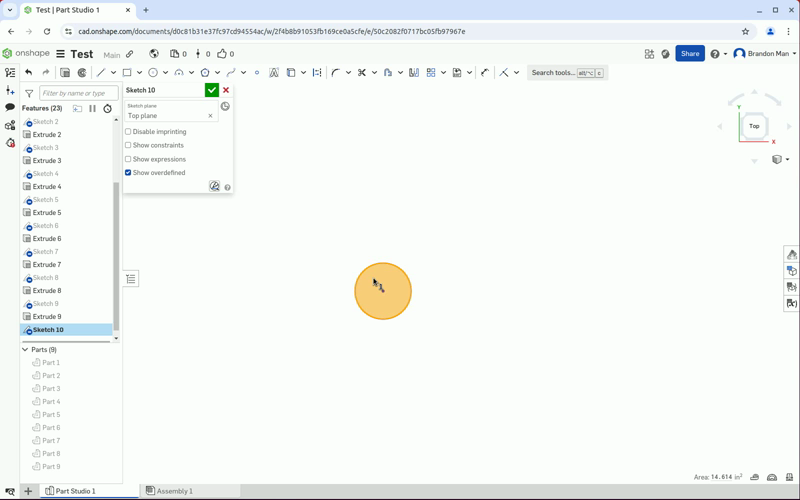
scroll(-6)
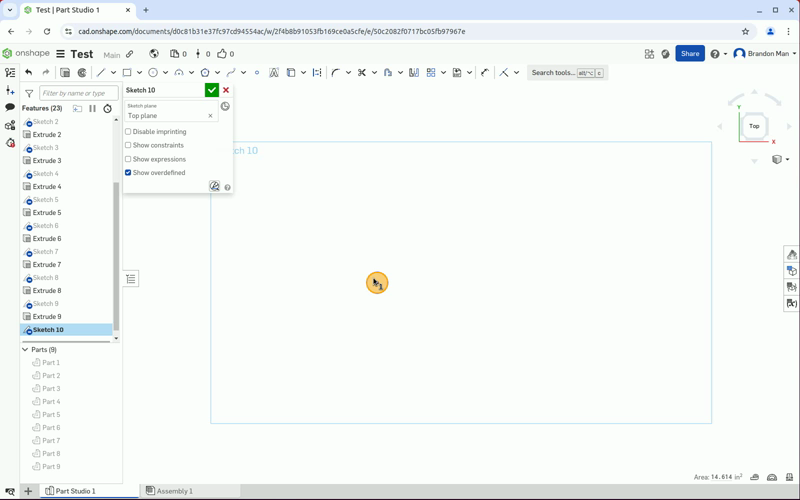
mouse_move(73, 352)
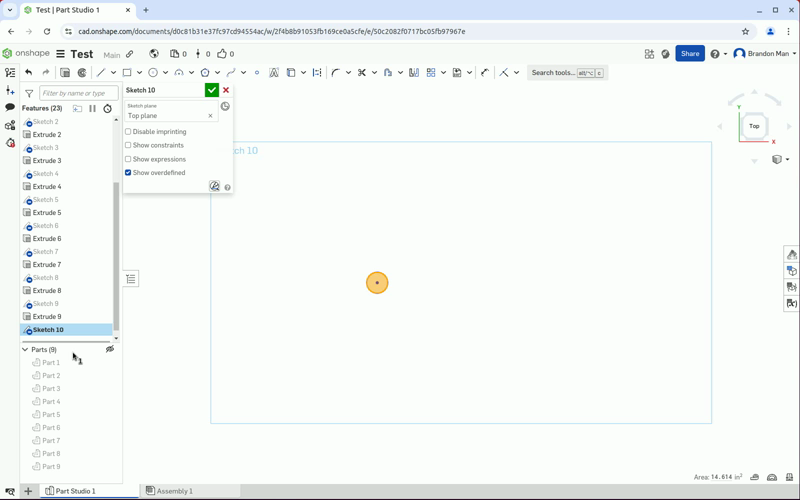
key(shift+y)
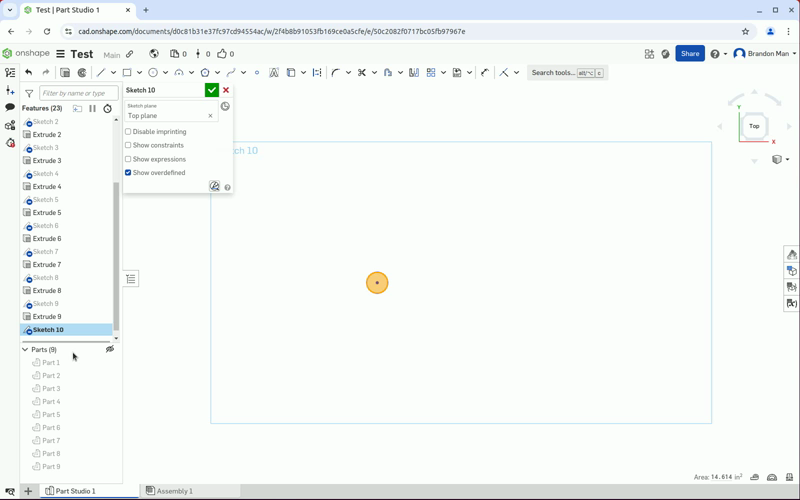
key(shift+e)
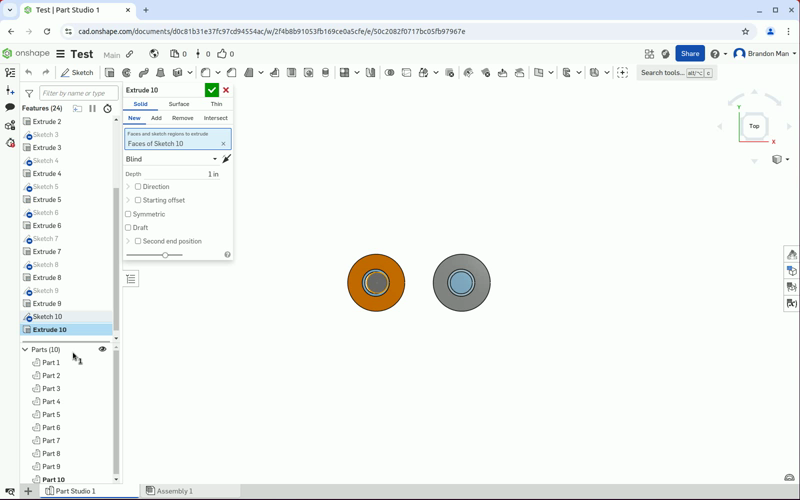
mouse_move(143, 106)
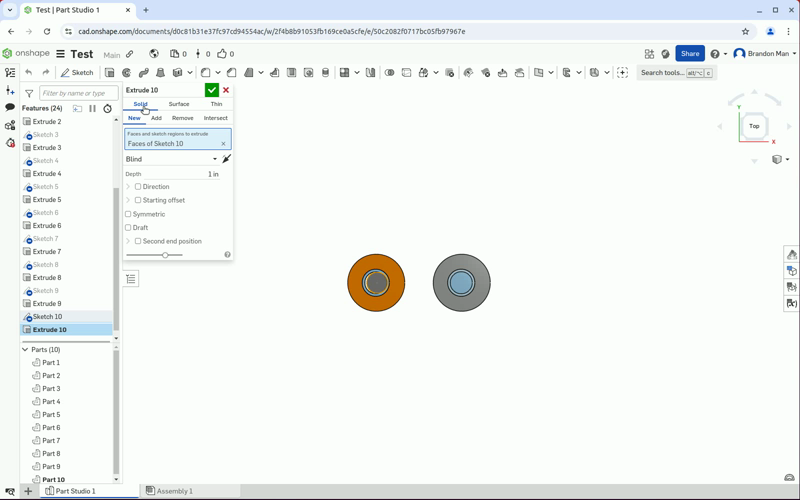
click(143, 106)
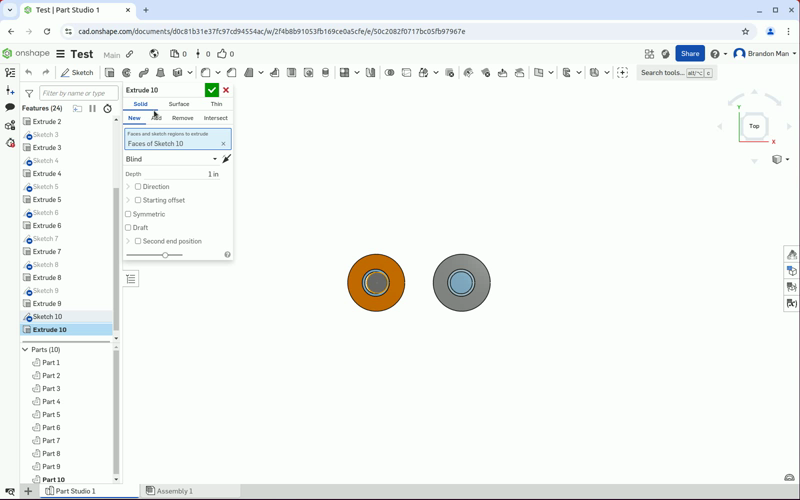
mouse_move(186, 120)
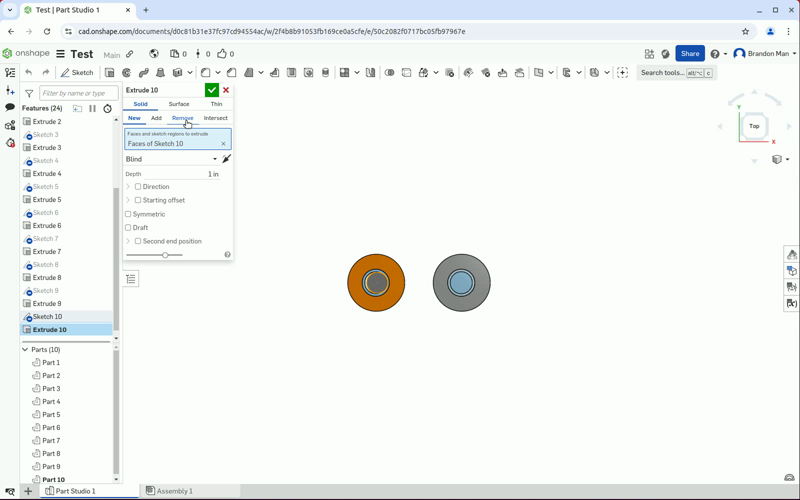
click(186, 120)
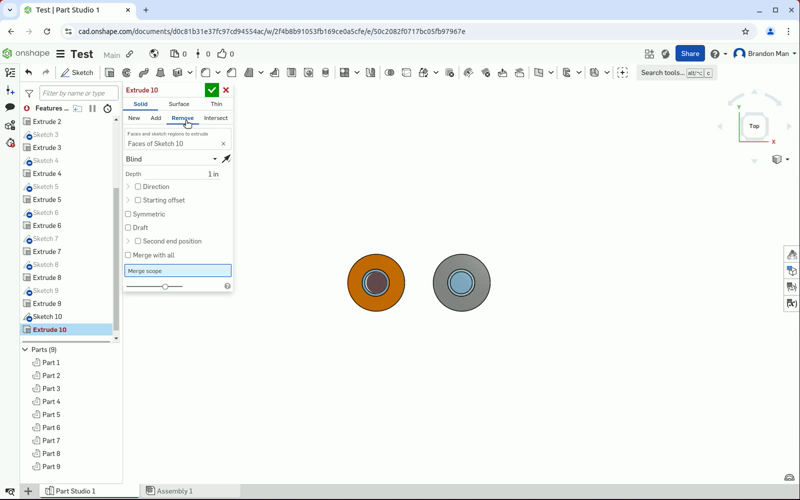
key(tab, 4)
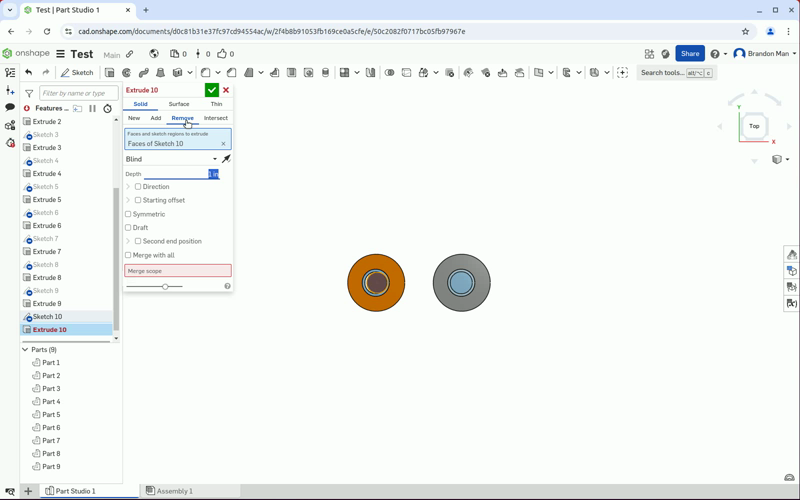
text(1.204)
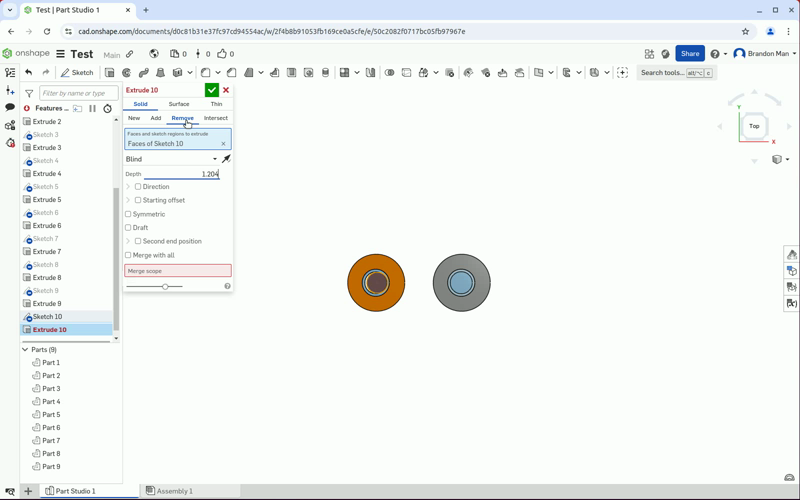
key(tab, 6)
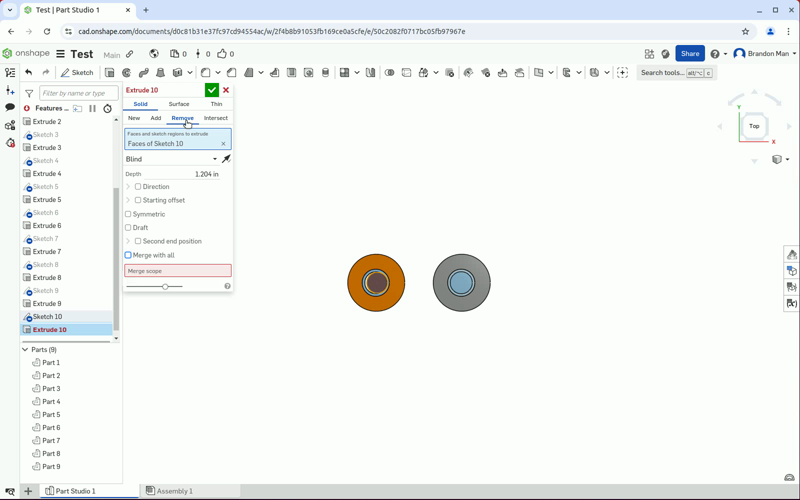
key(space)
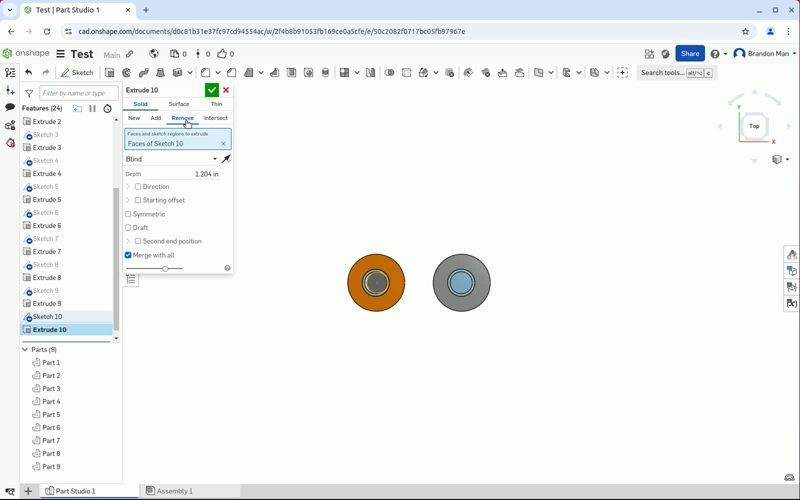
key(enter)
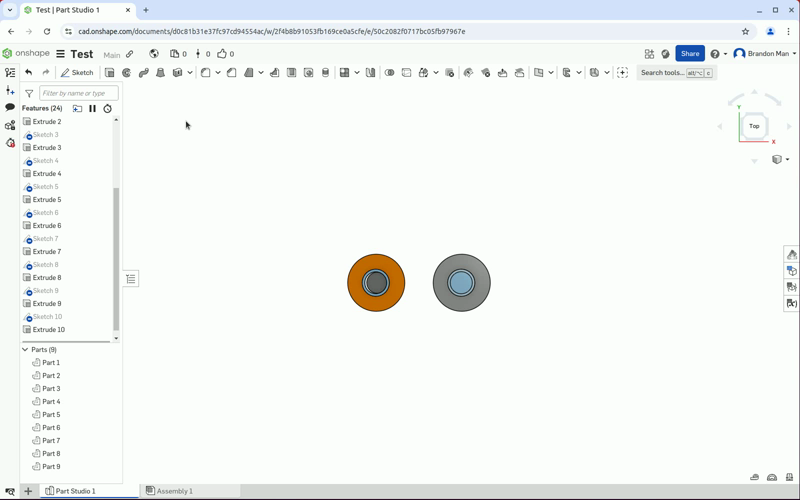
key(shift+h)
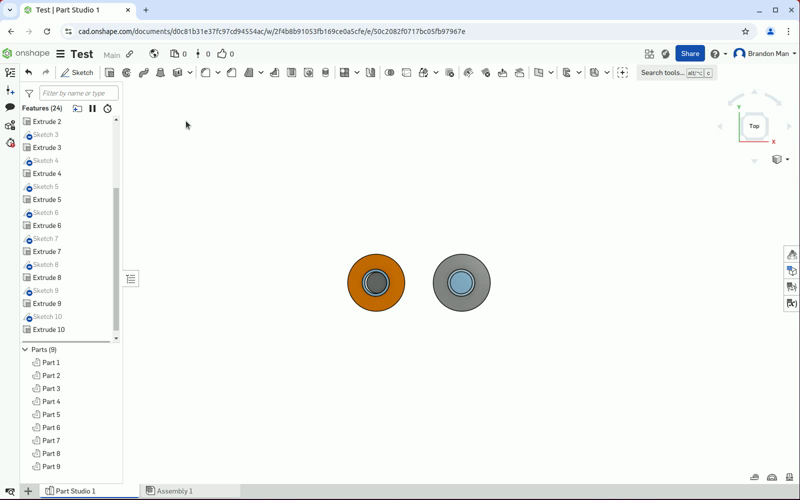
key(shift+h)
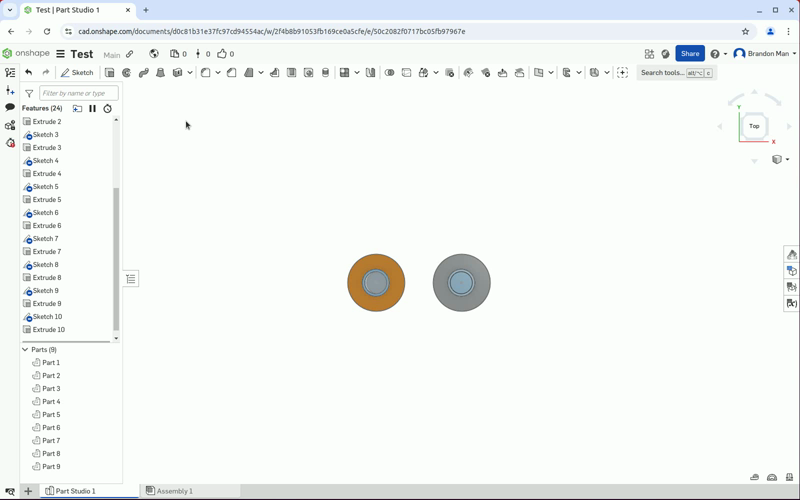
key(shift+7)
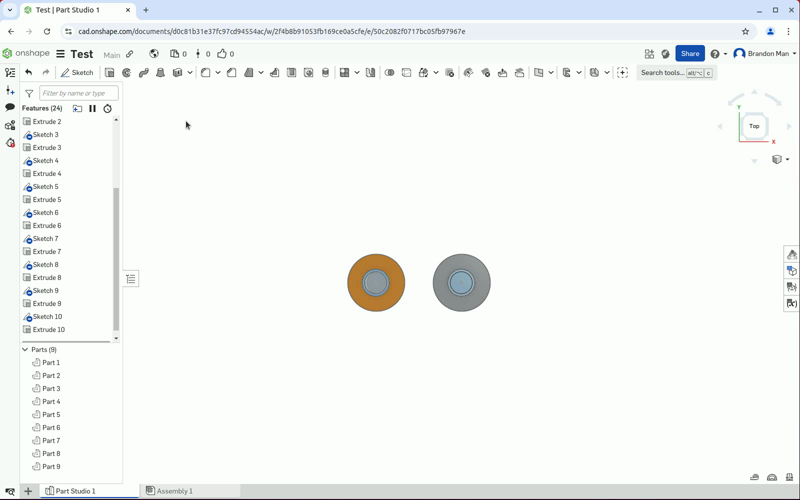
key(up, 3)
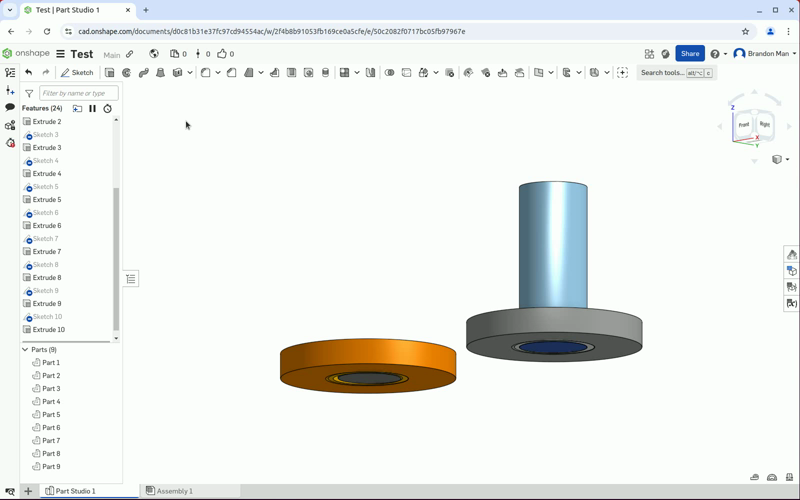
key(left, 3)
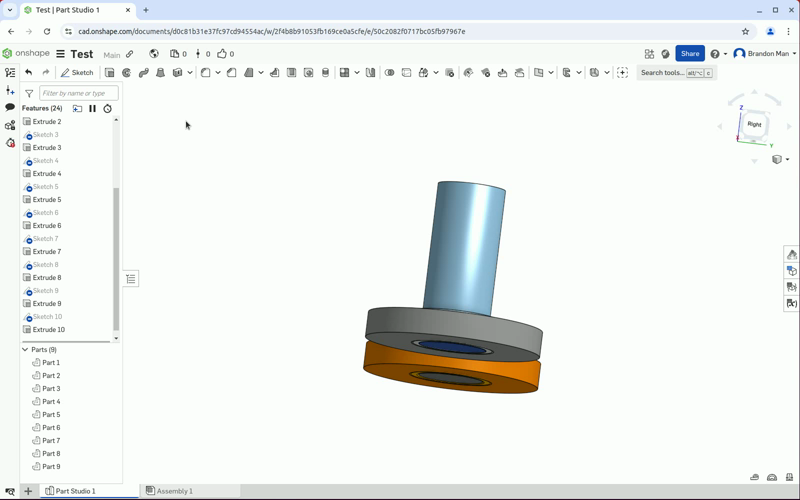
key(right, 3)
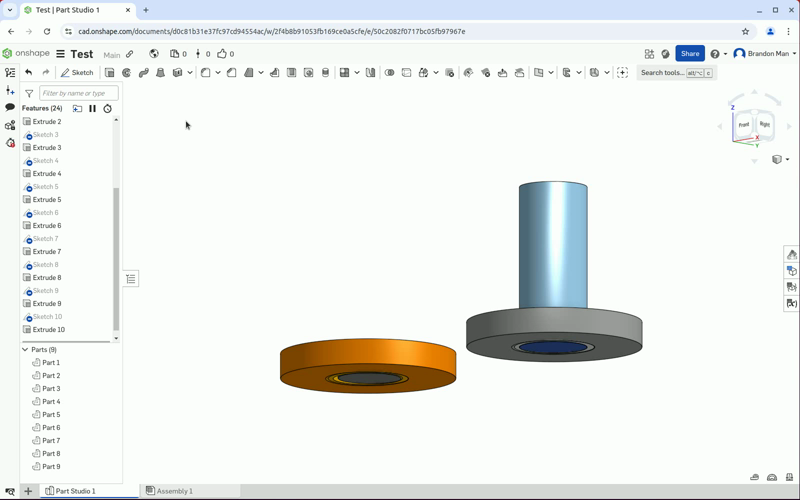
key(down, 3)
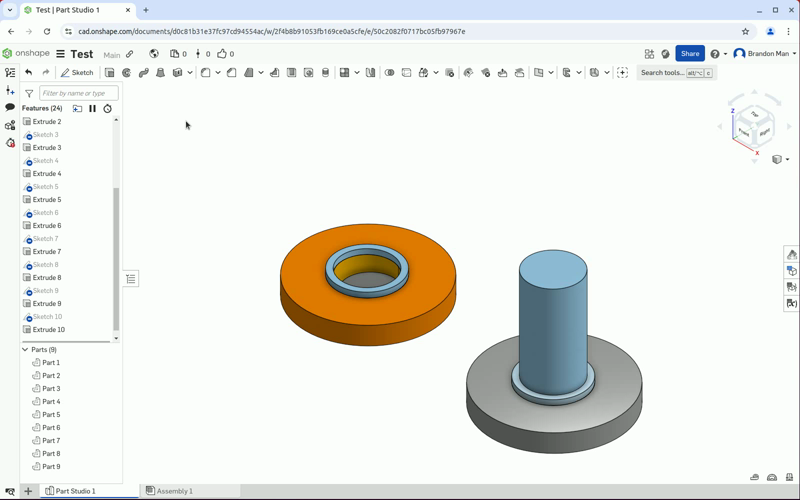
mouse_move(69, 85)
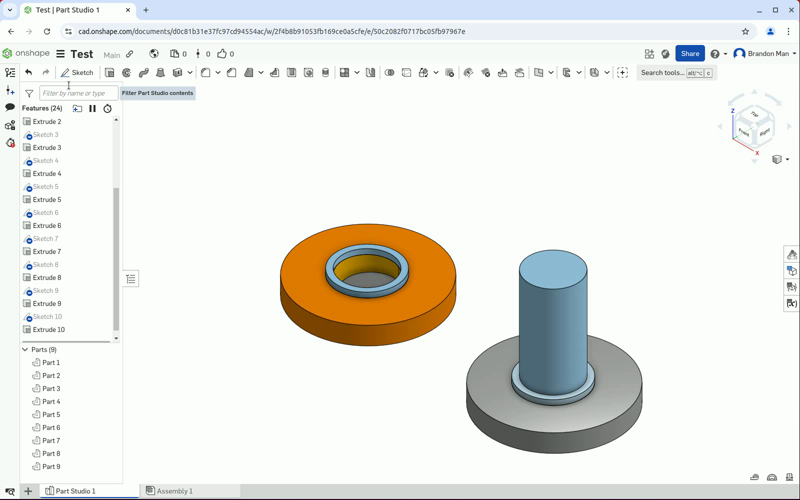
click(69, 85)